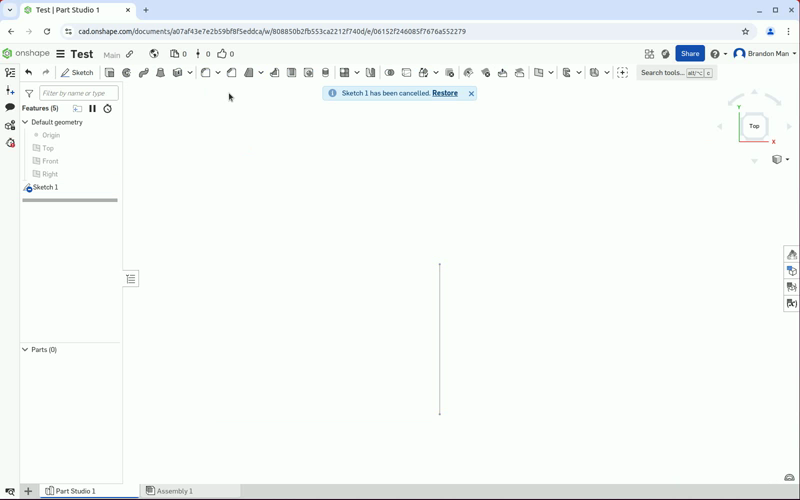
key(shift+h)
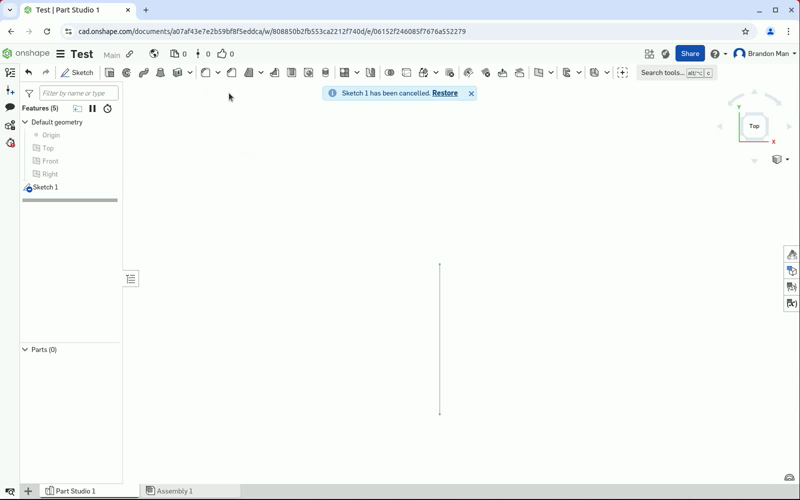
key(shift+s)
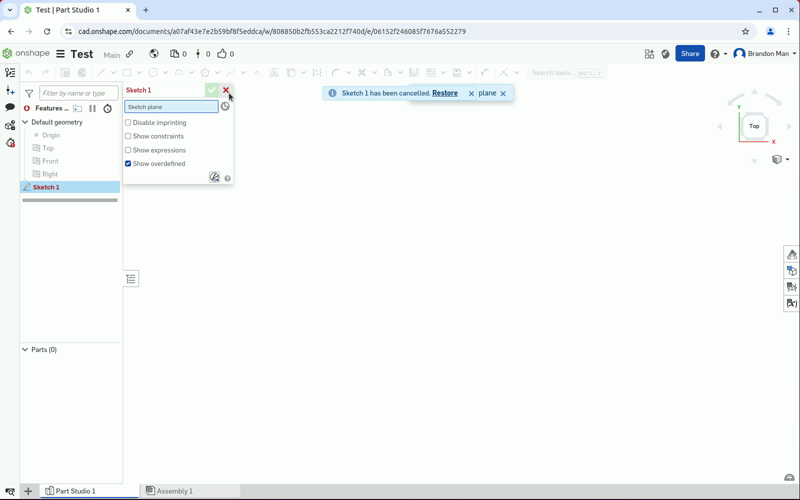
mouse_move(73, 150)
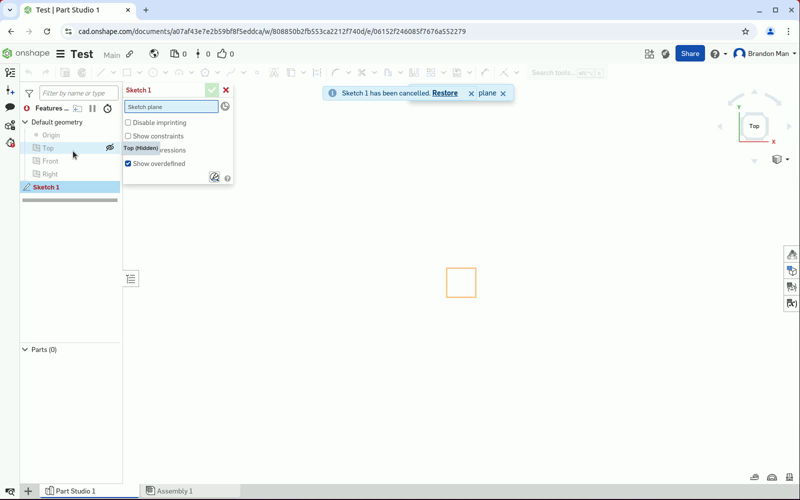
click(73, 150)
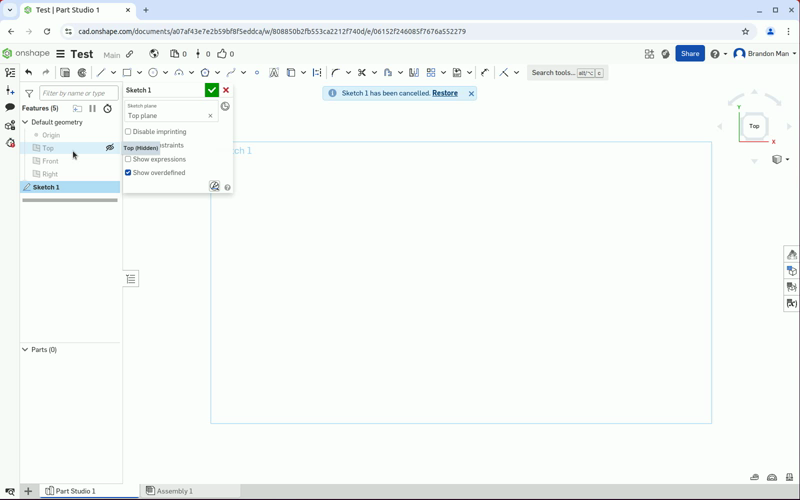
mouse_move(73, 352)
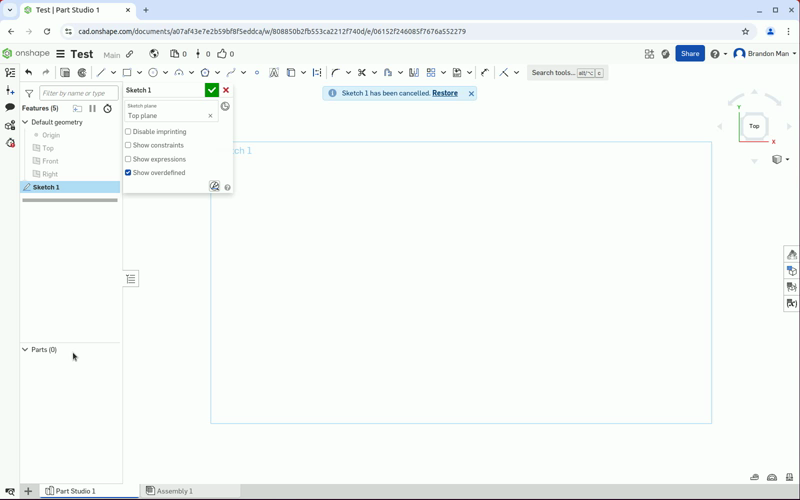
key(y)
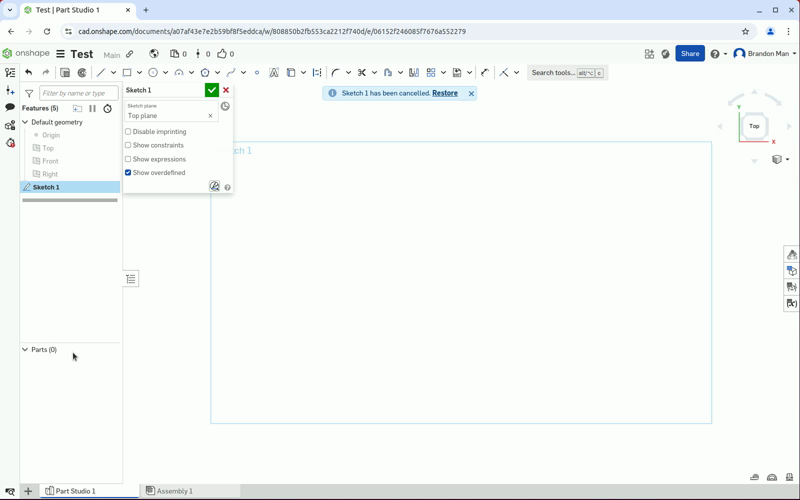
key(l)
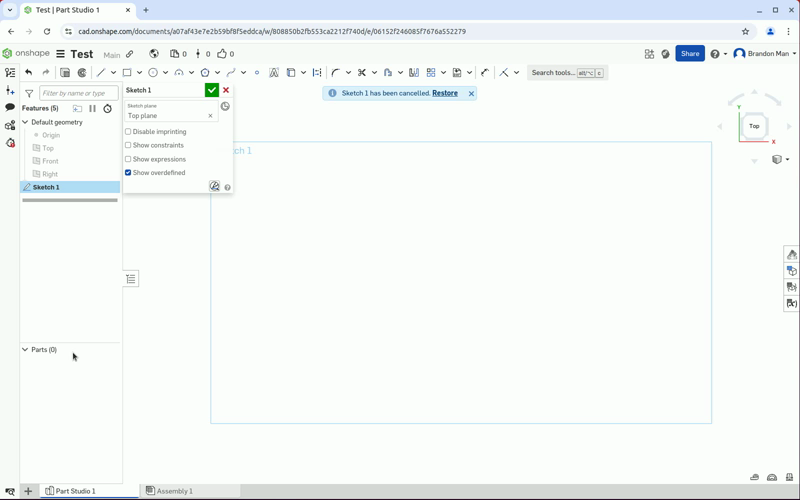
key_down(shift)
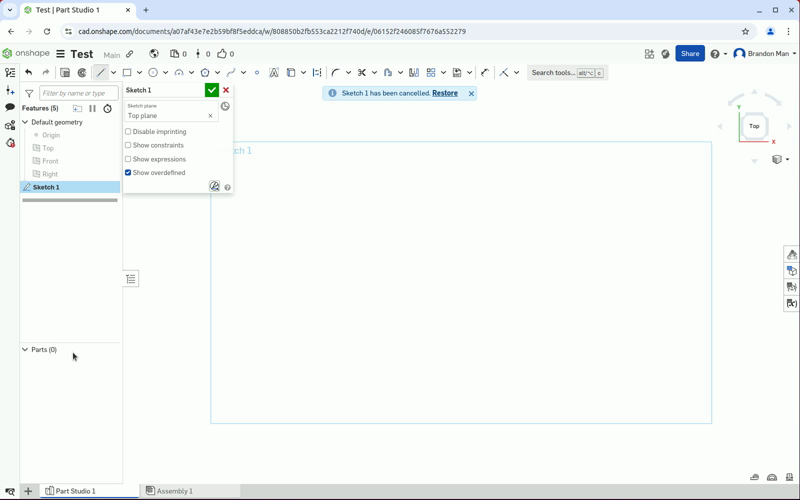
mouse_move(451, 279)
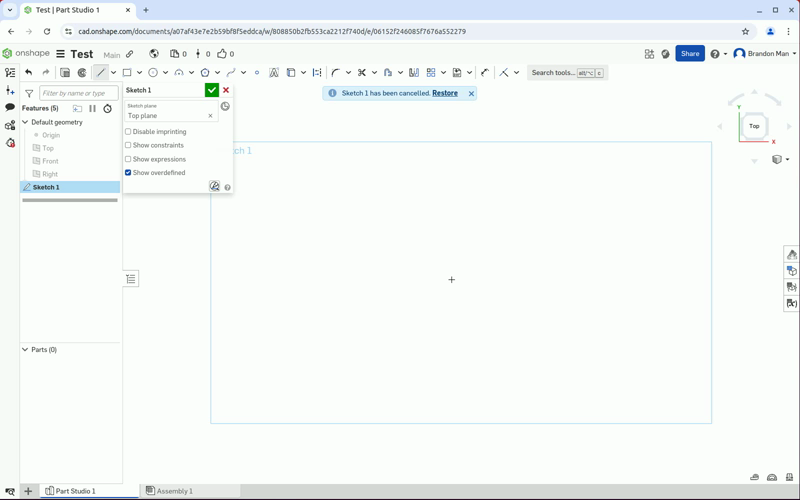
click(451, 279)
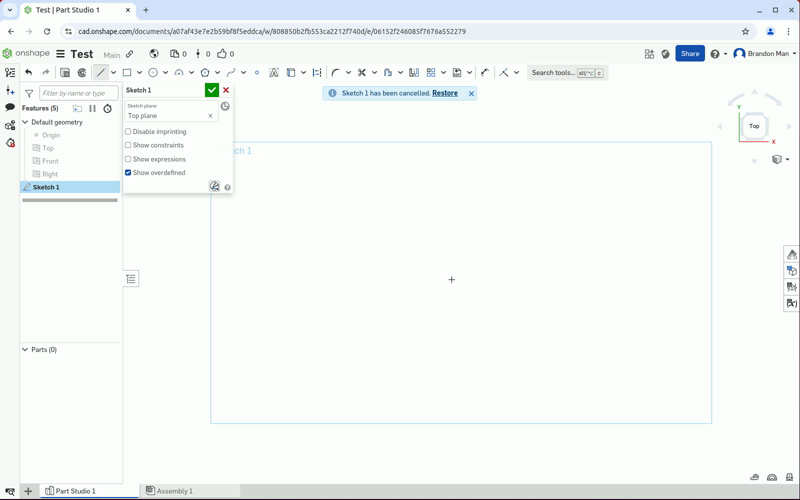
key_up(shift)
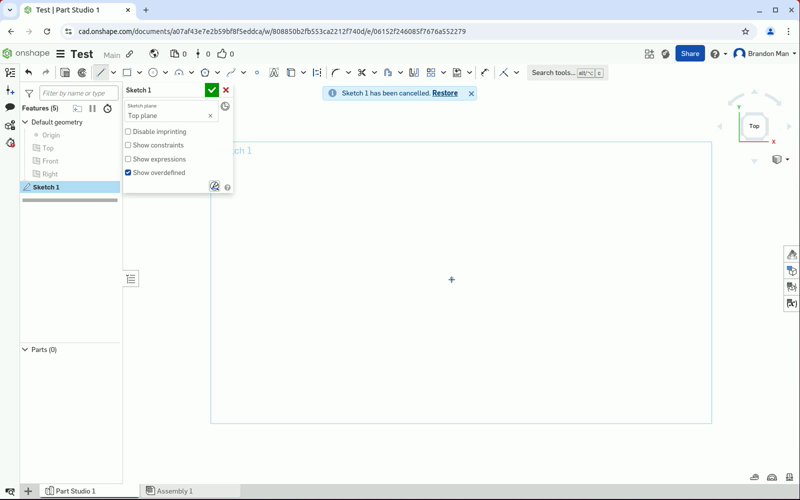
key_down(shift)
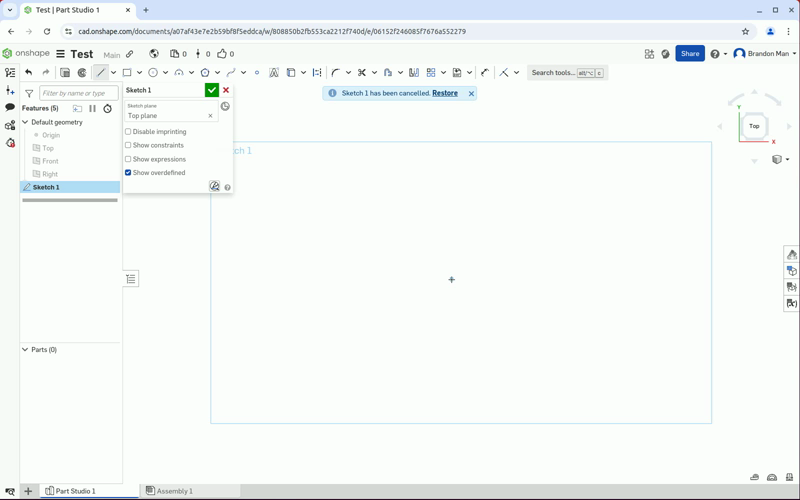
mouse_move(481, 279)
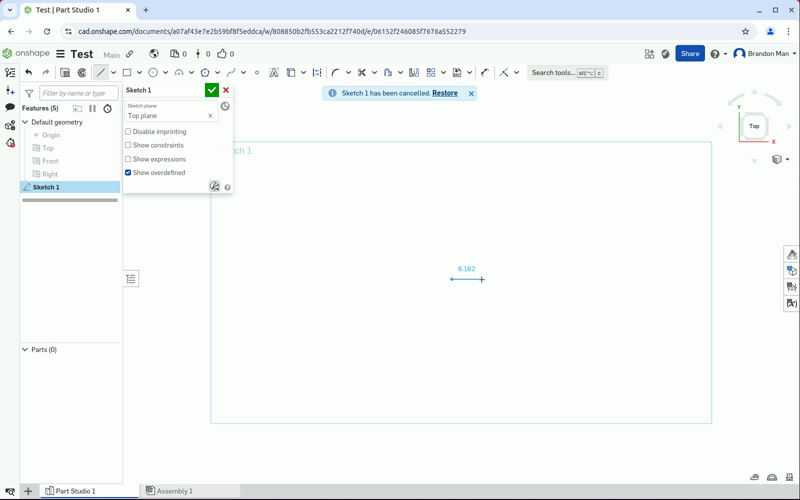
mouse_move(451, 287)
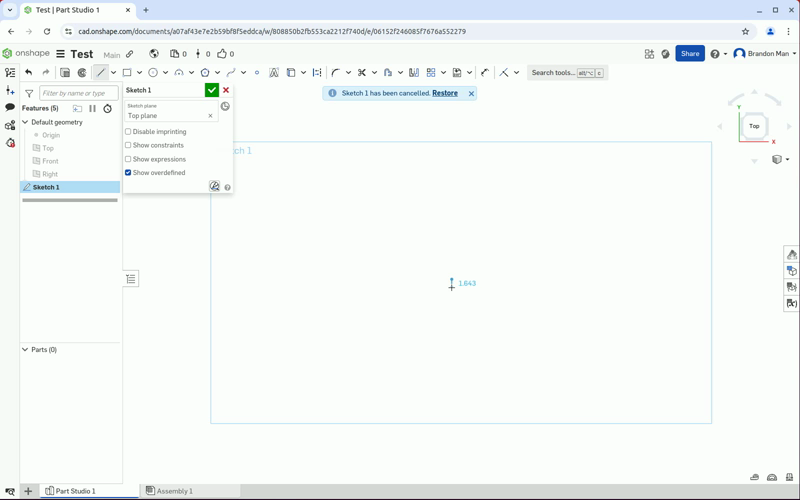
click(451, 287)
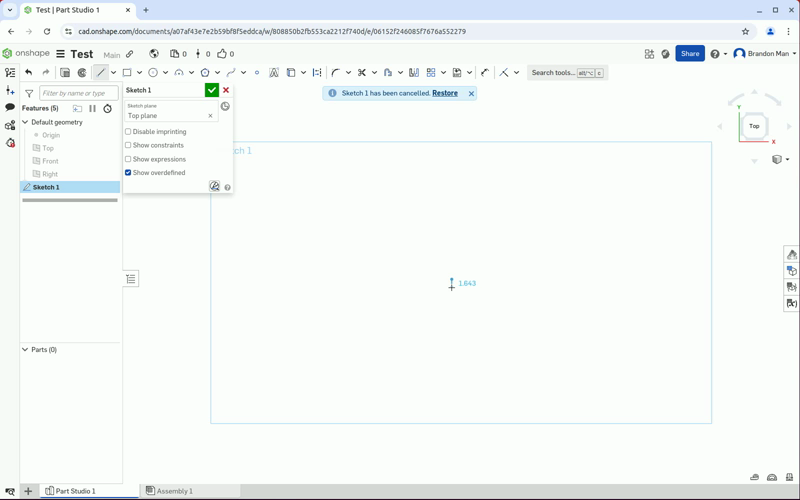
key_up(shift)
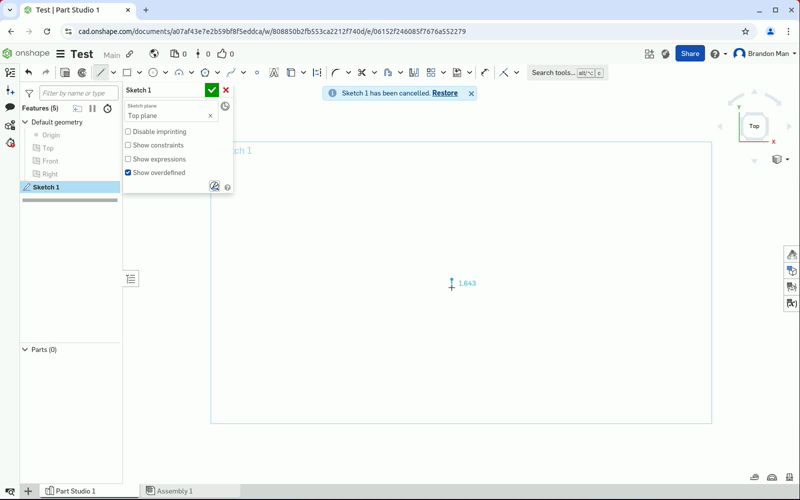
key_down(shift)
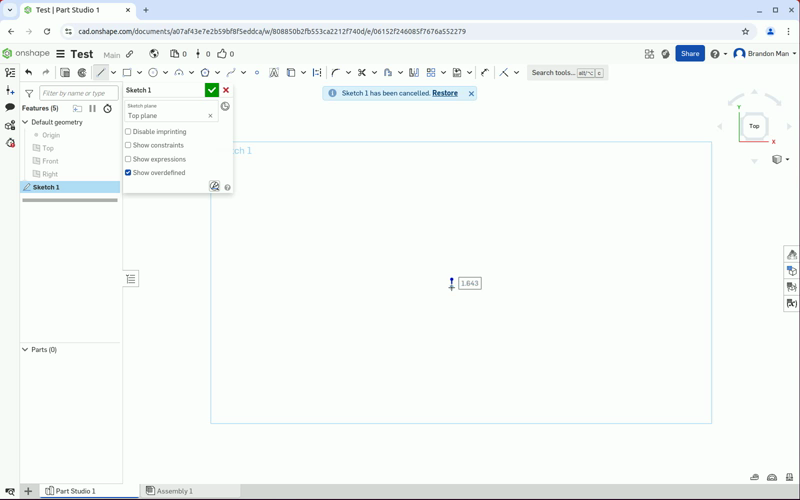
mouse_move(481, 287)
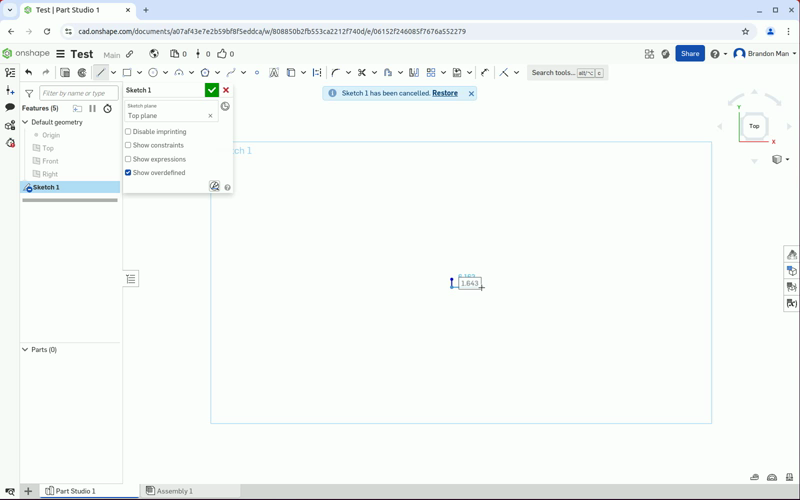
mouse_move(457, 293)
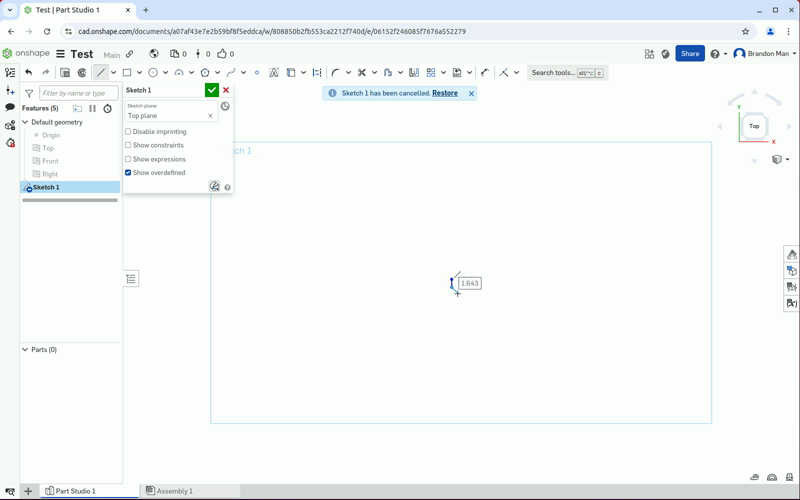
click(457, 293)
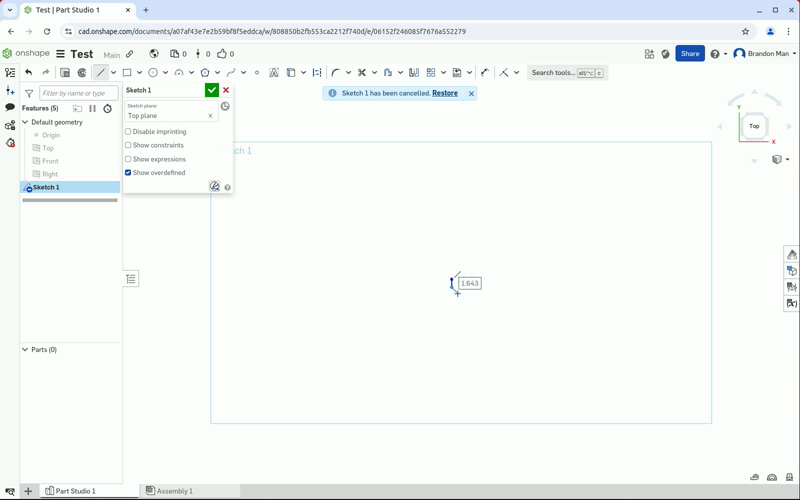
key_up(shift)
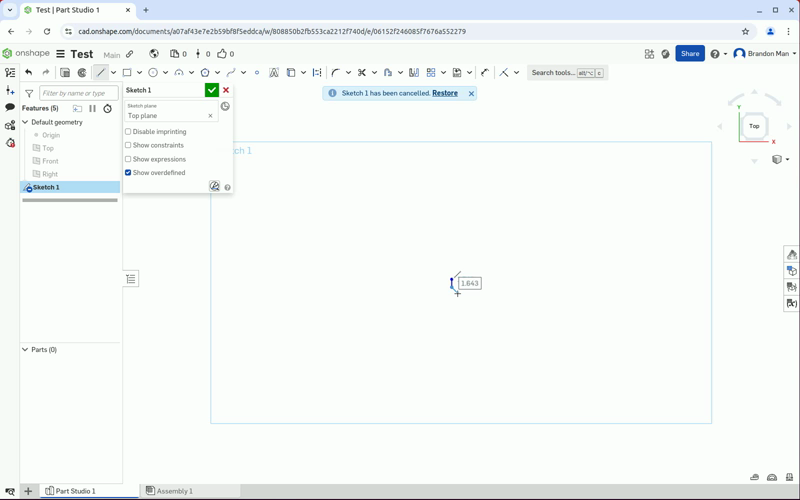
key_down(shift)
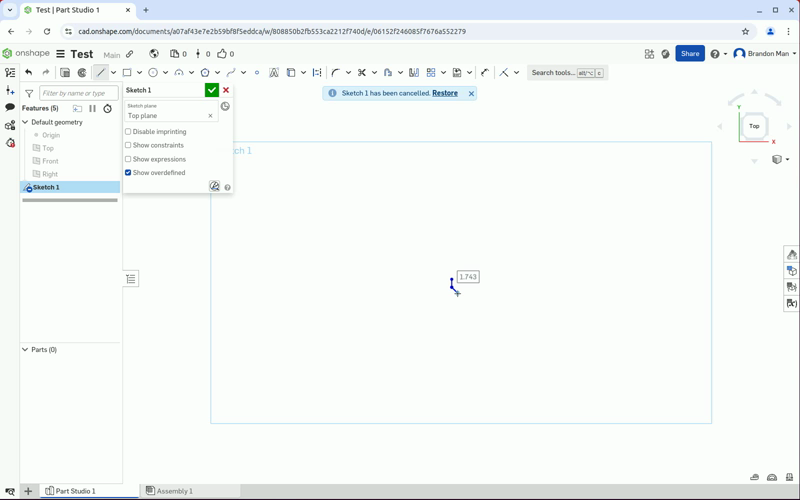
mouse_move(487, 293)
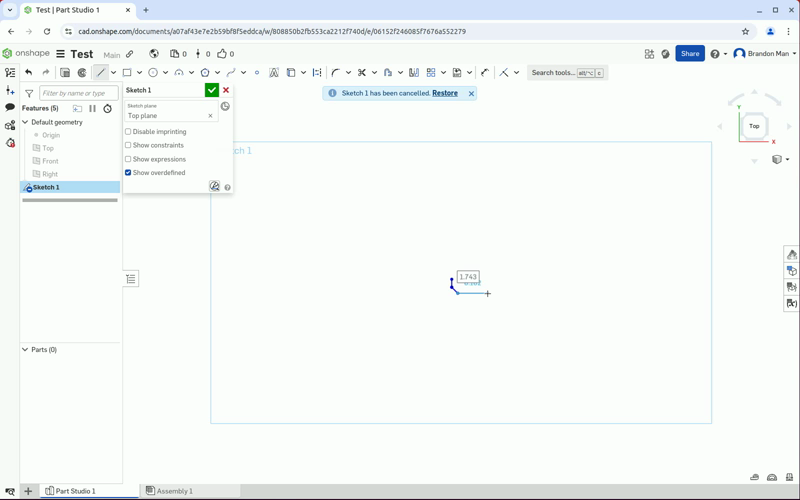
mouse_move(465, 292)
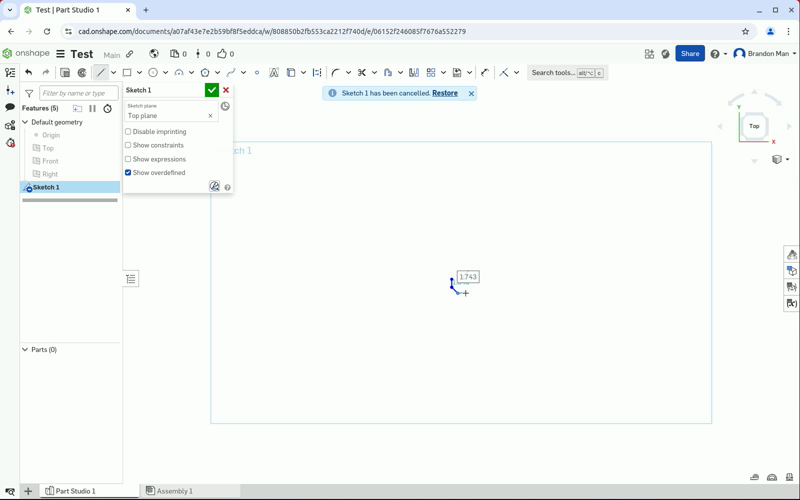
click(465, 292)
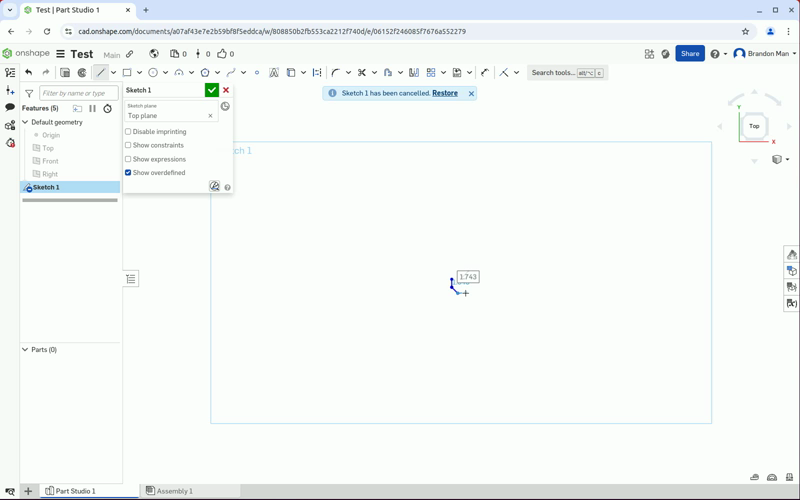
key_up(shift)
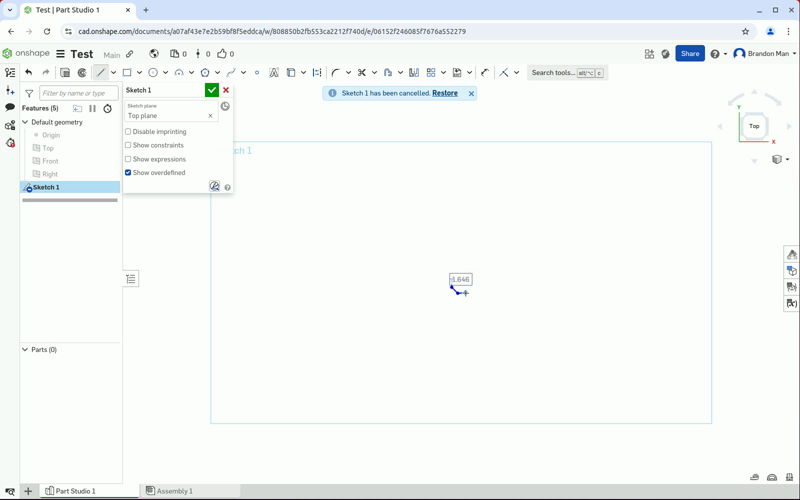
key_down(shift)
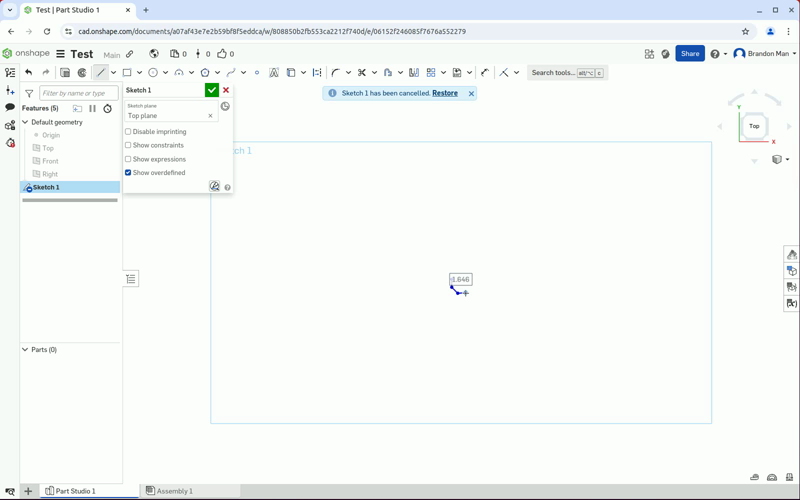
mouse_move(495, 292)
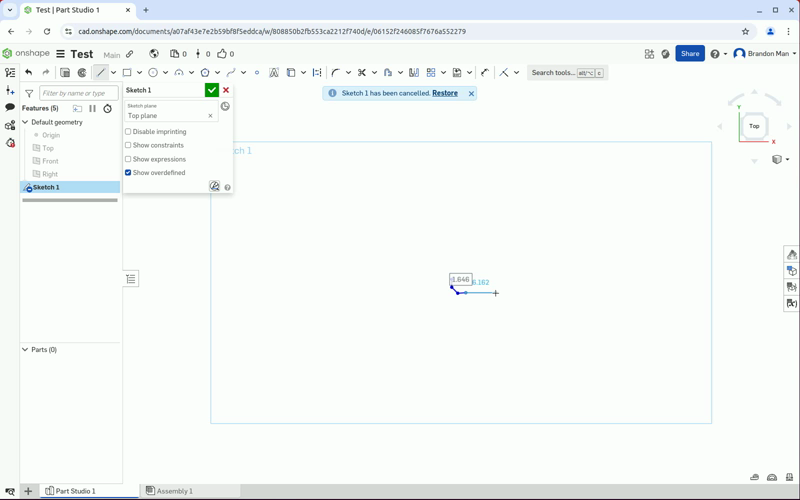
mouse_move(471, 287)
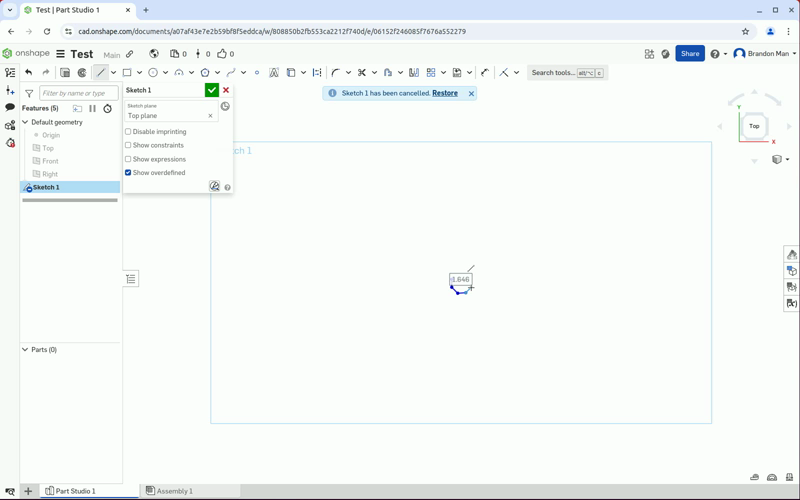
click(471, 287)
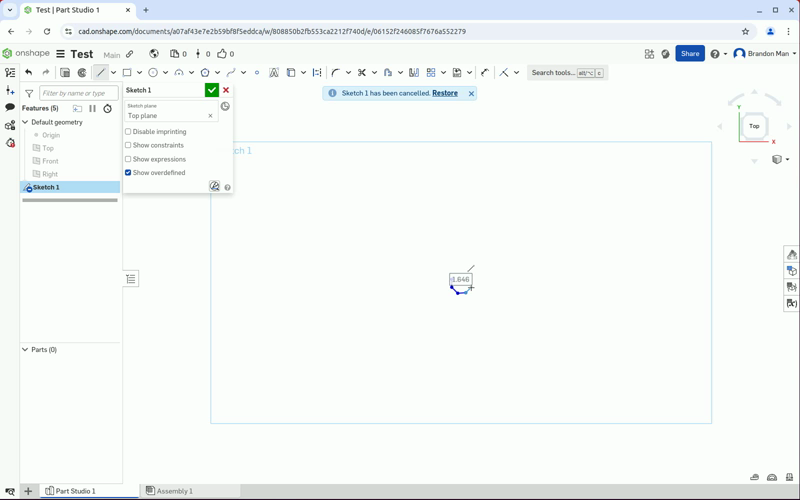
key_up(shift)
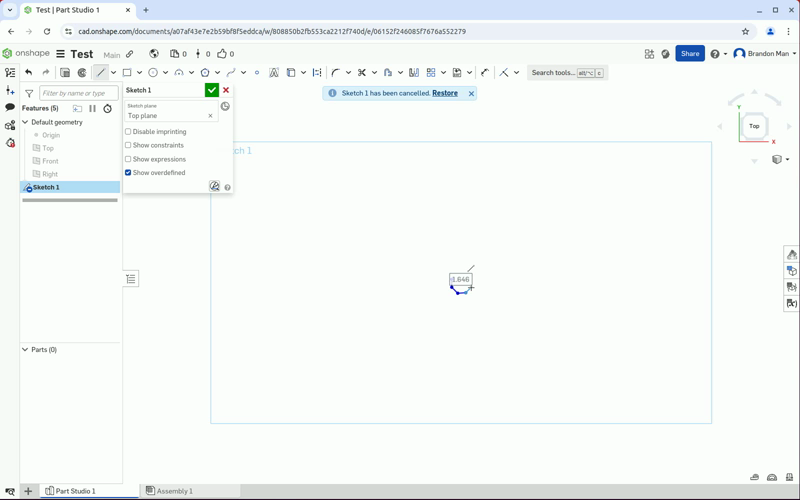
key_down(shift)
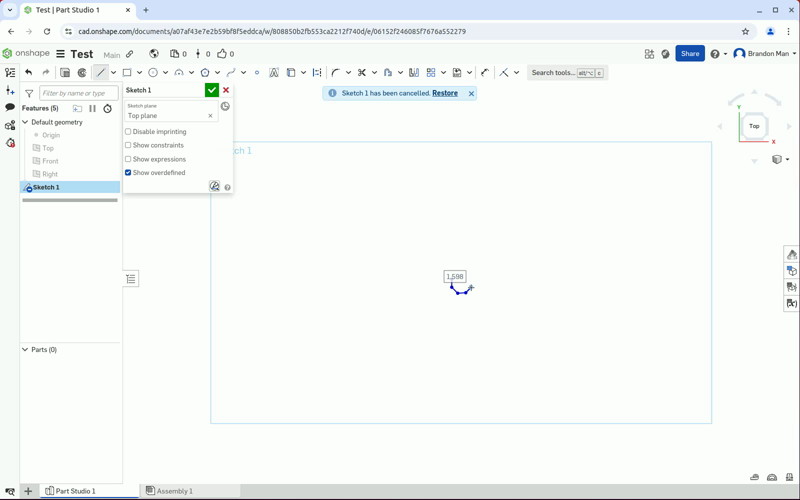
mouse_move(501, 287)
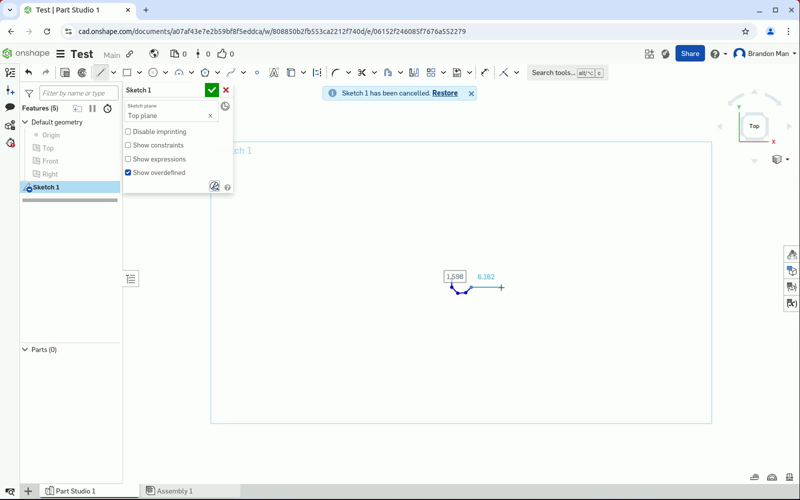
mouse_move(470, 279)
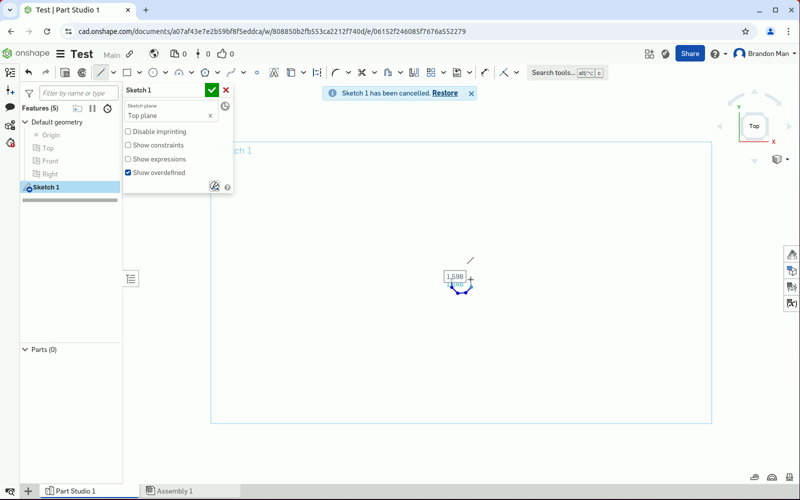
click(470, 279)
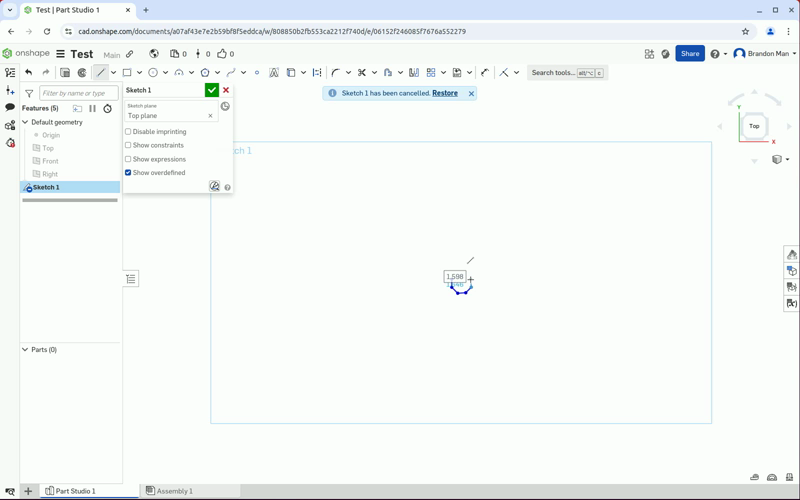
key_up(shift)
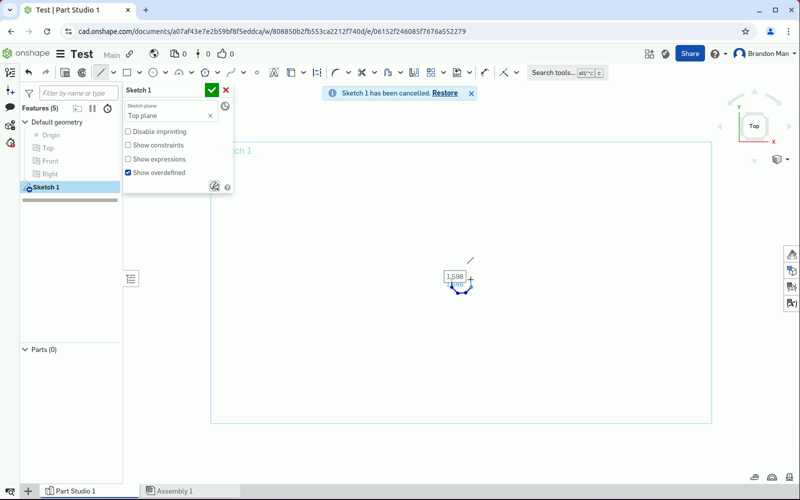
key_down(shift)
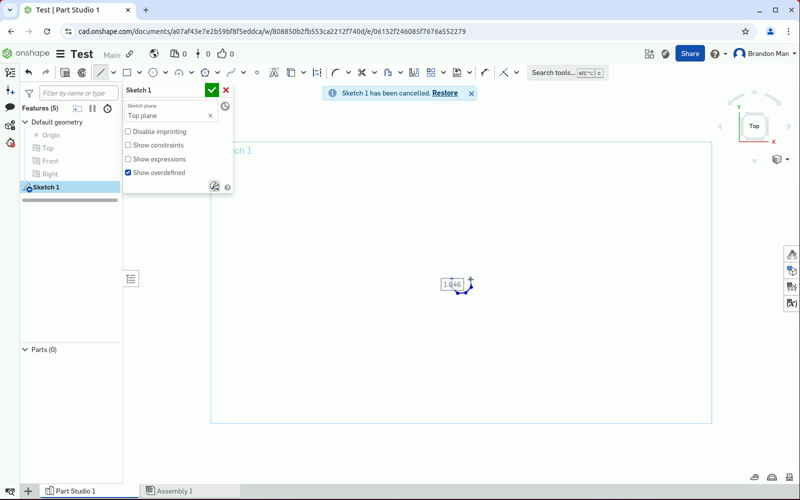
mouse_move(501, 279)
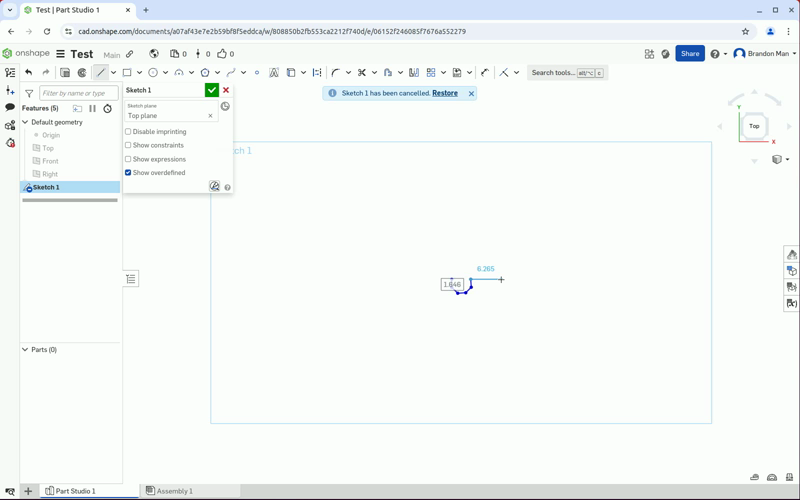
mouse_move(465, 273)
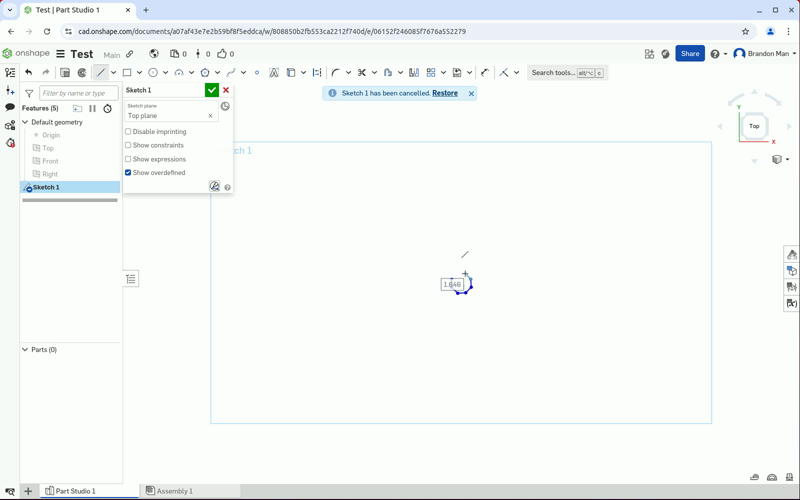
click(465, 273)
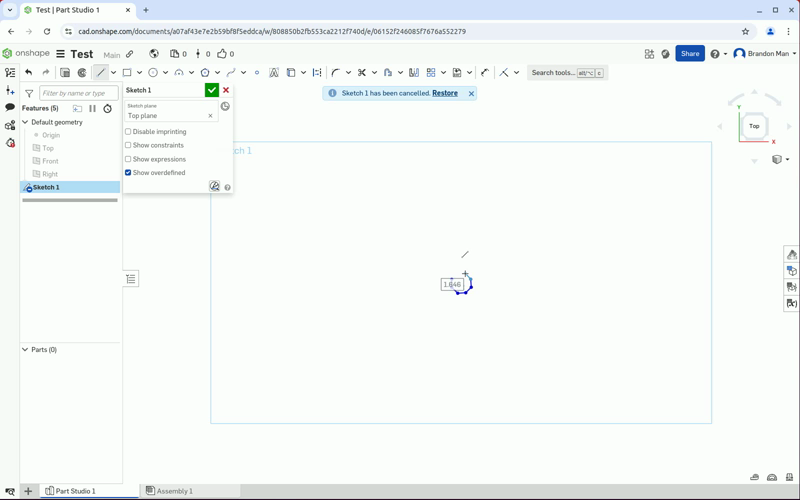
key_up(shift)
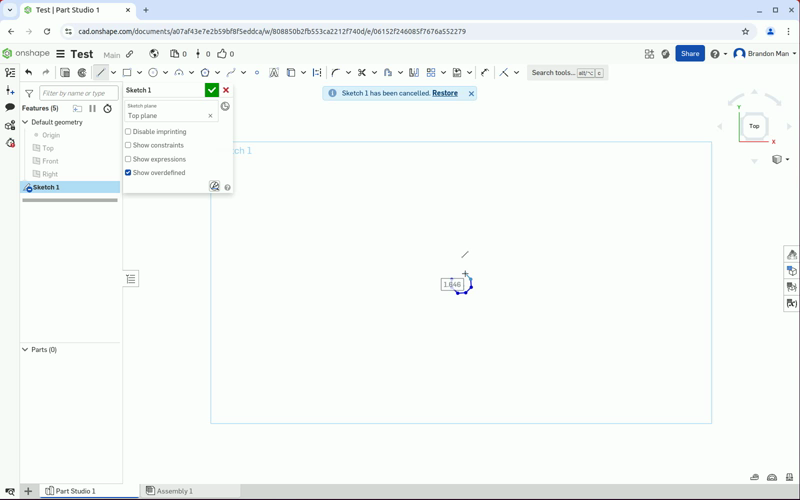
key_down(shift)
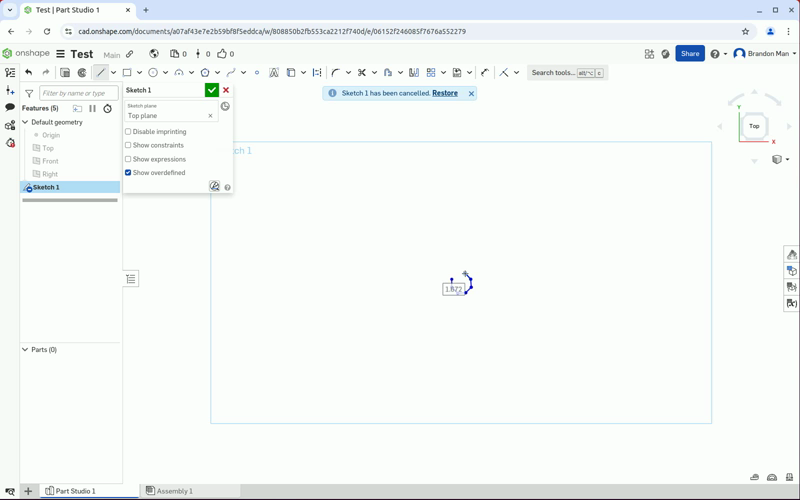
mouse_move(495, 273)
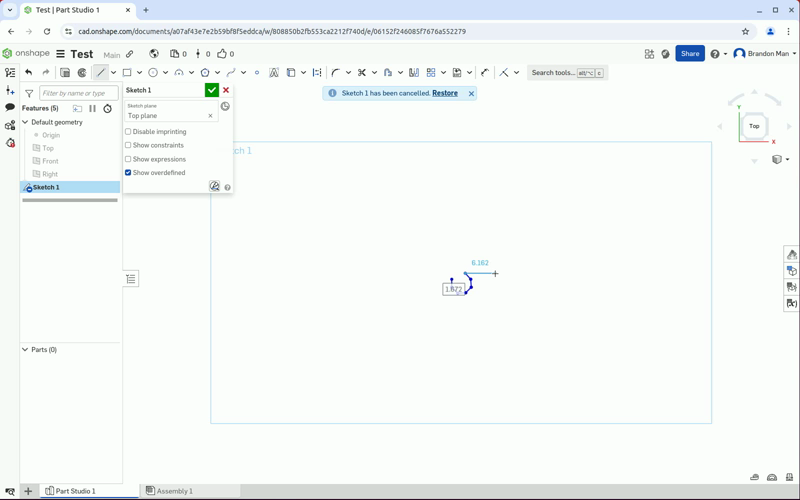
mouse_move(457, 273)
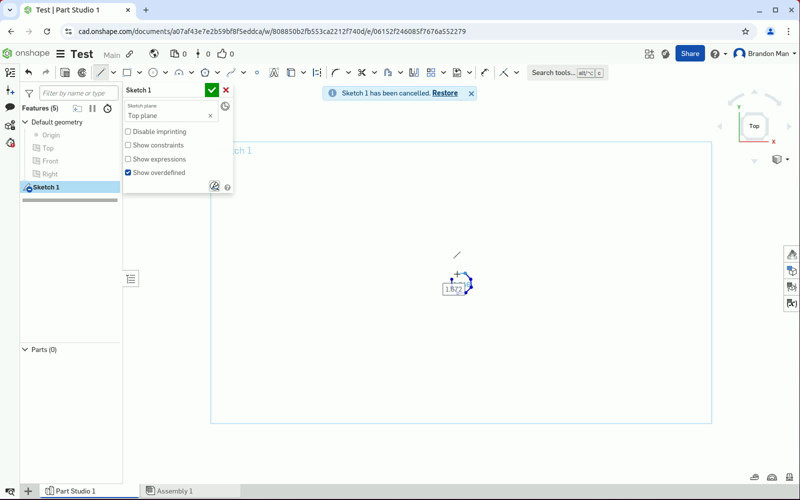
click(457, 273)
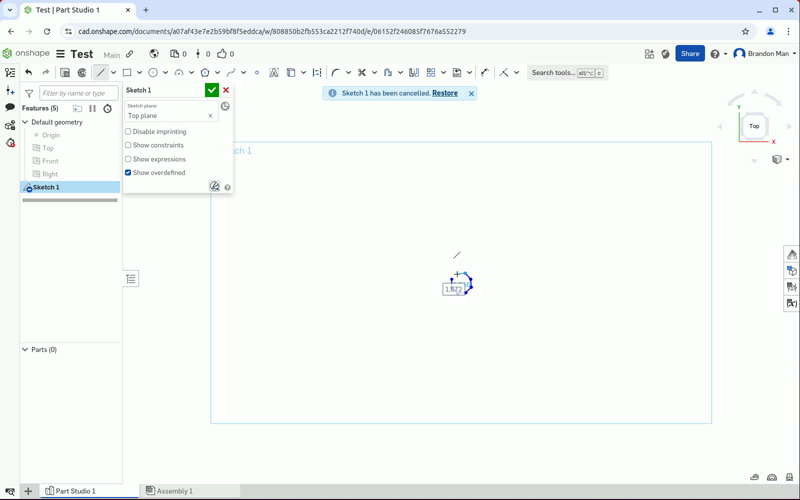
key_up(shift)
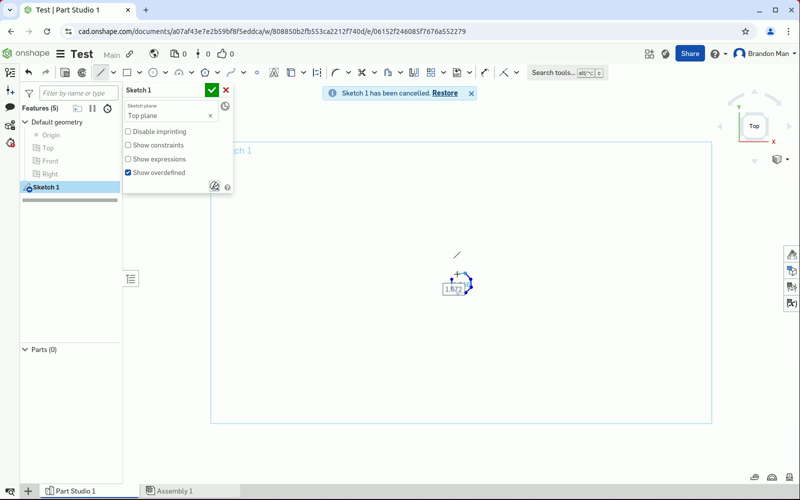
mouse_move(487, 273)
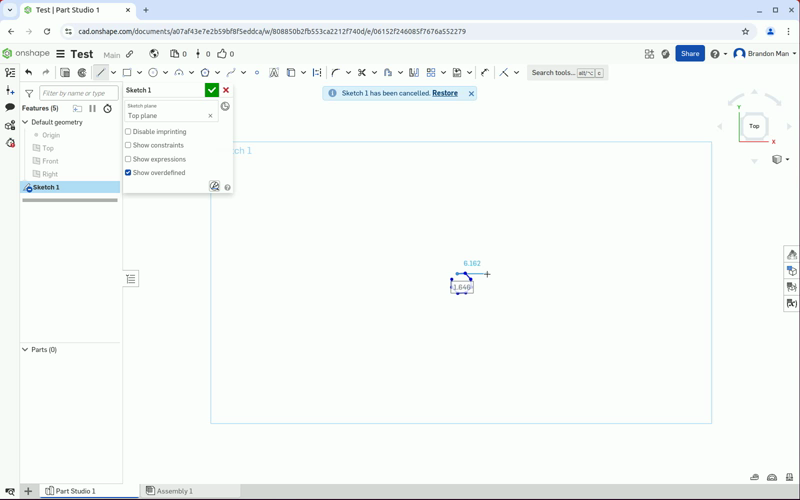
key_down(shift)
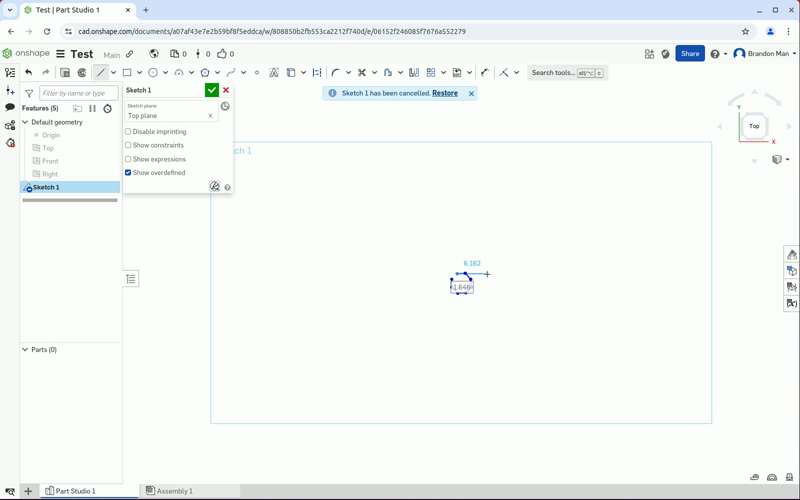
mouse_move(451, 279)
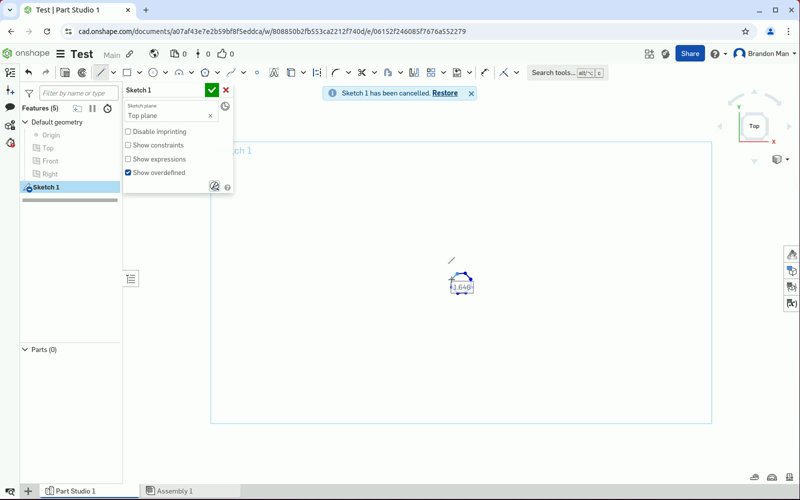
key_up(shift)
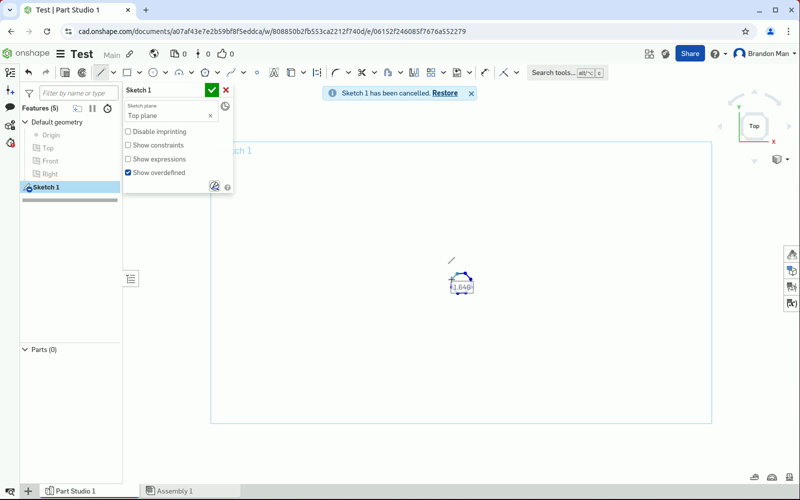
click(451, 279)
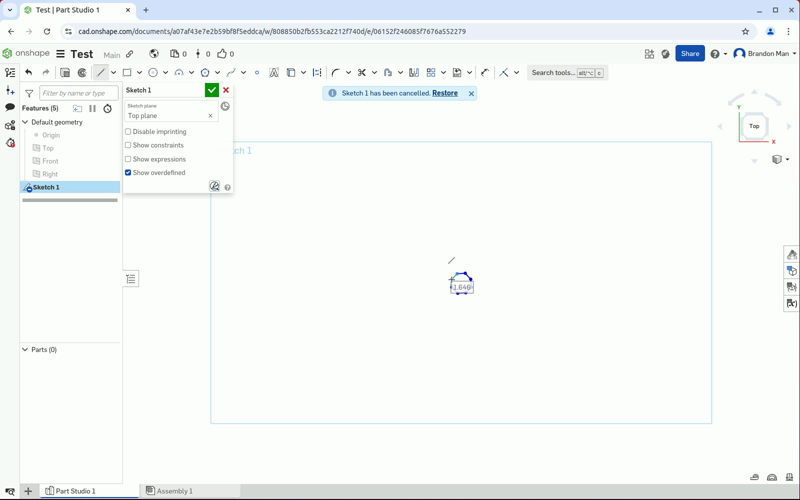
key(esc)
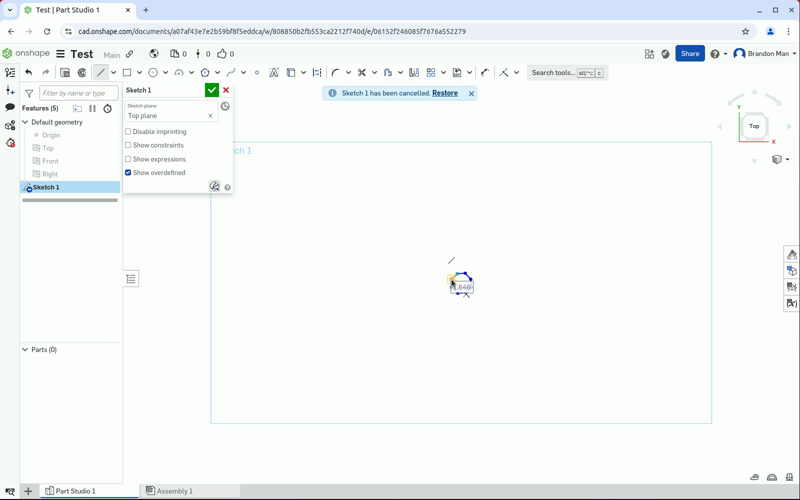
mouse_move(460, 277)
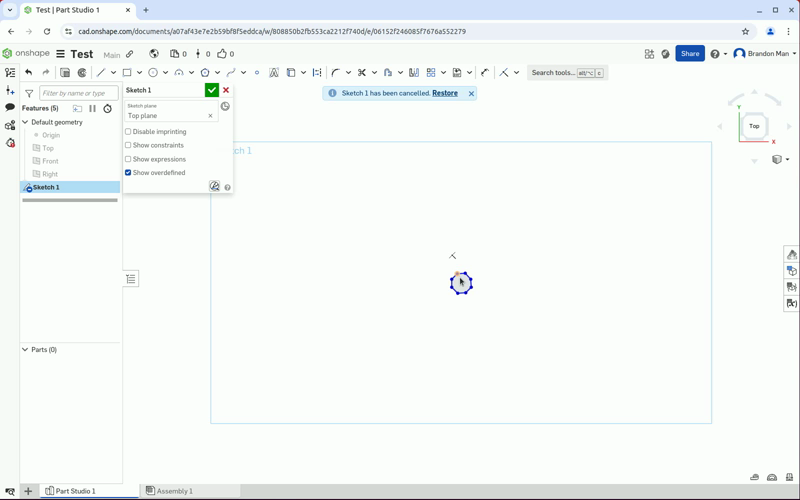
scroll(6)
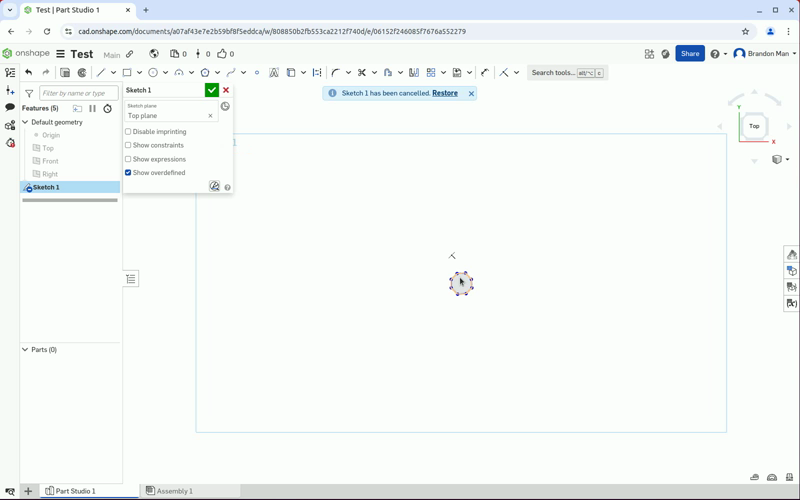
scroll(6)
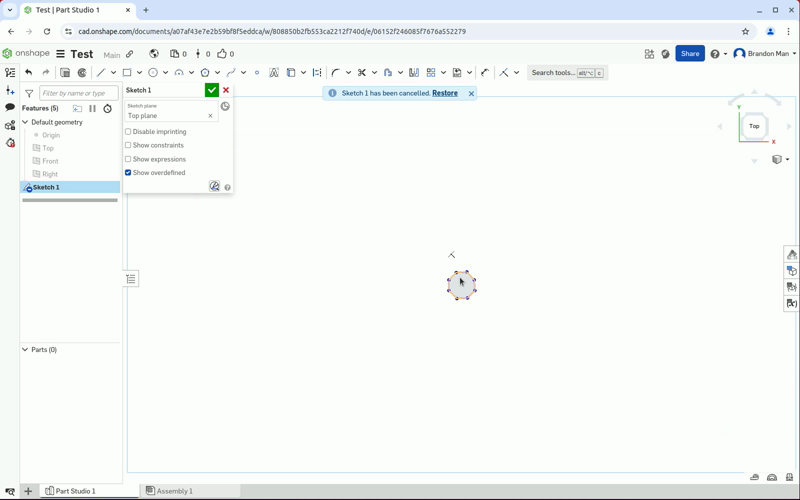
scroll(6)
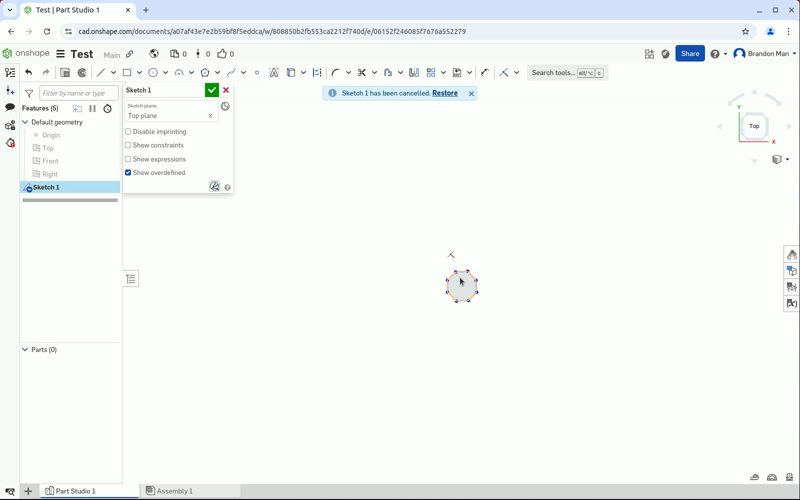
scroll(6)
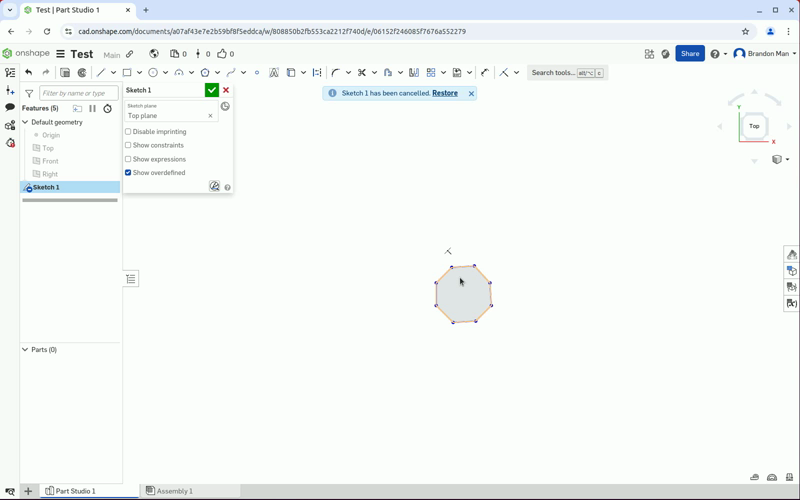
scroll(6)
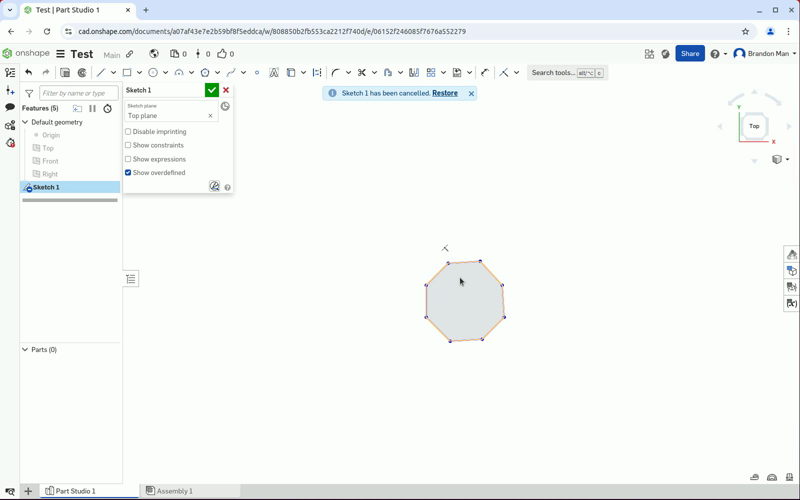
scroll(6)
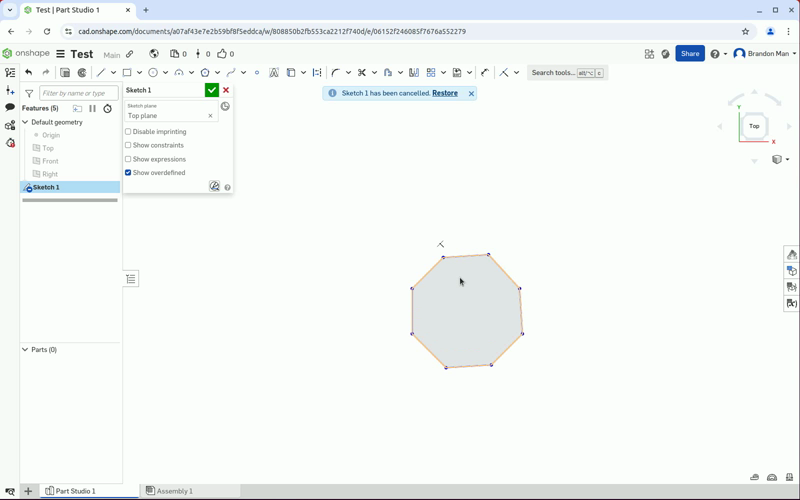
scroll(6)
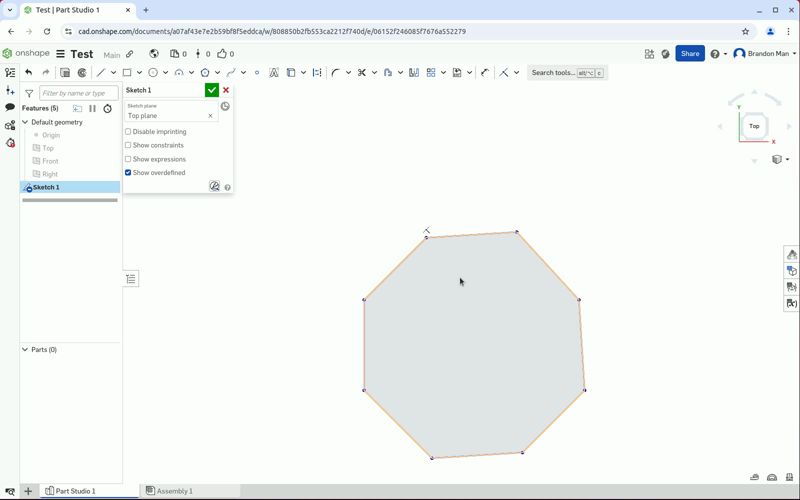
click(460, 277)
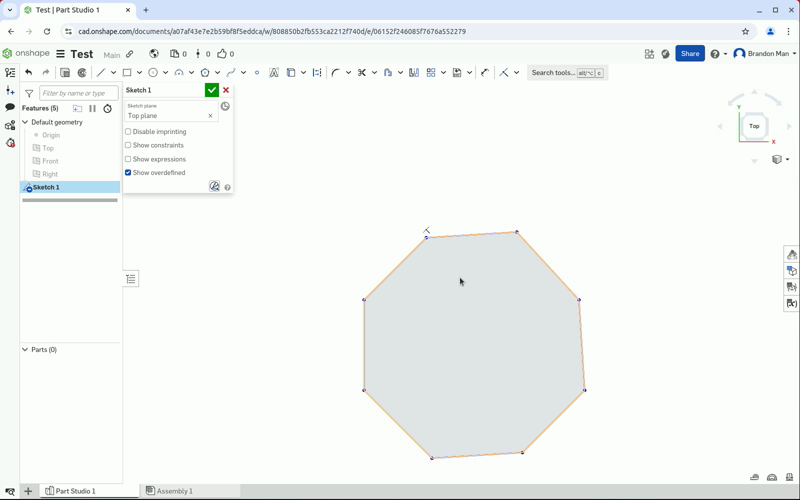
scroll(-6)
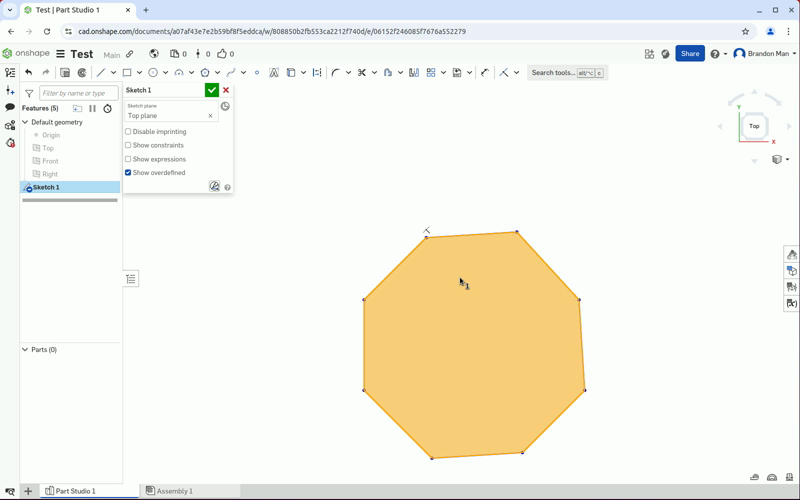
scroll(-6)
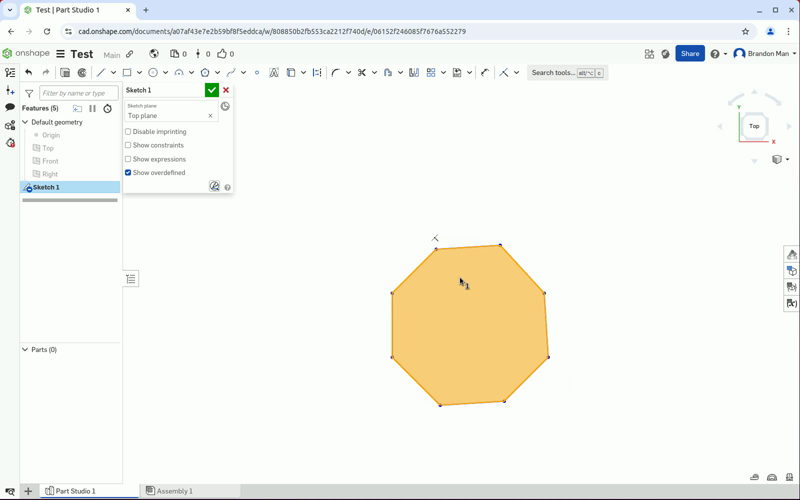
scroll(-6)
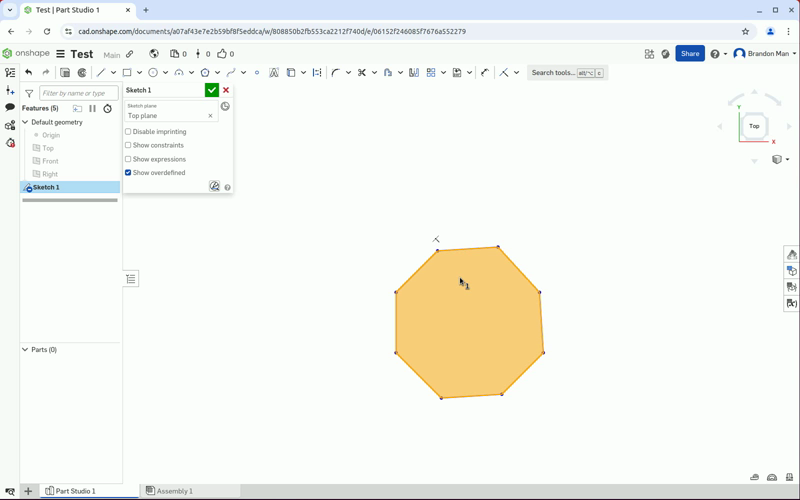
scroll(-6)
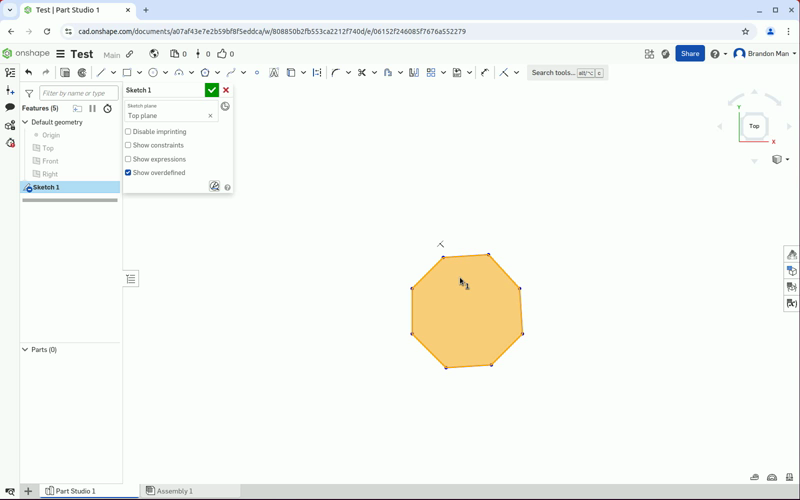
scroll(-6)
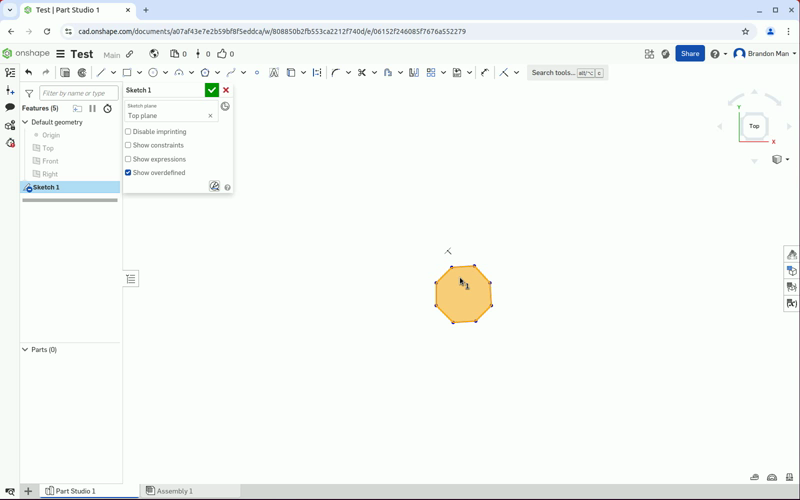
scroll(-6)
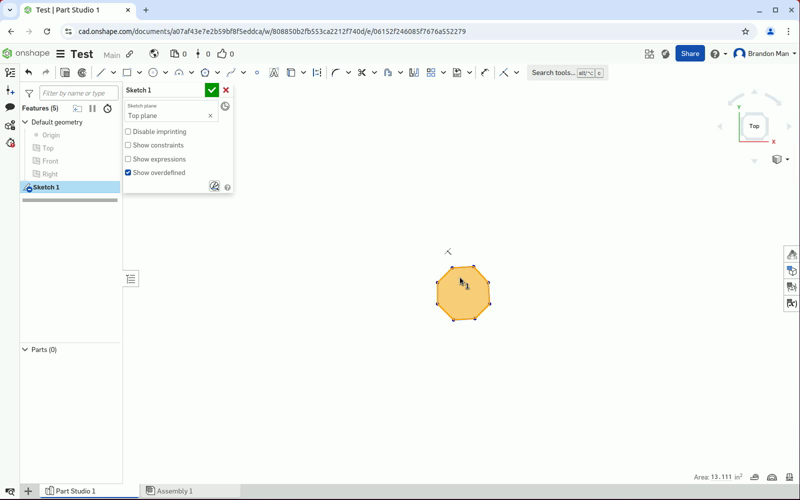
scroll(-6)
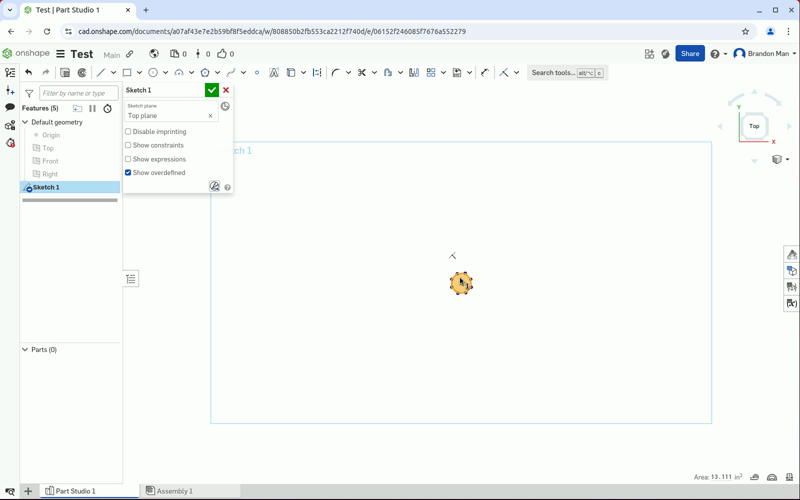
mouse_move(73, 352)
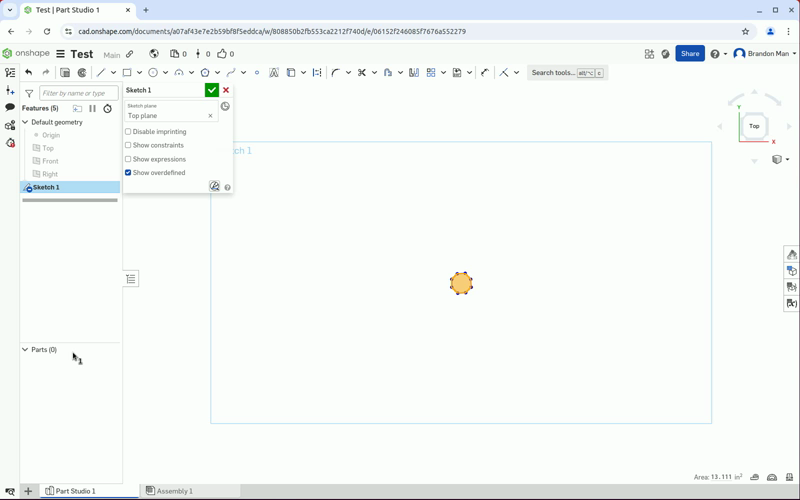
key(shift+y)
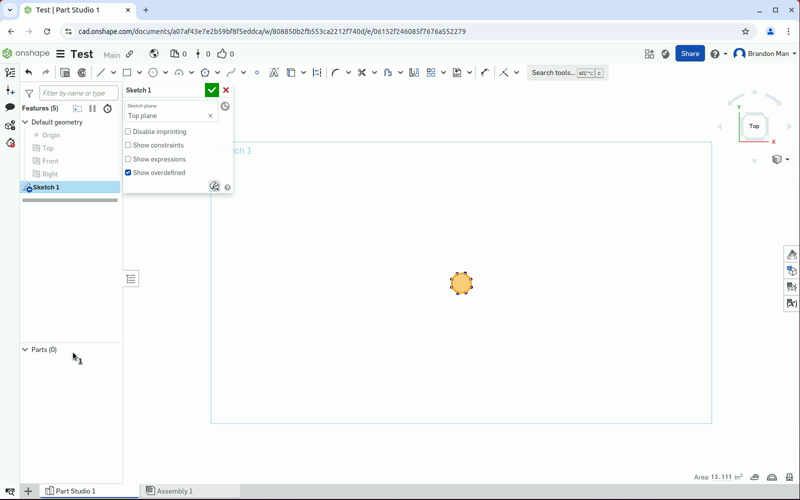
key(shift+e)
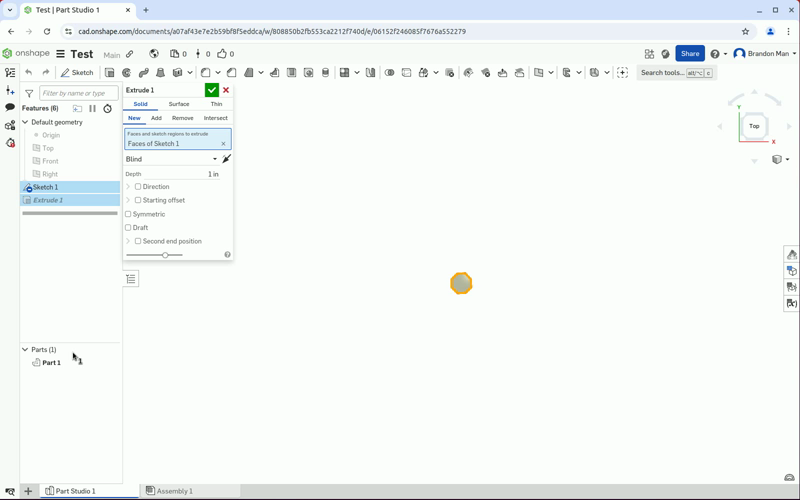
mouse_move(143, 106)
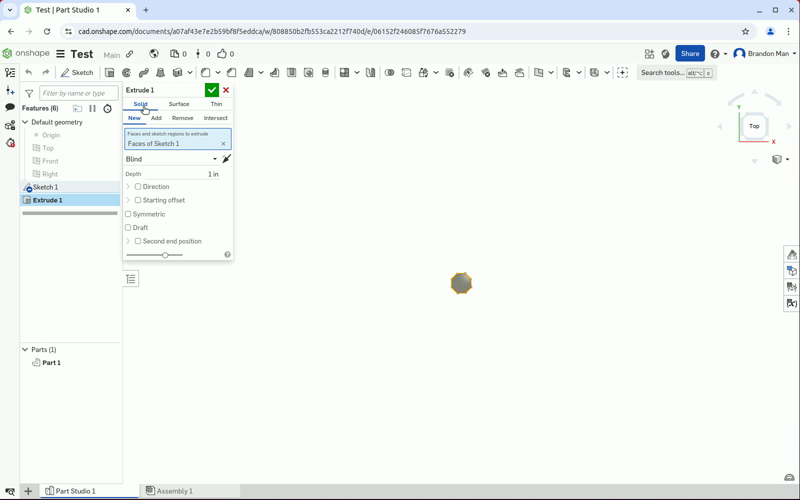
click(143, 106)
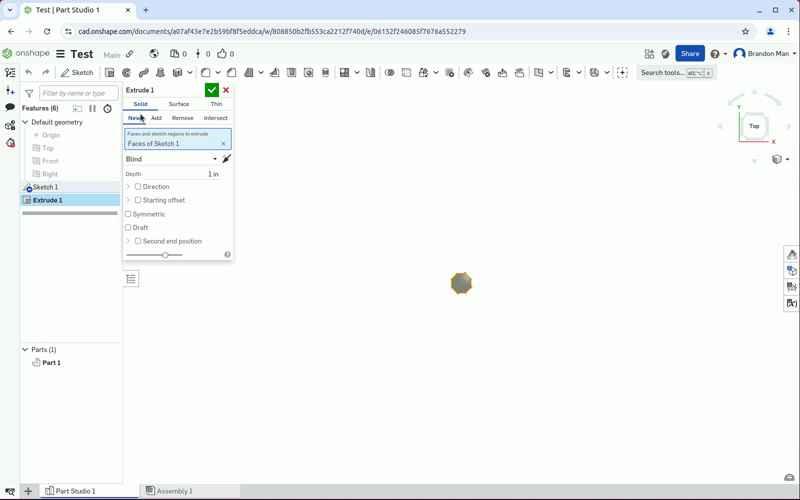
mouse_move(137, 120)
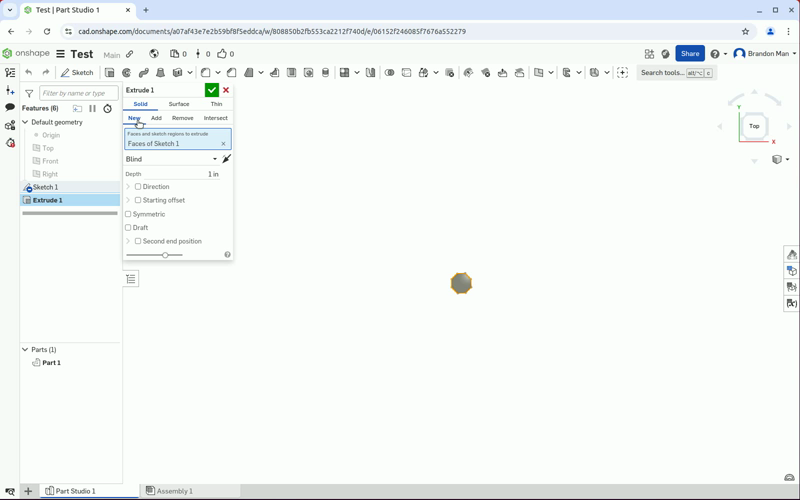
click(137, 120)
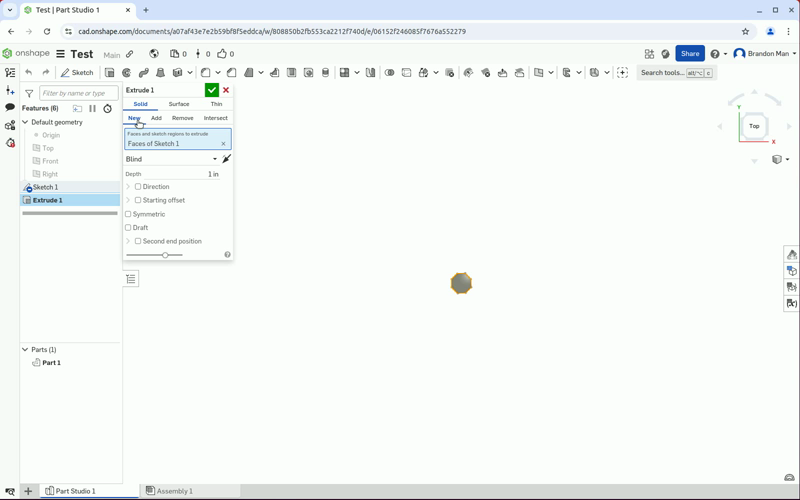
key(tab, 4)
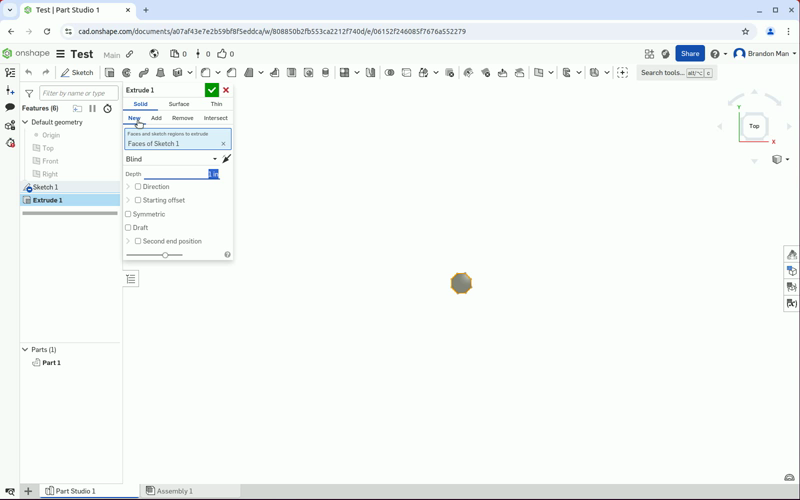
text(-1.444)
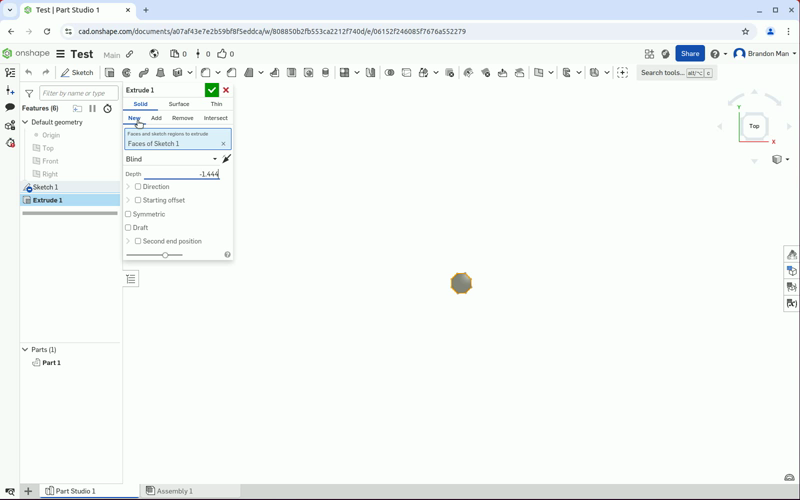
key(enter)
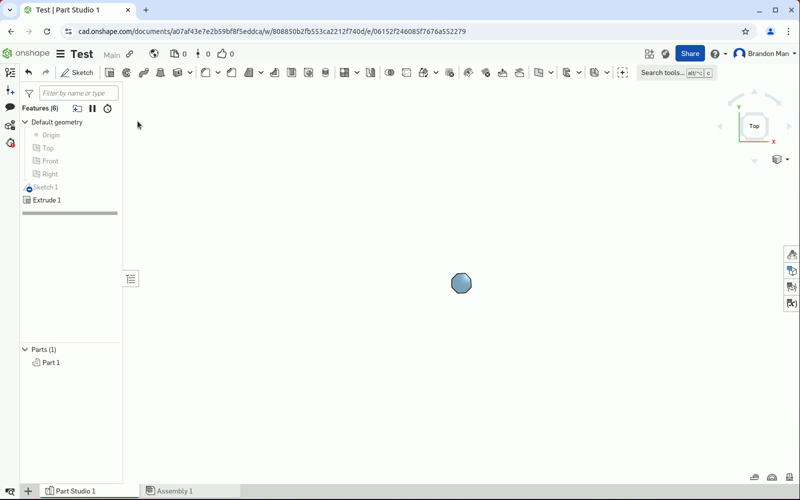
key(shift+h)
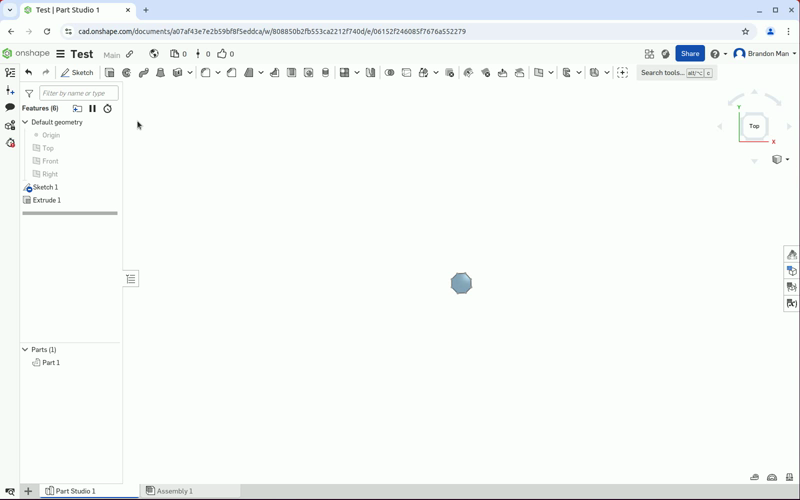
key(shift+h)
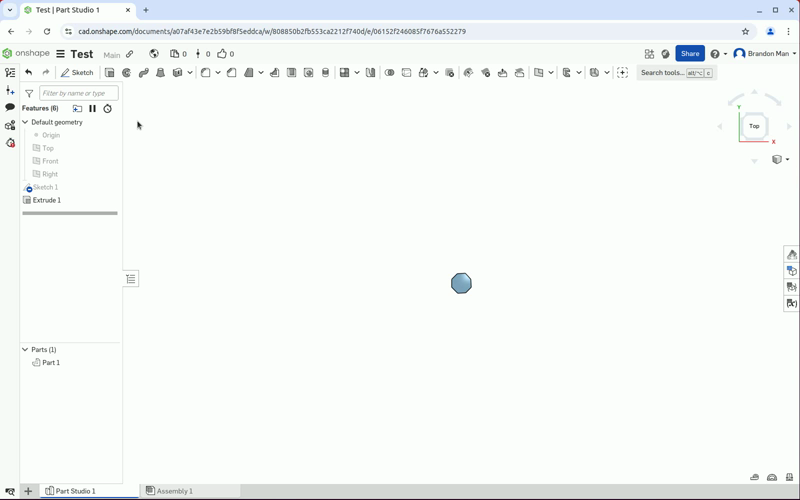
mouse_move(73, 189)
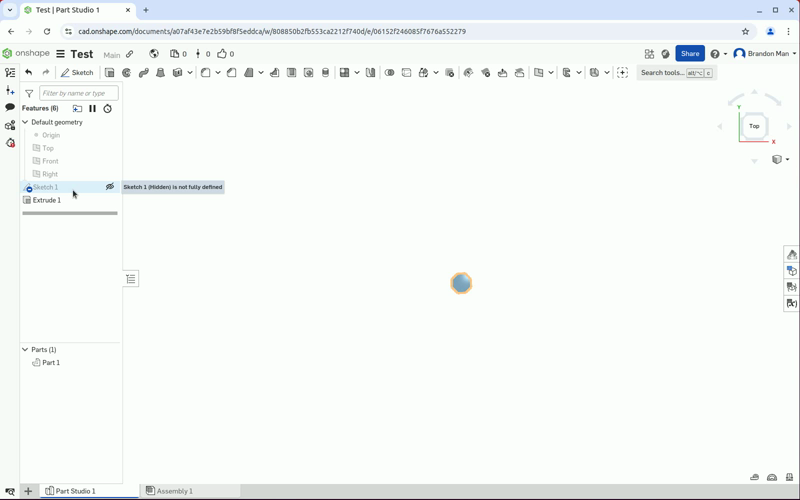
click(73, 189)
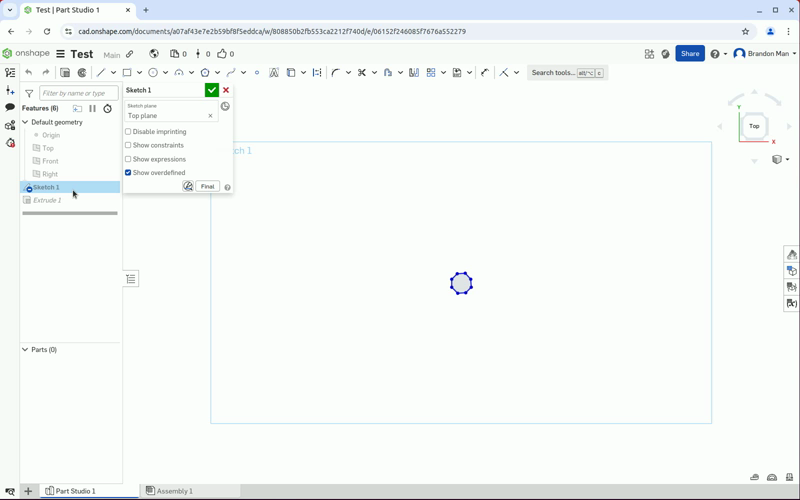
mouse_move(229, 92)
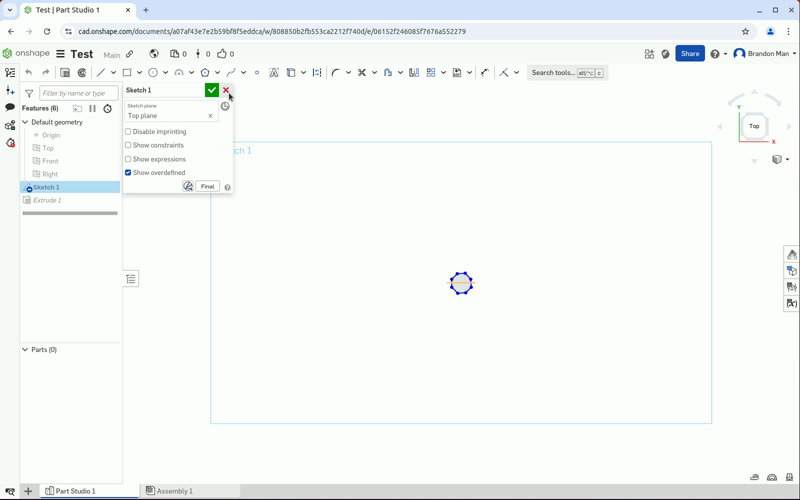
click(229, 92)
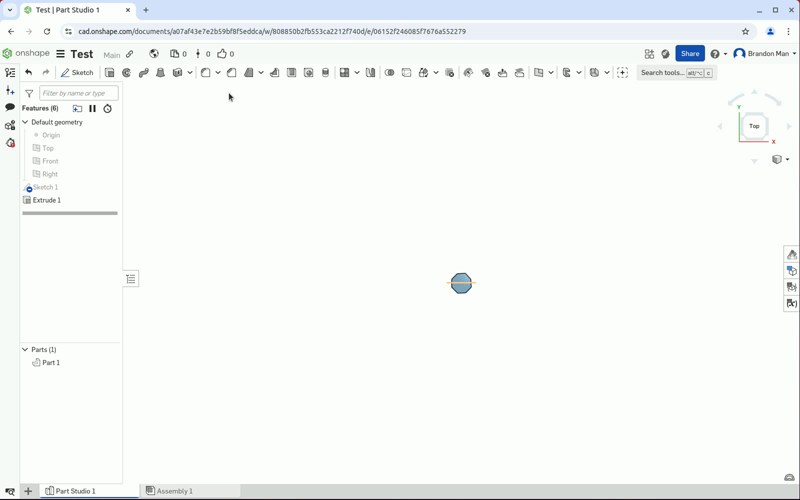
mouse_move(73, 352)
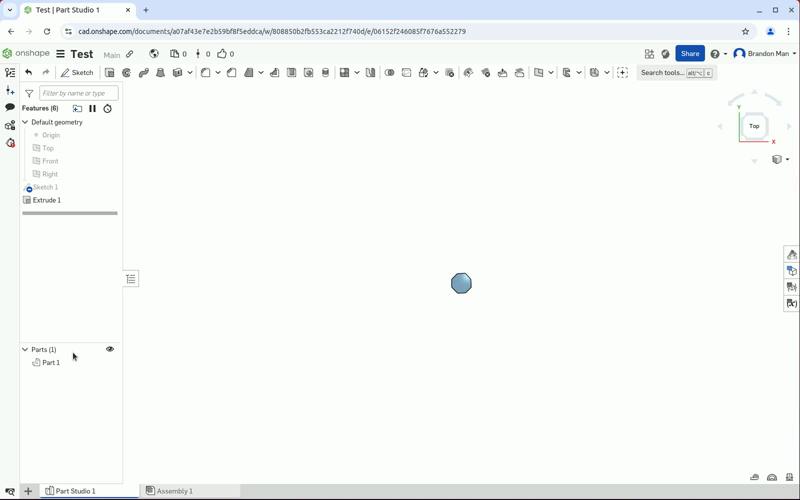
key(y)
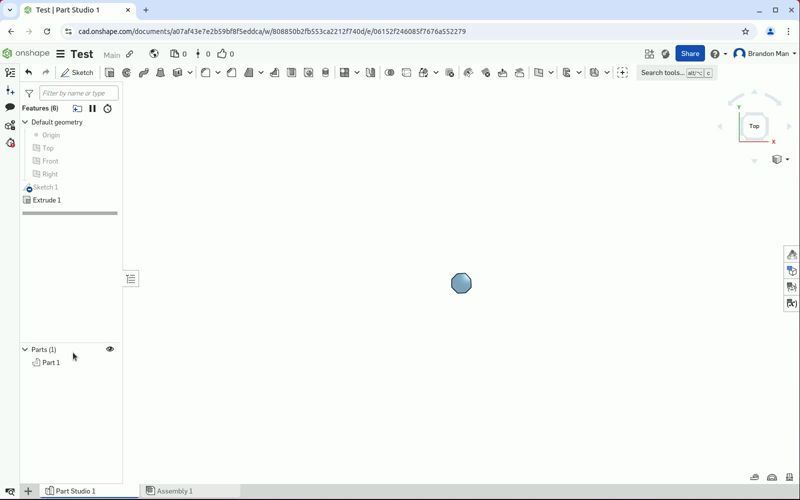
key(shift+p)
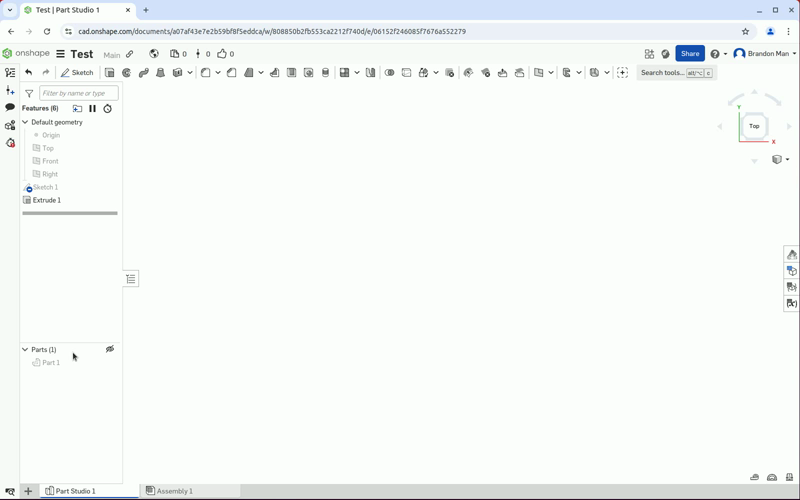
key(space)
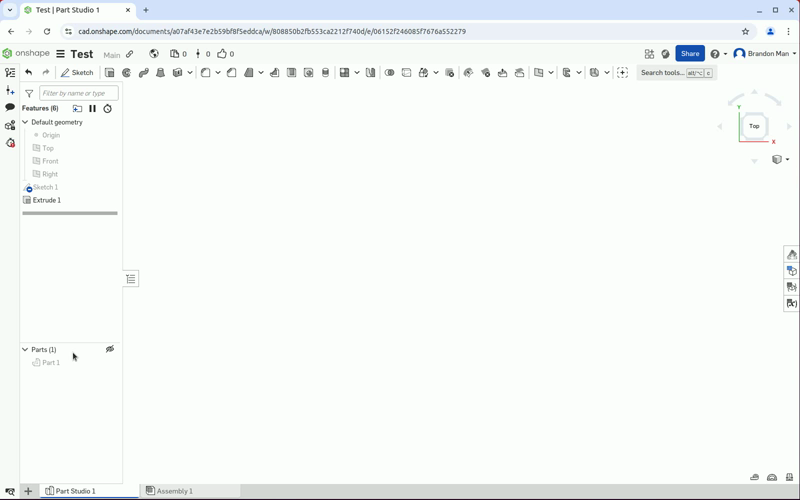
key_down(shift)
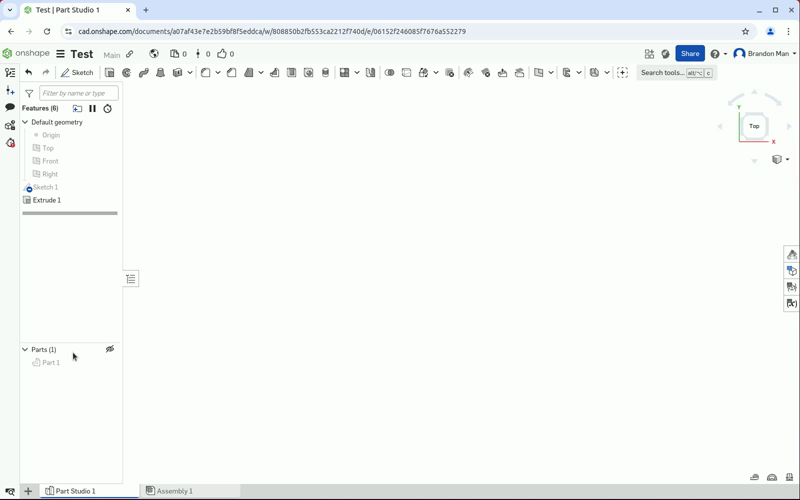
key(up)
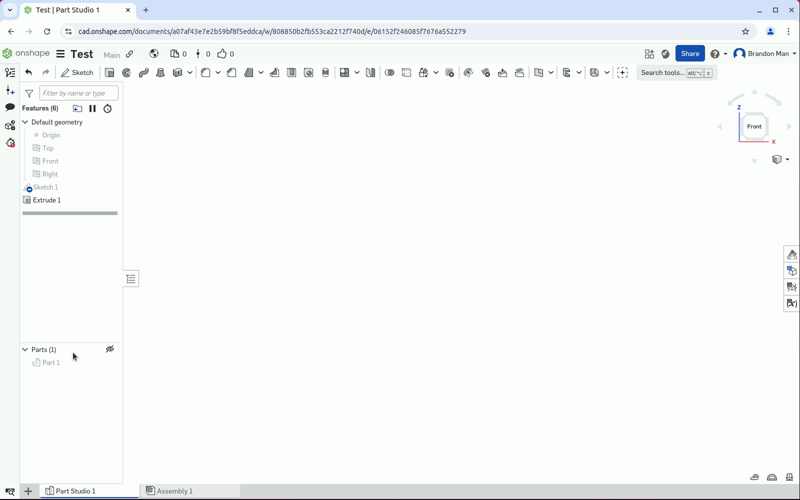
key_up(shift)
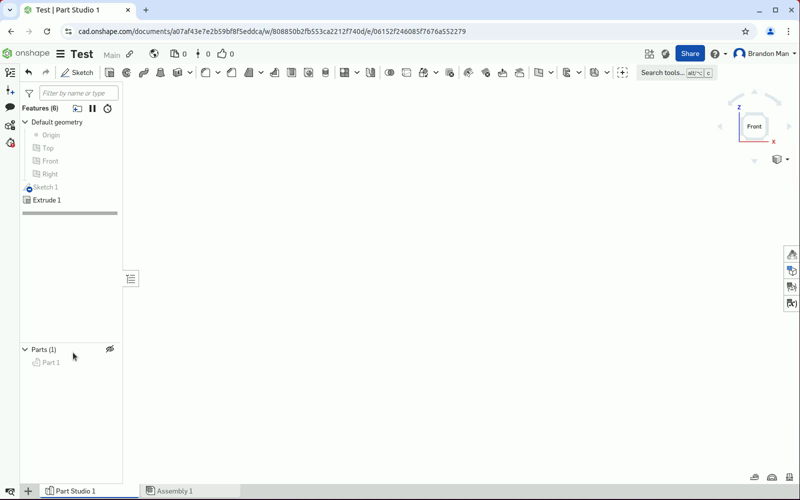
mouse_move(73, 352)
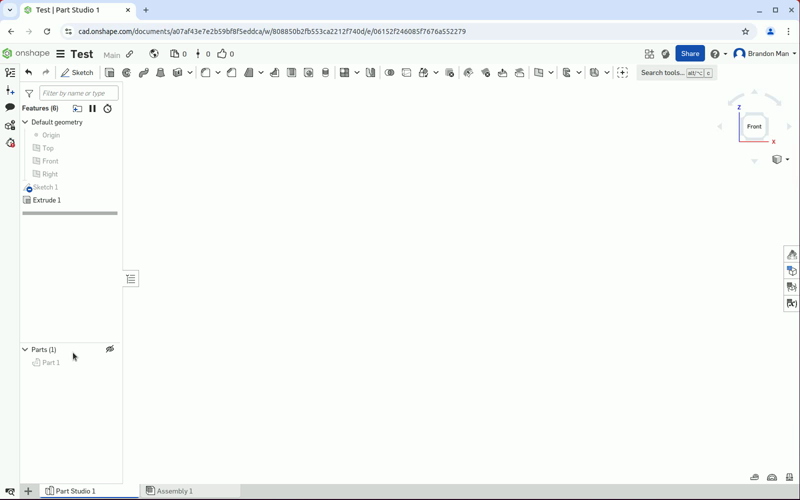
key(shift+y)
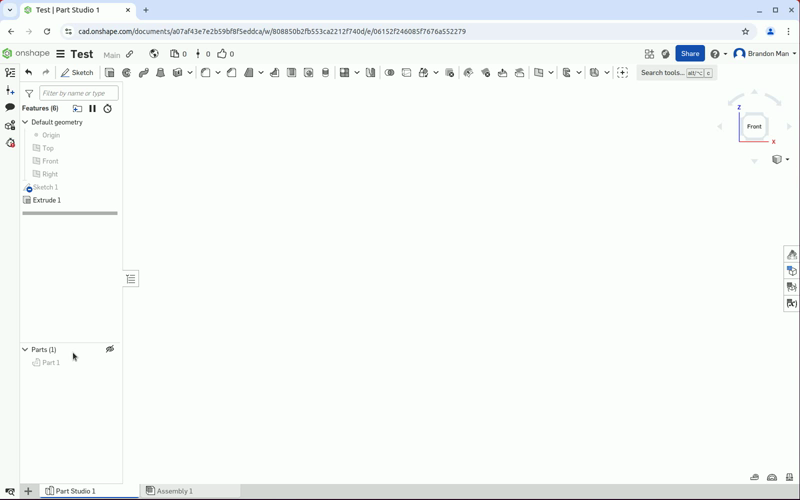
key(shift+s)
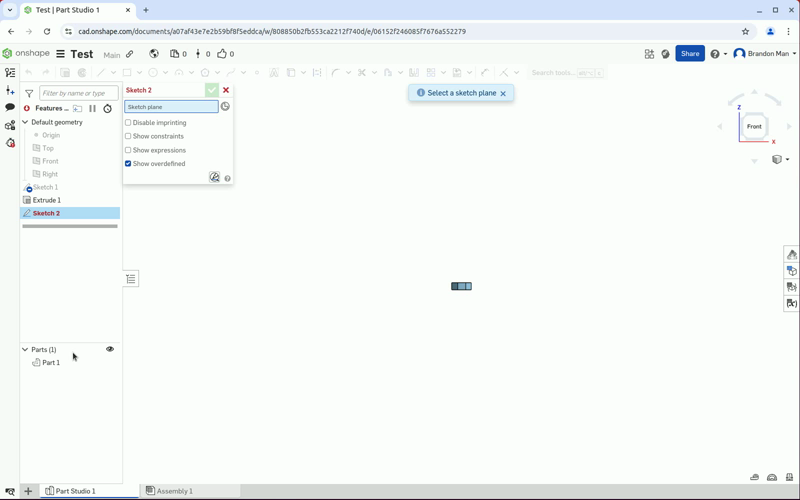
mouse_move(73, 163)
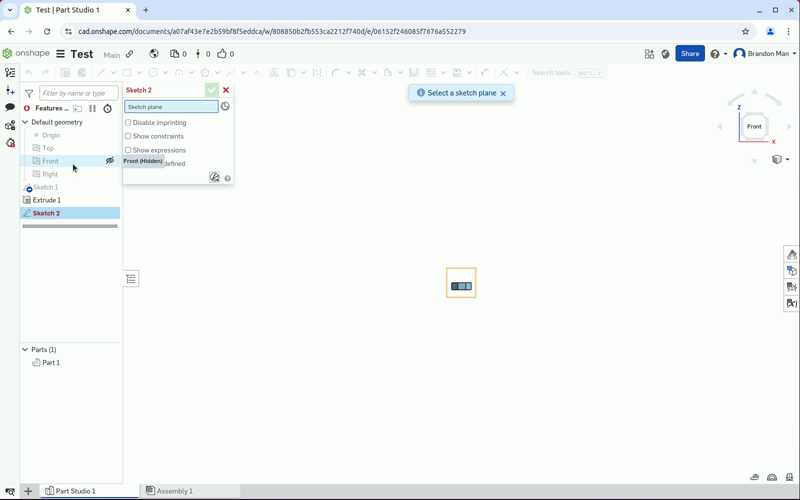
click(73, 163)
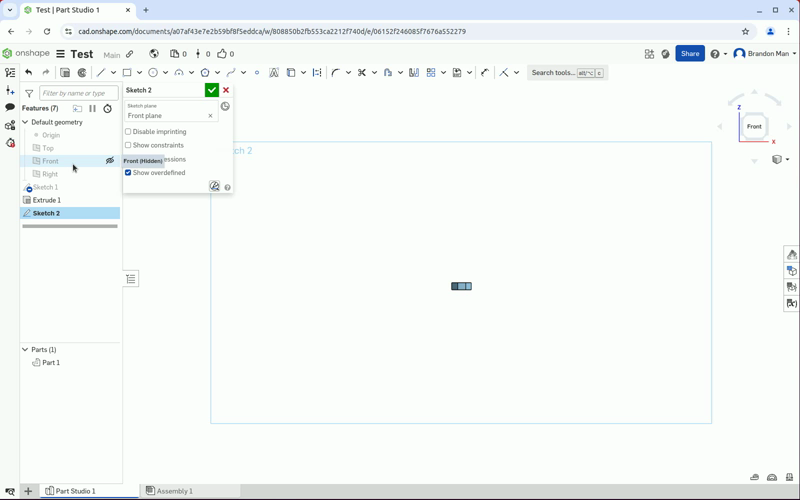
mouse_move(73, 352)
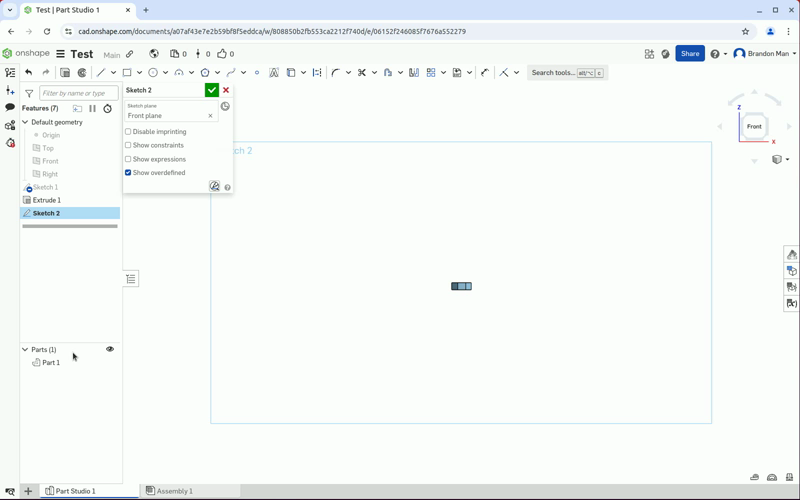
key(y)
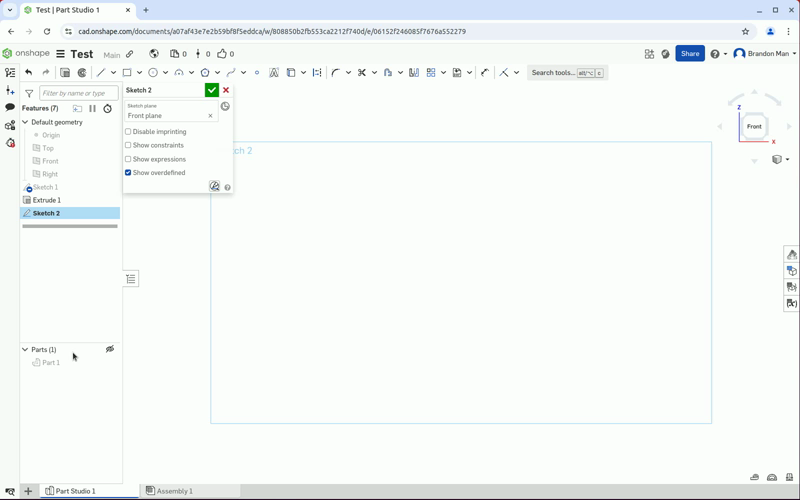
key(l)
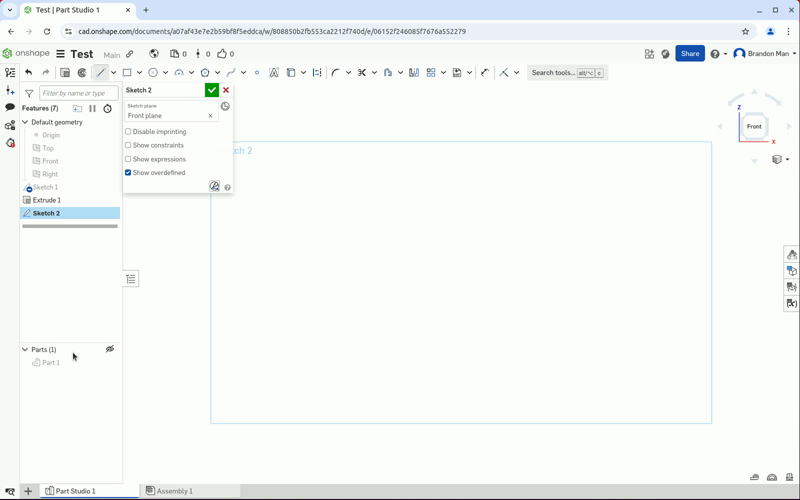
key_down(shift)
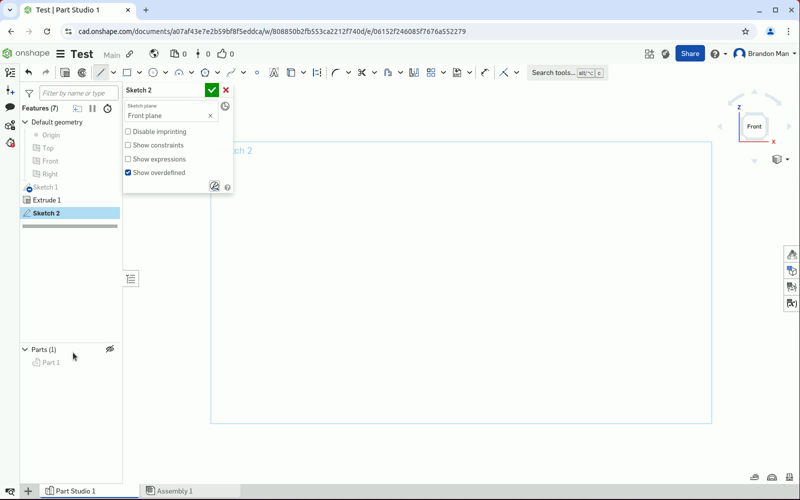
mouse_move(437, 272)
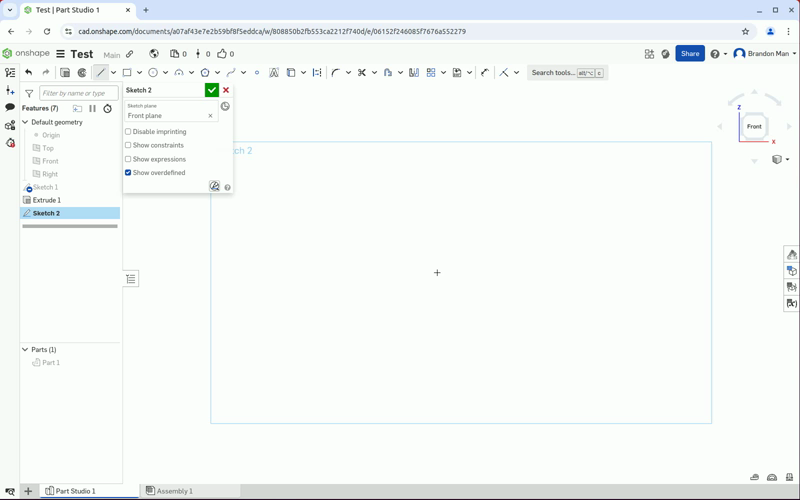
click(437, 272)
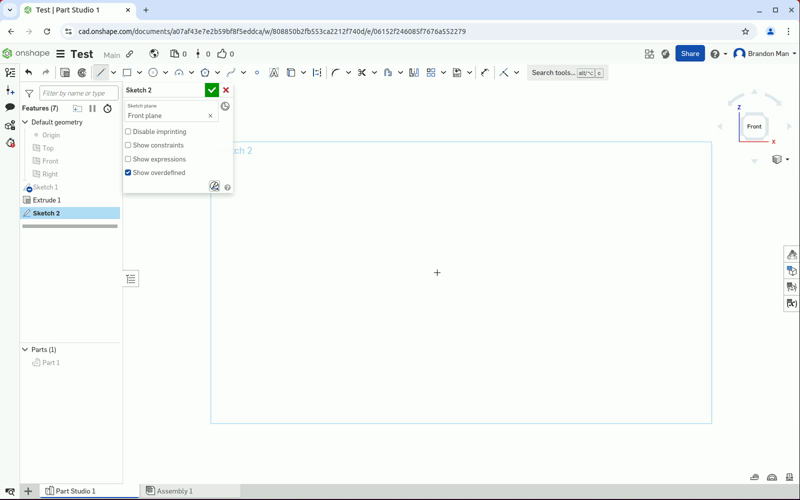
key_up(shift)
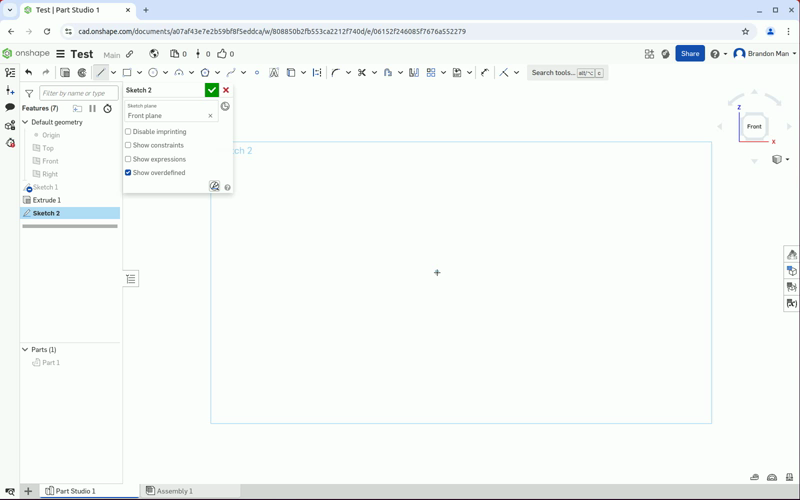
key_down(shift)
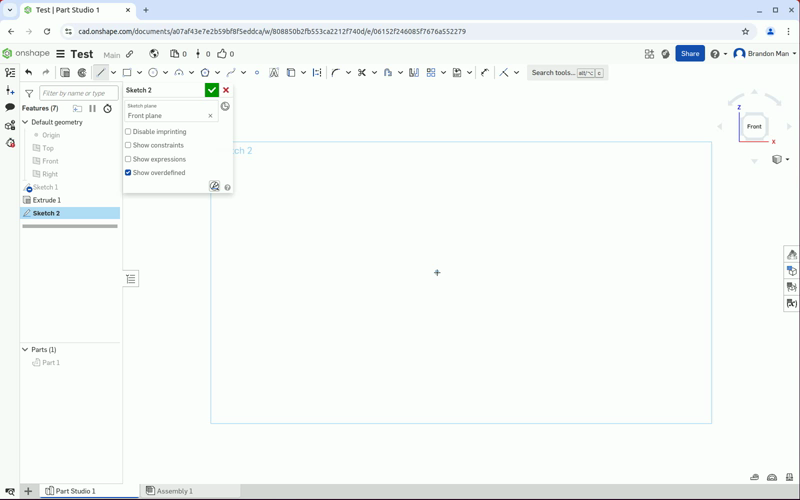
mouse_move(467, 272)
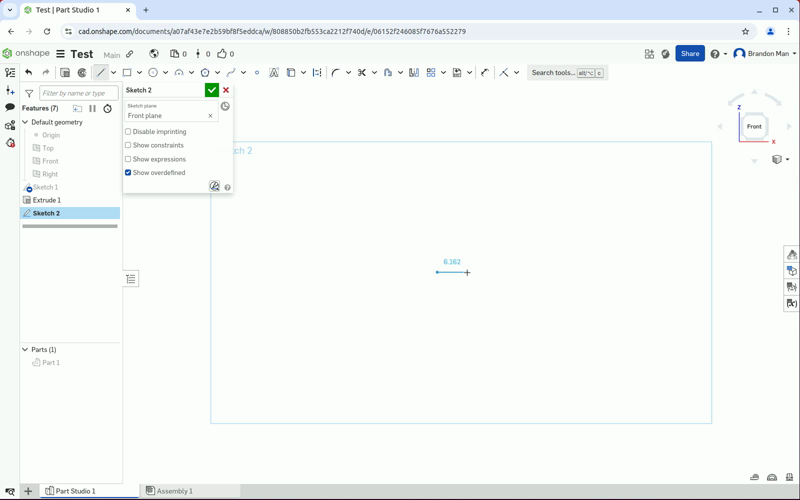
mouse_move(456, 272)
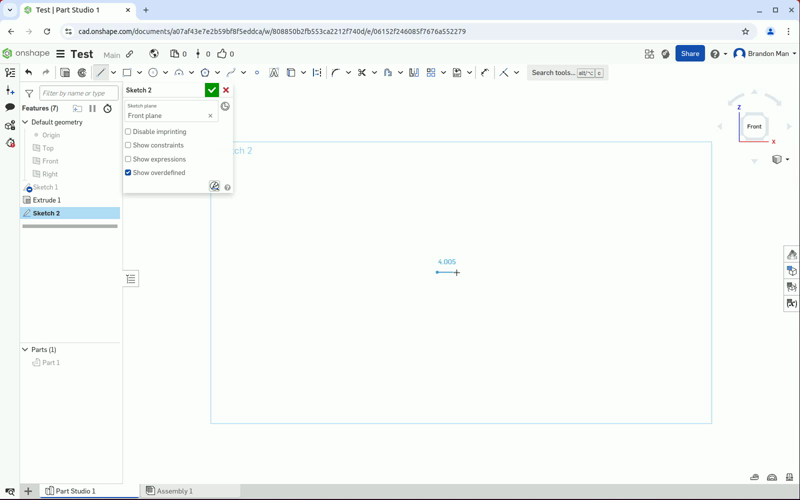
click(456, 272)
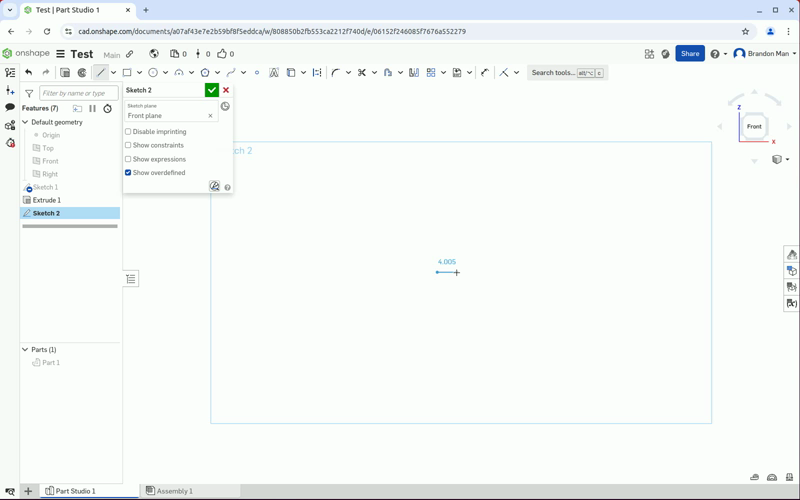
key_up(shift)
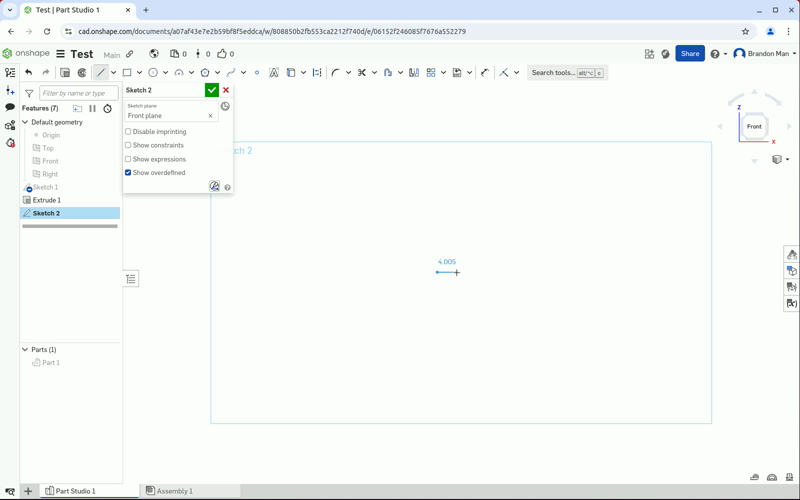
key_down(shift)
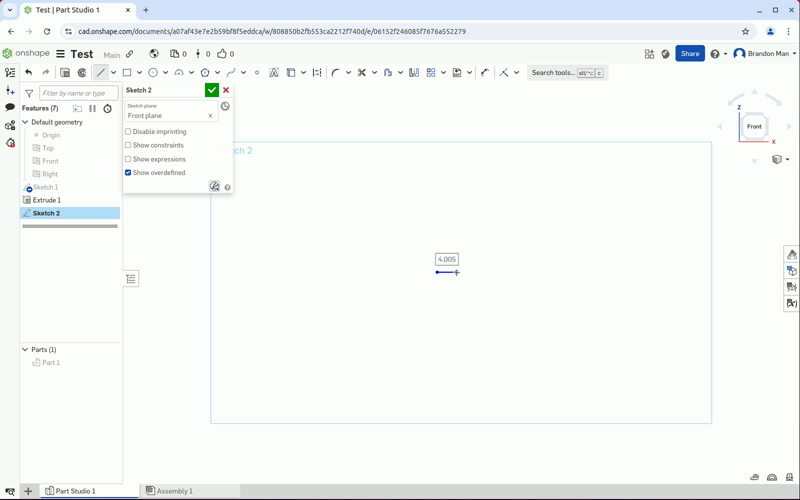
mouse_move(486, 272)
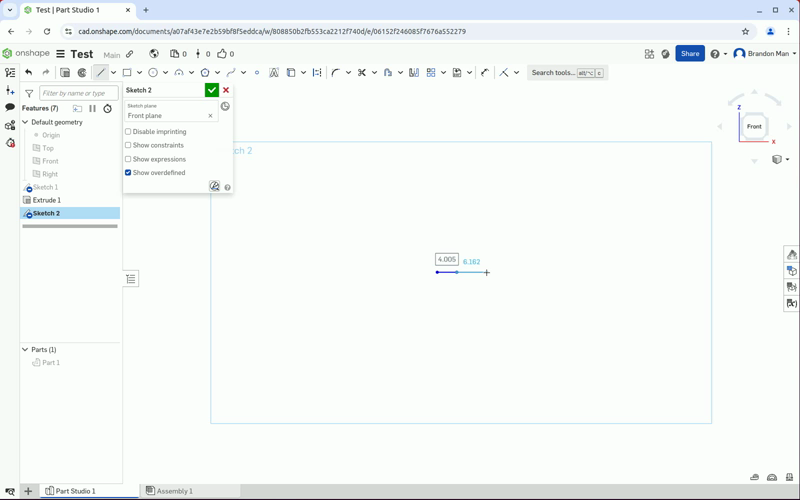
mouse_move(458, 277)
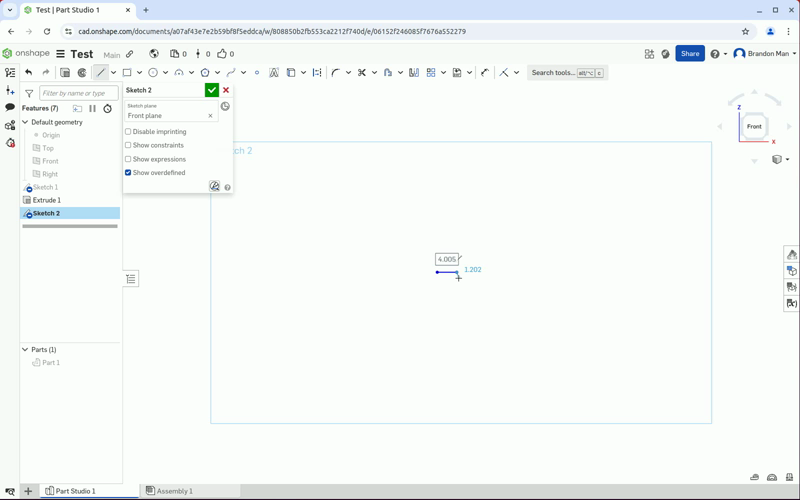
scroll(6)
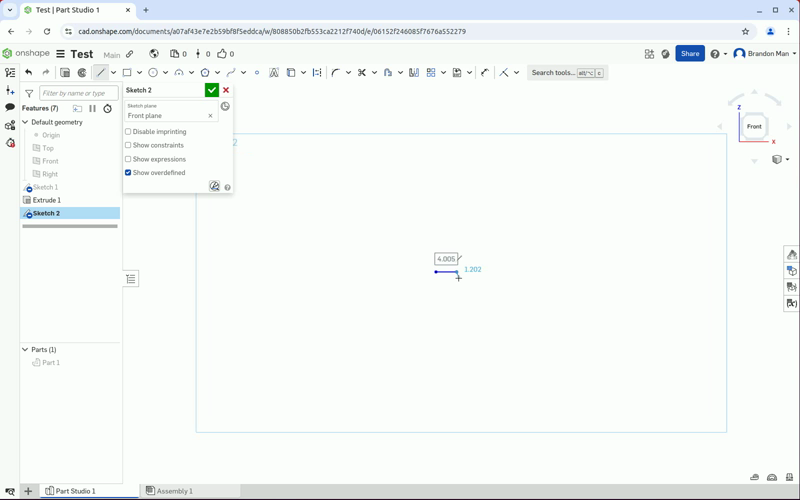
scroll(6)
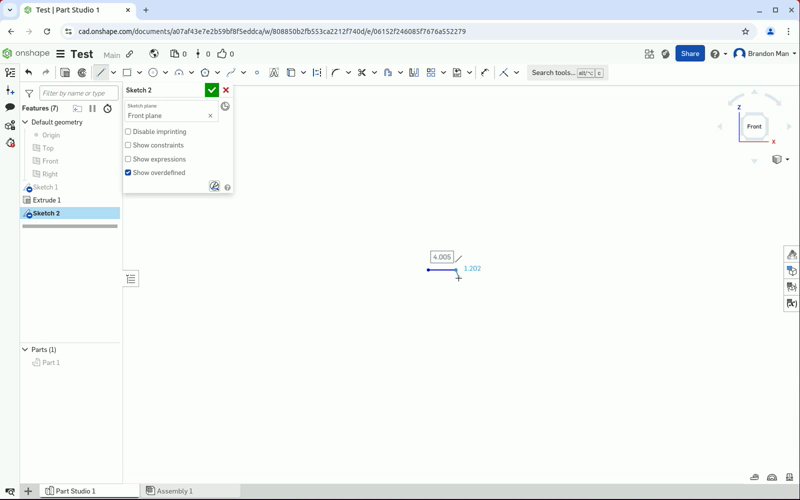
scroll(6)
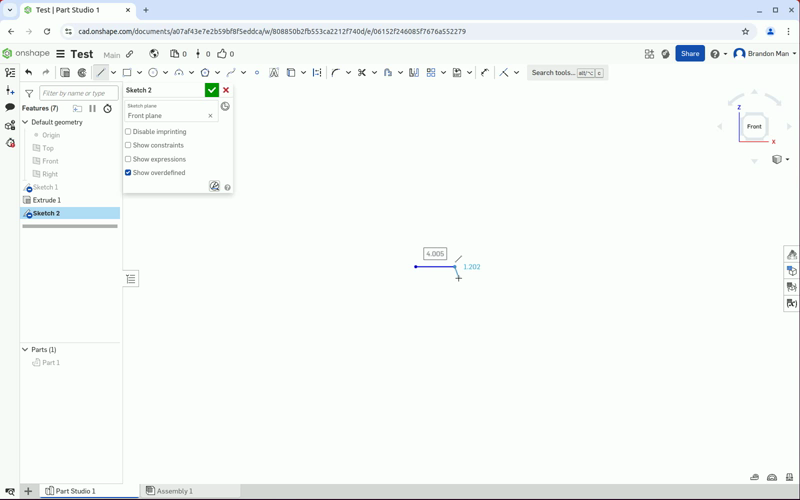
scroll(6)
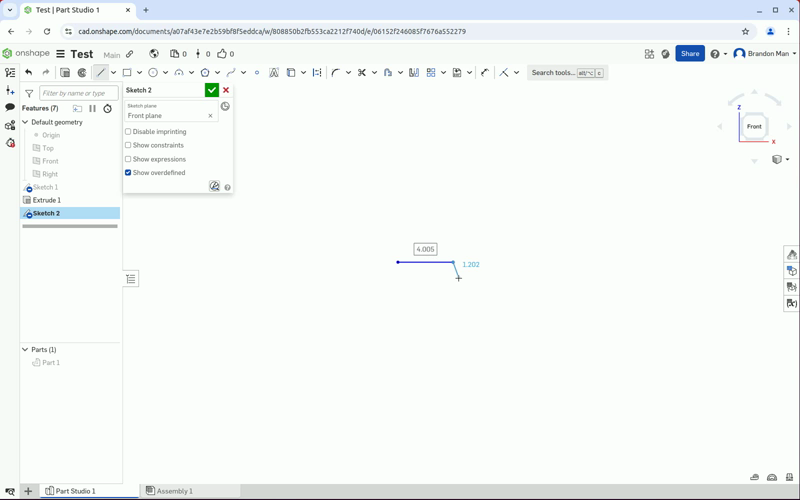
scroll(6)
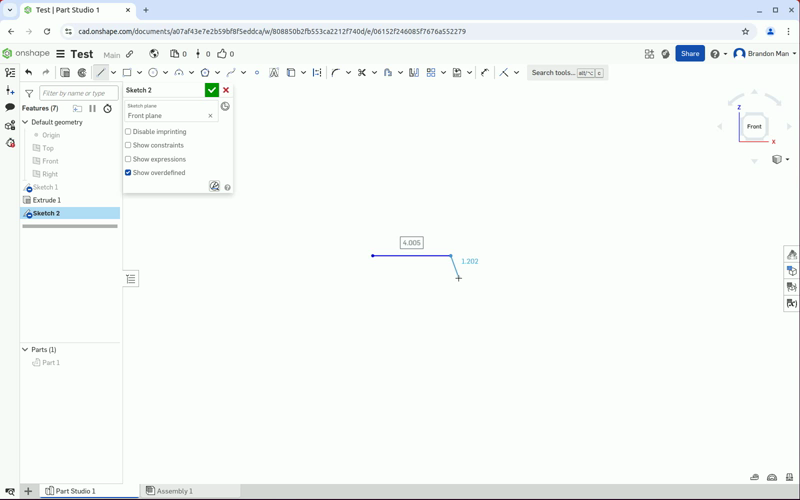
scroll(6)
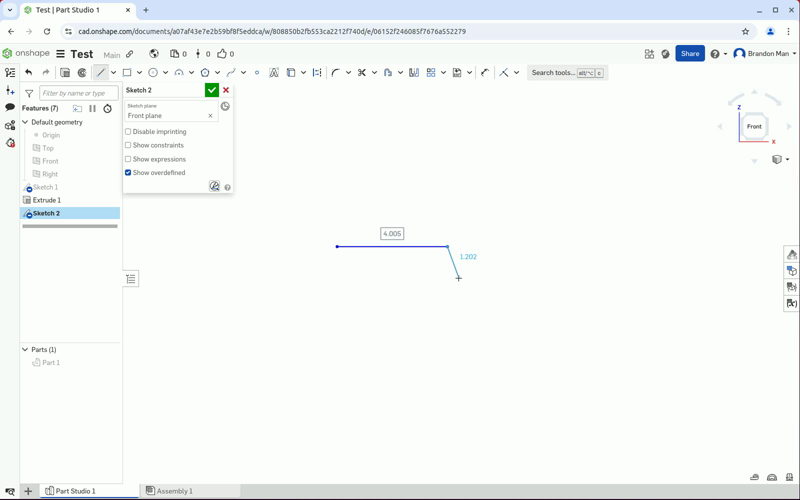
scroll(6)
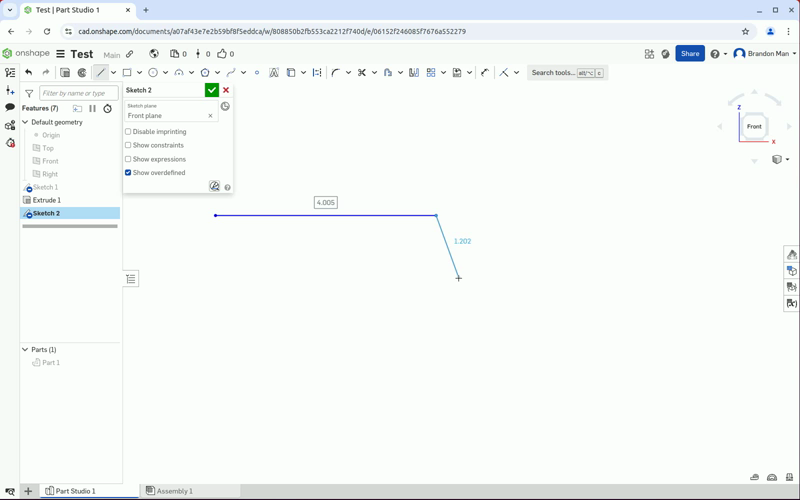
click(458, 277)
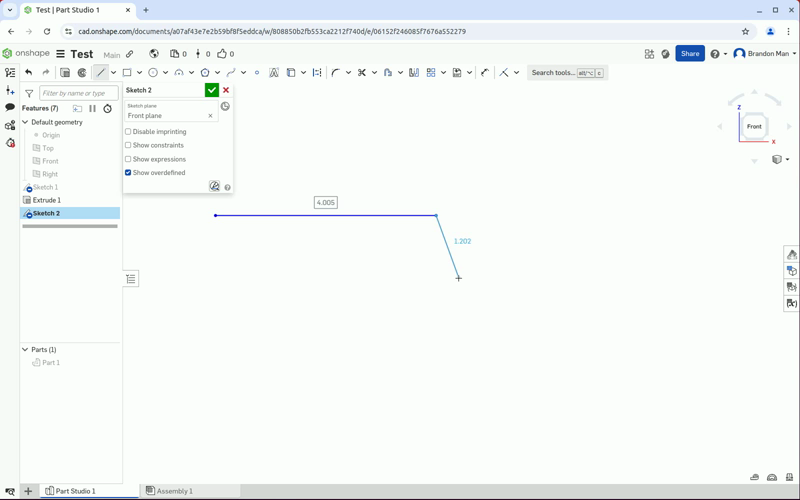
scroll(-6)
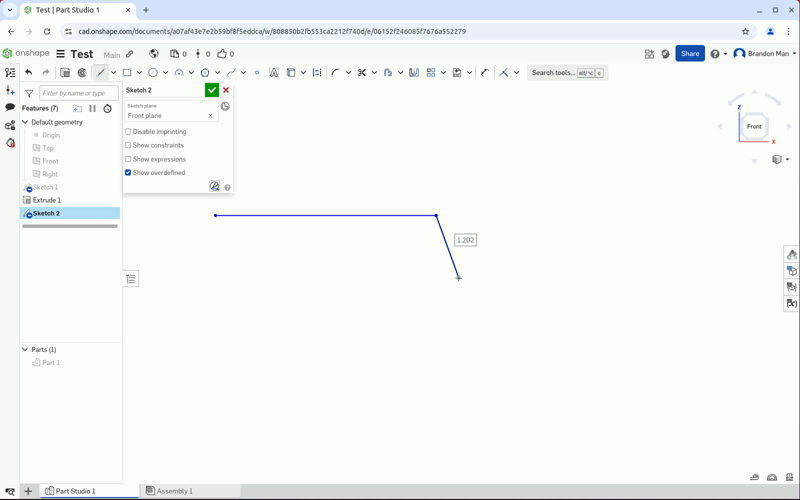
scroll(-6)
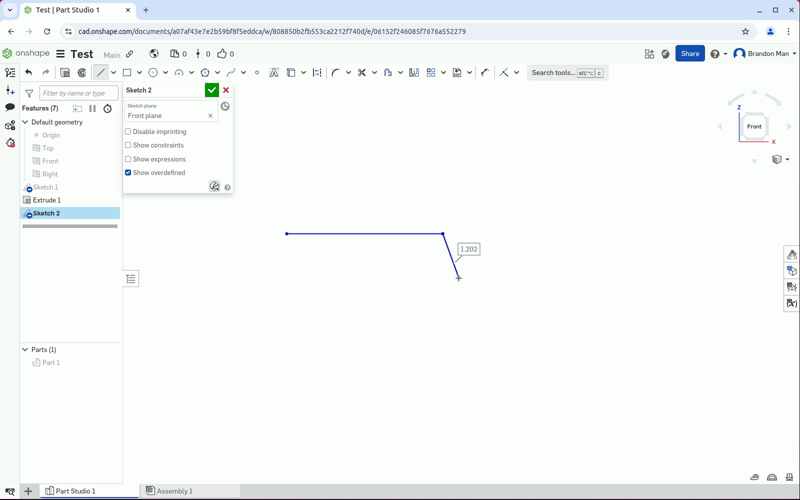
scroll(-6)
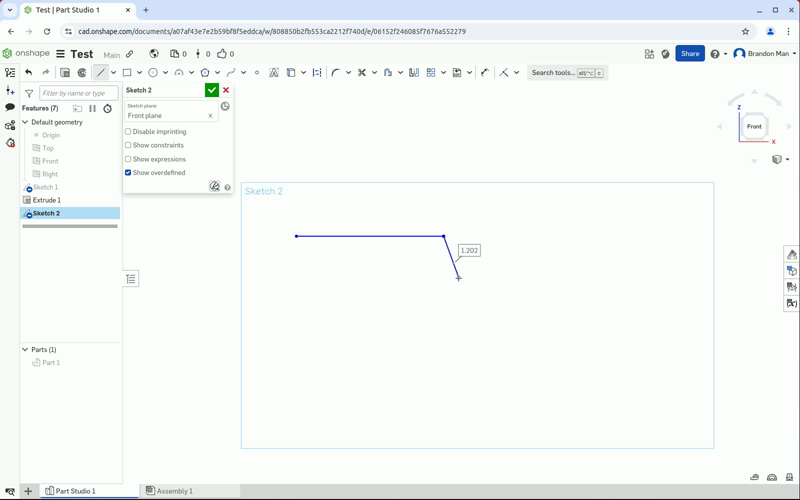
scroll(-6)
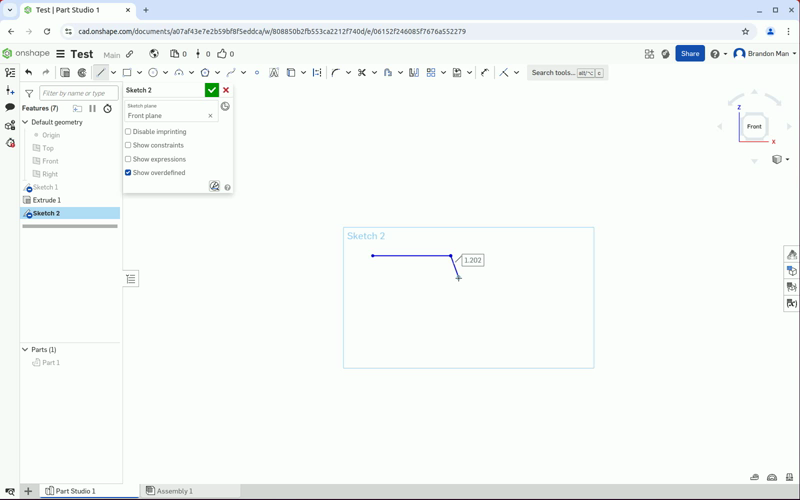
scroll(-6)
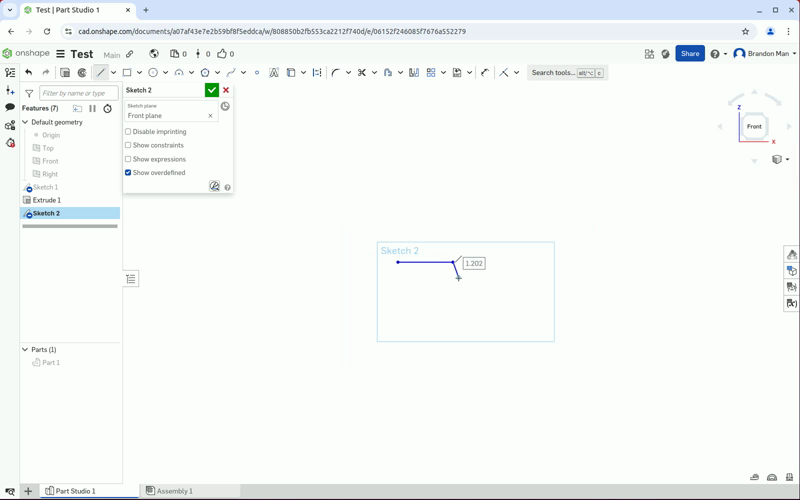
scroll(-6)
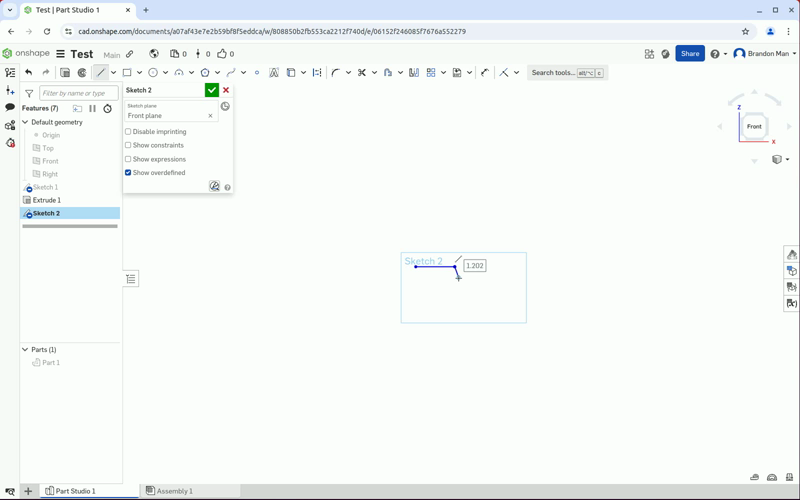
scroll(-6)
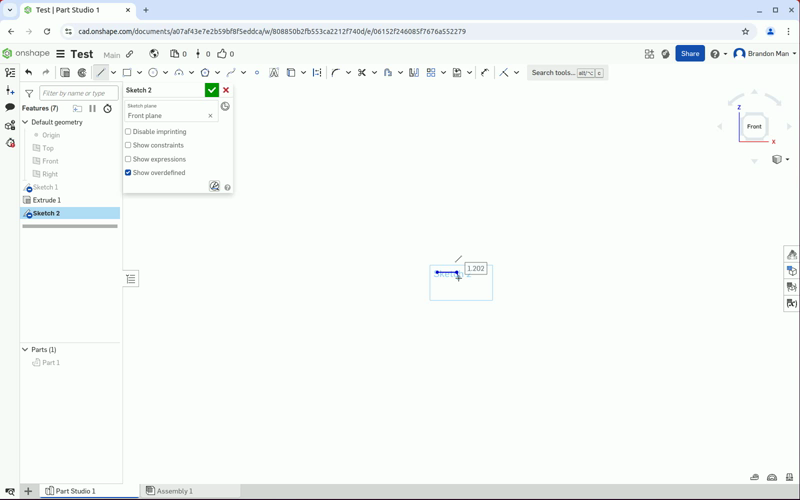
key_up(shift)
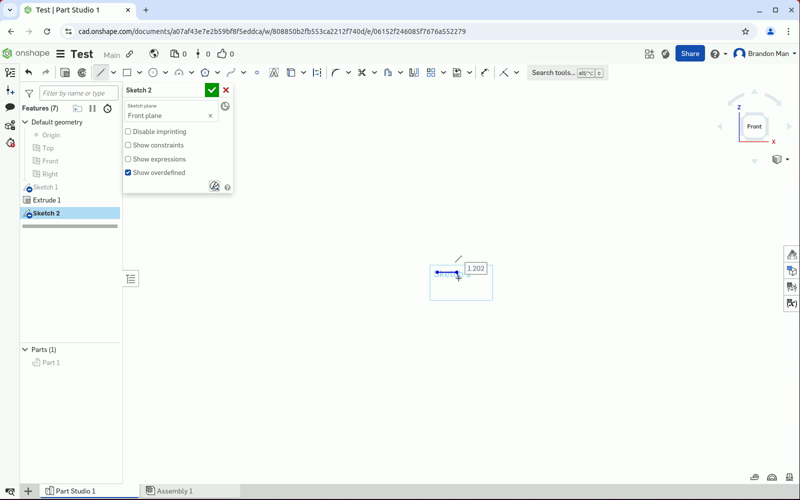
key_down(shift)
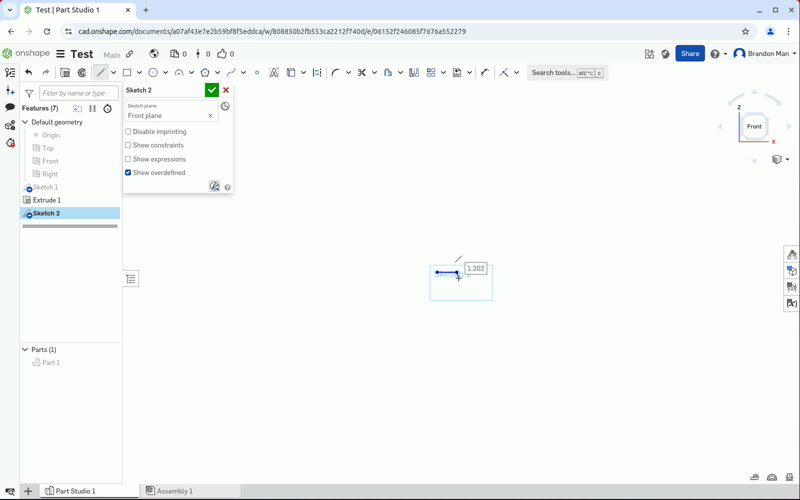
mouse_move(489, 277)
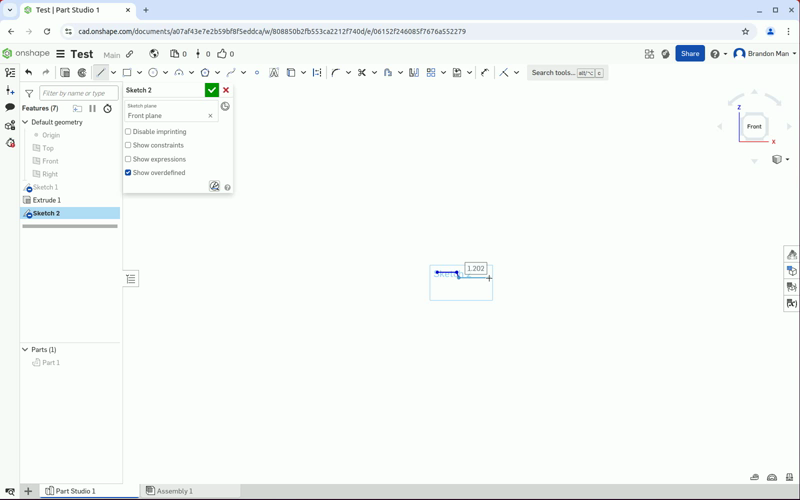
mouse_move(458, 283)
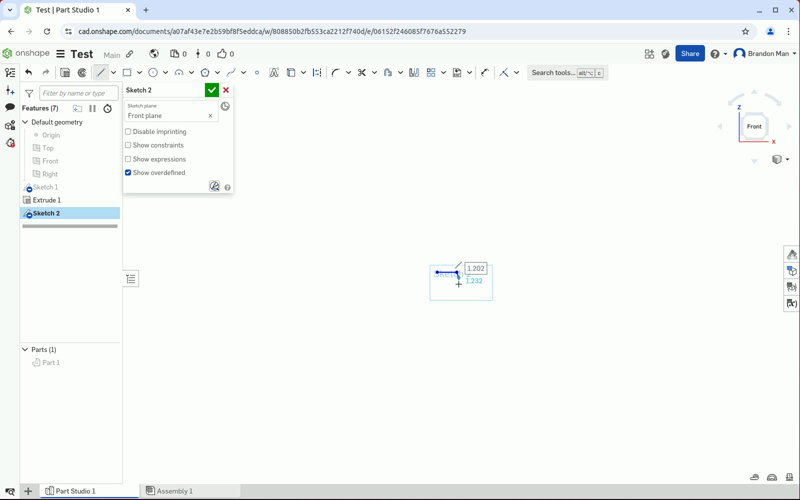
scroll(6)
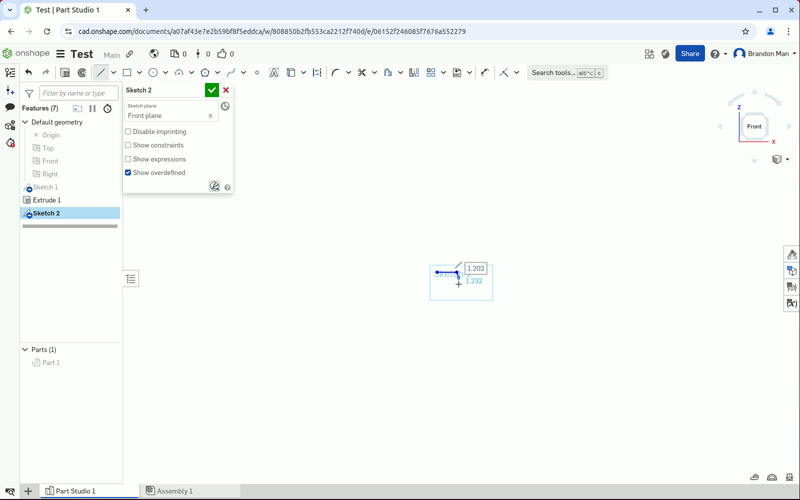
scroll(6)
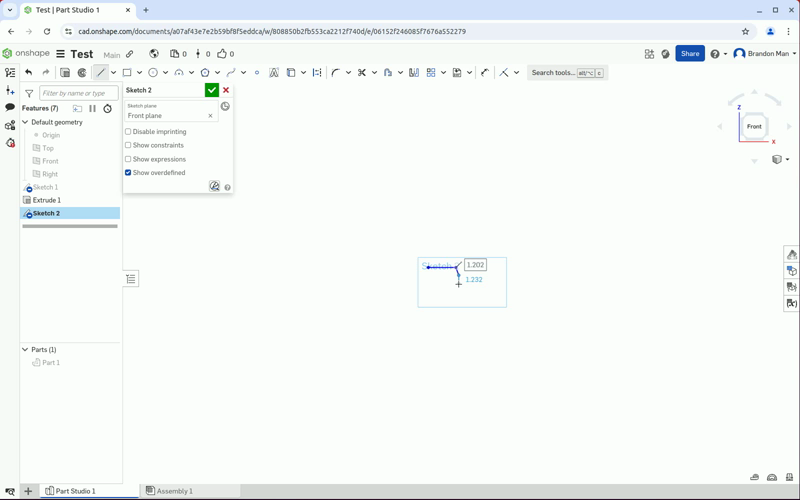
scroll(6)
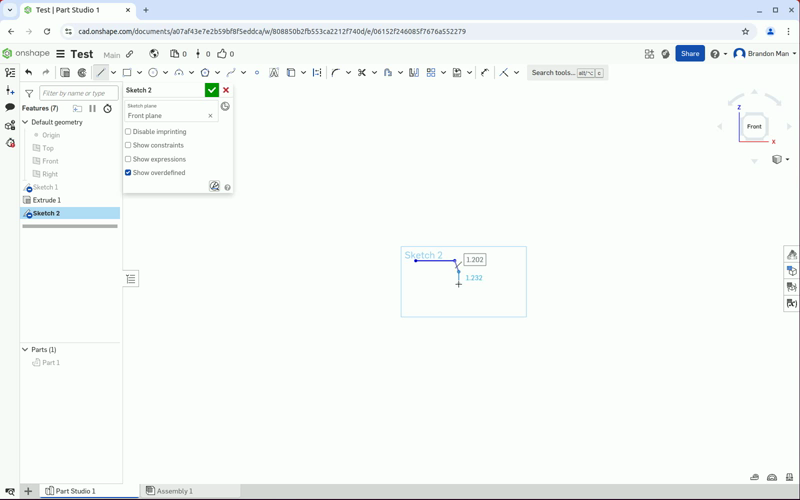
scroll(6)
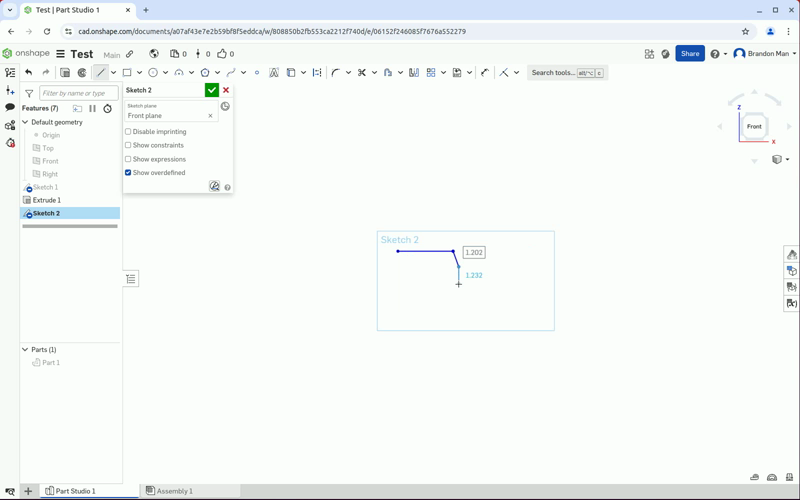
scroll(6)
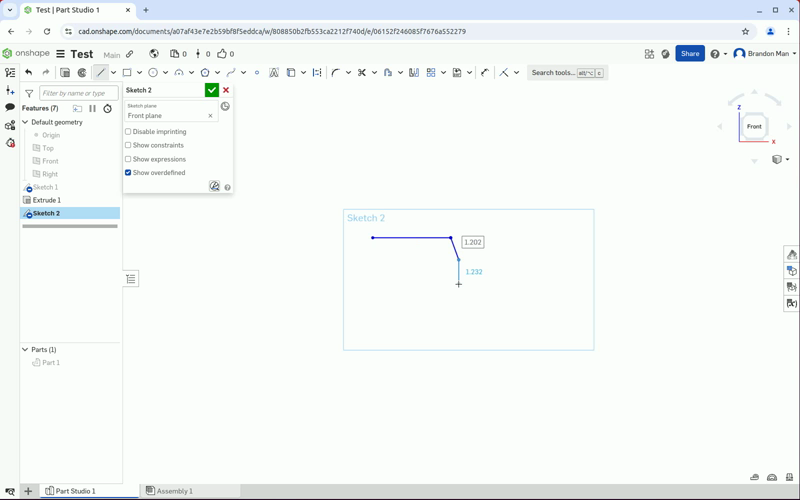
scroll(6)
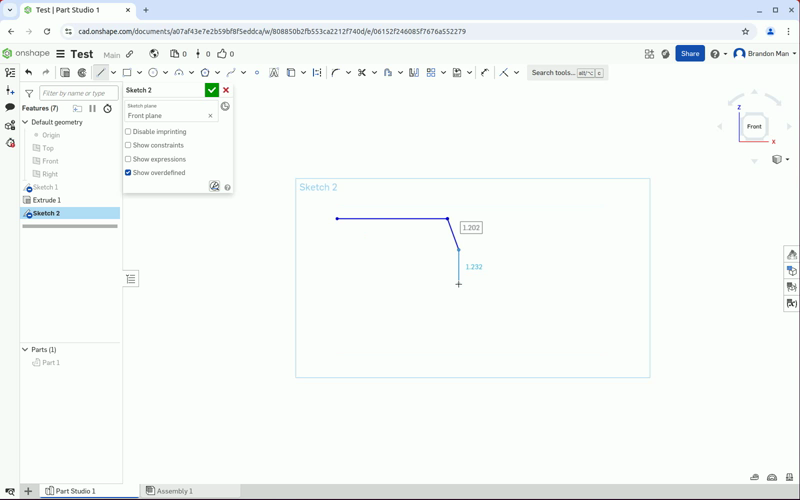
scroll(6)
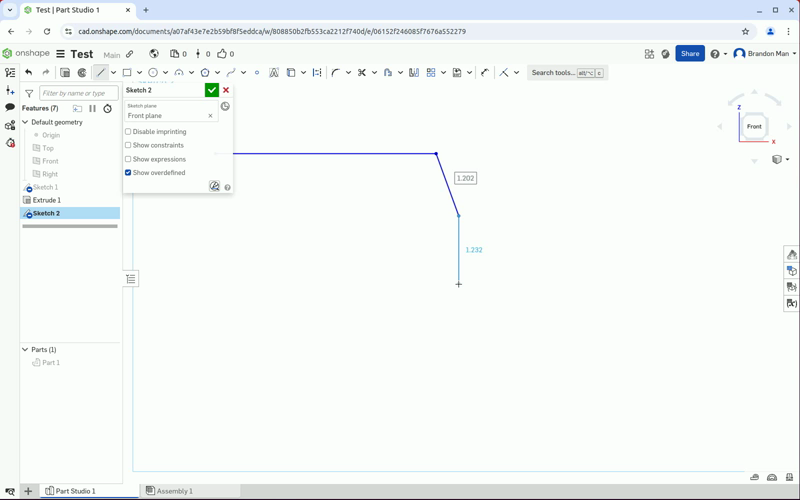
click(458, 283)
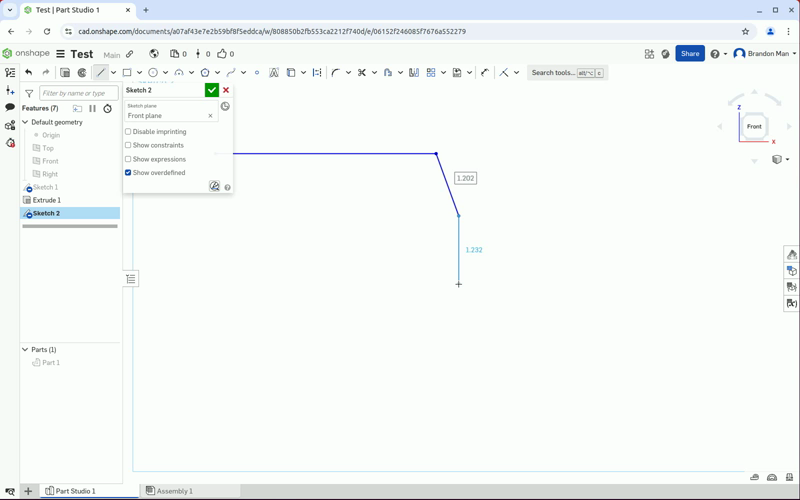
scroll(-6)
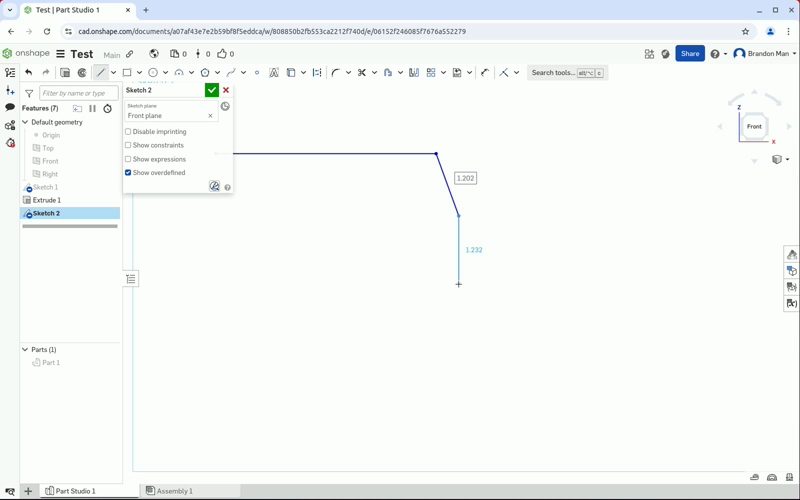
scroll(-6)
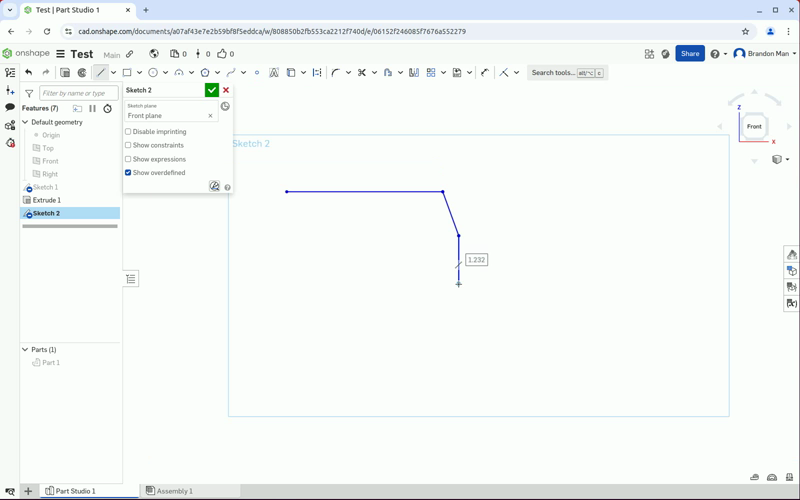
scroll(-6)
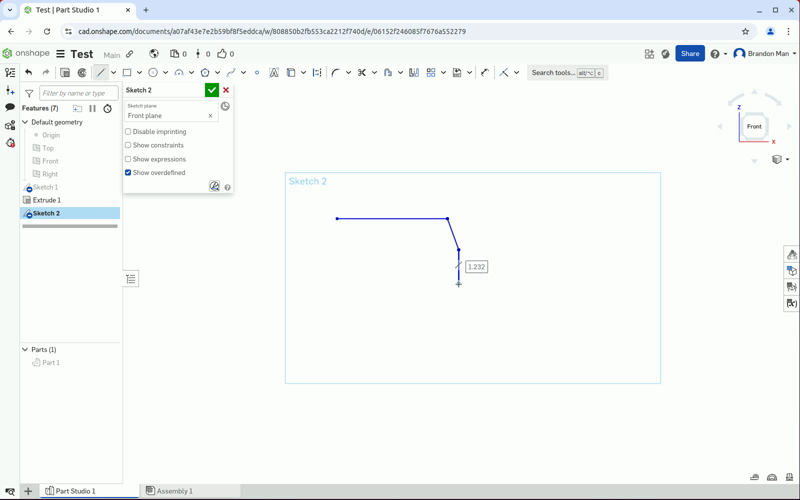
scroll(-6)
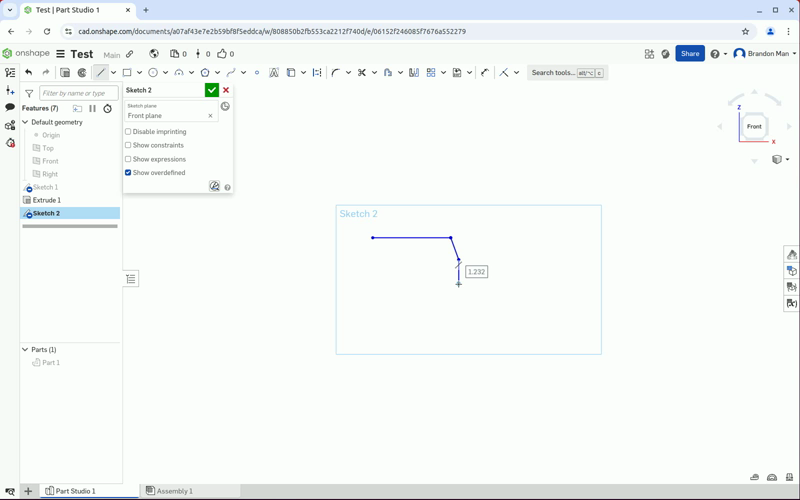
scroll(-6)
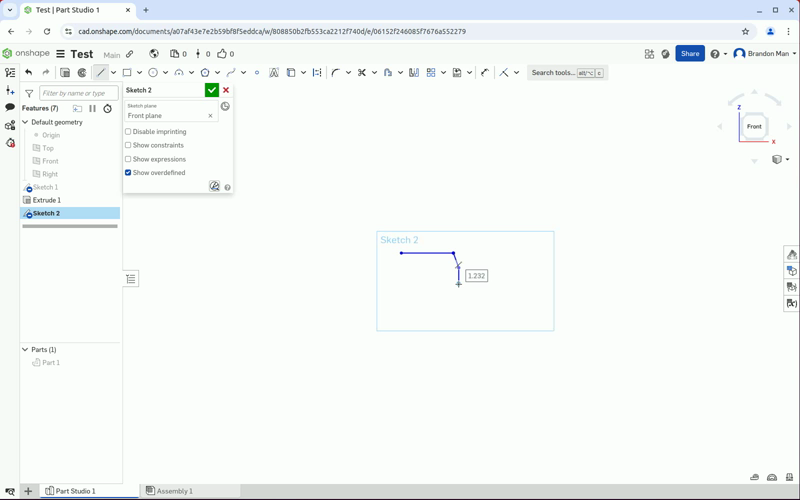
scroll(-6)
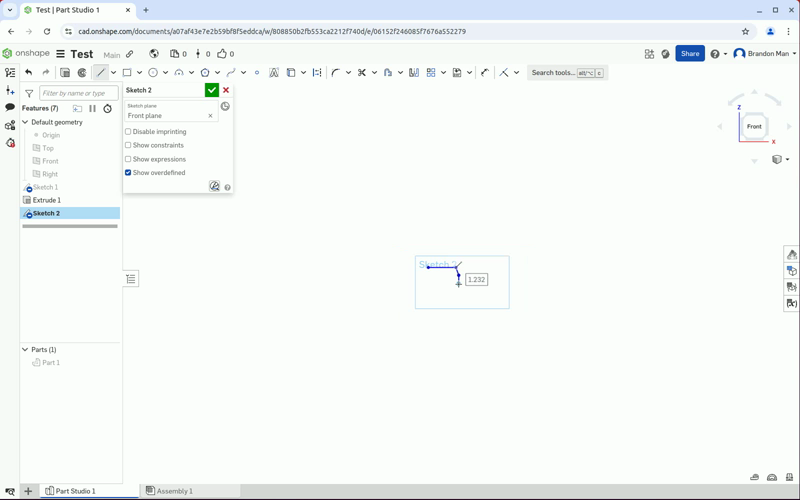
scroll(-6)
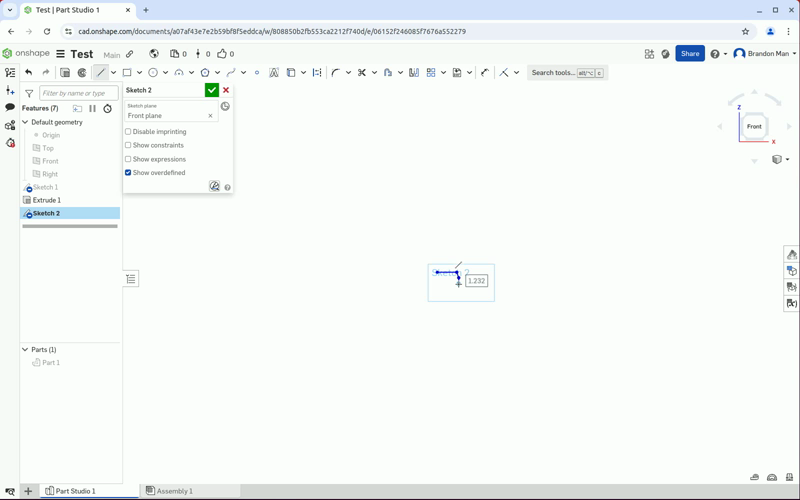
key_up(shift)
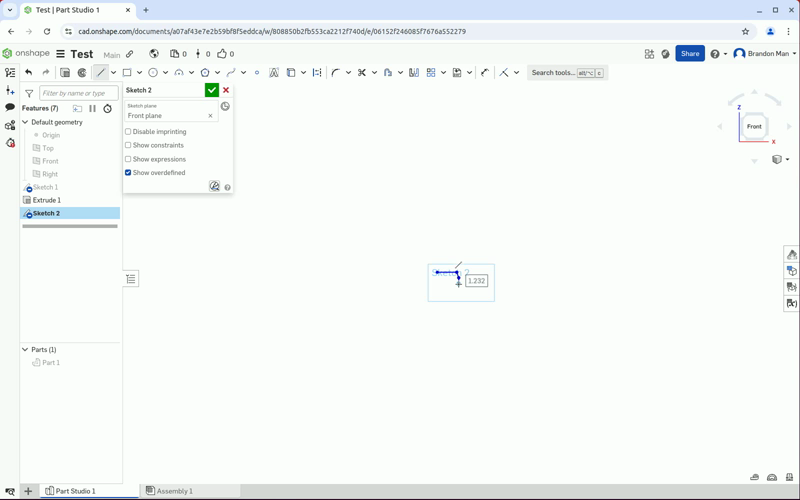
key_down(shift)
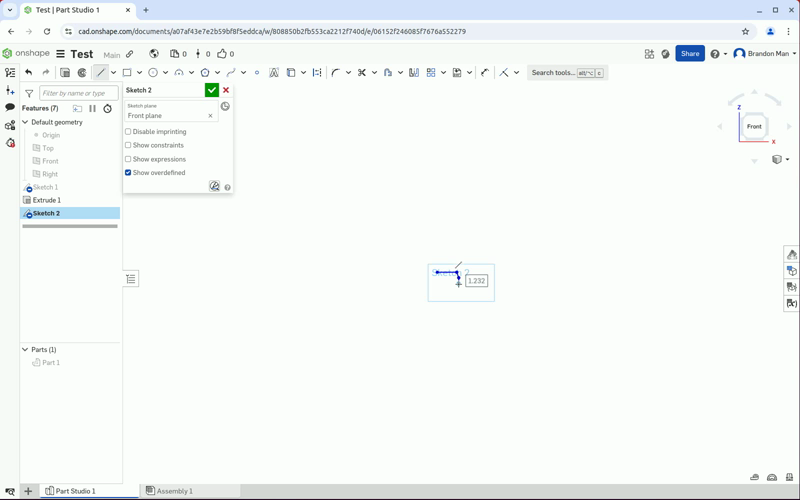
mouse_move(489, 283)
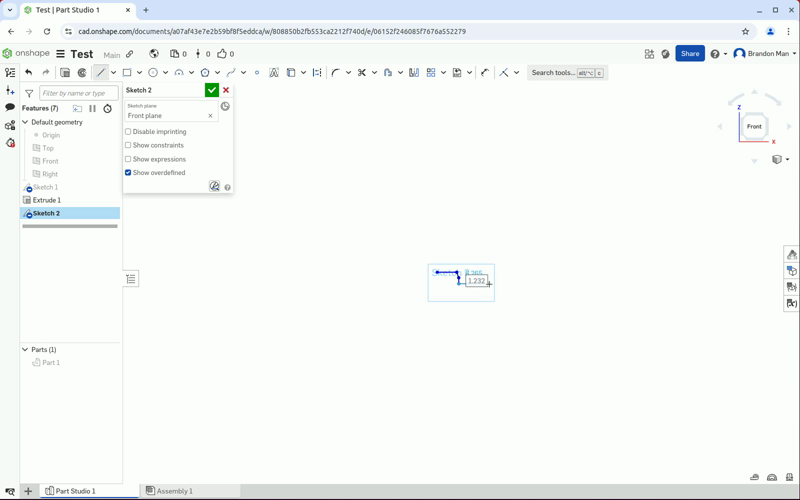
mouse_move(461, 283)
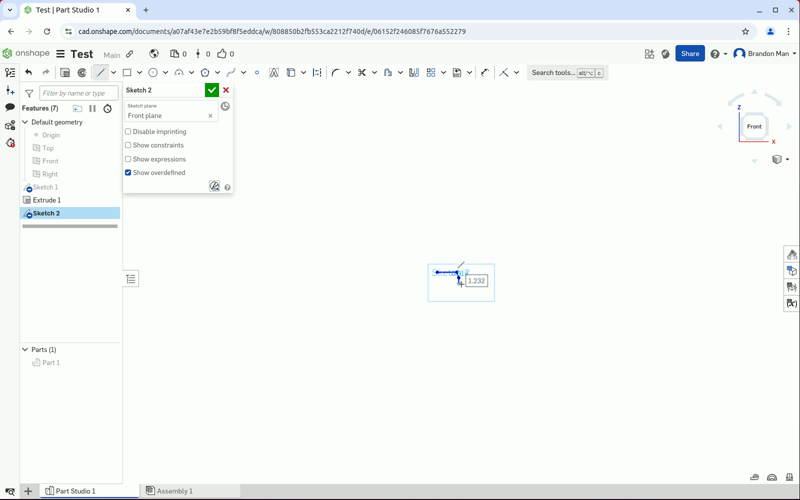
scroll(6)
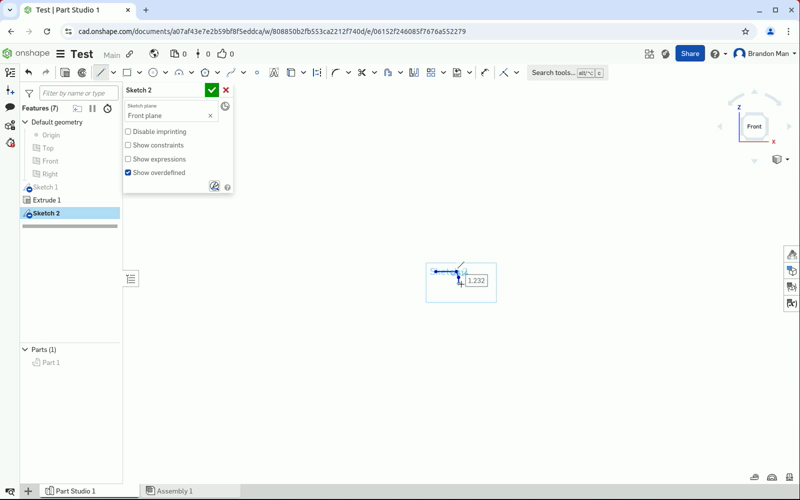
scroll(6)
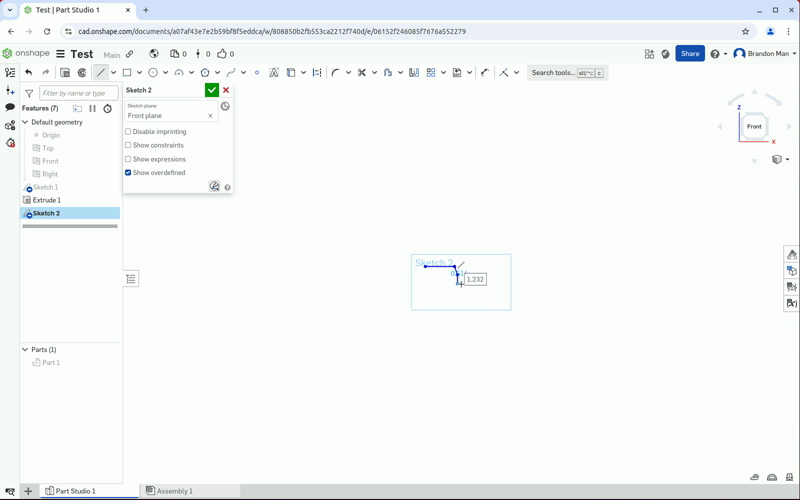
scroll(6)
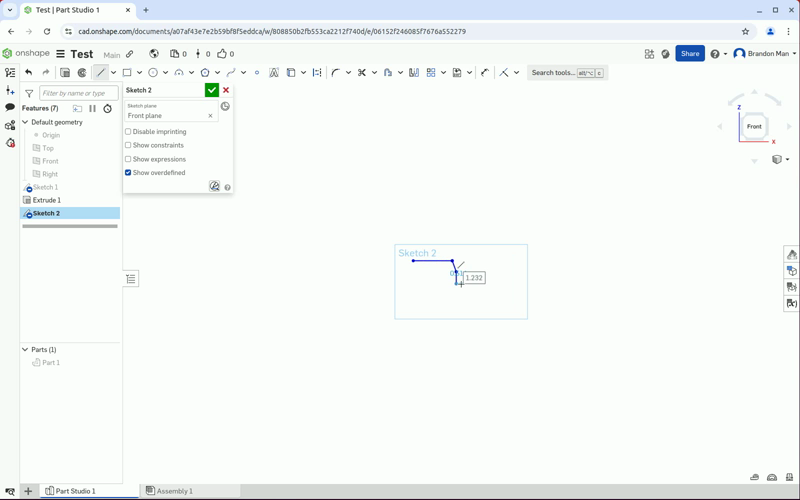
scroll(6)
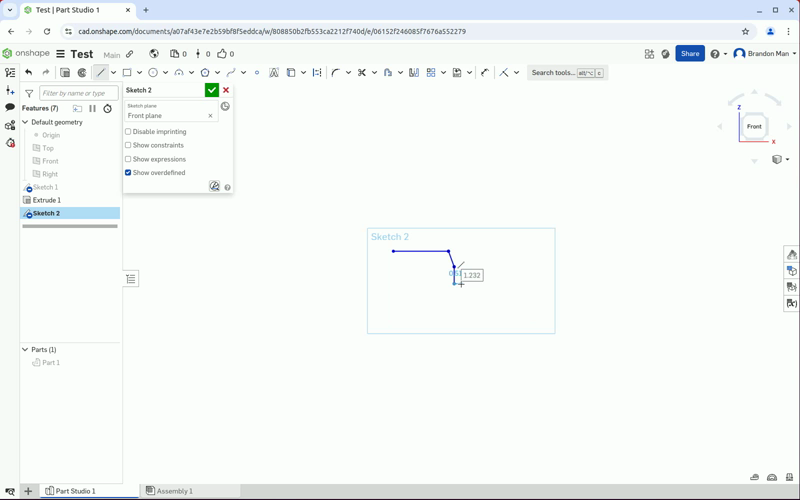
scroll(6)
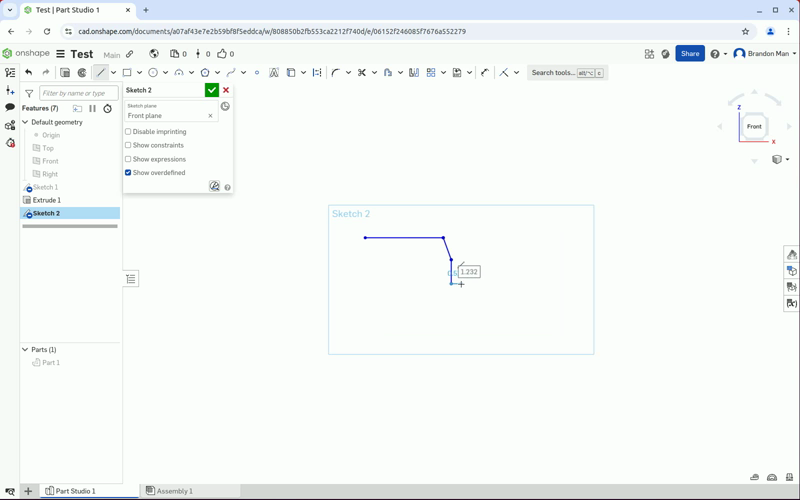
scroll(6)
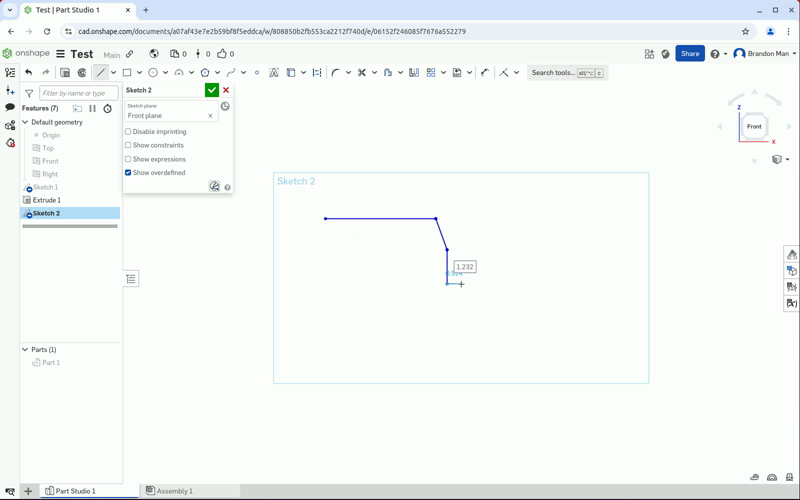
scroll(6)
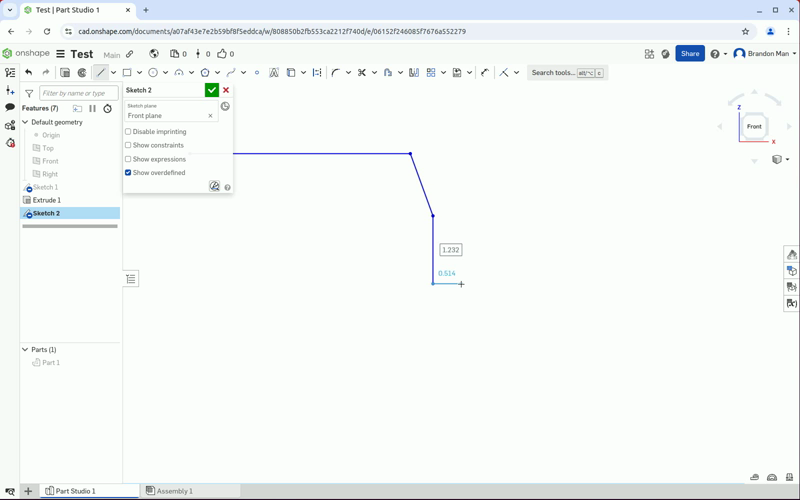
click(461, 283)
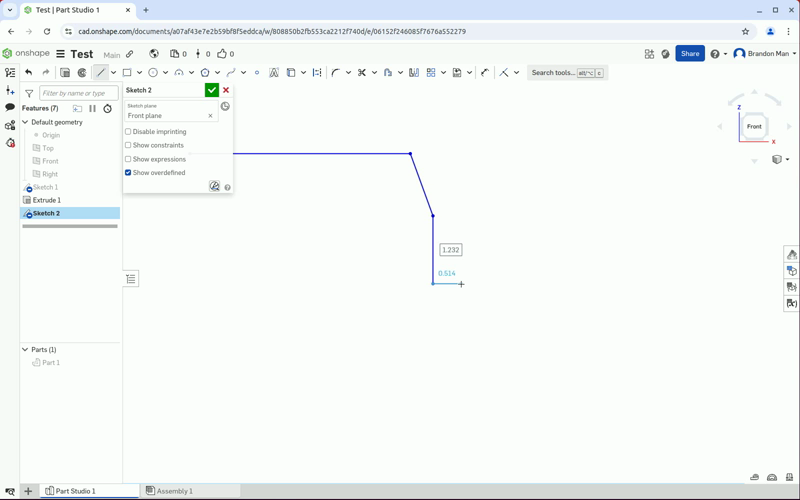
scroll(-6)
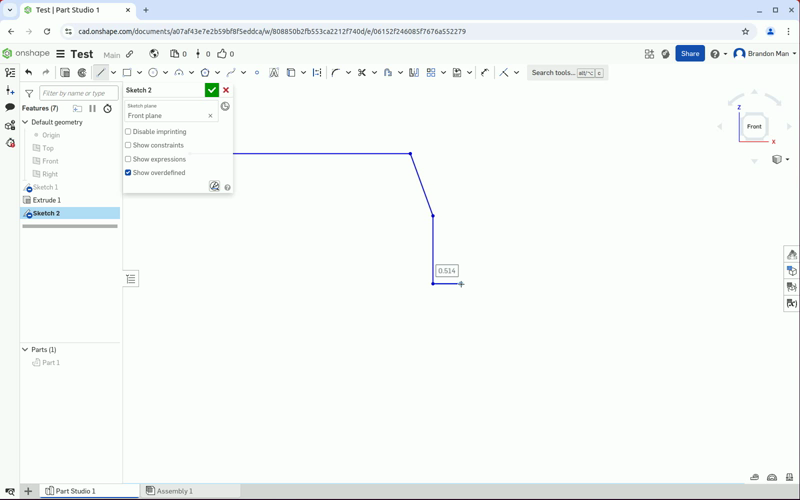
scroll(-6)
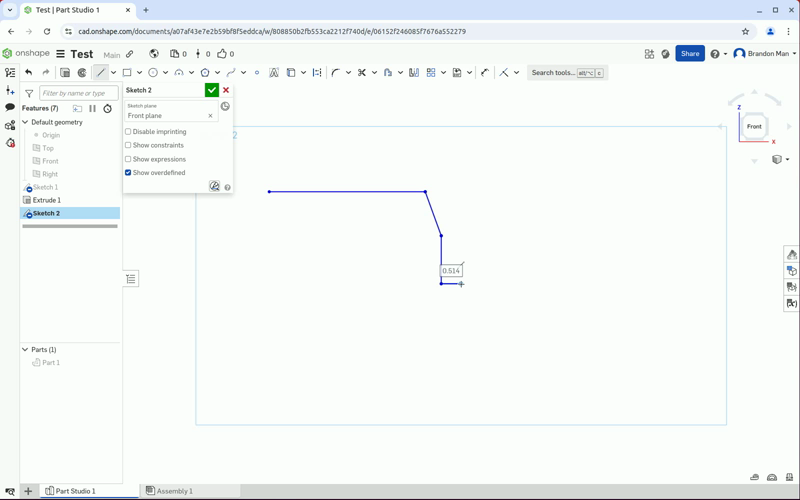
scroll(-6)
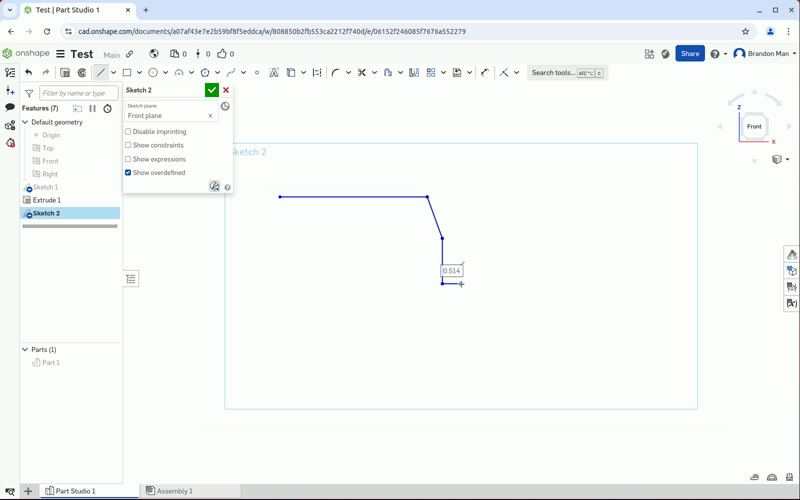
scroll(-6)
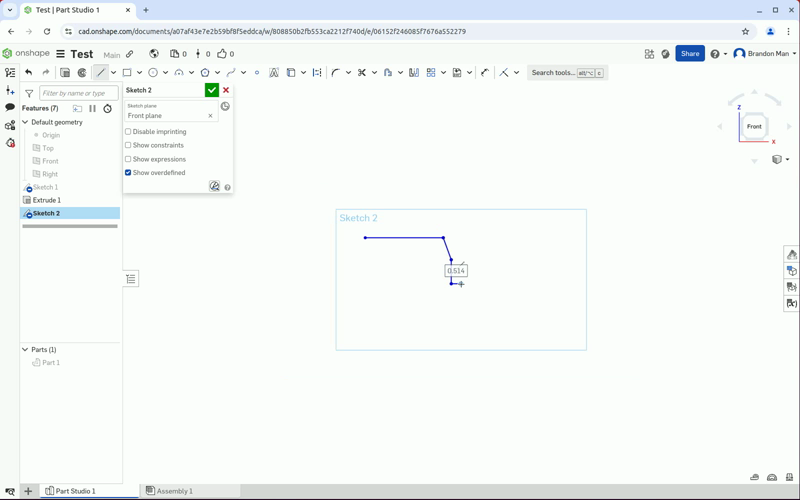
scroll(-6)
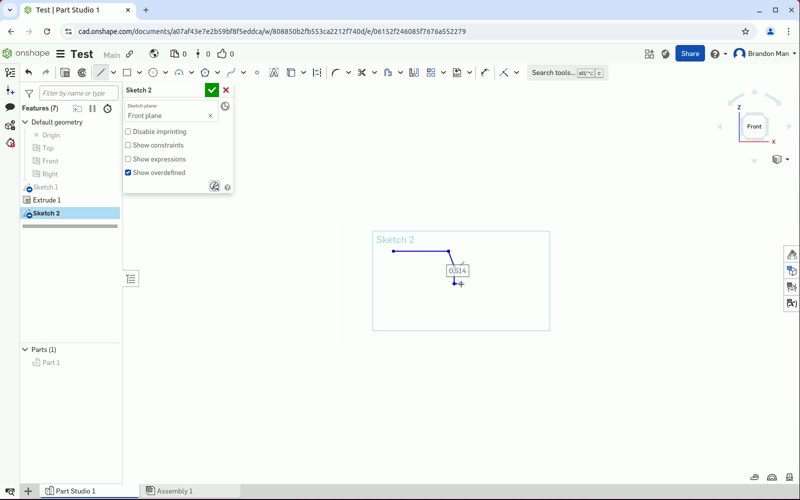
scroll(-6)
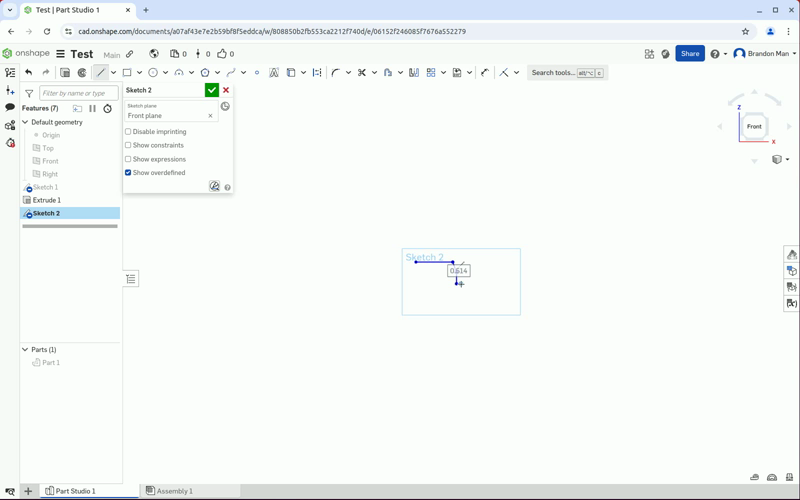
scroll(-6)
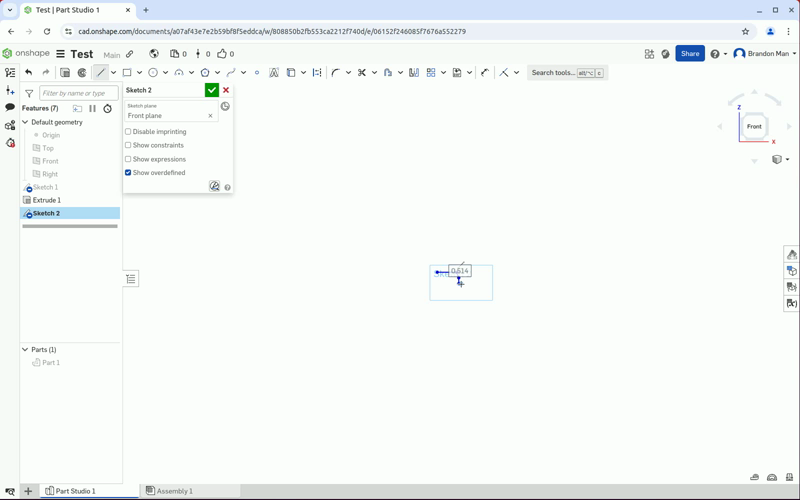
key_up(shift)
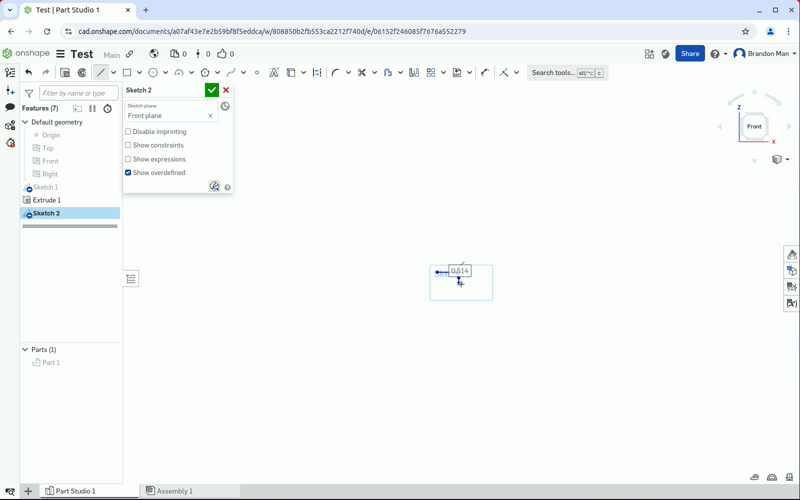
key_down(shift)
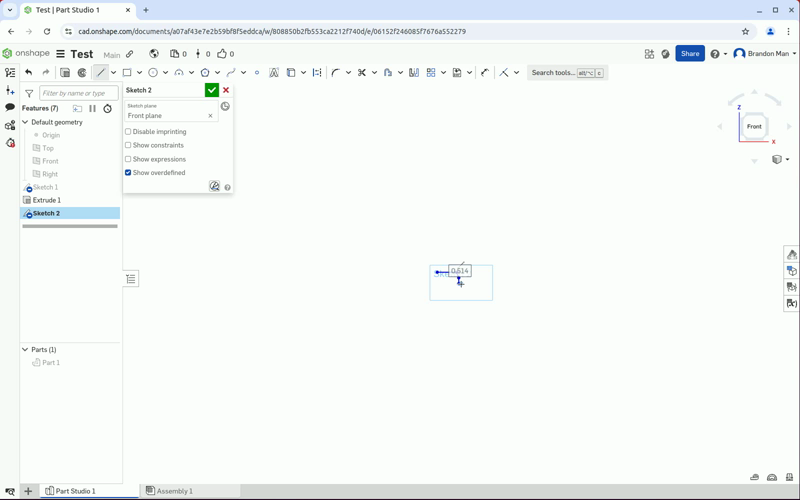
mouse_move(491, 283)
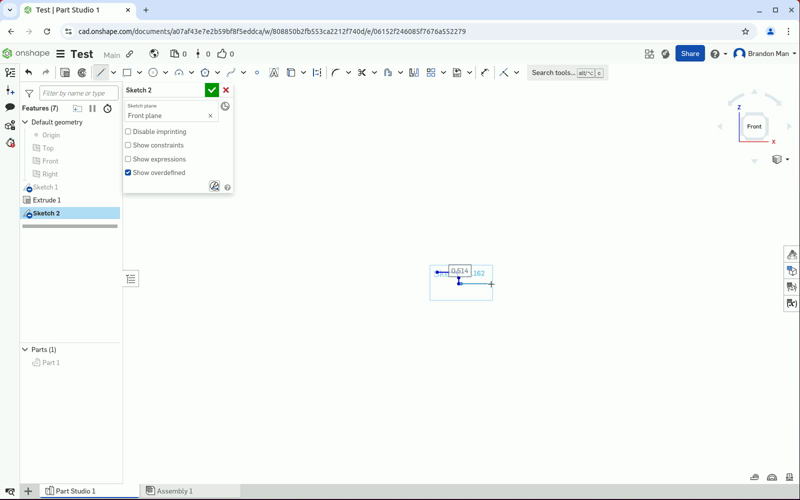
mouse_move(461, 277)
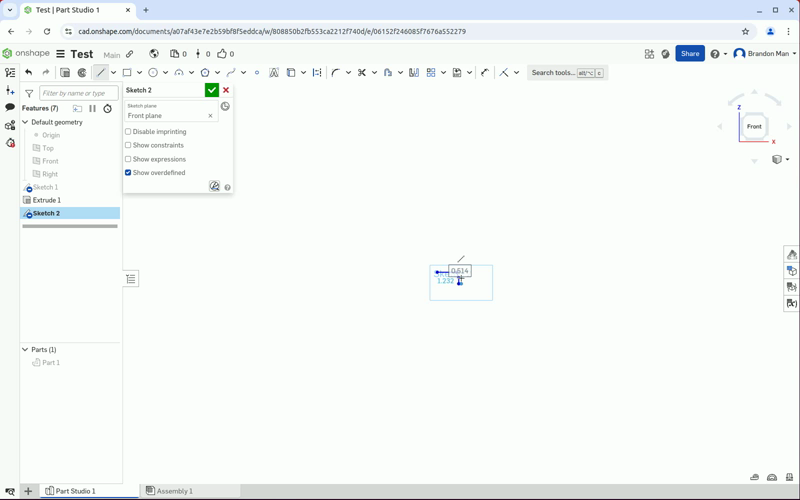
scroll(6)
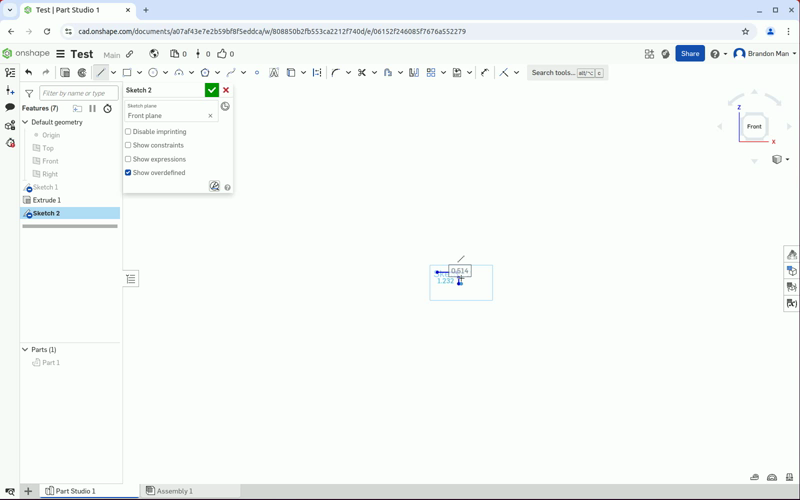
scroll(6)
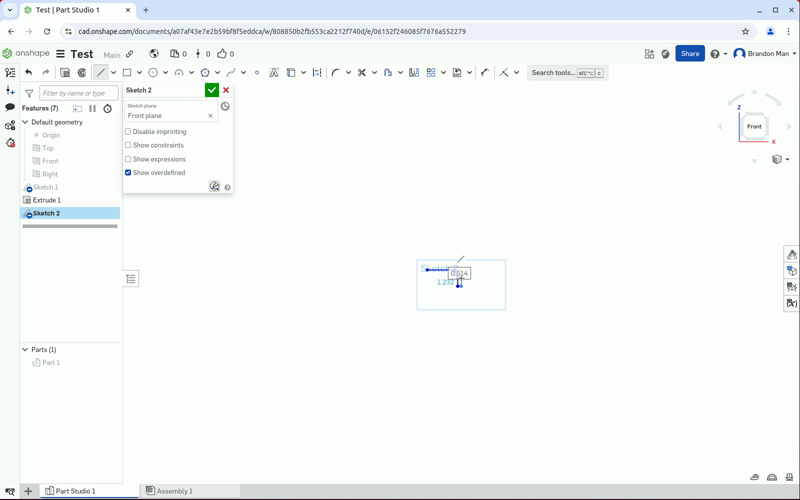
scroll(6)
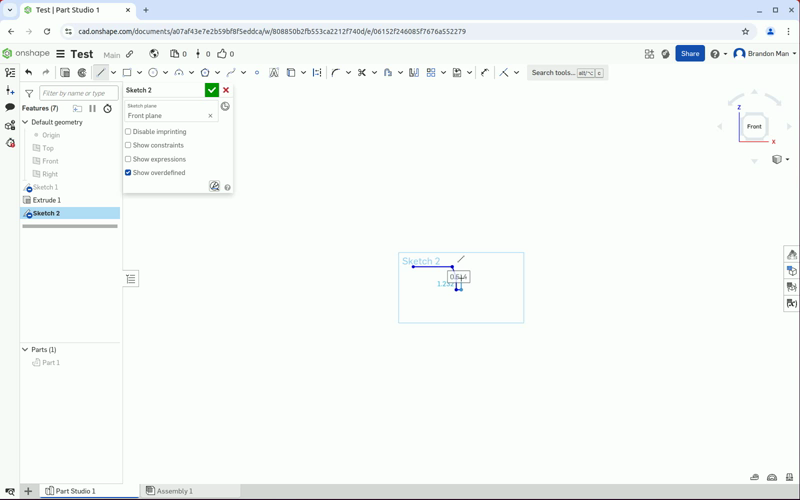
scroll(6)
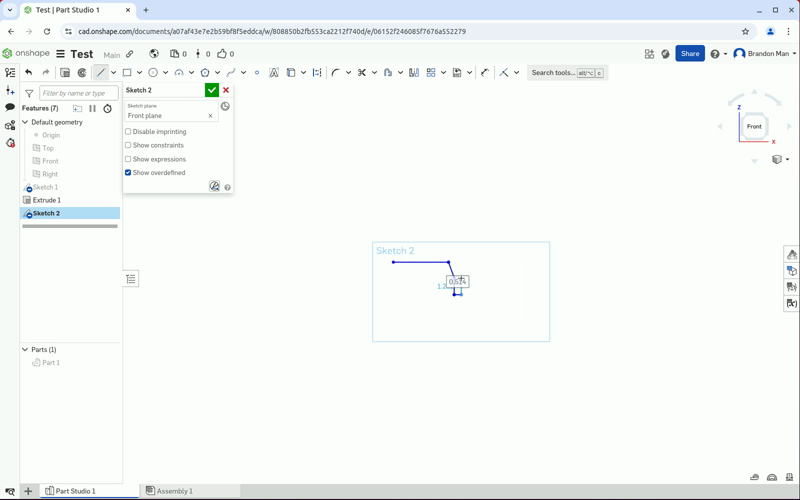
scroll(6)
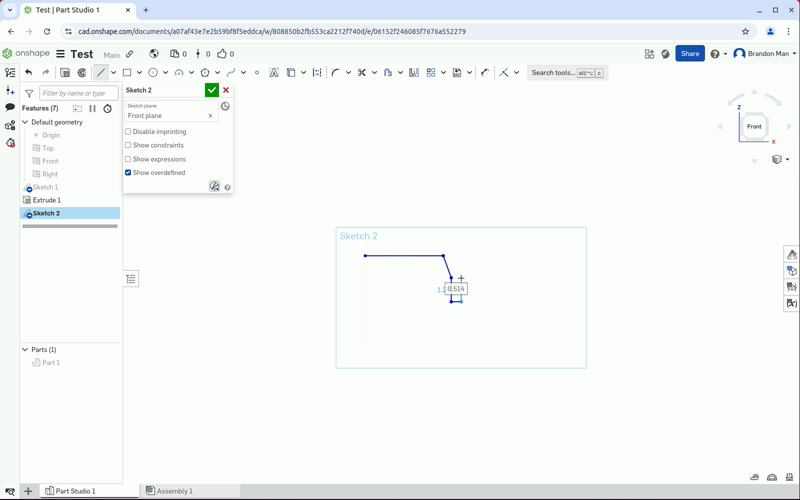
scroll(6)
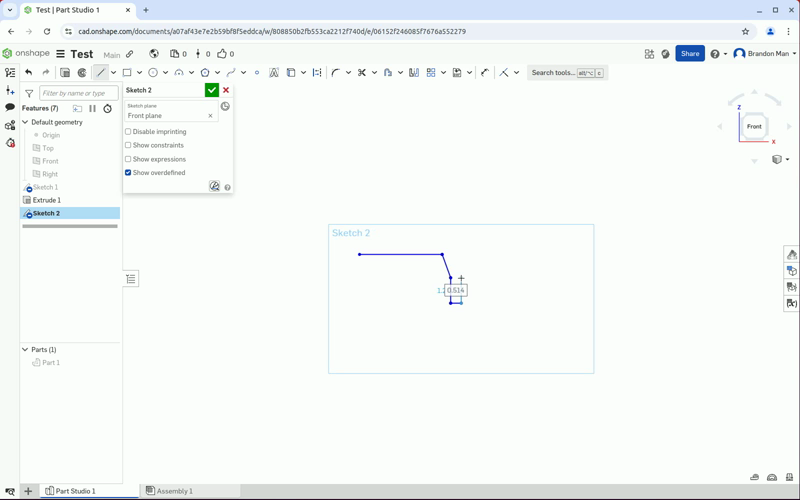
scroll(6)
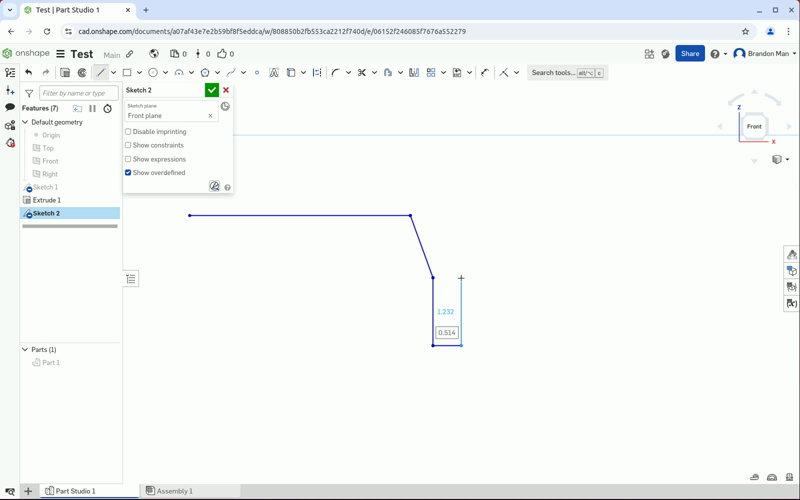
click(461, 277)
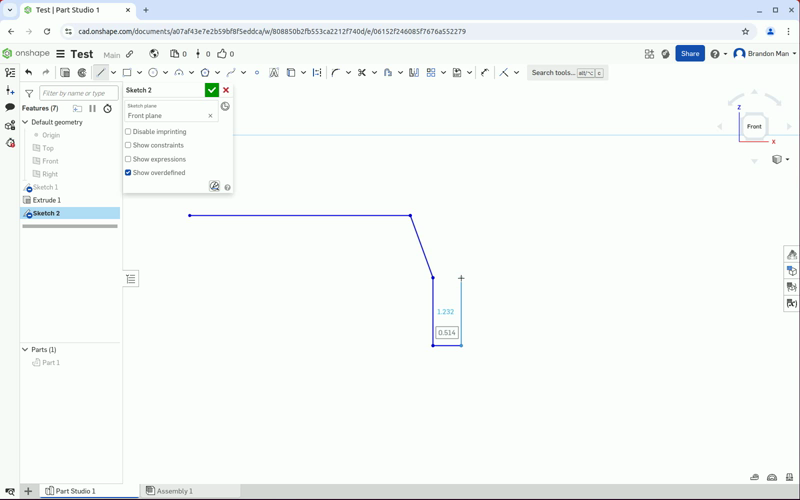
scroll(-6)
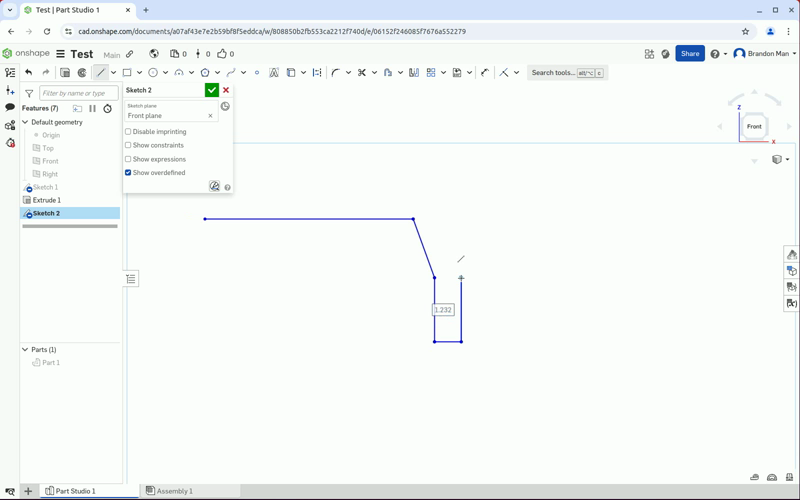
scroll(-6)
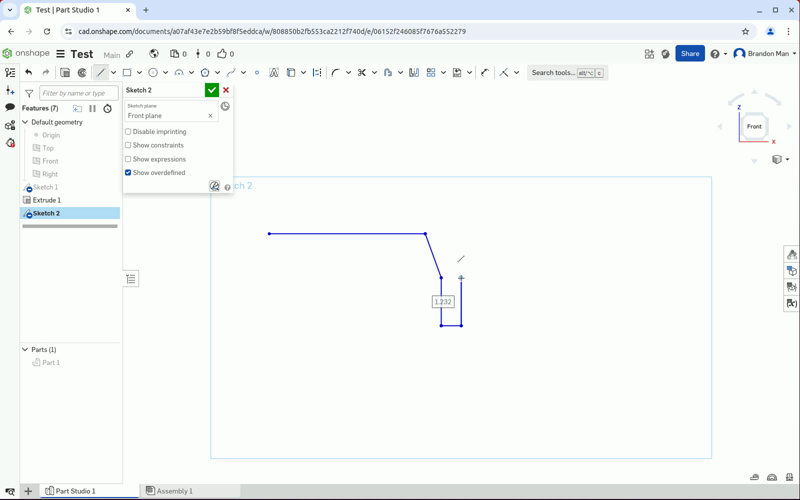
scroll(-6)
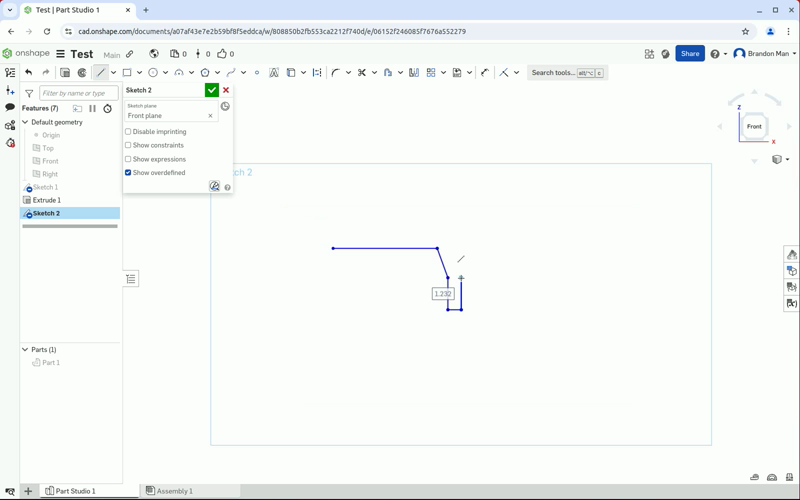
scroll(-6)
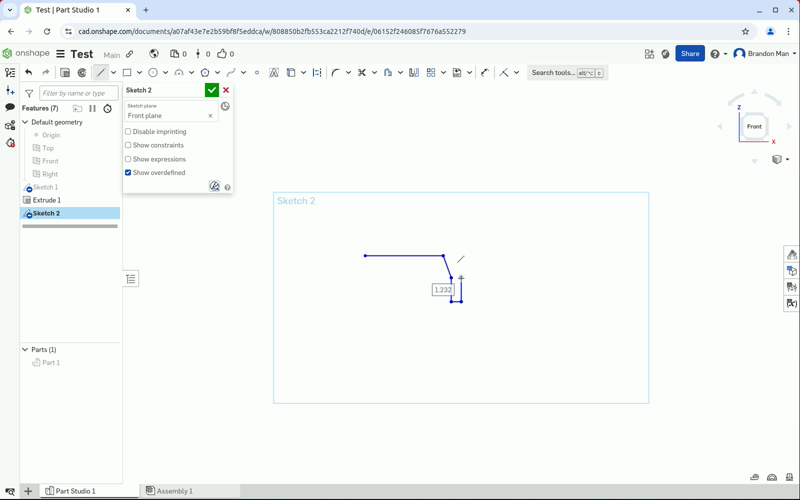
scroll(-6)
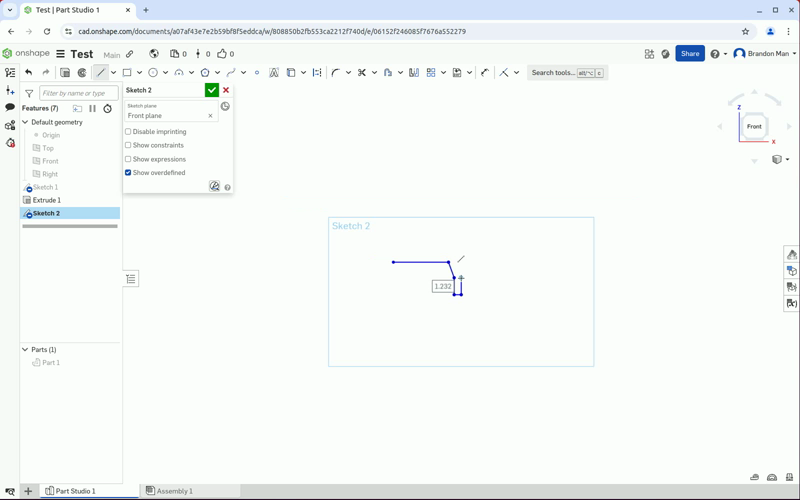
scroll(-6)
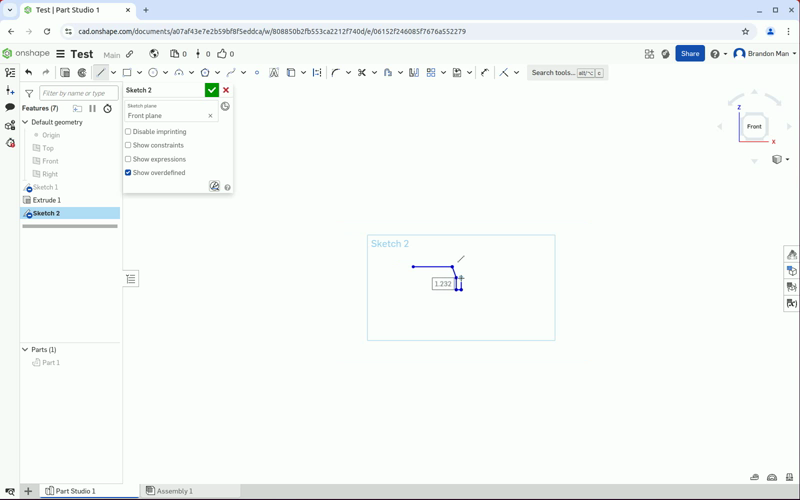
scroll(-6)
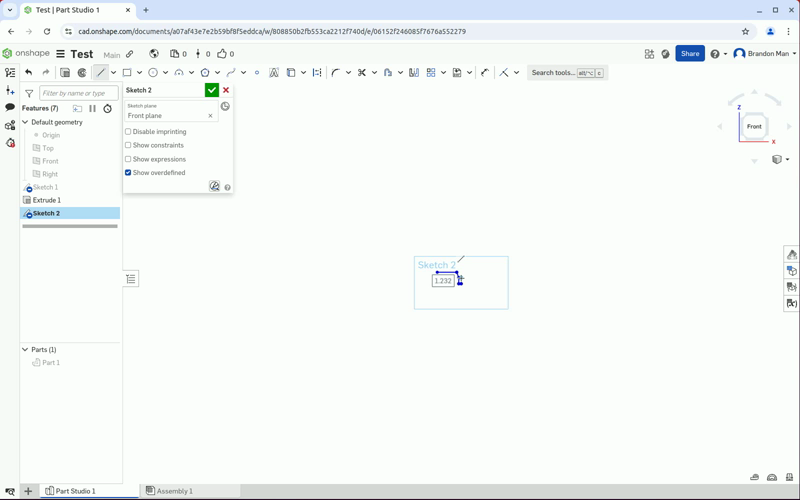
key_up(shift)
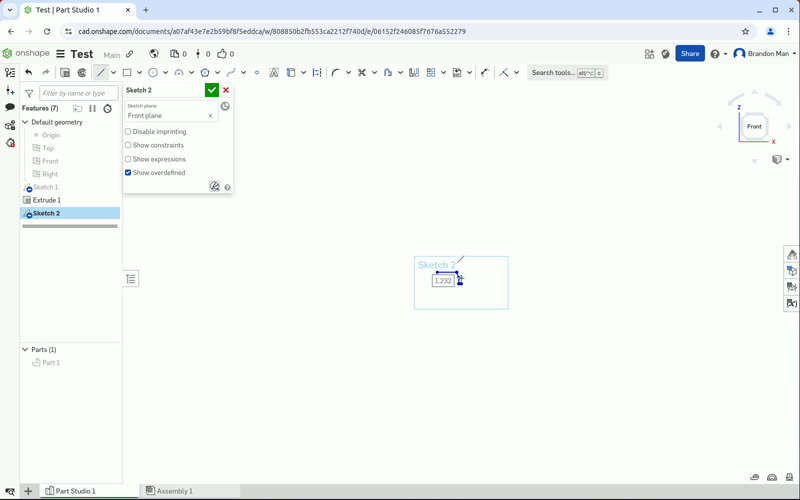
key_down(shift)
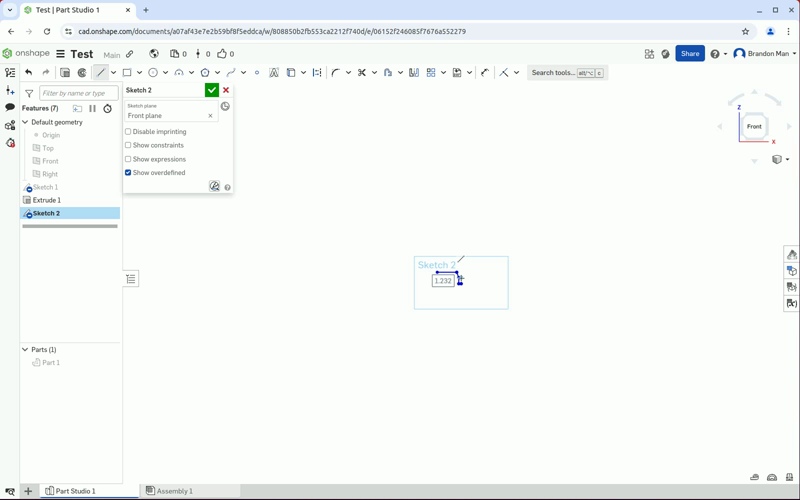
mouse_move(491, 277)
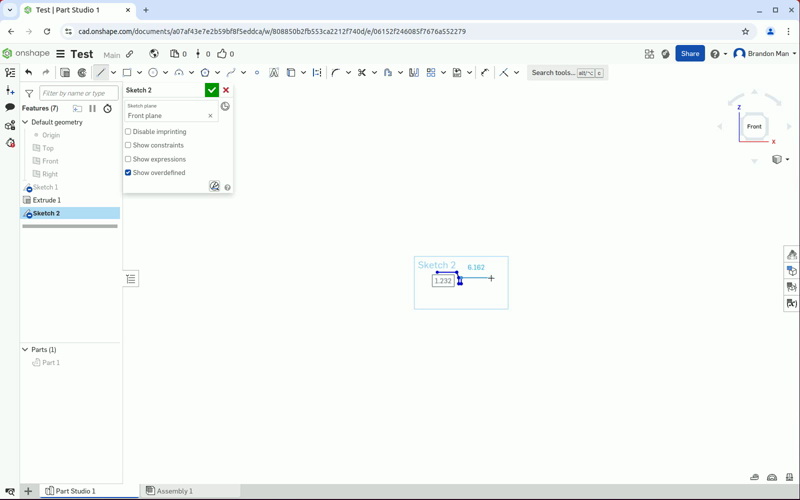
mouse_move(461, 272)
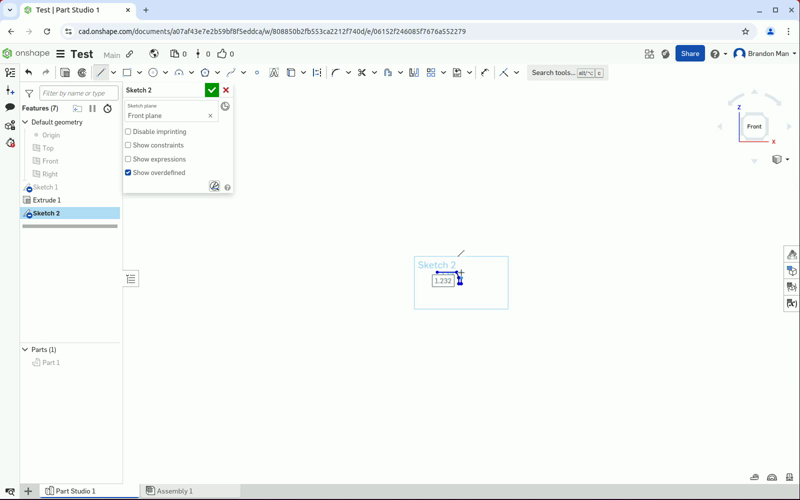
scroll(6)
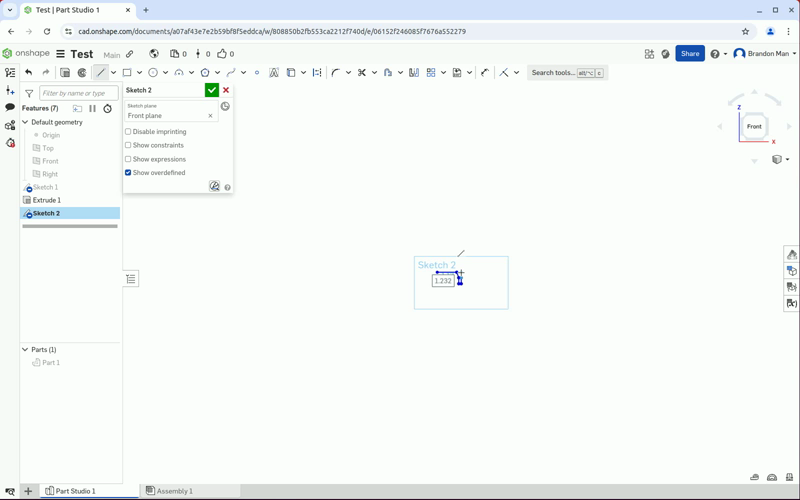
scroll(6)
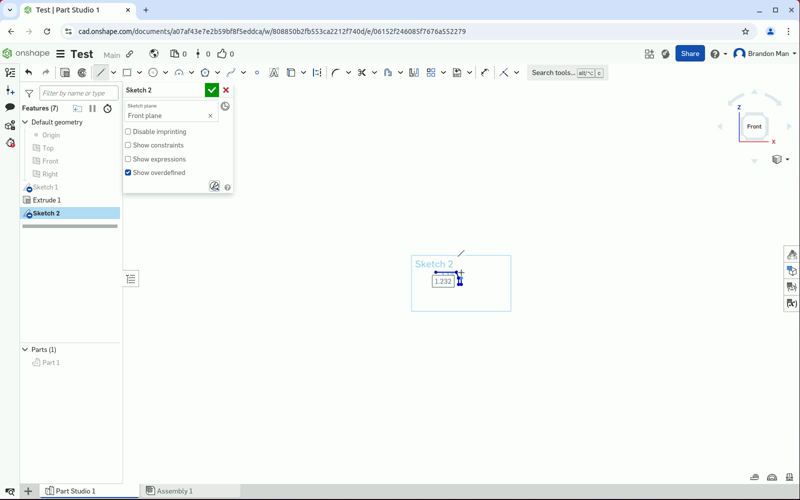
scroll(6)
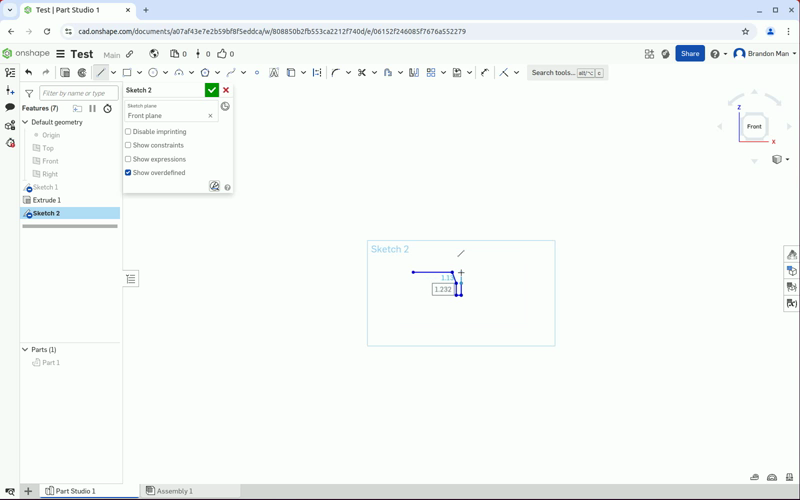
scroll(6)
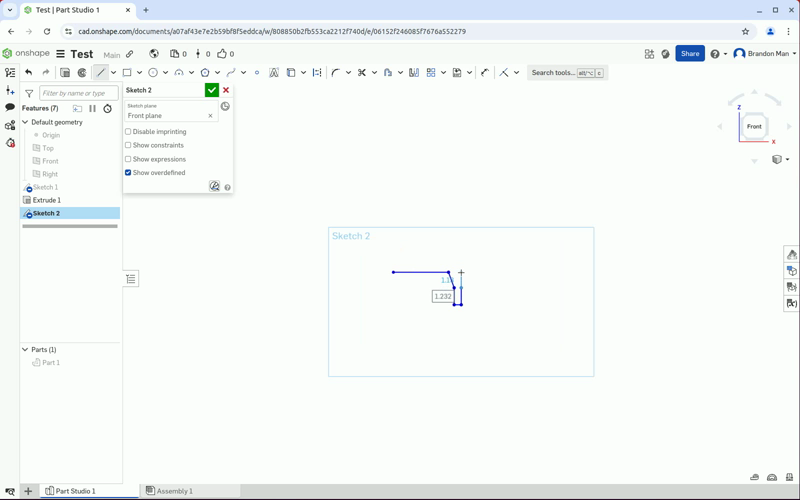
scroll(6)
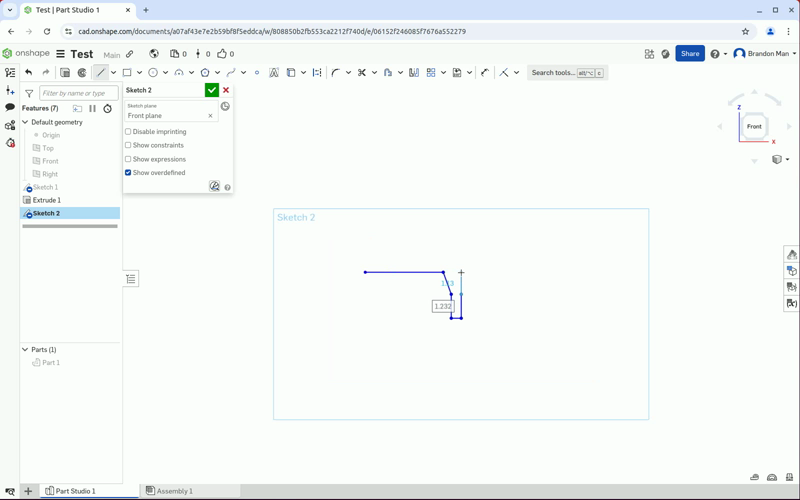
scroll(6)
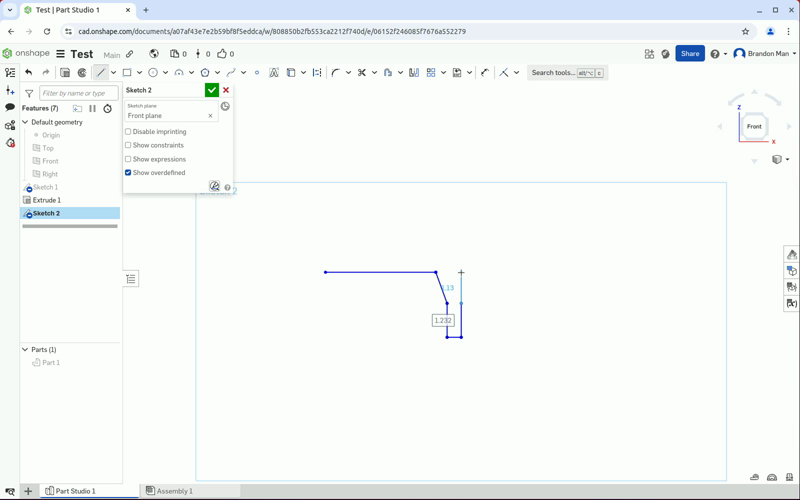
scroll(6)
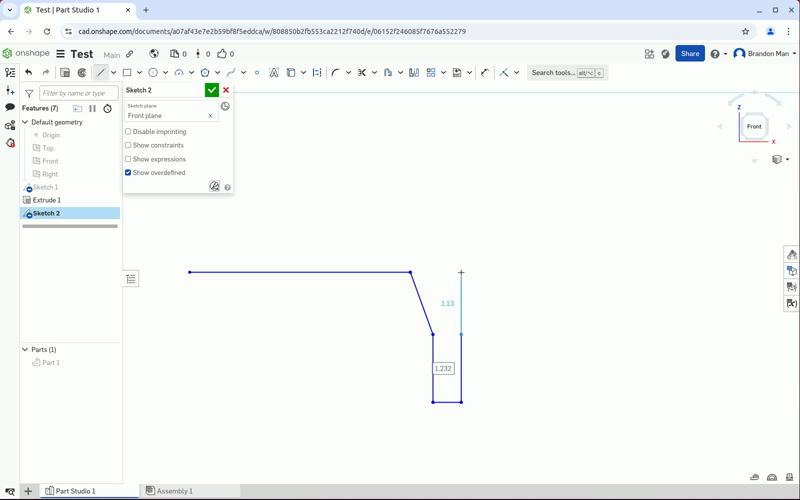
click(461, 272)
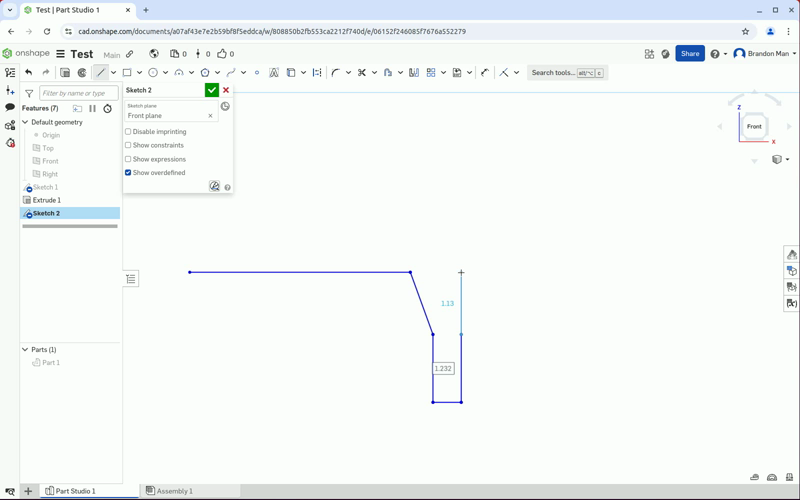
scroll(-6)
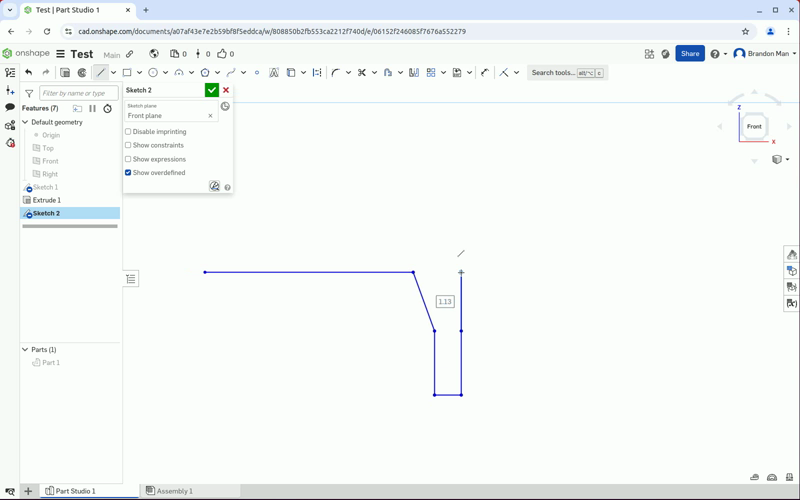
scroll(-6)
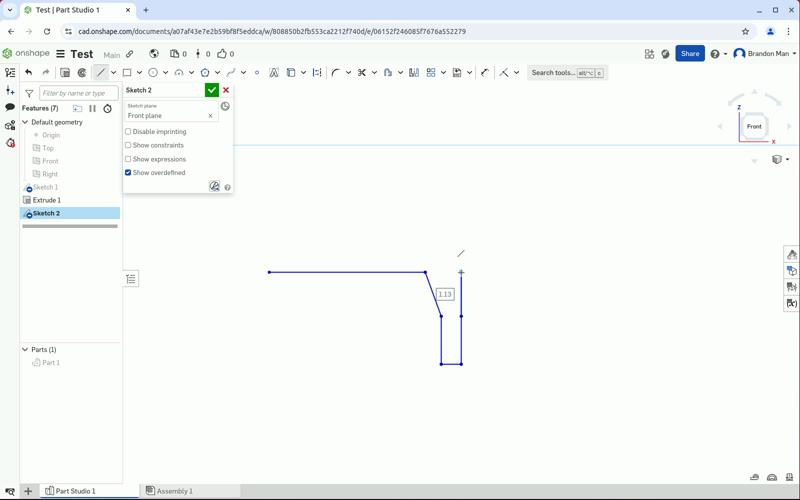
scroll(-6)
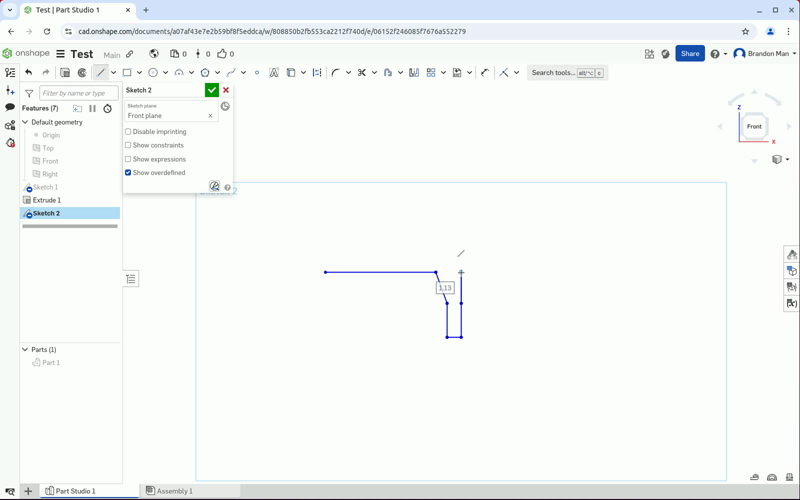
scroll(-6)
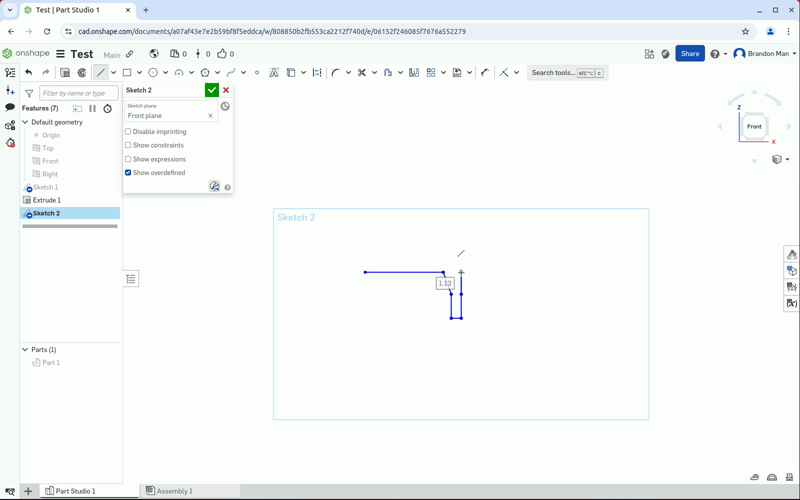
scroll(-6)
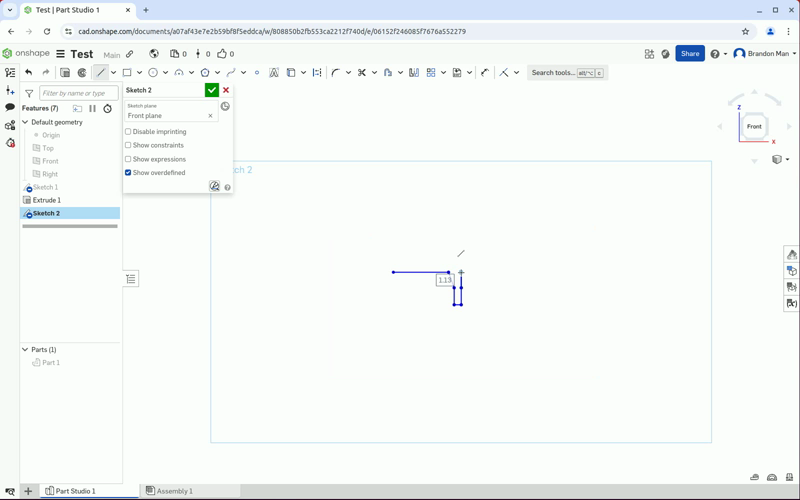
scroll(-6)
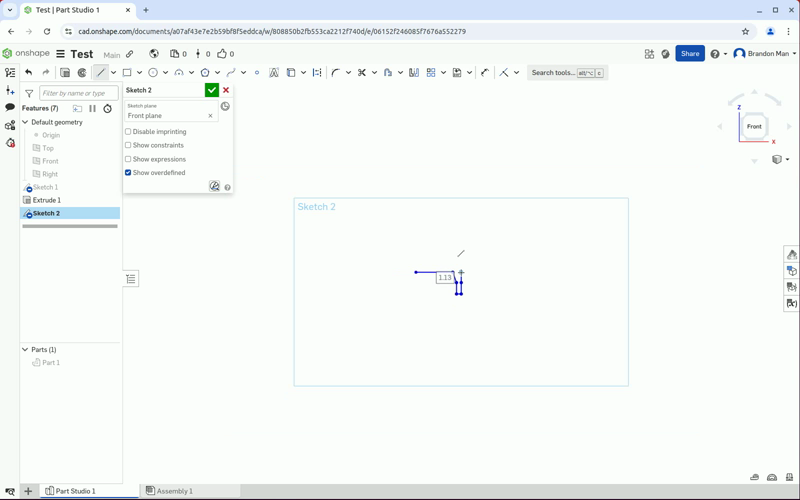
scroll(-6)
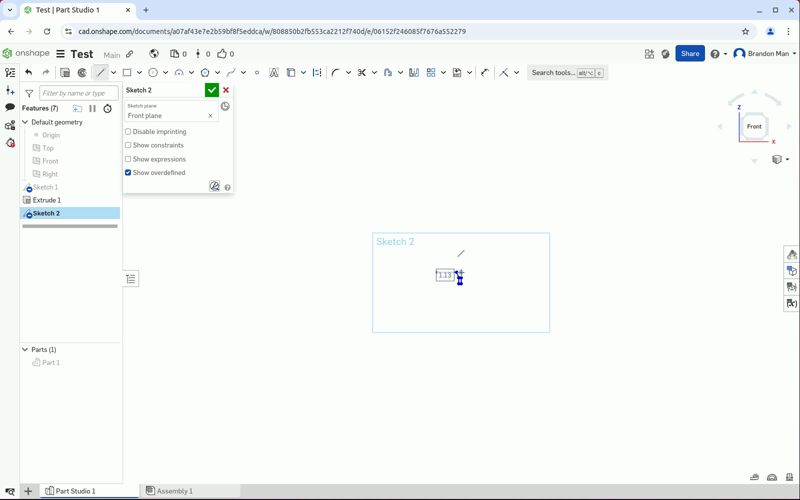
key_up(shift)
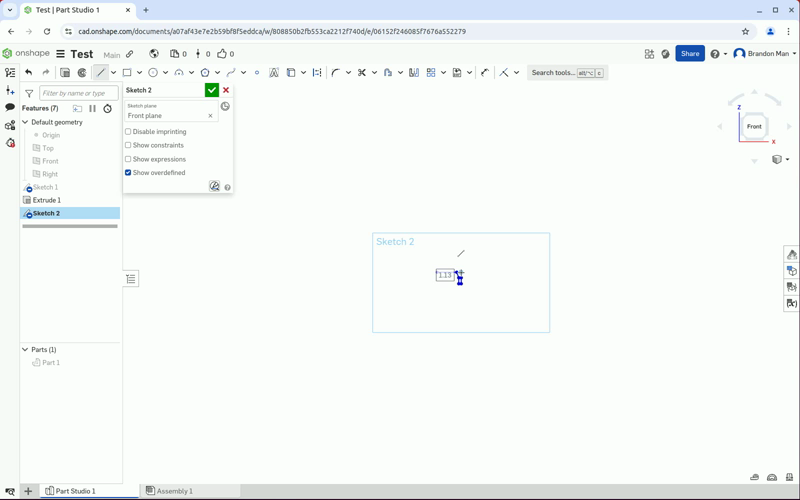
key_down(shift)
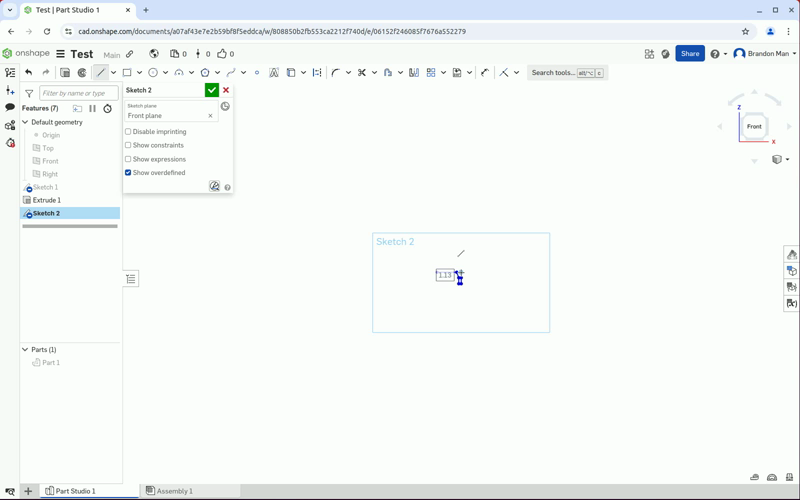
mouse_move(491, 272)
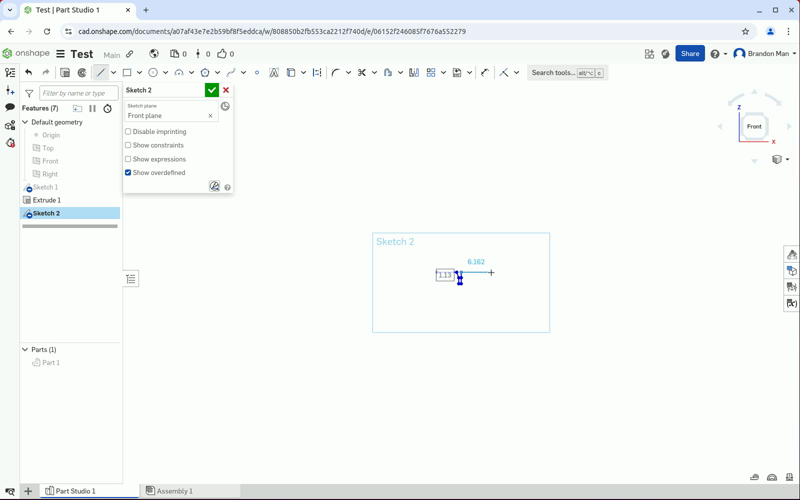
mouse_move(476, 272)
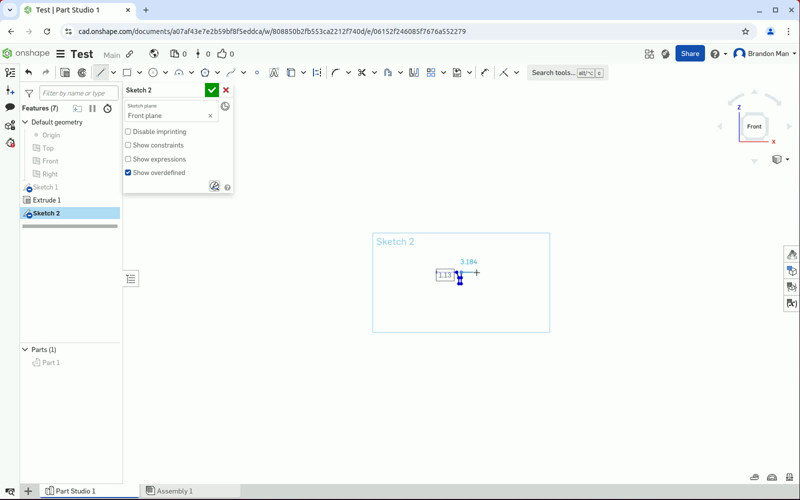
click(476, 272)
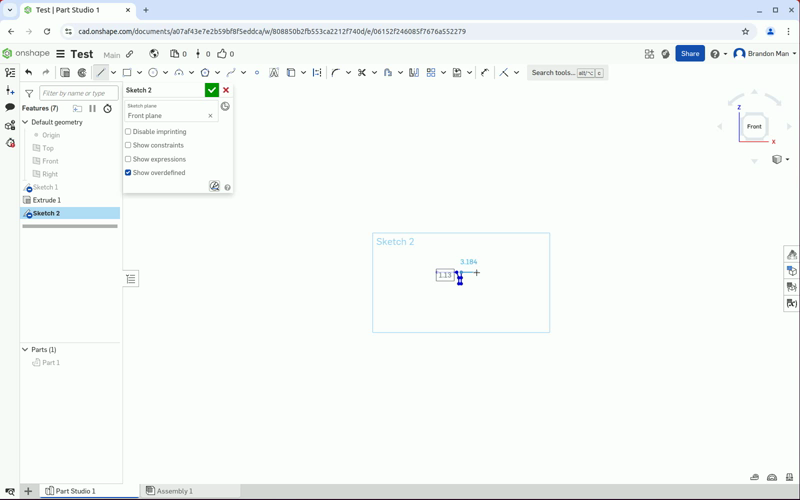
key_up(shift)
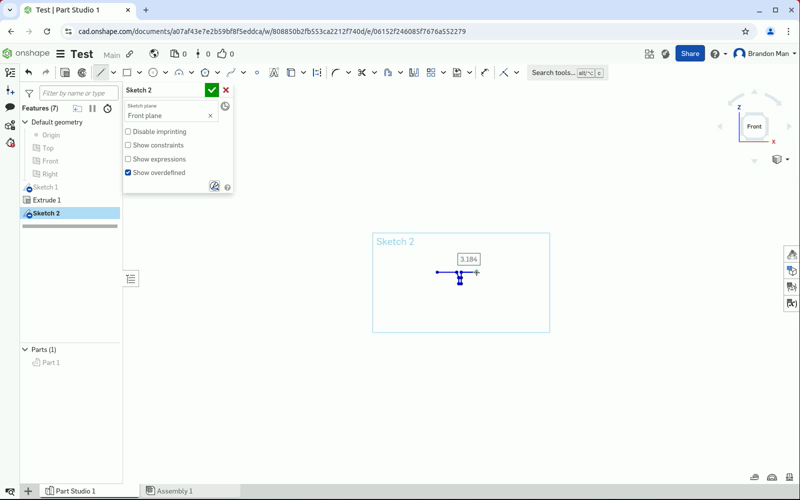
key_down(shift)
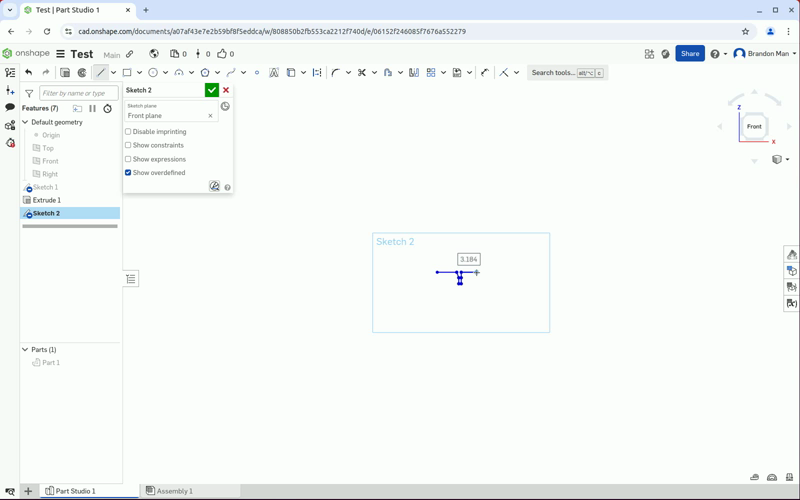
mouse_move(506, 272)
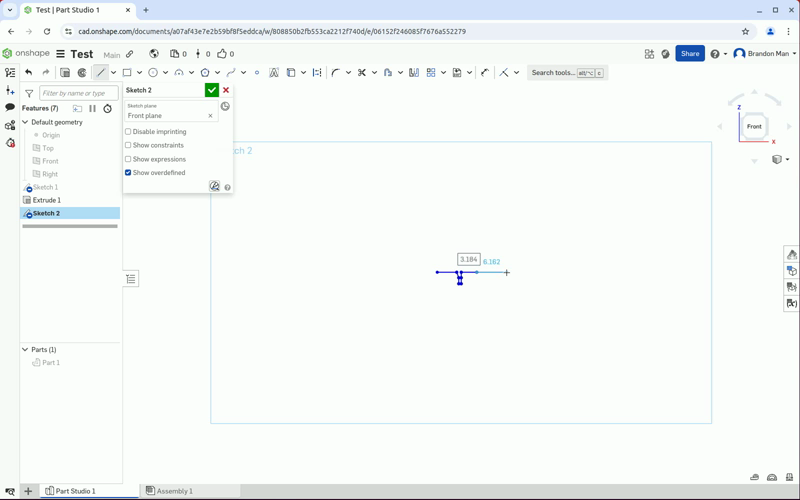
mouse_move(461, 251)
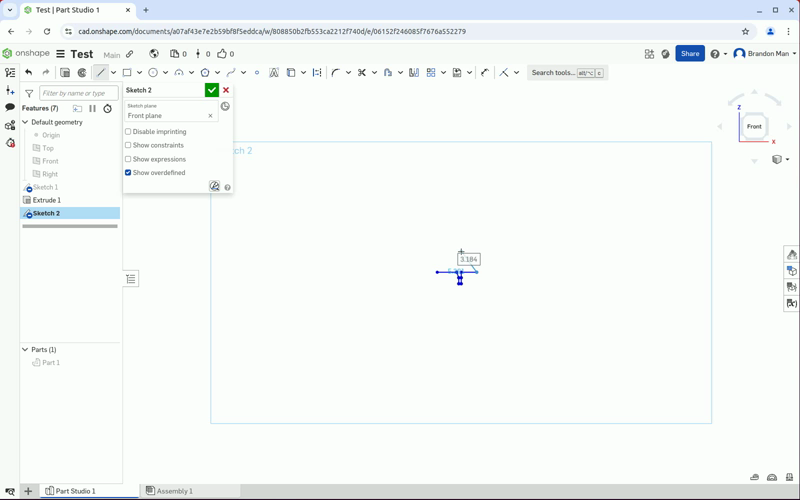
click(461, 251)
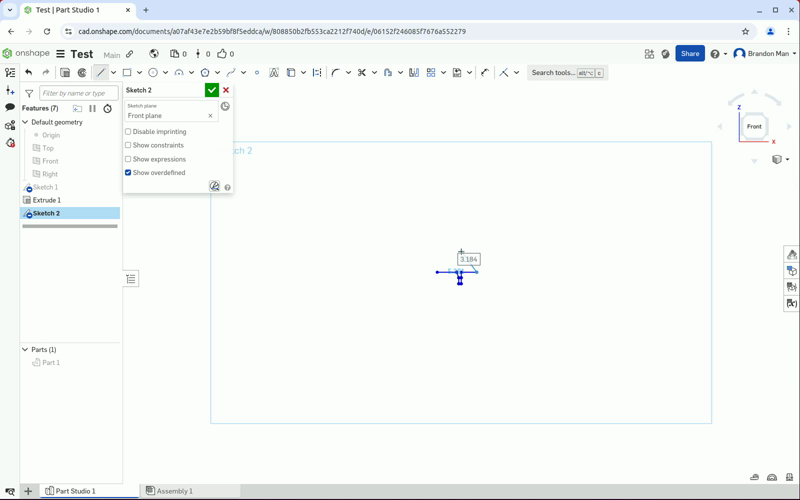
key_up(shift)
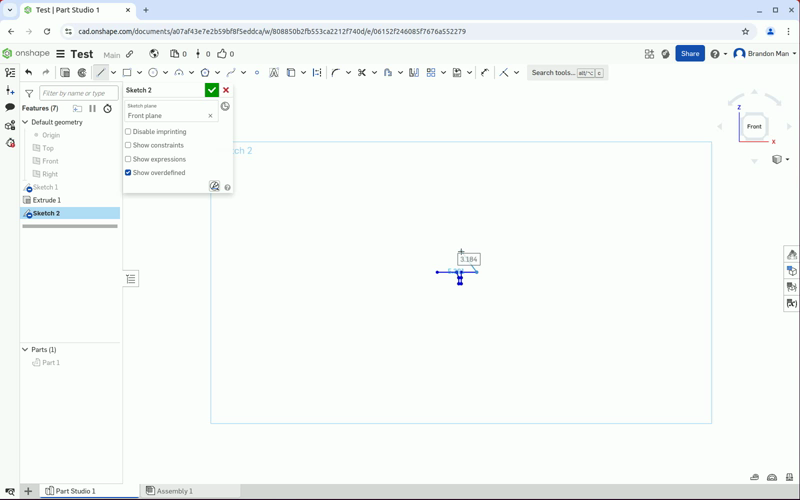
key_down(shift)
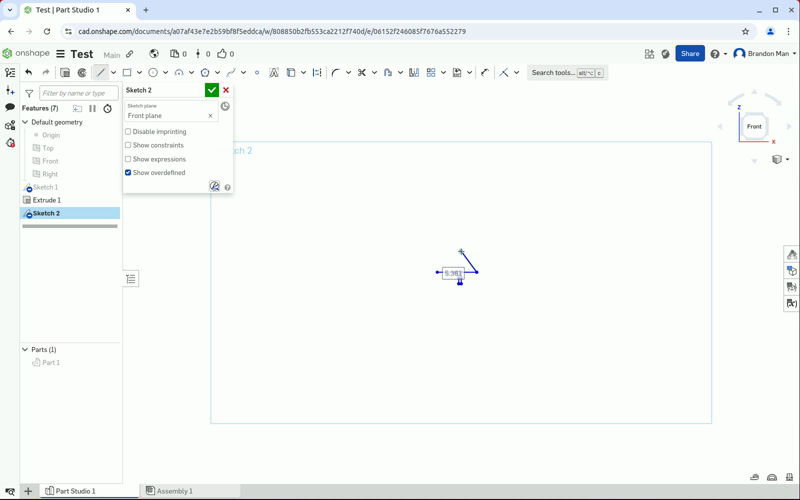
mouse_move(491, 251)
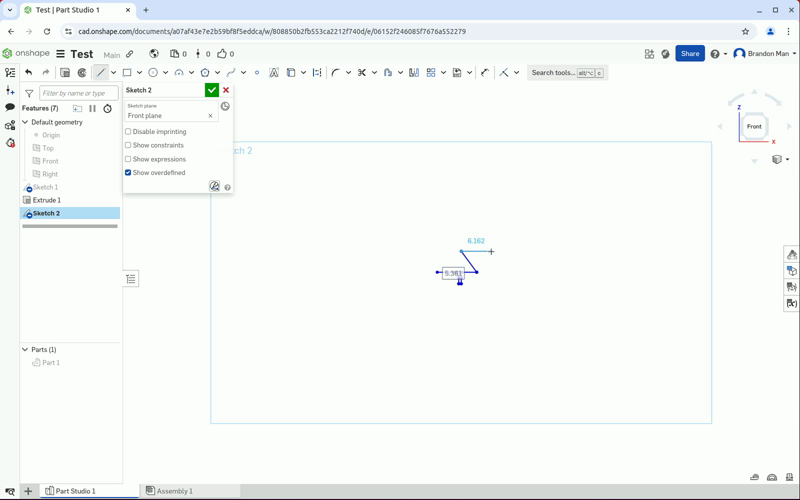
mouse_move(461, 241)
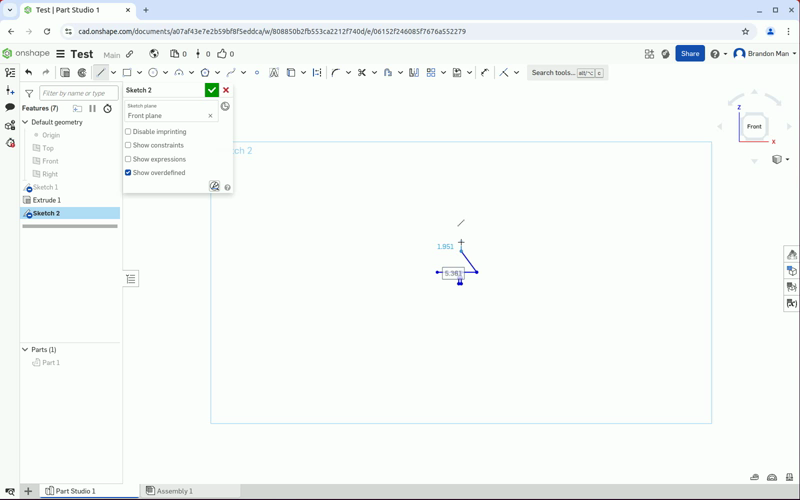
click(461, 241)
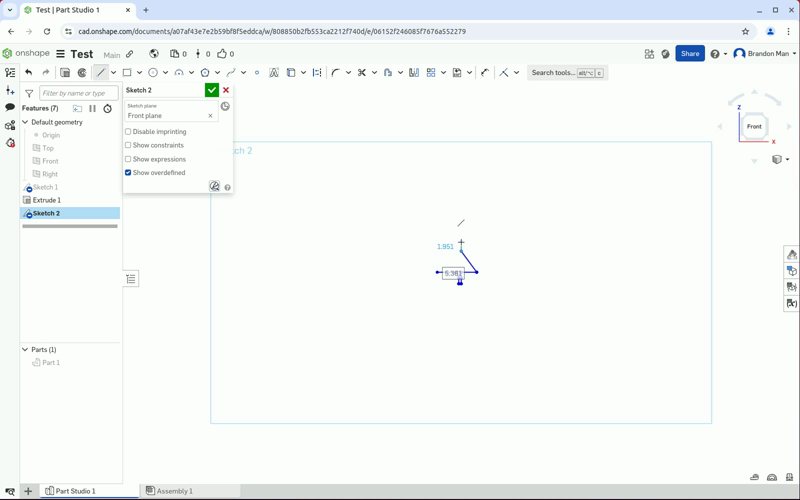
key_up(shift)
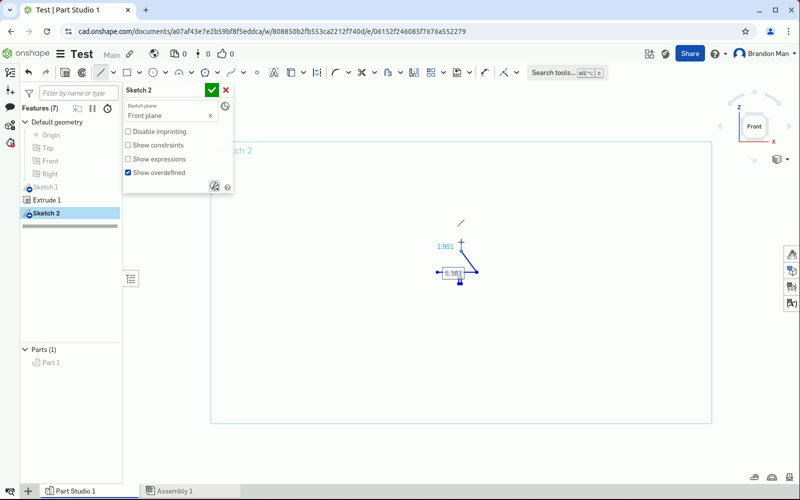
mouse_move(491, 241)
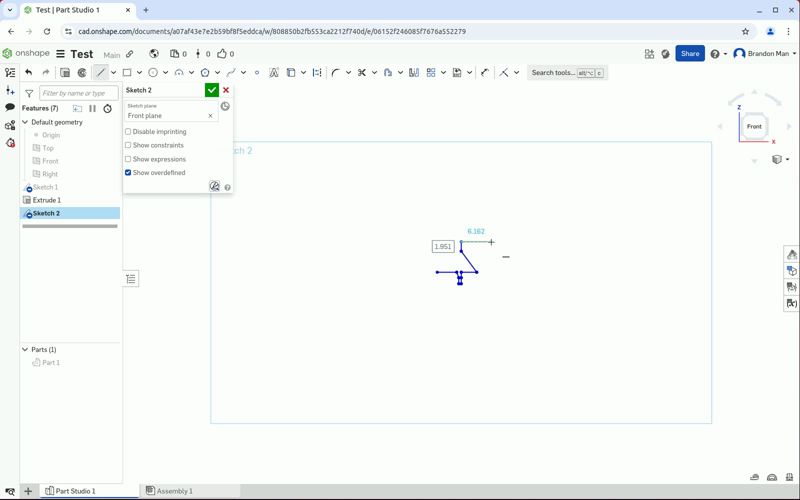
key_down(shift)
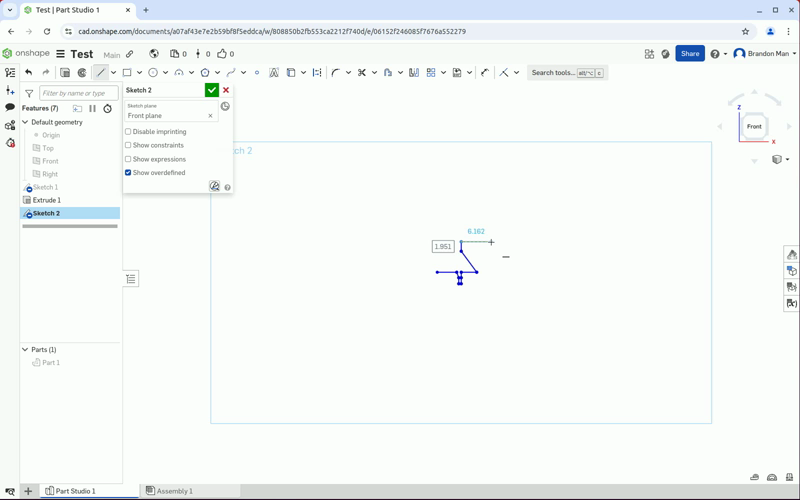
mouse_move(437, 272)
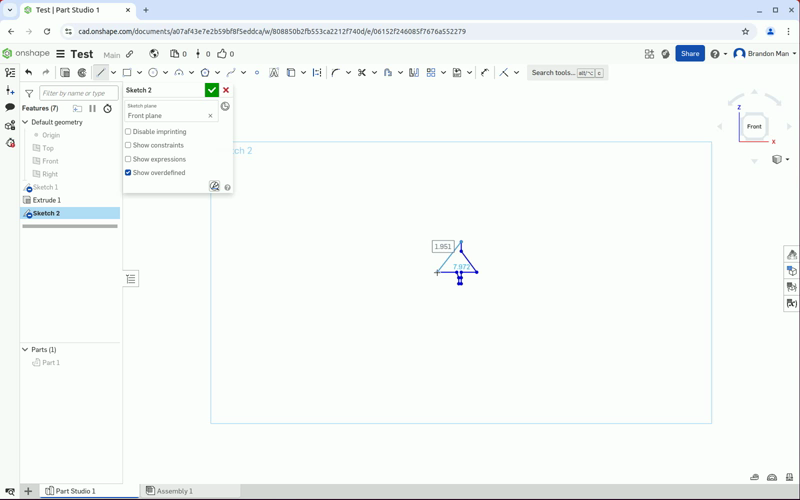
key_up(shift)
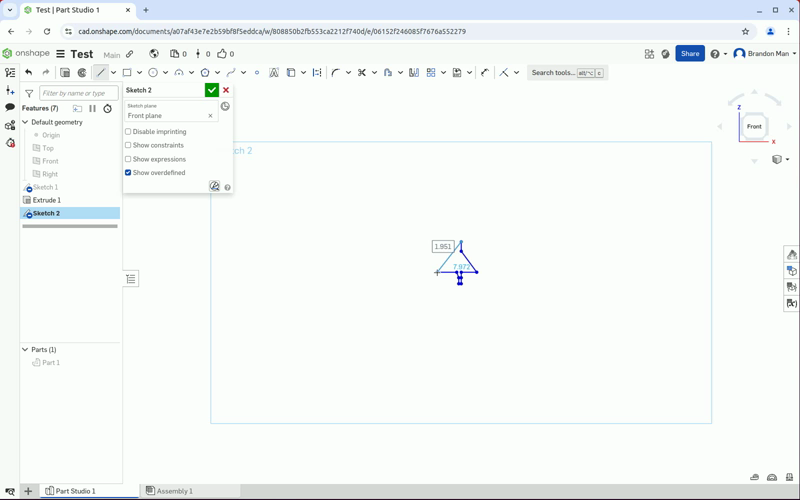
click(437, 272)
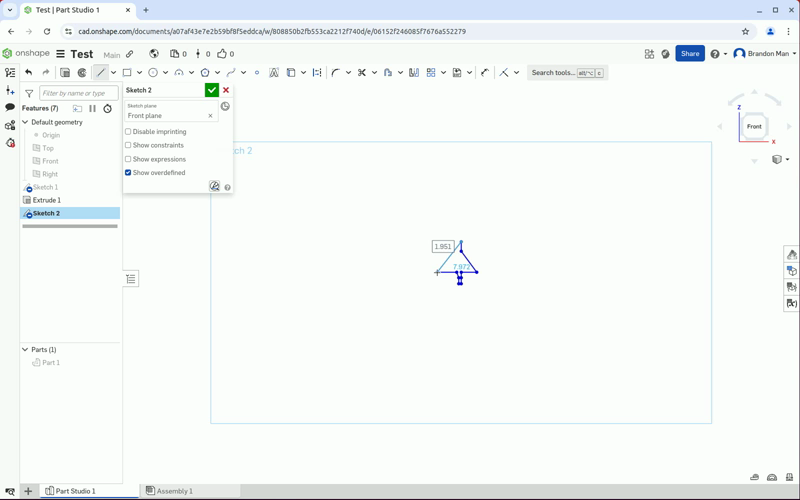
key(esc)
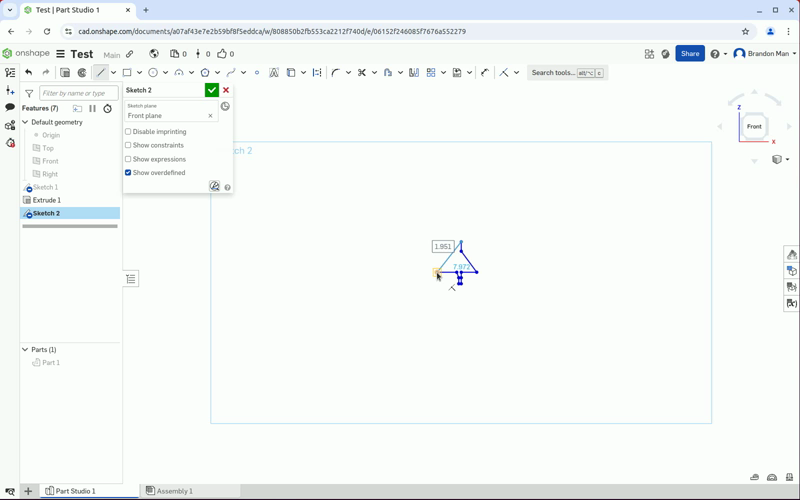
mouse_move(457, 249)
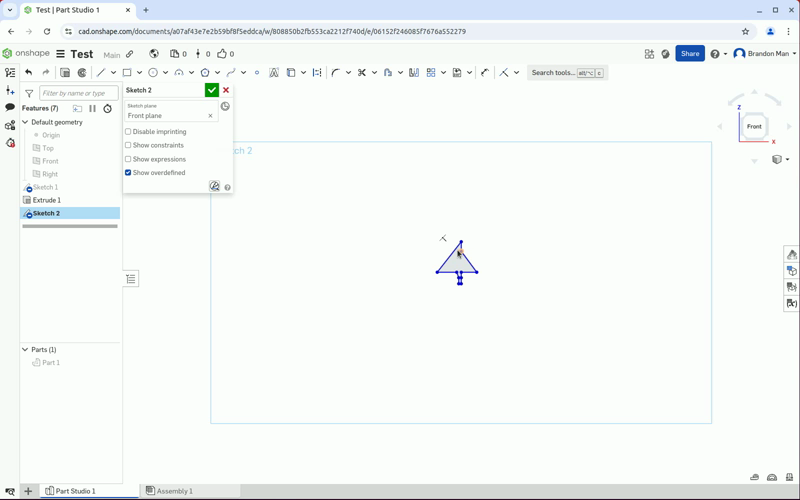
scroll(6)
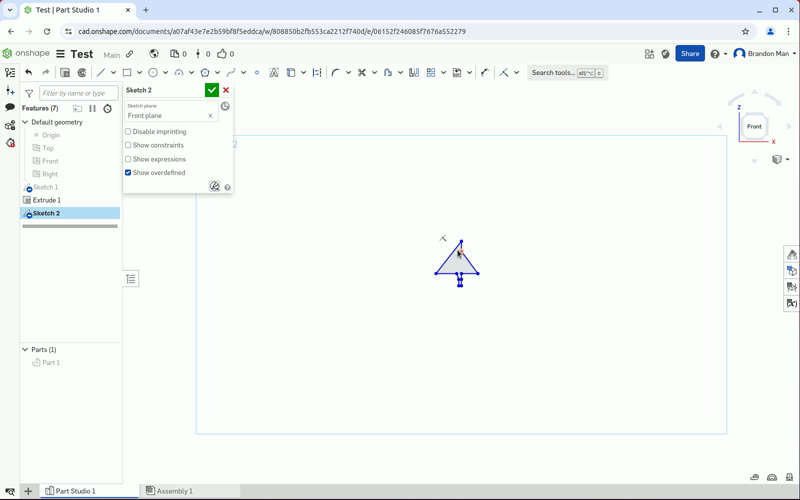
scroll(6)
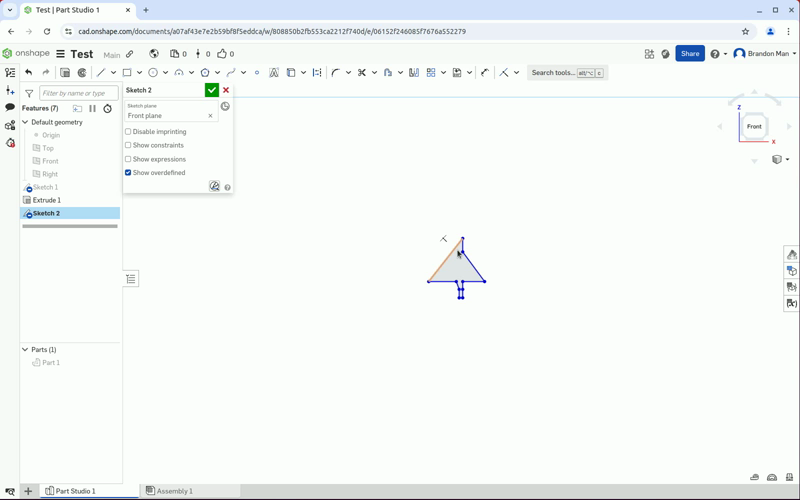
scroll(6)
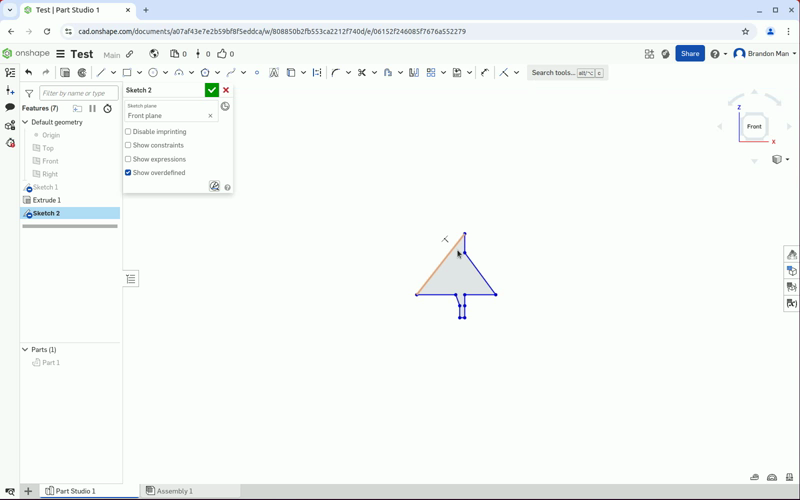
scroll(6)
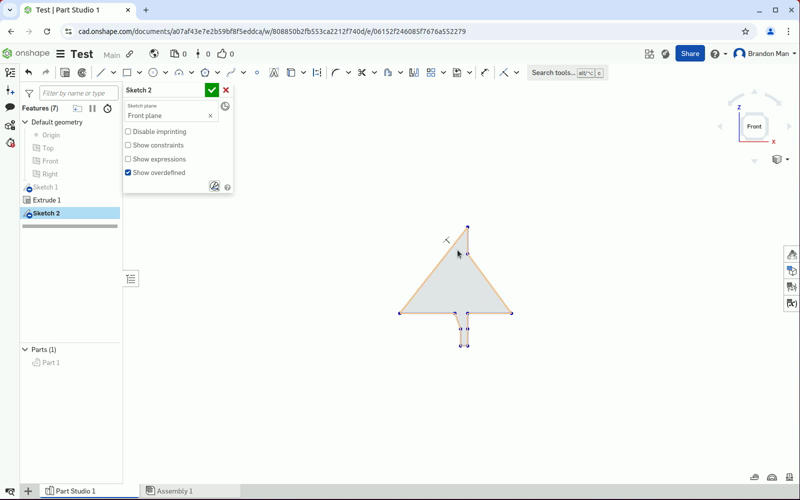
scroll(6)
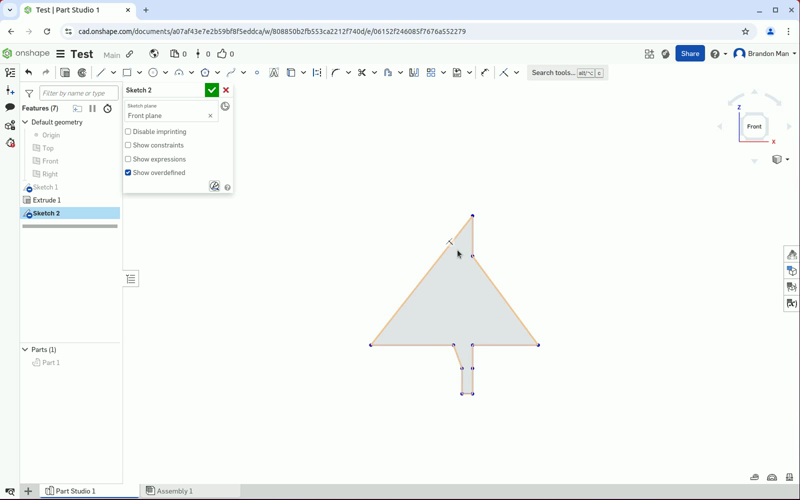
scroll(6)
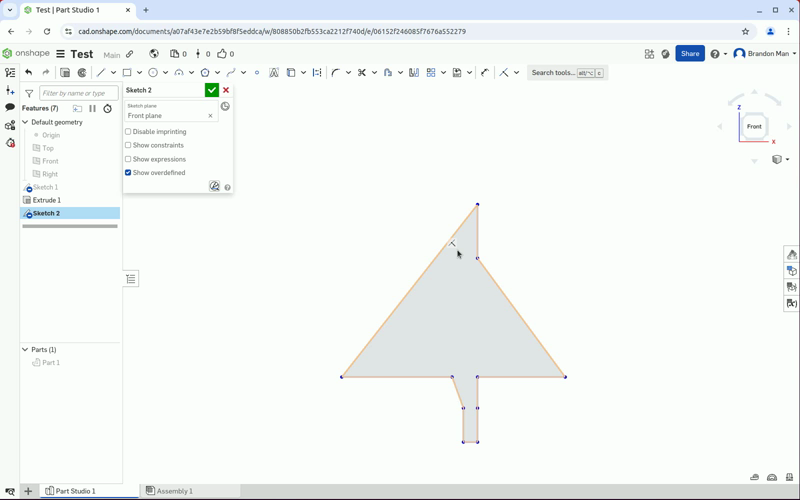
scroll(6)
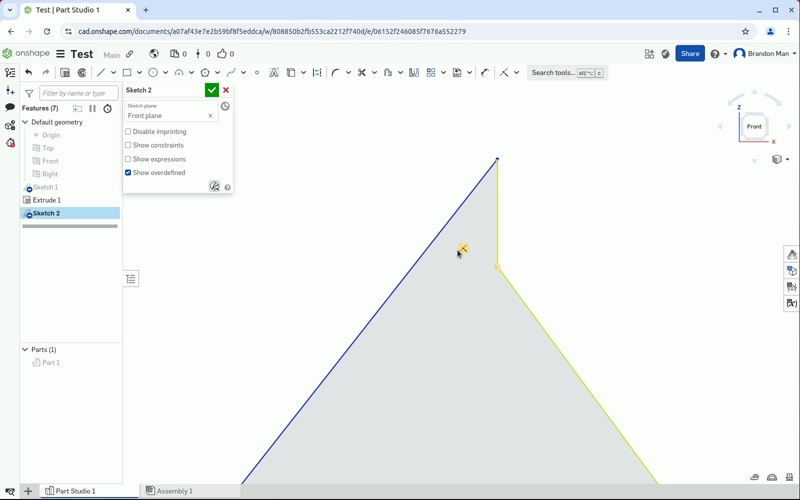
click(457, 249)
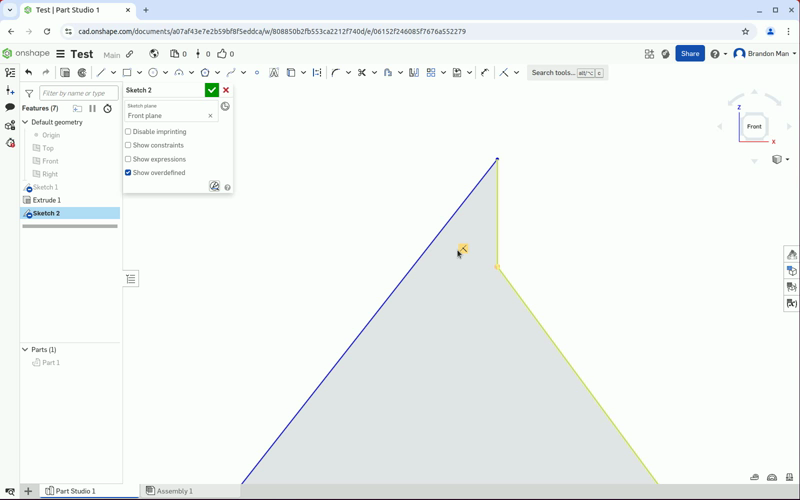
scroll(-6)
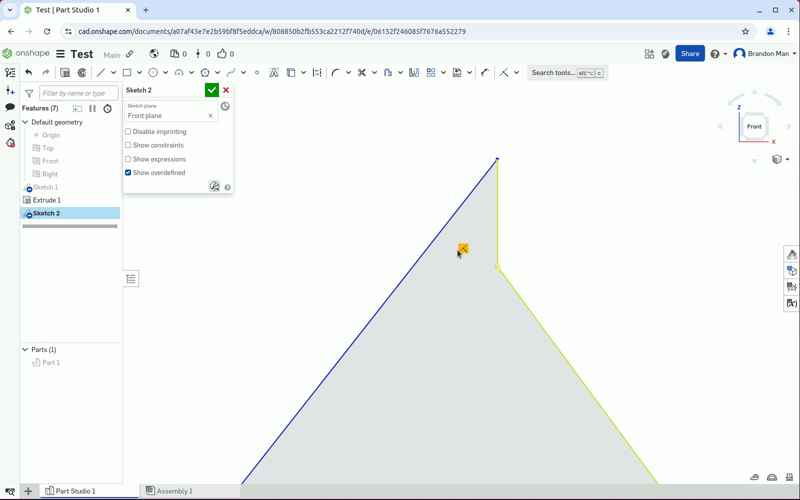
scroll(-6)
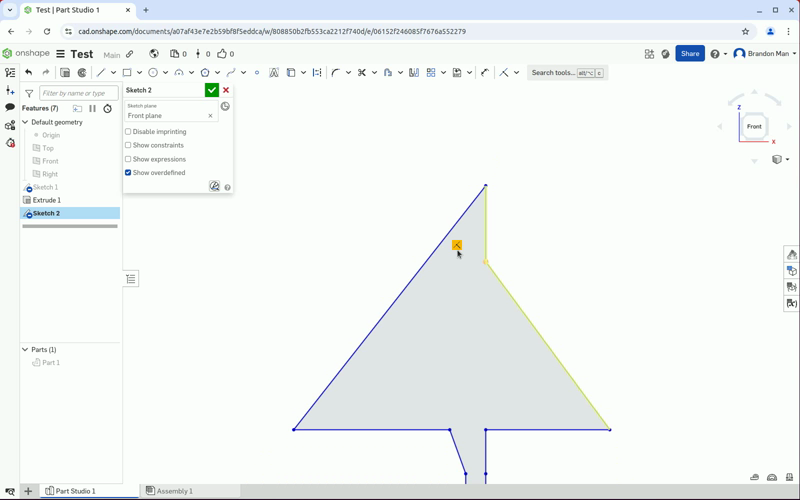
scroll(-6)
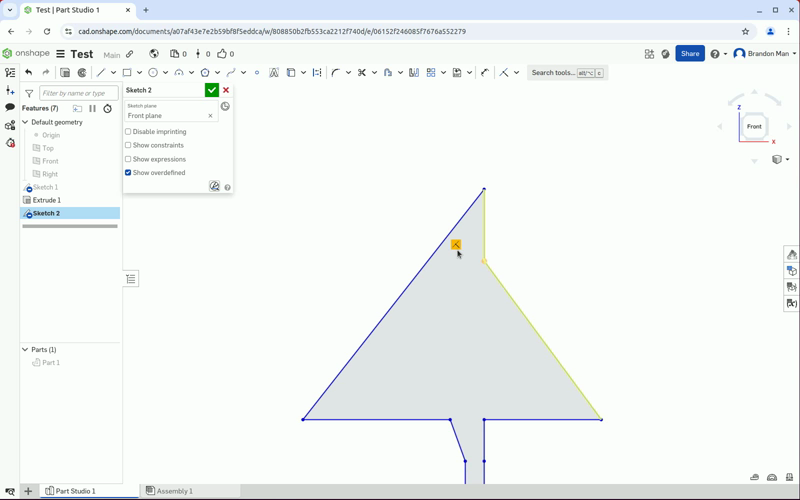
scroll(-6)
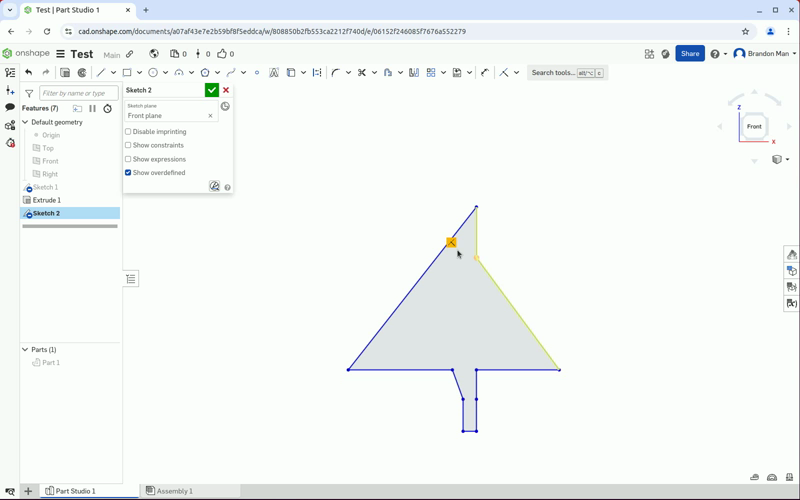
scroll(-6)
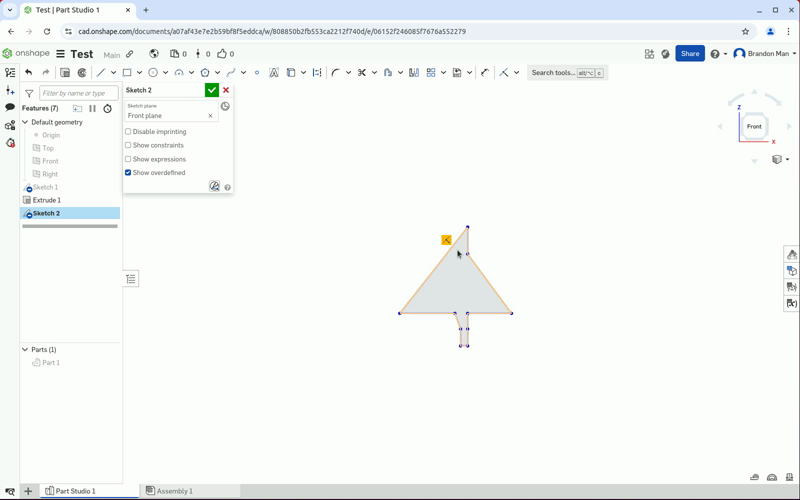
scroll(-6)
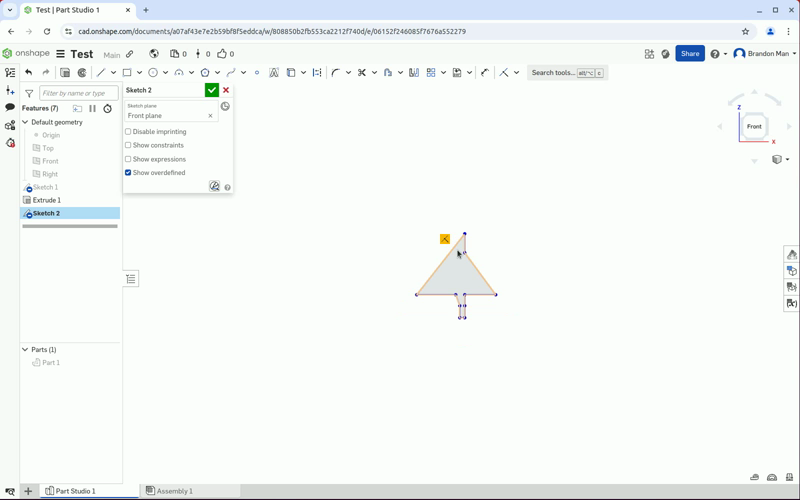
scroll(-6)
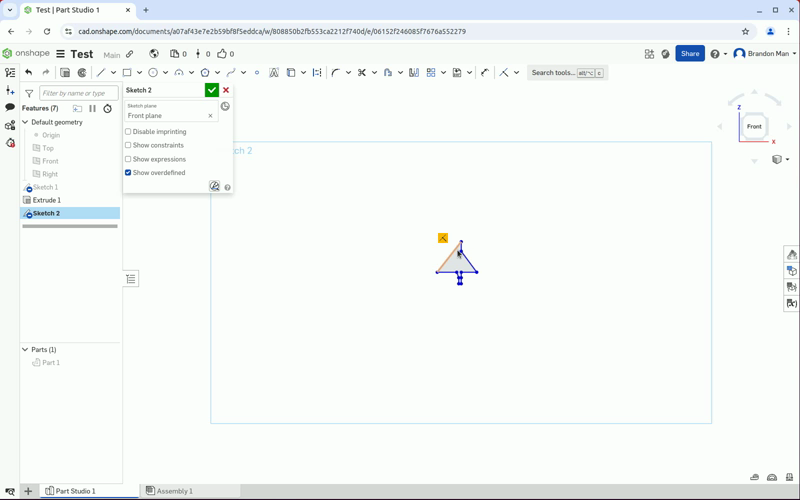
mouse_move(73, 352)
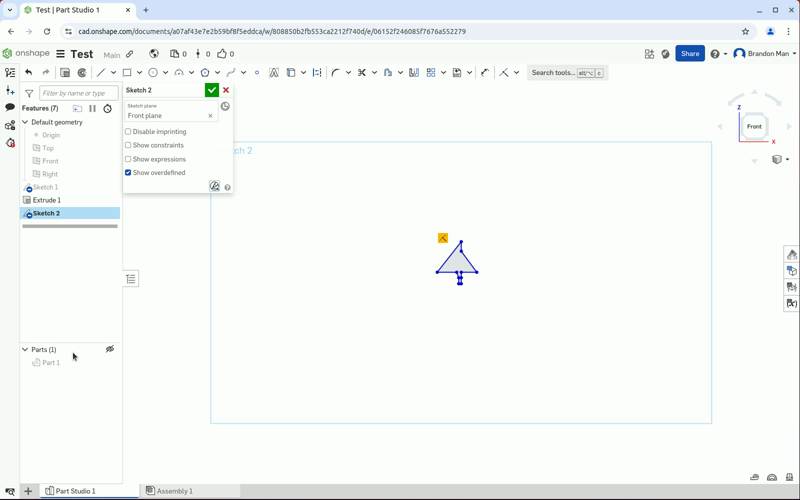
key(shift+y)
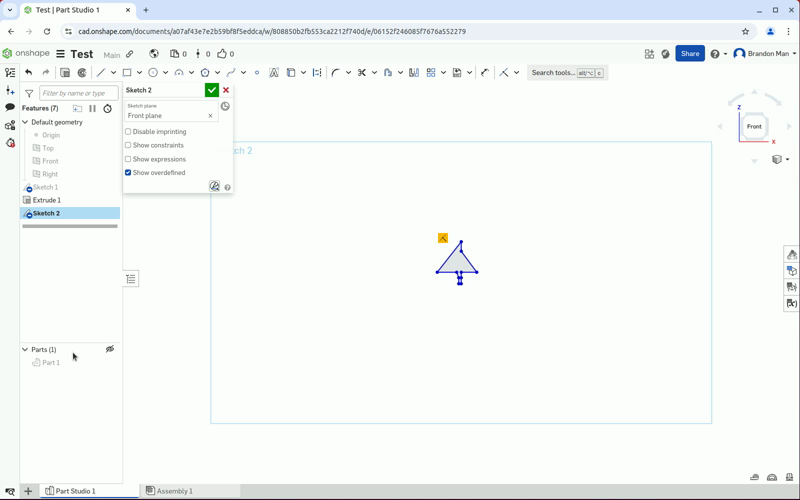
key(shift+e)
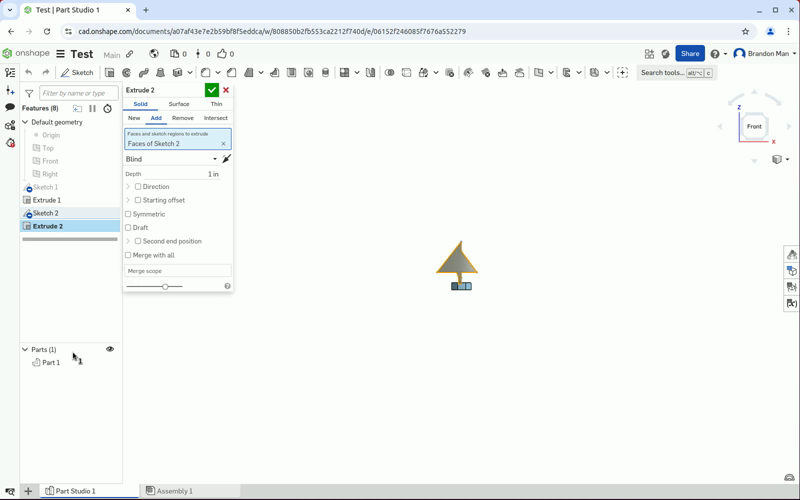
mouse_move(143, 106)
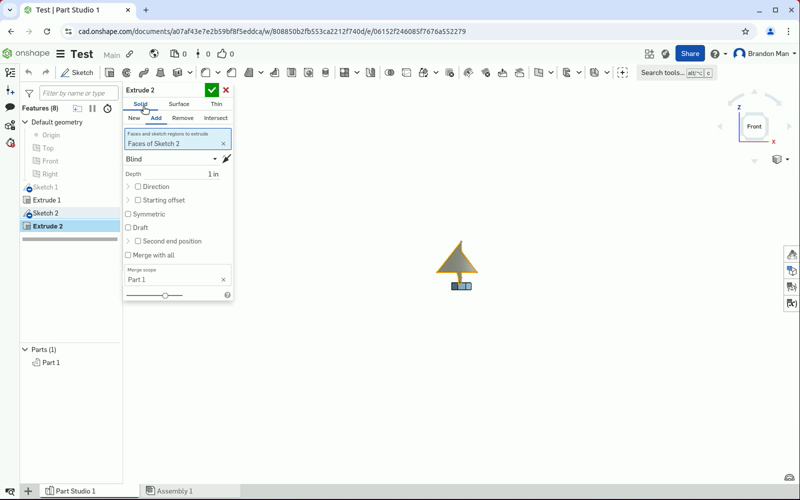
click(143, 106)
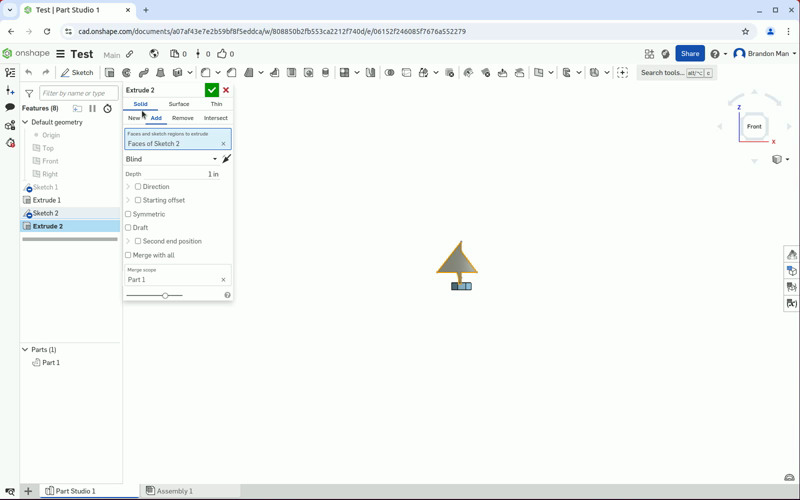
mouse_move(137, 120)
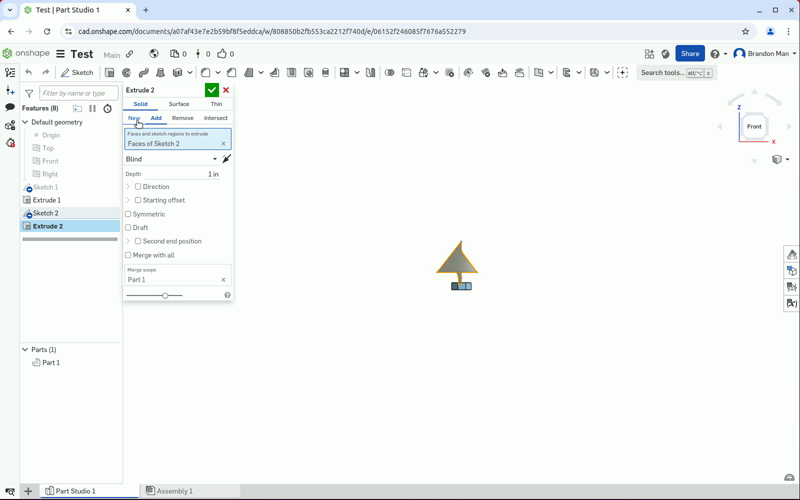
click(137, 120)
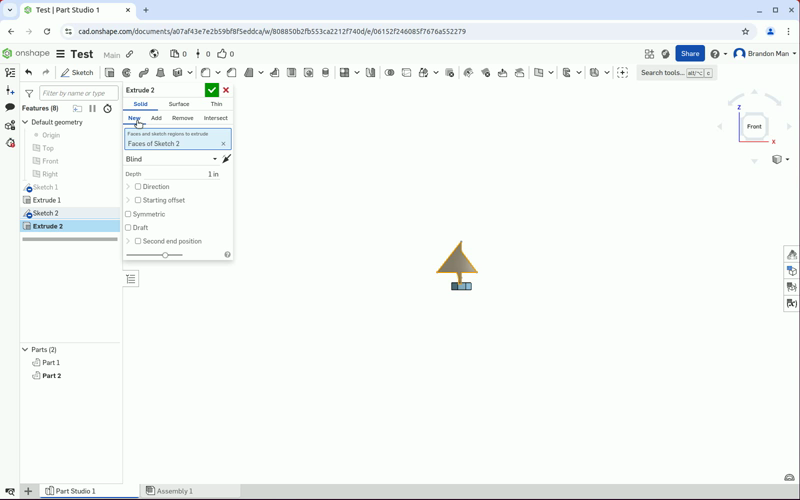
key(tab, 4)
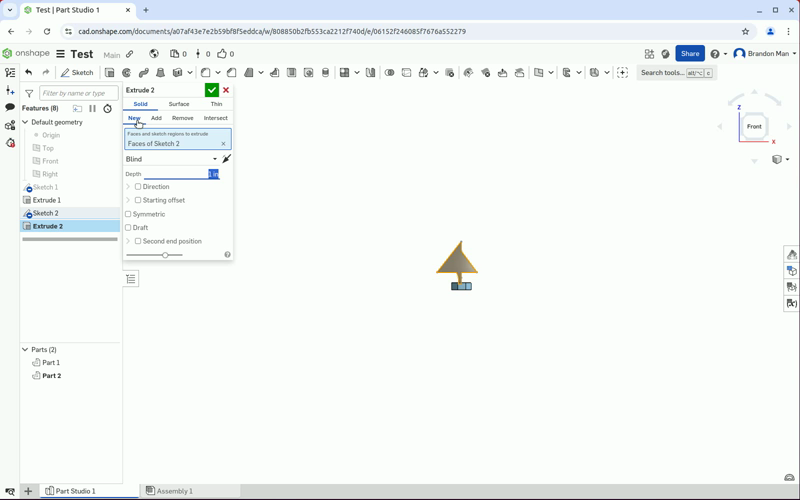
text(0.241)
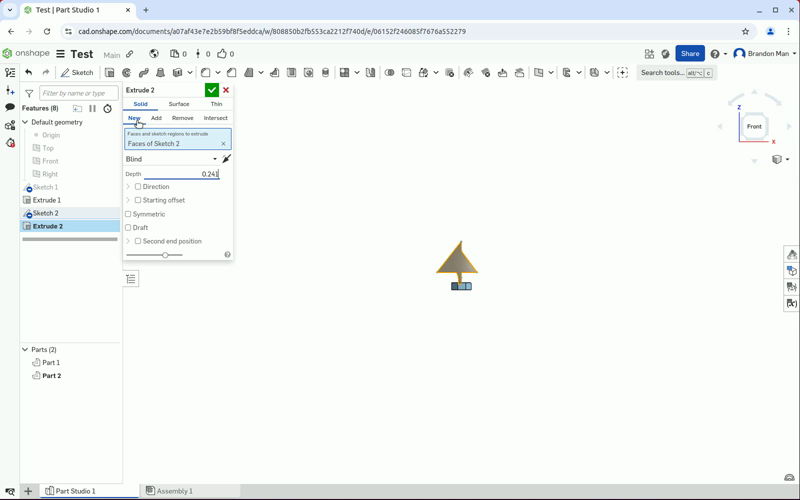
key(enter)
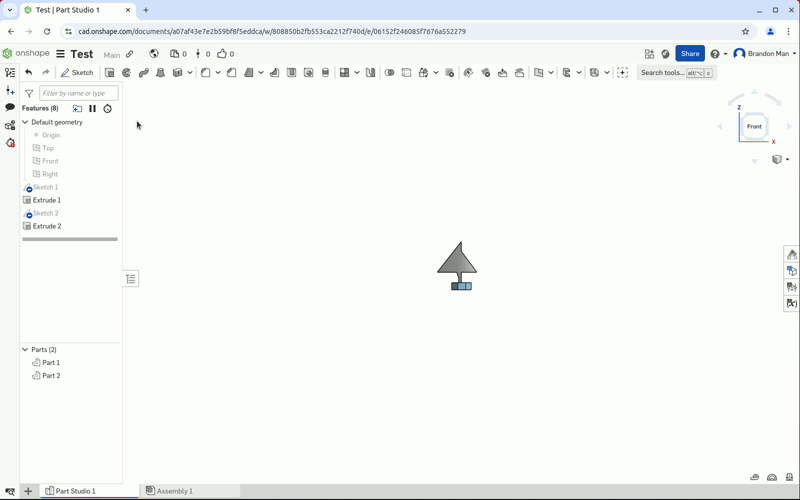
key(shift+h)
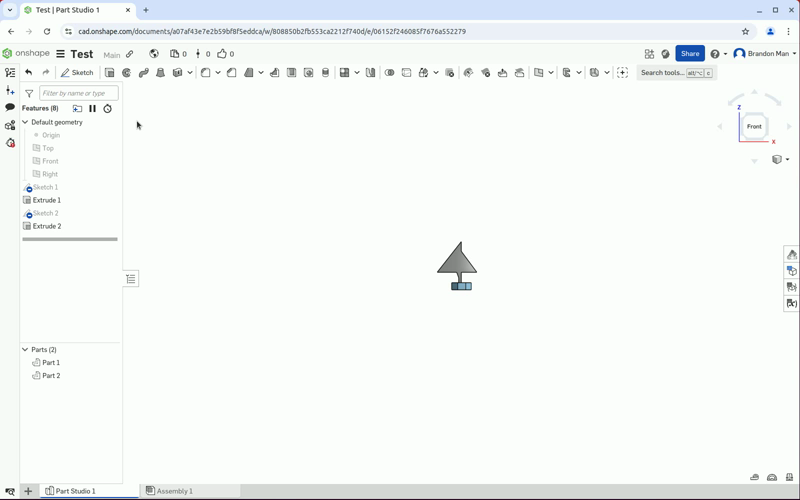
key(shift+h)
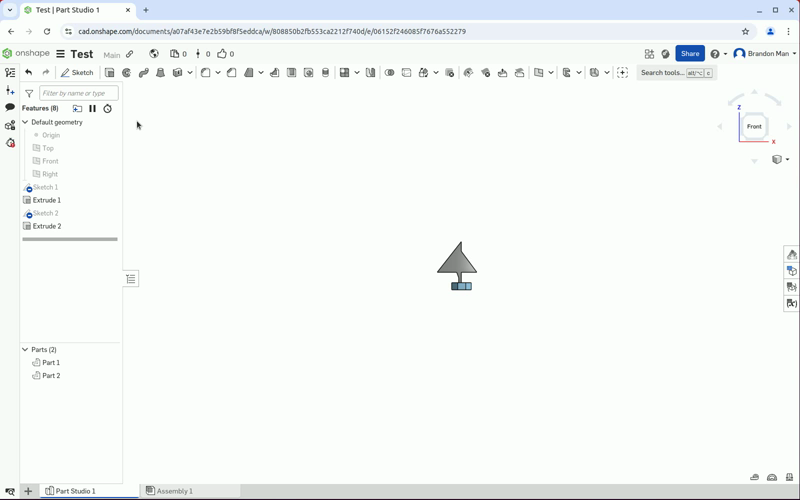
mouse_move(73, 189)
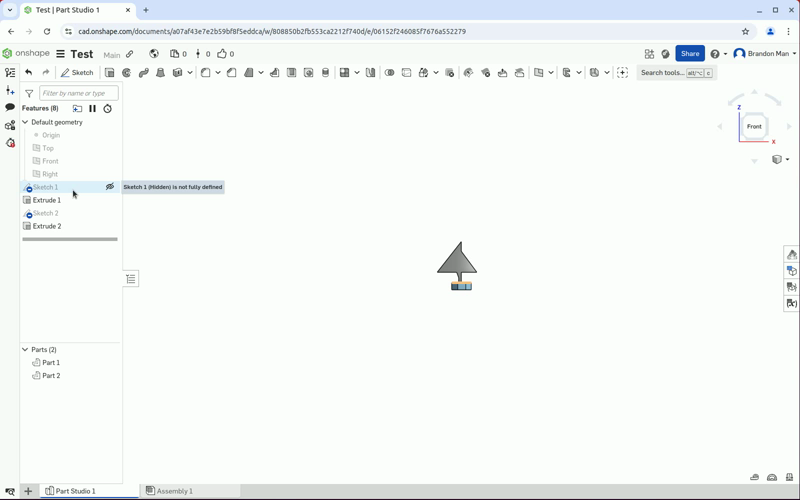
click(73, 189)
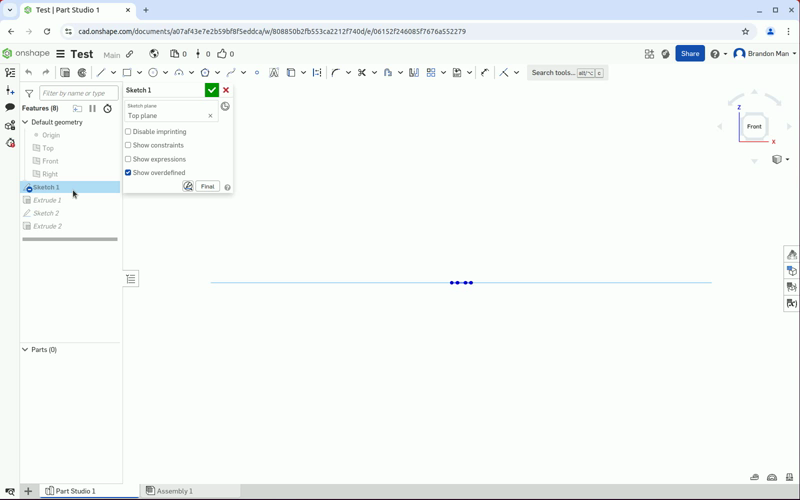
mouse_move(229, 92)
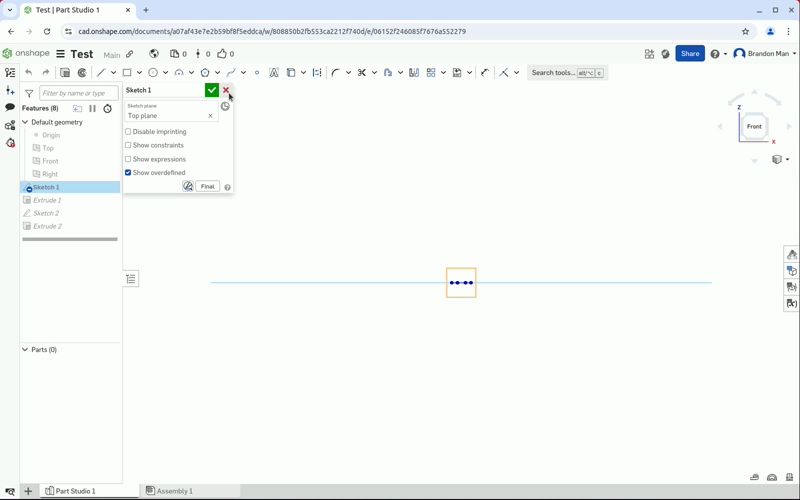
click(229, 92)
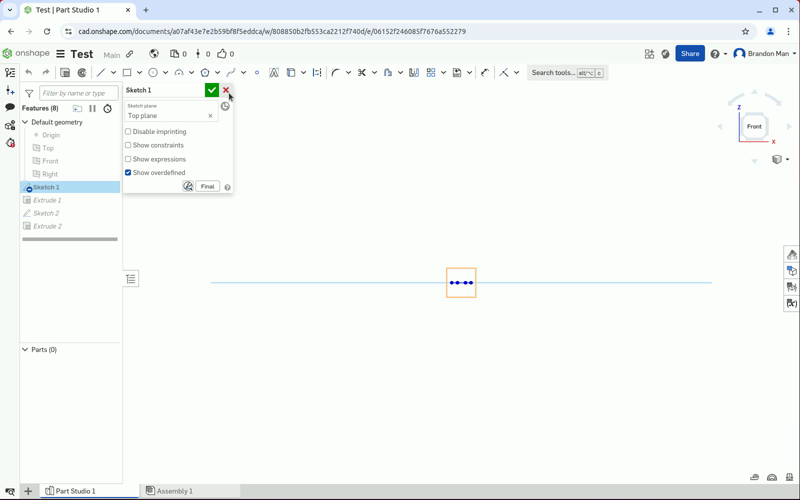
key(shift+s)
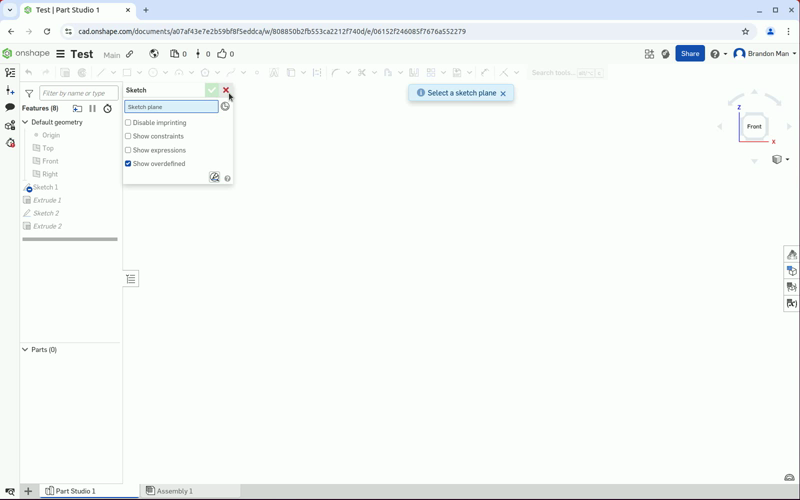
mouse_move(73, 163)
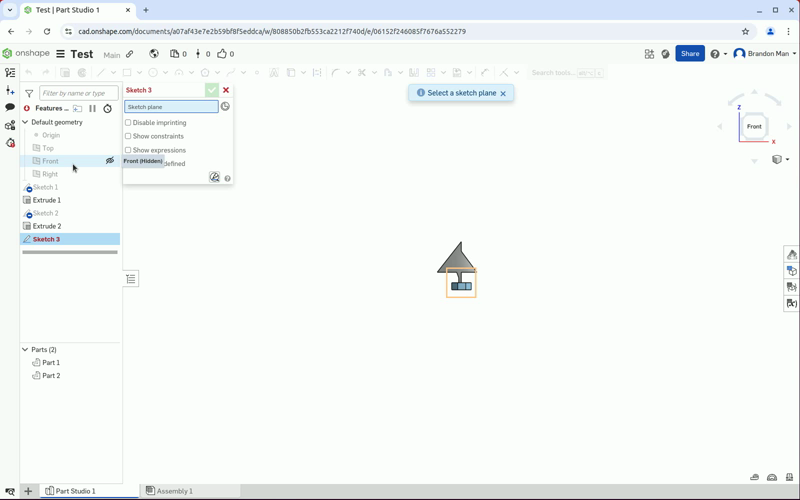
click(73, 163)
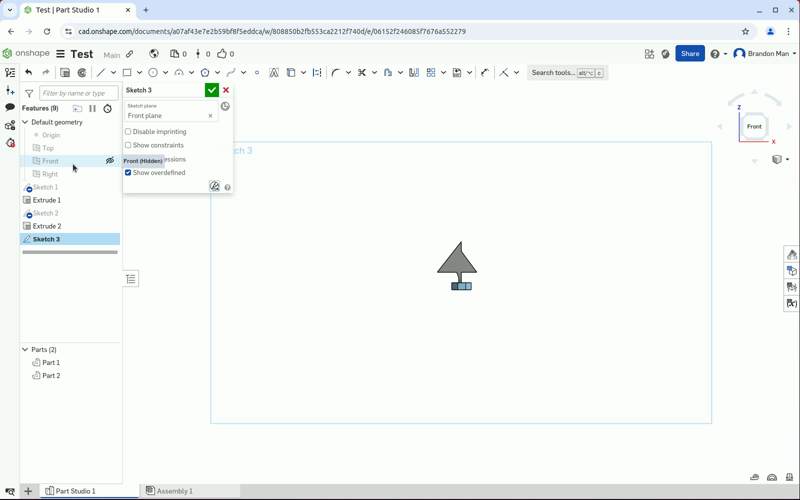
mouse_move(73, 352)
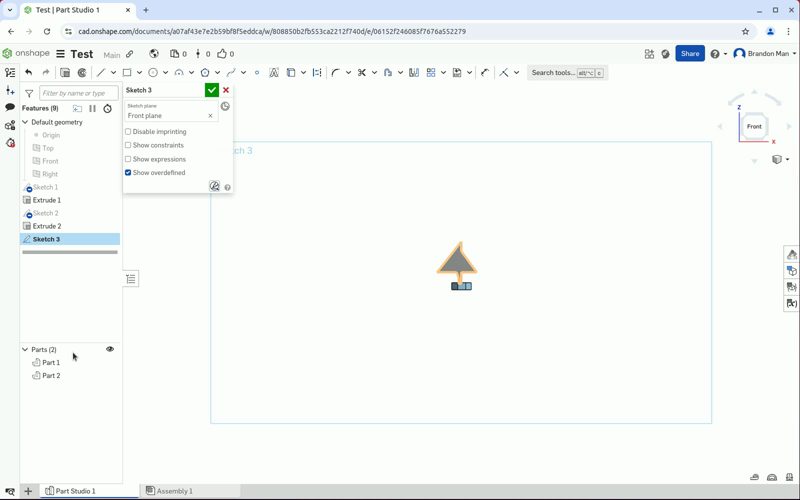
key(y)
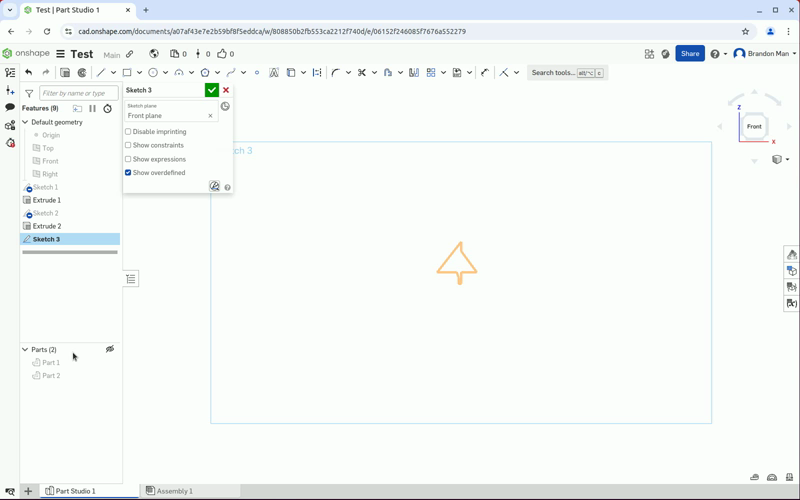
key(l)
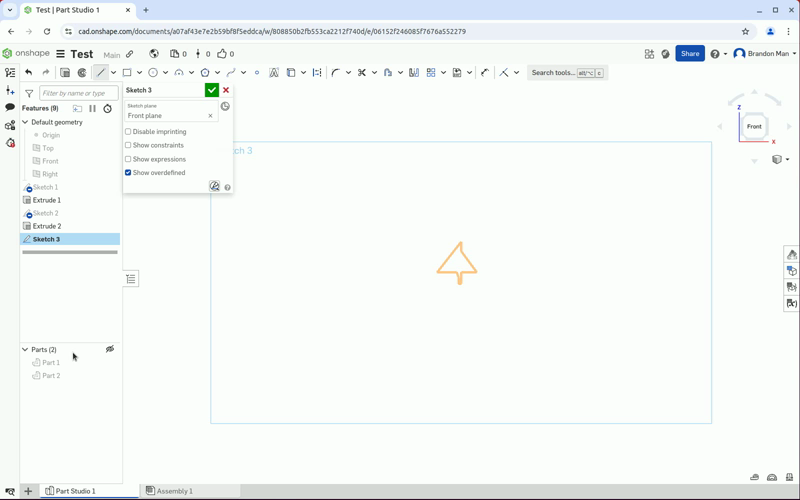
key_down(shift)
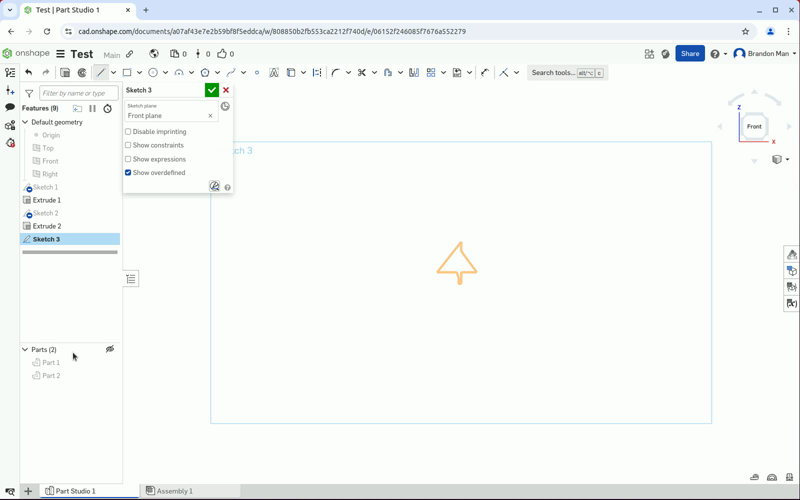
mouse_move(424, 276)
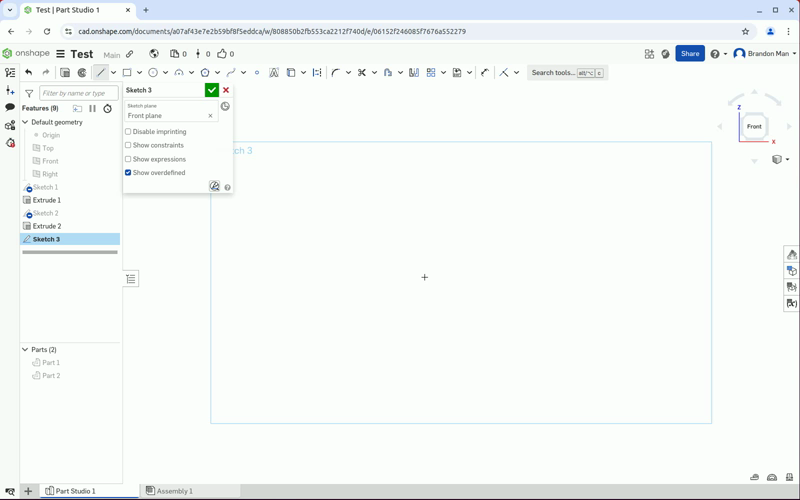
click(424, 276)
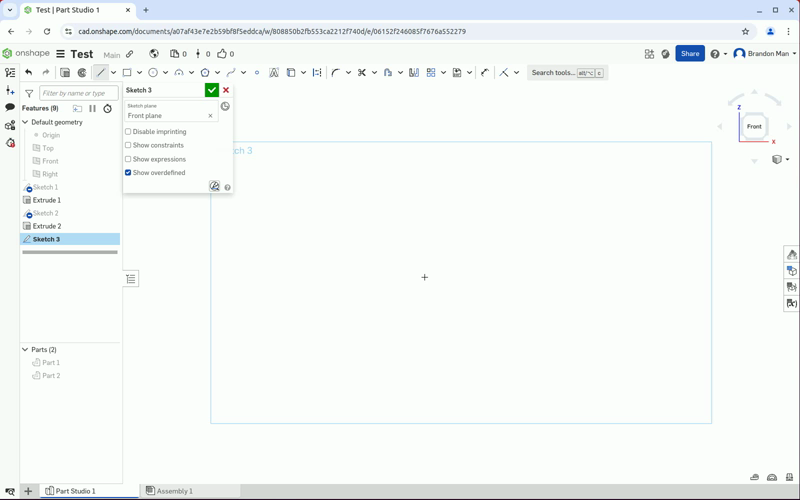
key_up(shift)
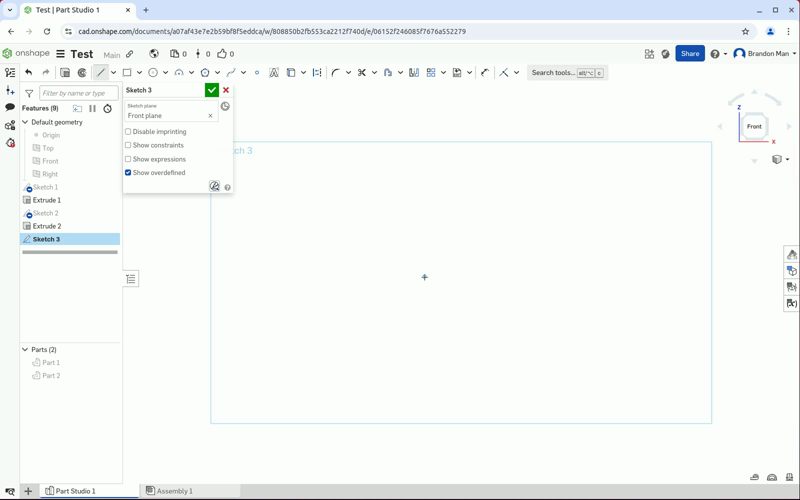
key_down(shift)
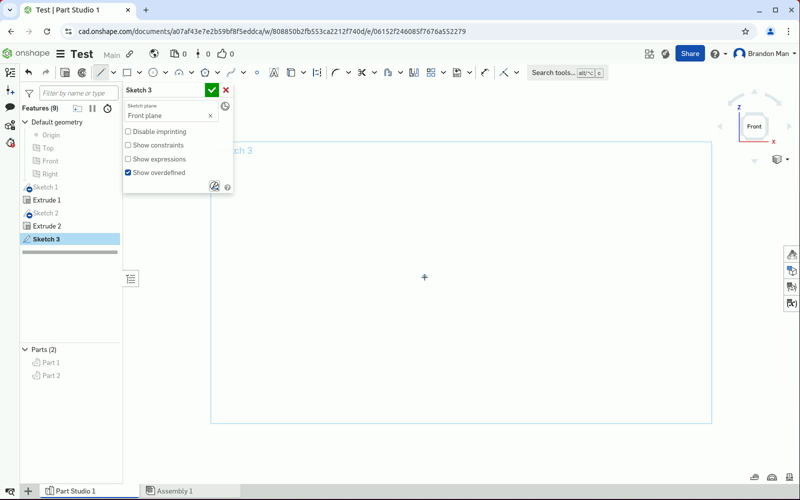
mouse_move(454, 276)
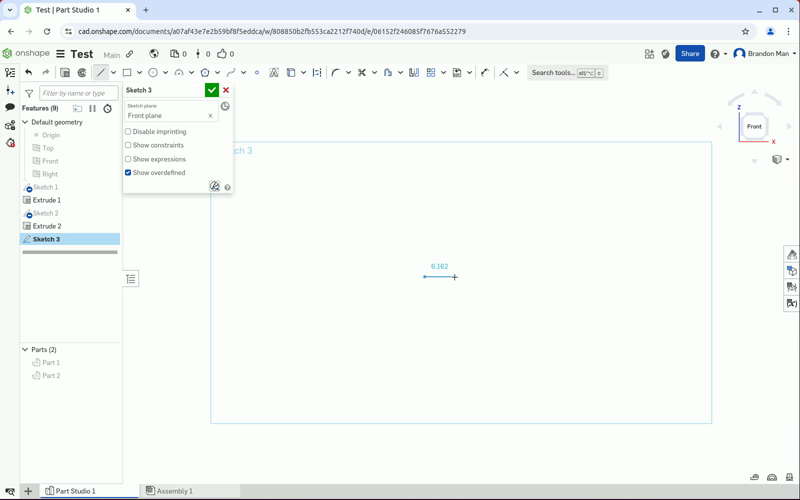
mouse_move(459, 276)
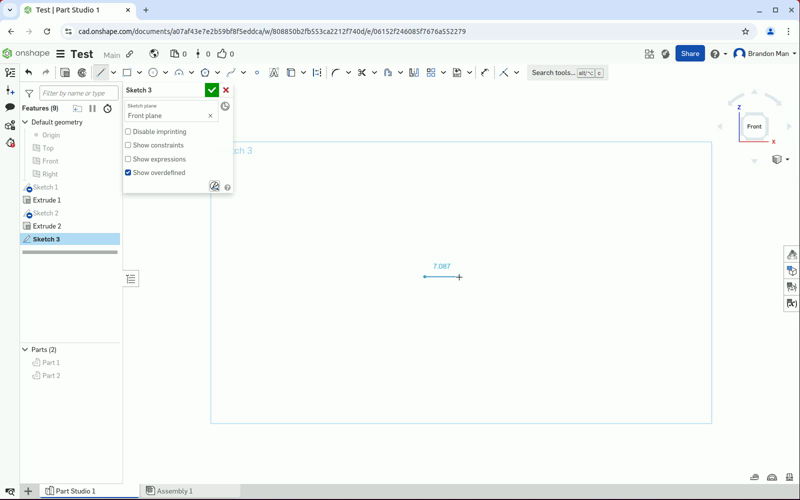
click(459, 276)
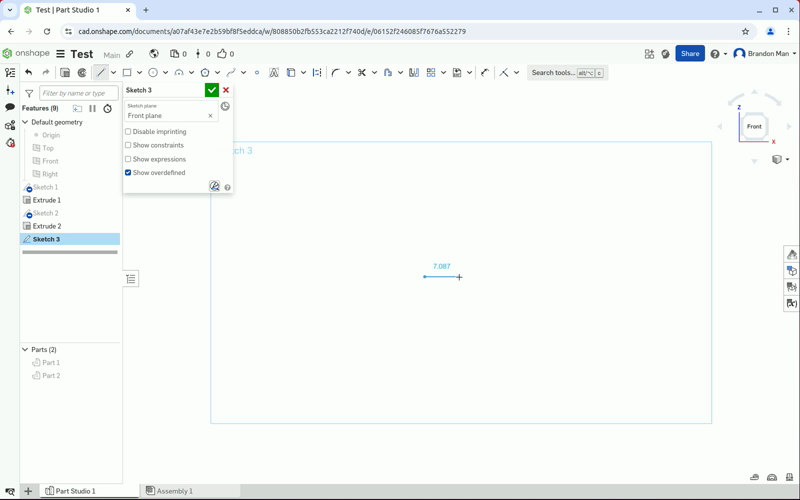
key_up(shift)
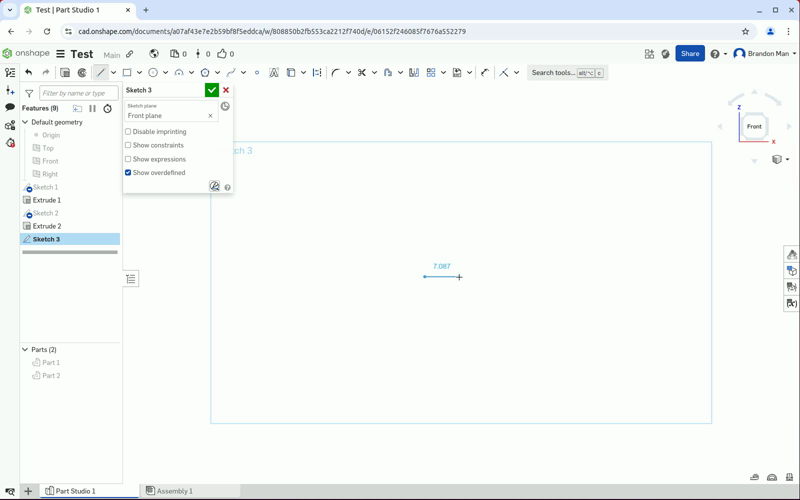
key_down(shift)
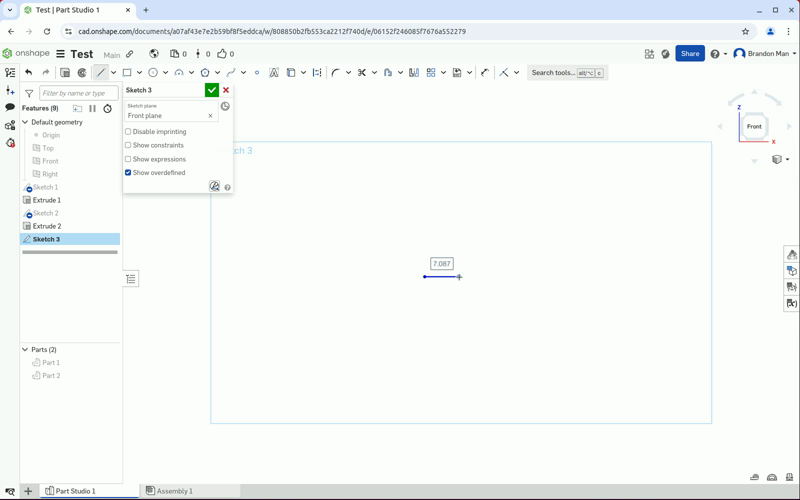
mouse_move(489, 276)
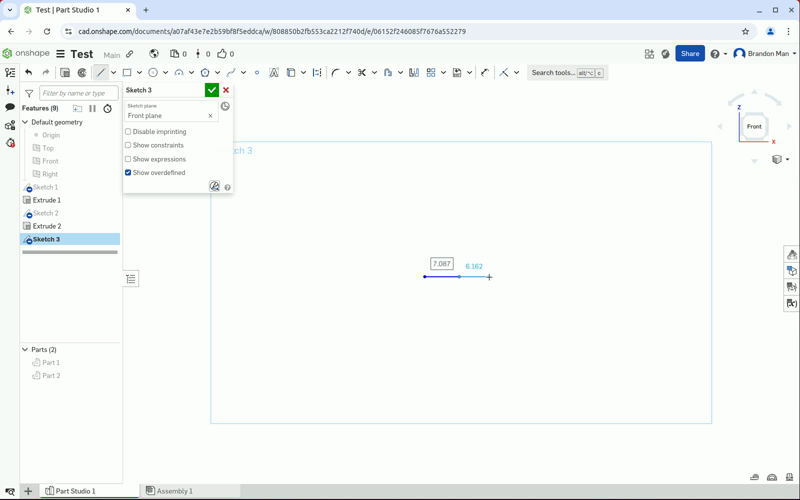
mouse_move(457, 271)
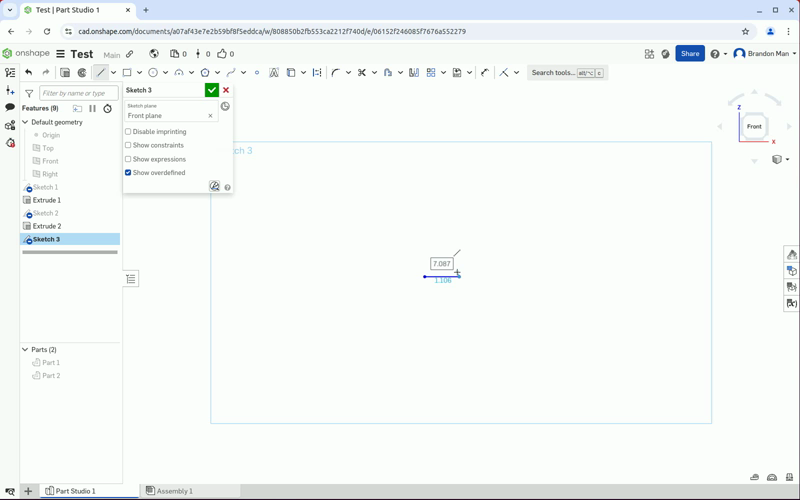
scroll(6)
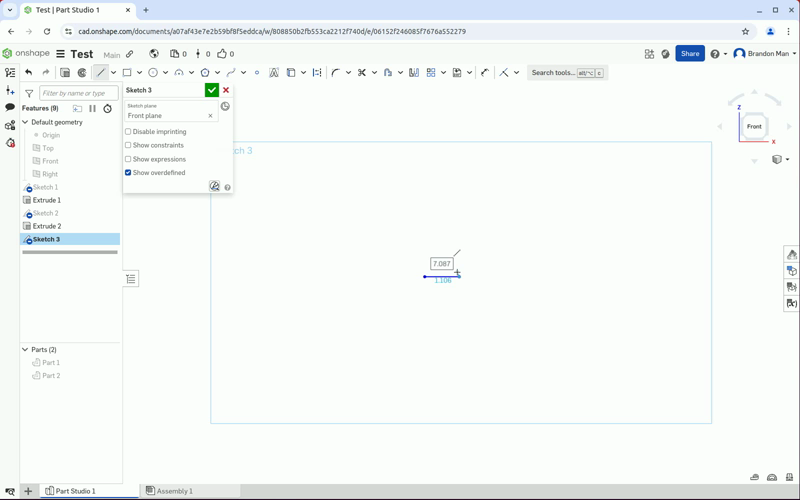
scroll(6)
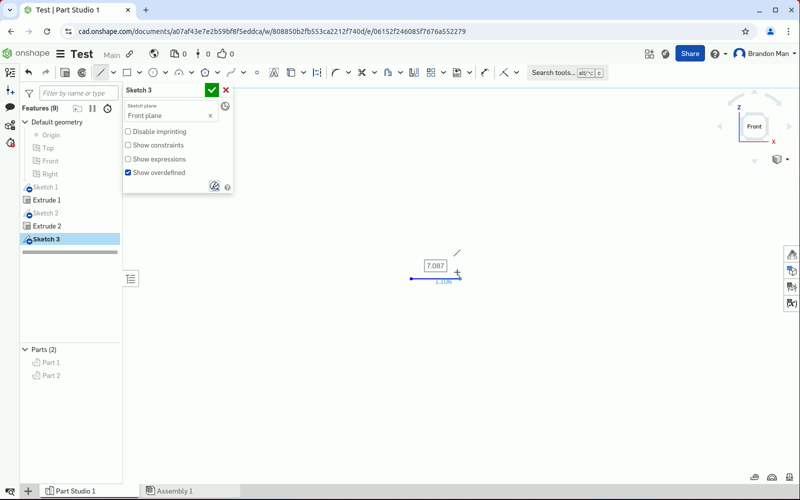
scroll(6)
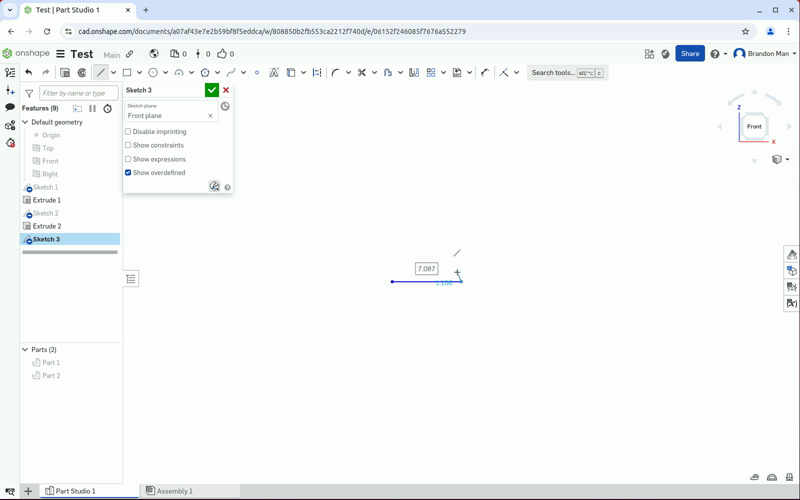
scroll(6)
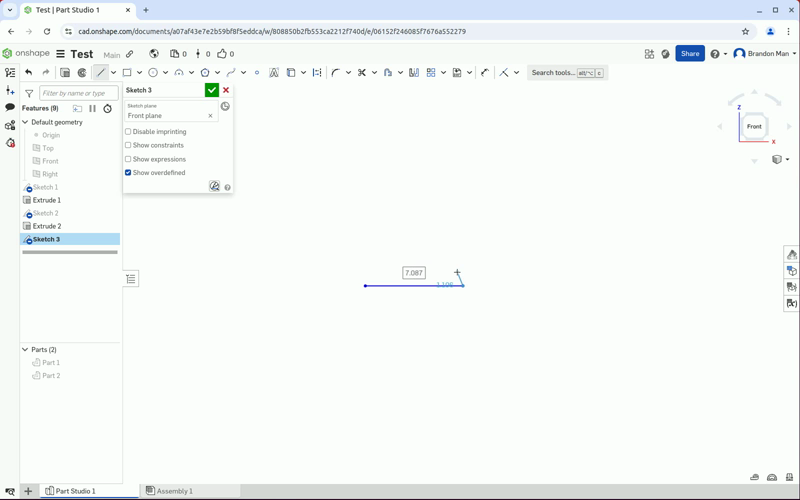
scroll(6)
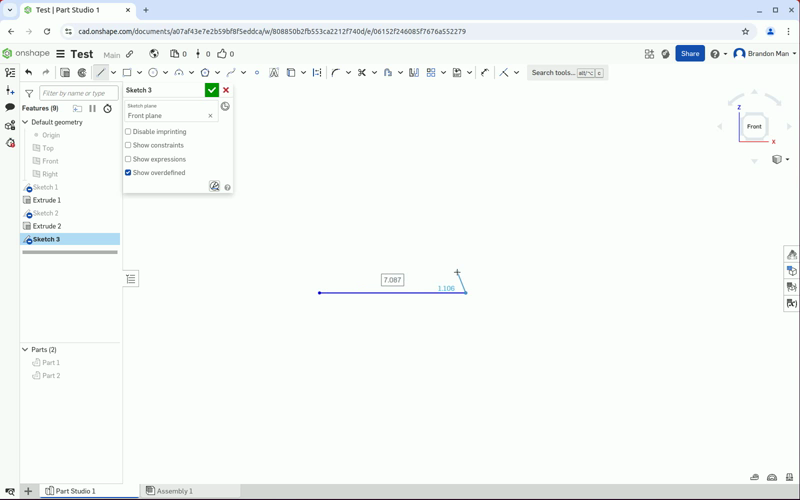
scroll(6)
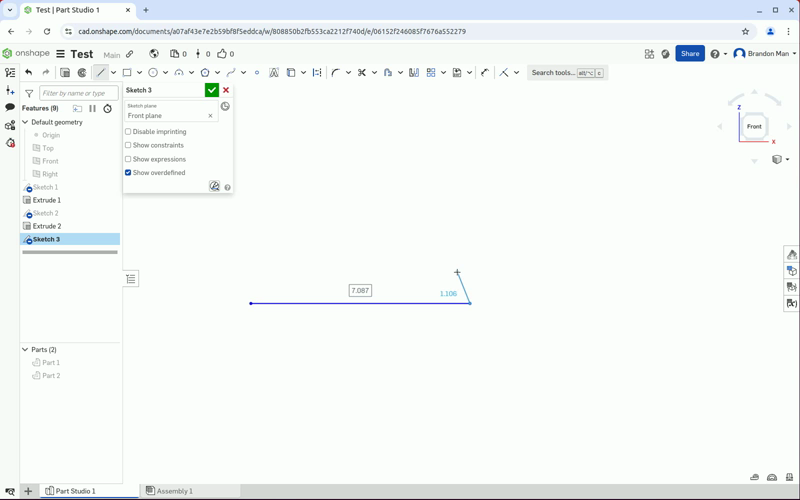
scroll(6)
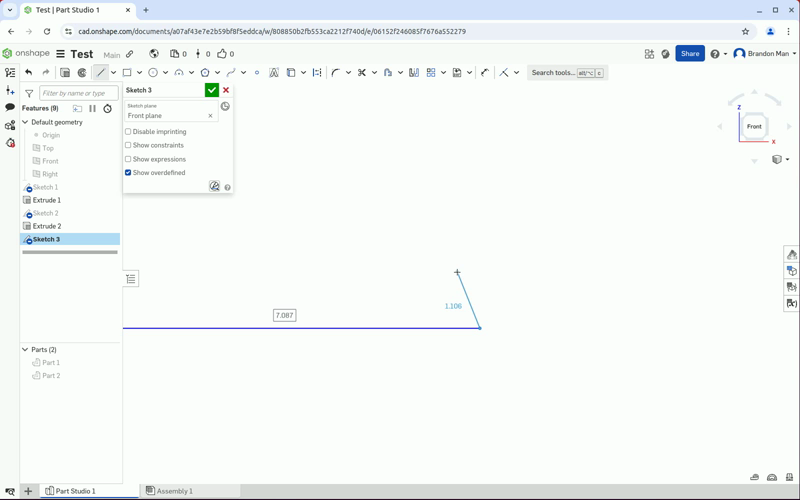
click(457, 271)
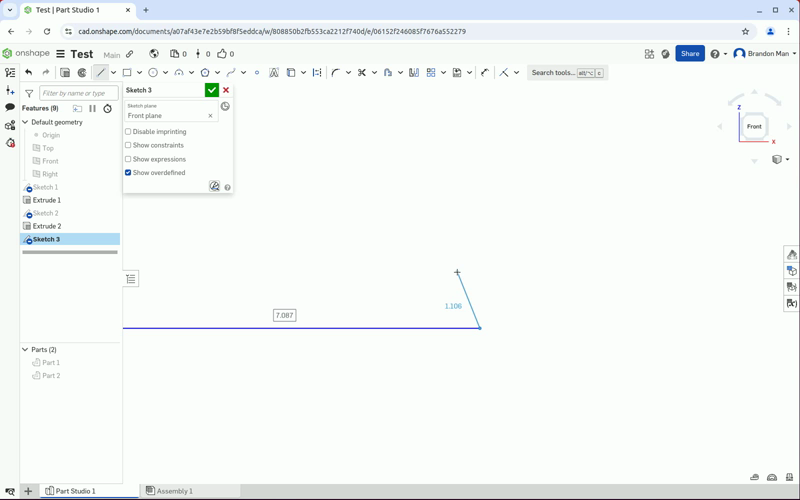
scroll(-6)
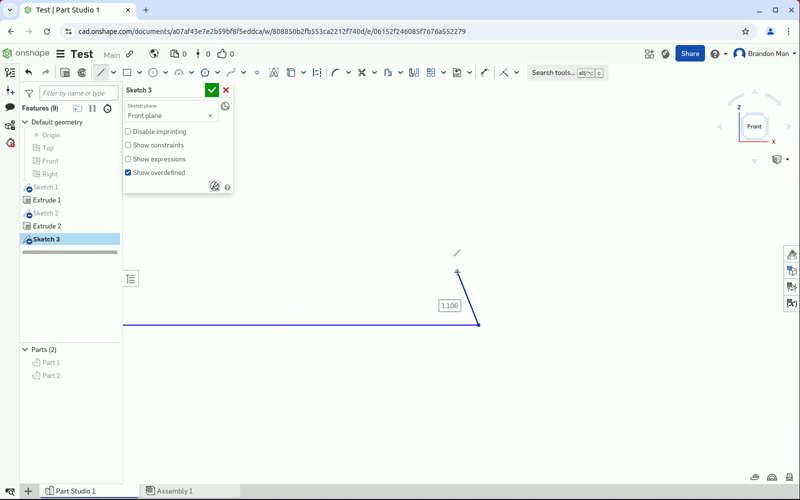
scroll(-6)
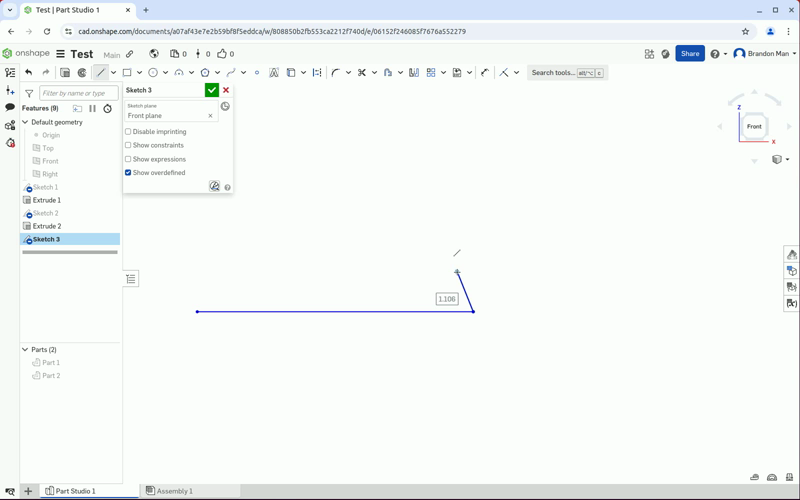
scroll(-6)
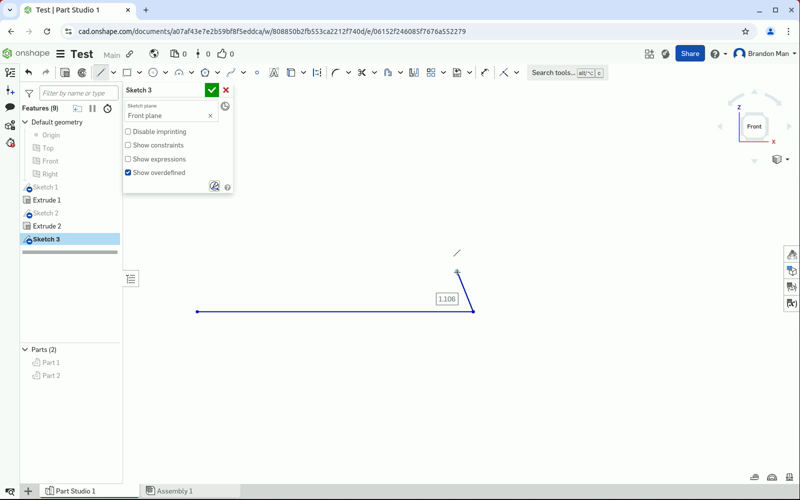
scroll(-6)
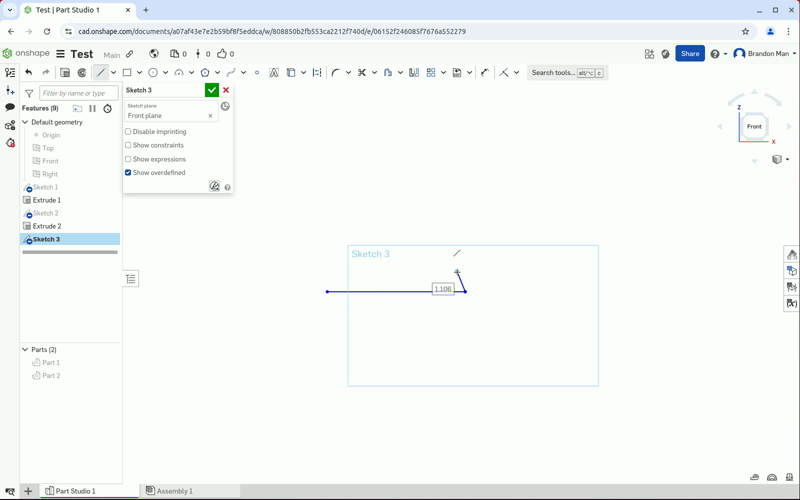
scroll(-6)
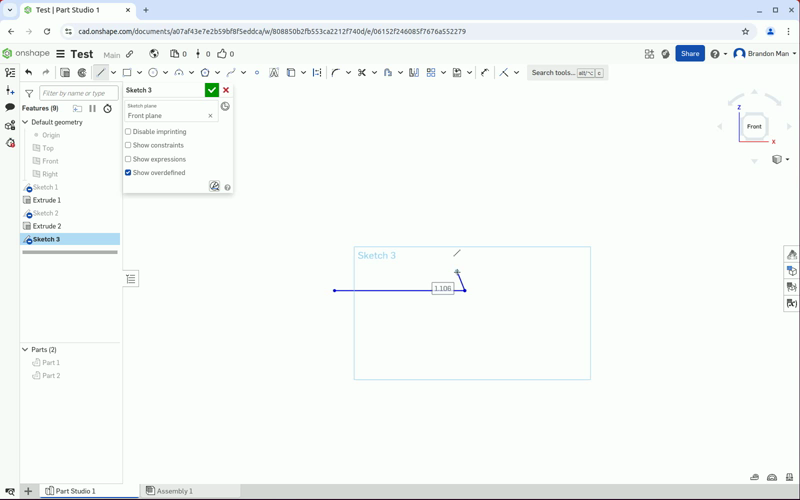
scroll(-6)
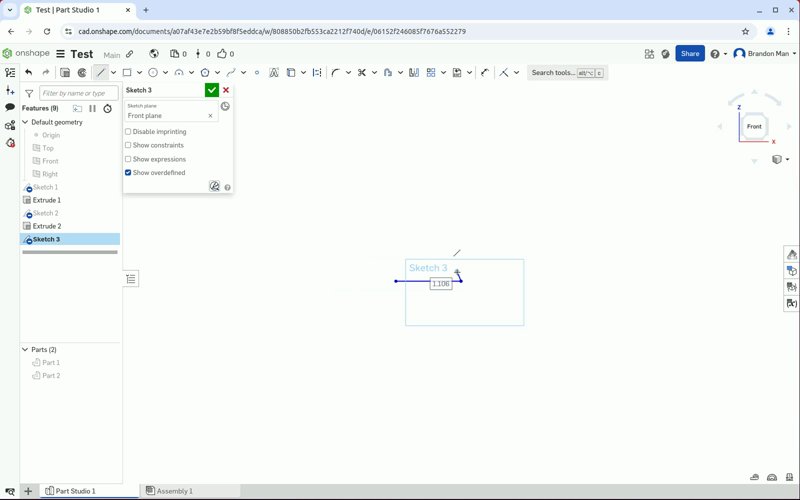
scroll(-6)
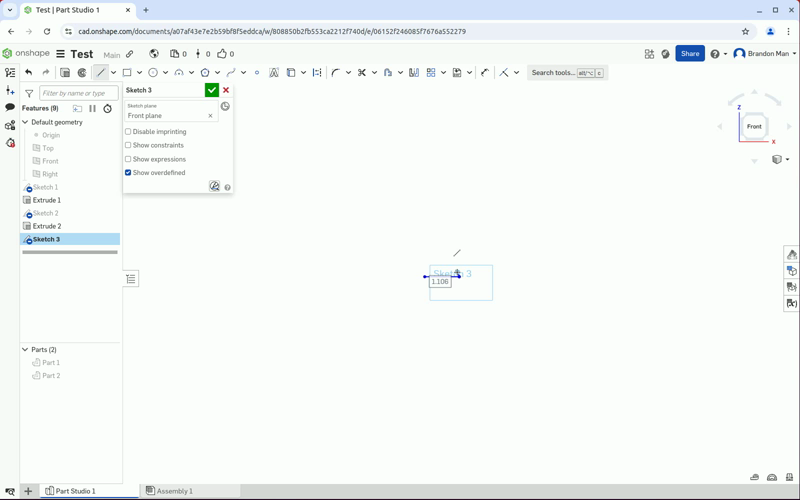
key_up(shift)
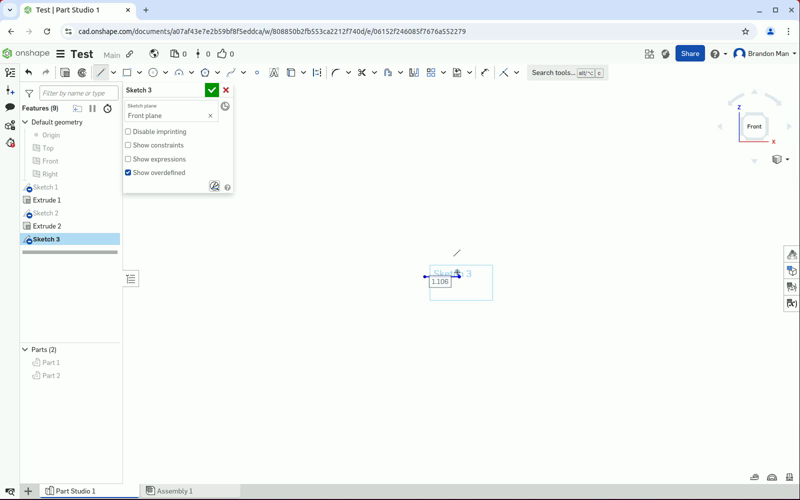
key_down(shift)
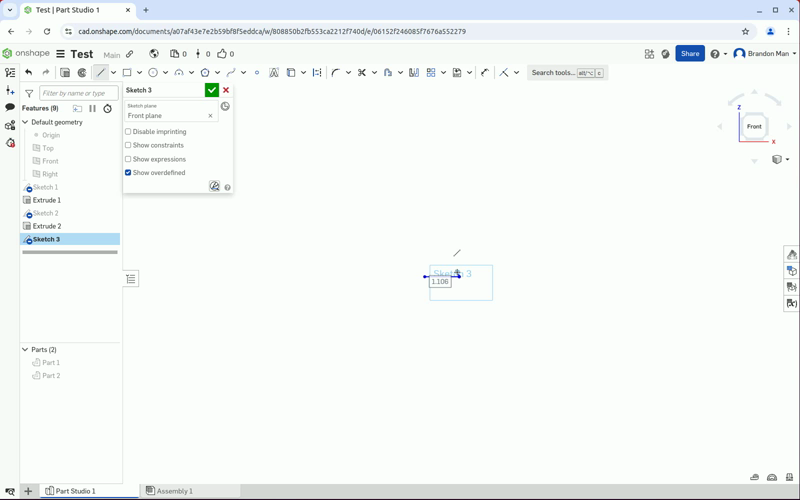
mouse_move(487, 271)
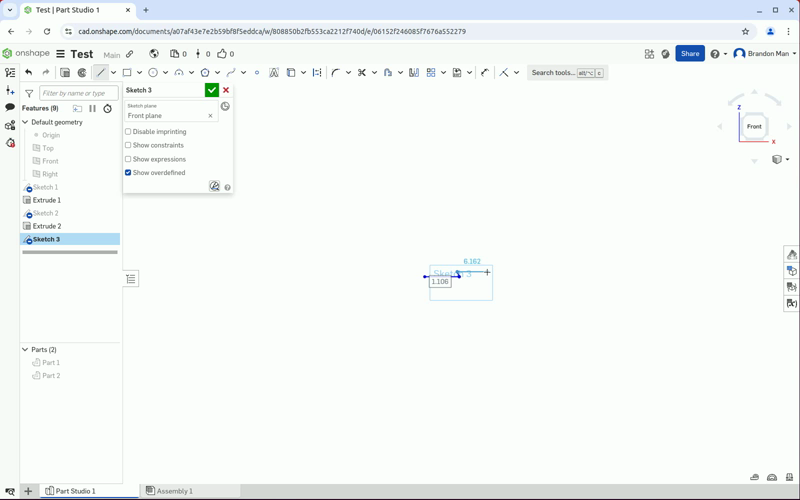
mouse_move(438, 271)
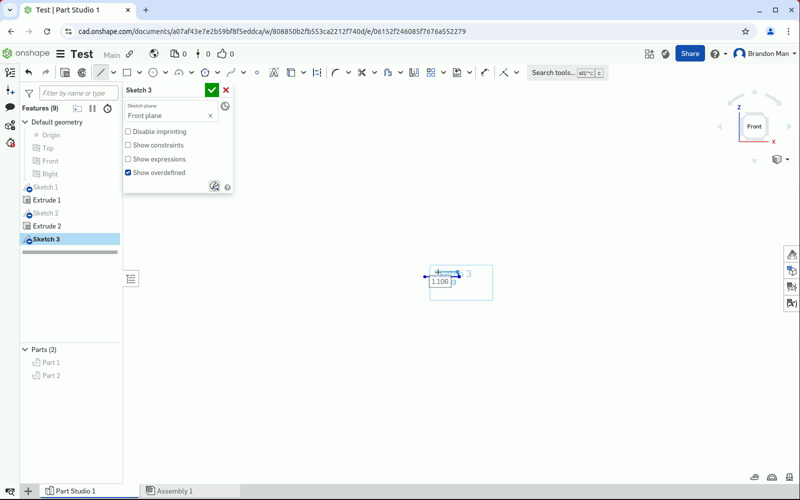
click(438, 271)
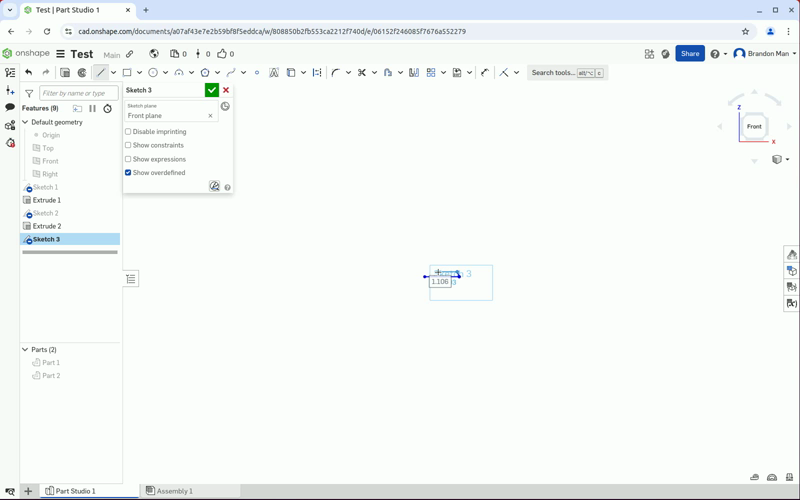
key_up(shift)
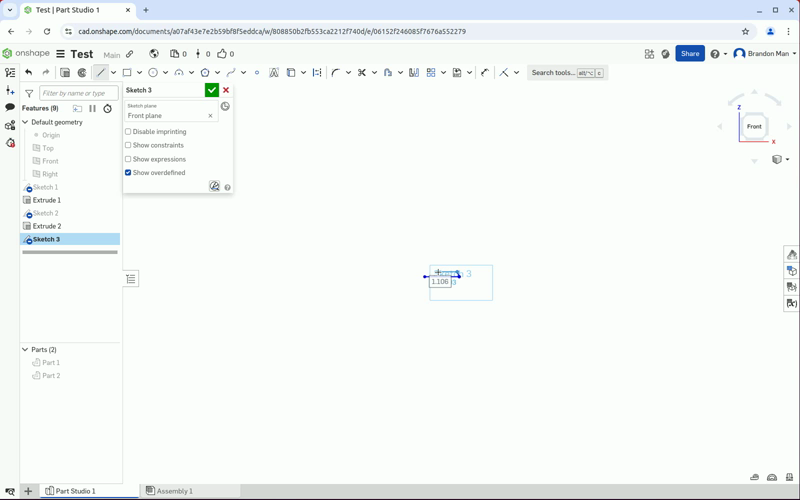
key_down(shift)
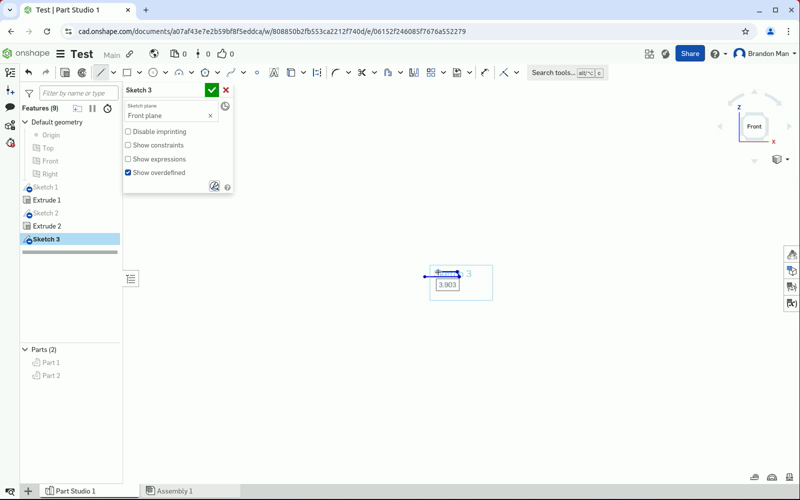
mouse_move(468, 271)
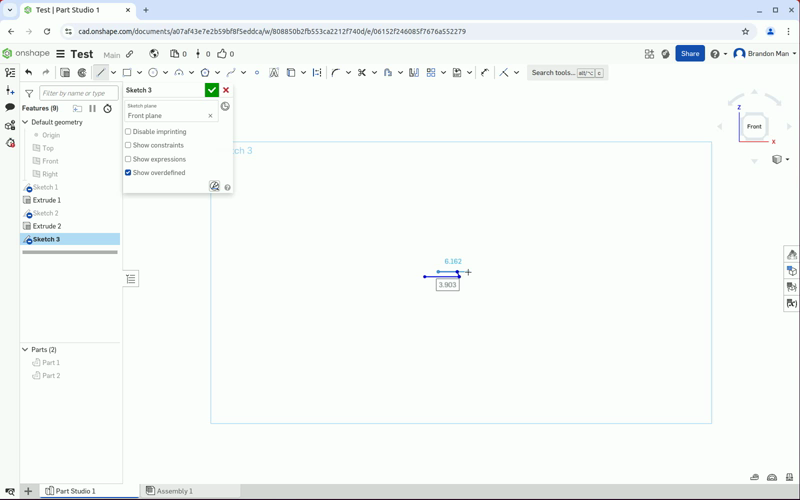
mouse_move(461, 241)
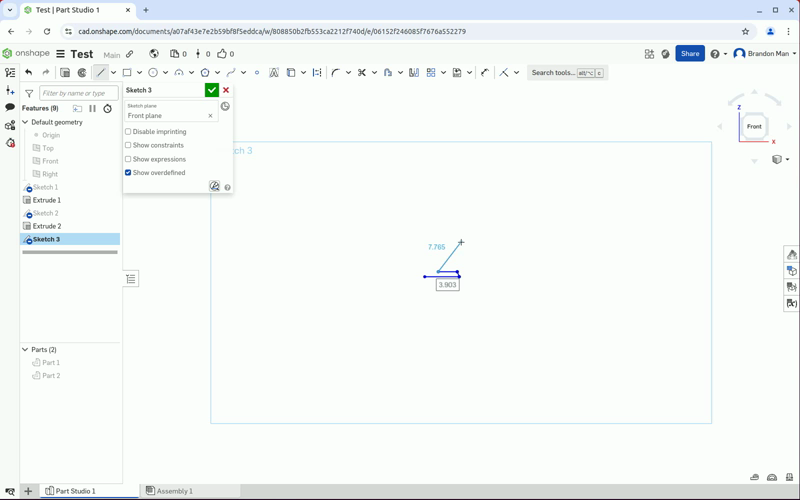
click(461, 241)
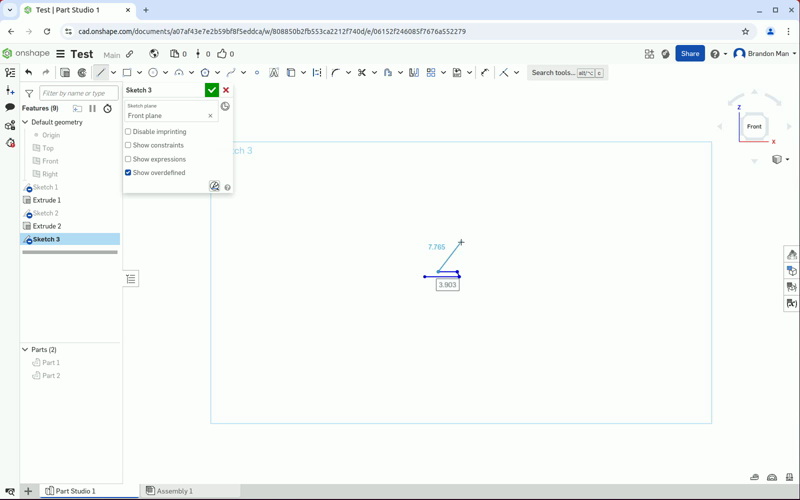
key_up(shift)
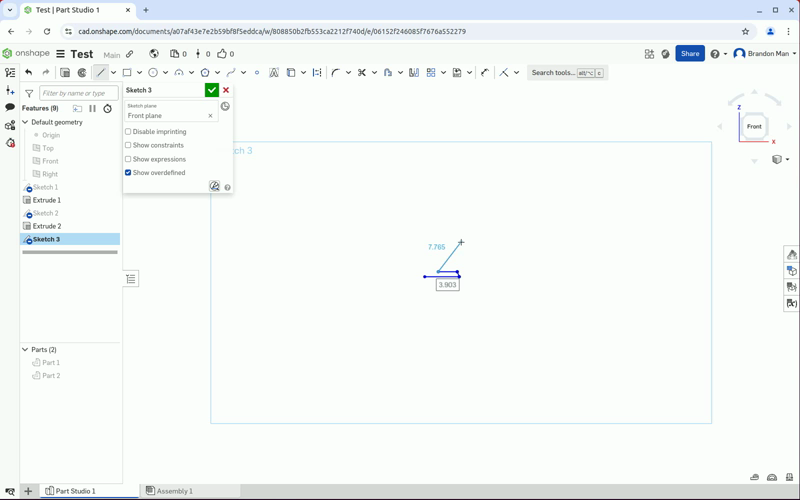
key_down(shift)
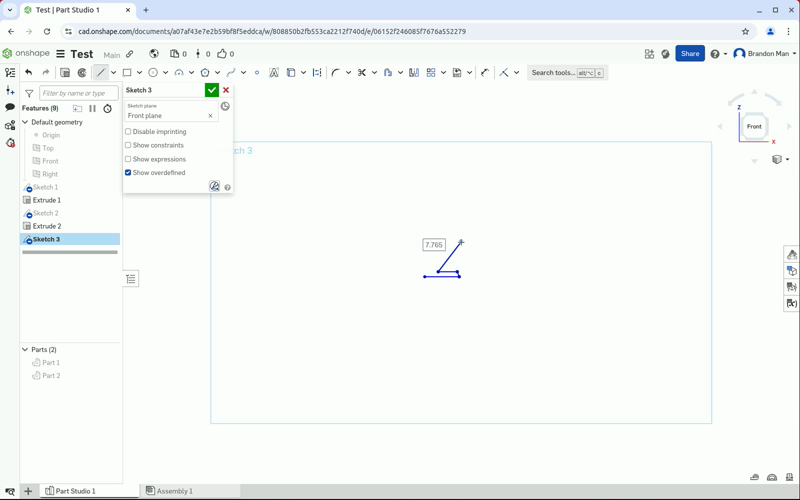
mouse_move(491, 241)
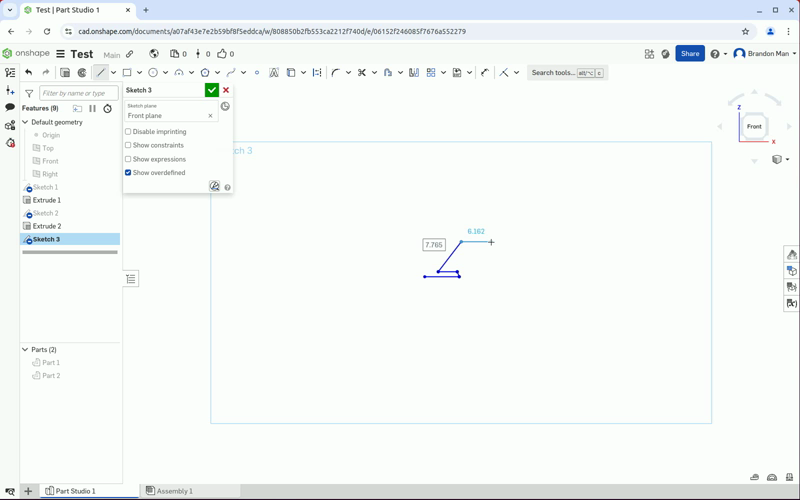
mouse_move(461, 251)
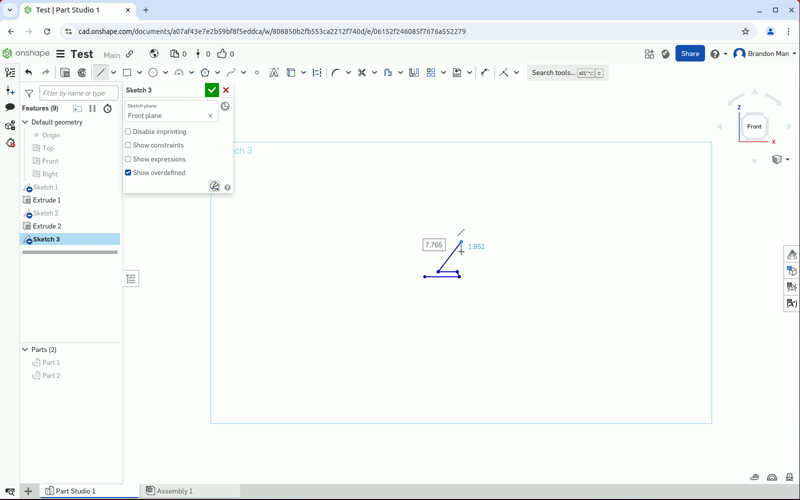
click(461, 251)
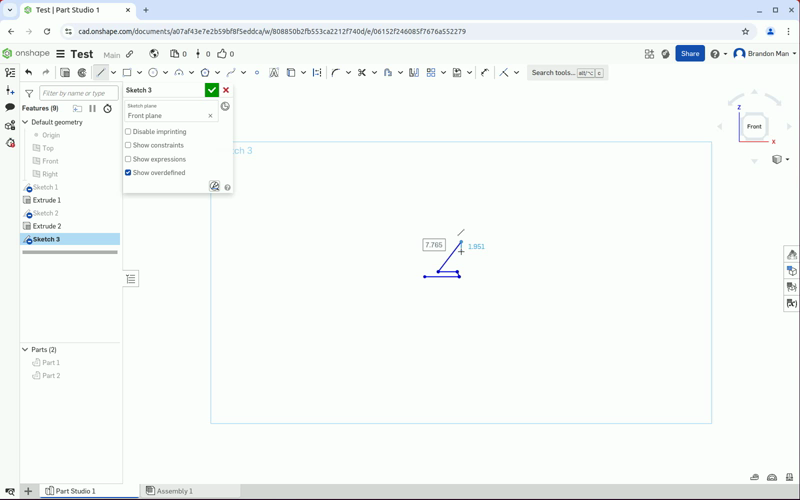
key_up(shift)
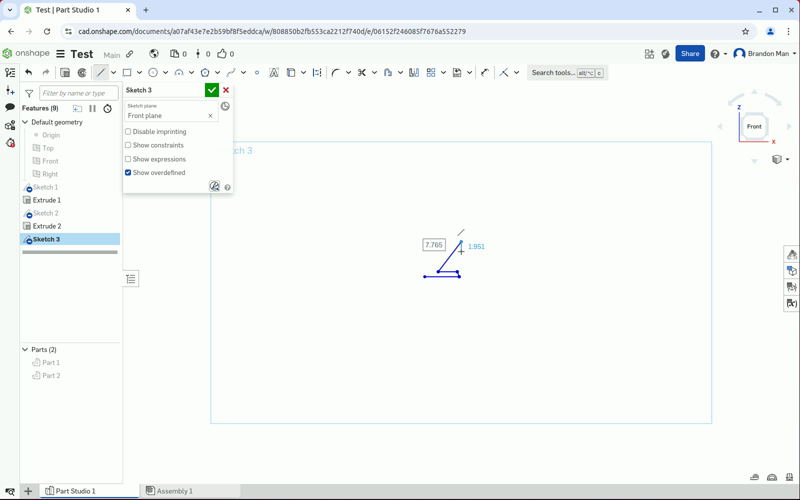
key_down(shift)
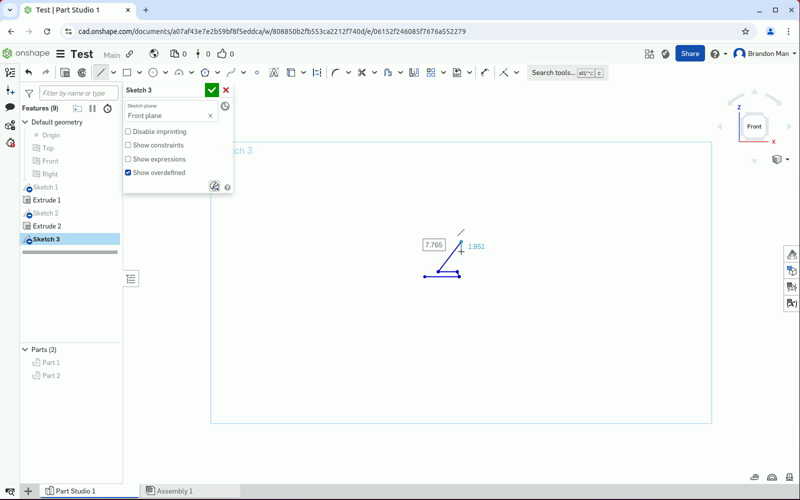
mouse_move(491, 251)
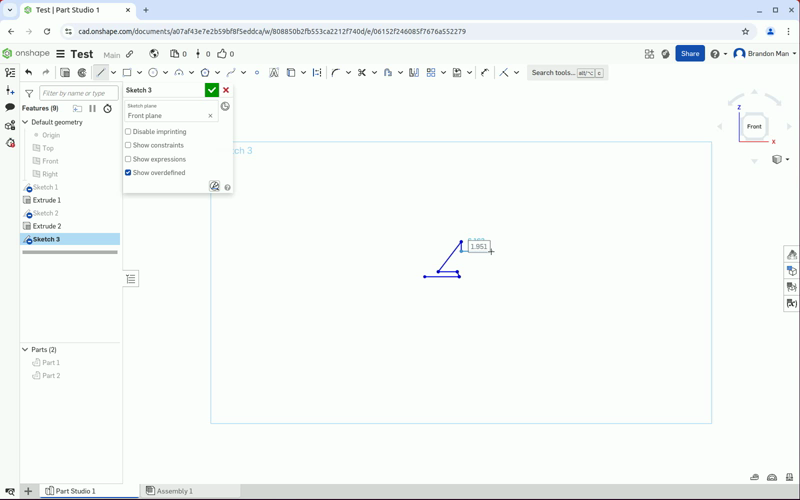
mouse_move(476, 271)
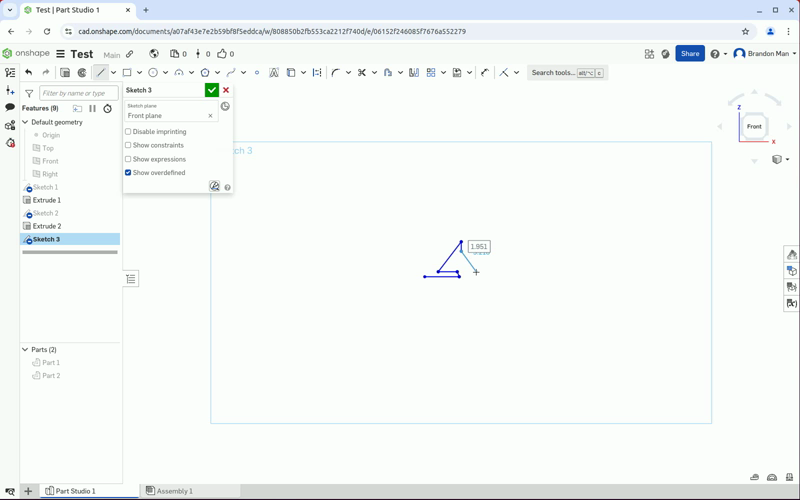
click(476, 271)
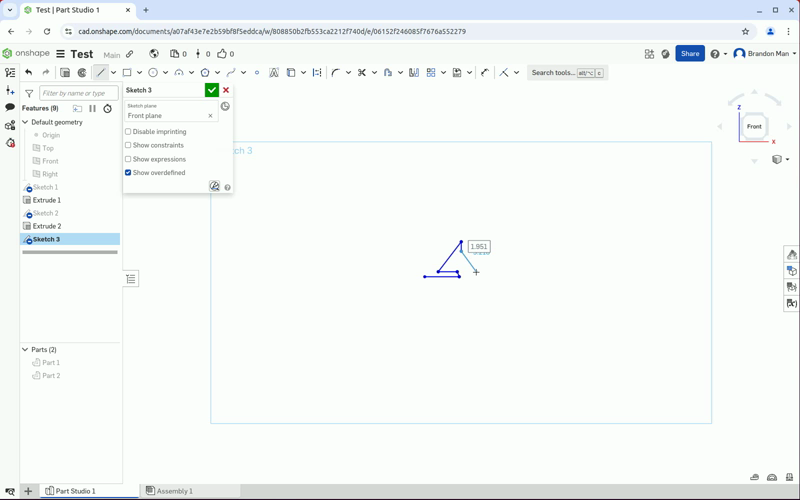
key_up(shift)
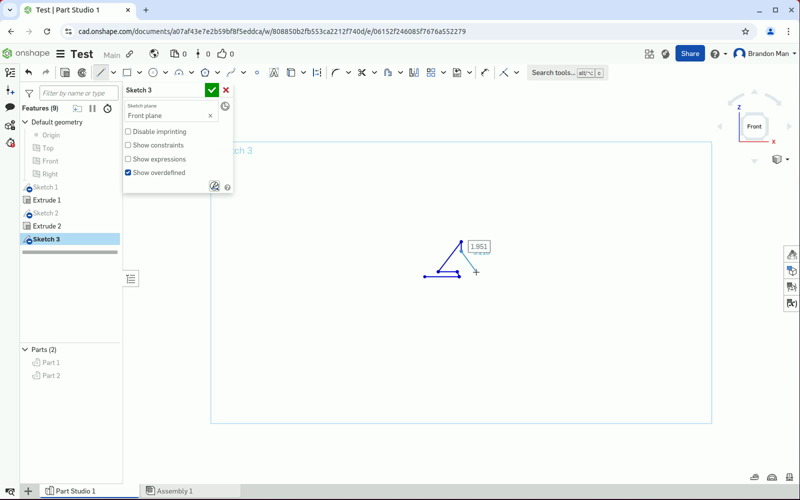
key_down(shift)
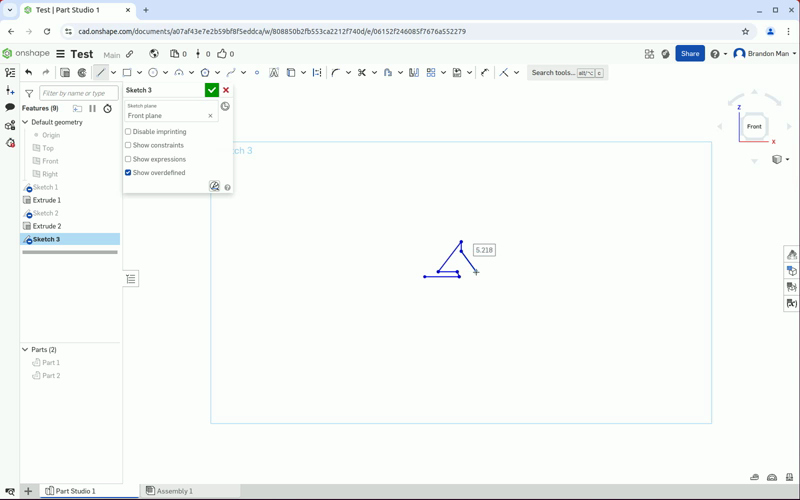
mouse_move(506, 271)
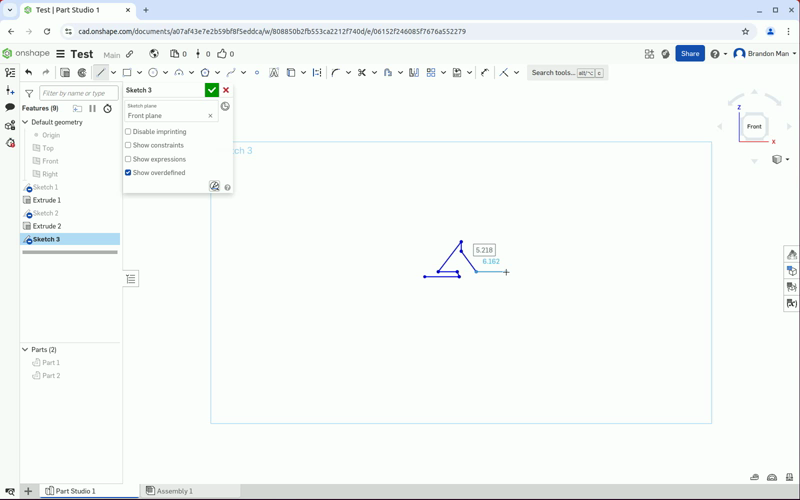
mouse_move(461, 271)
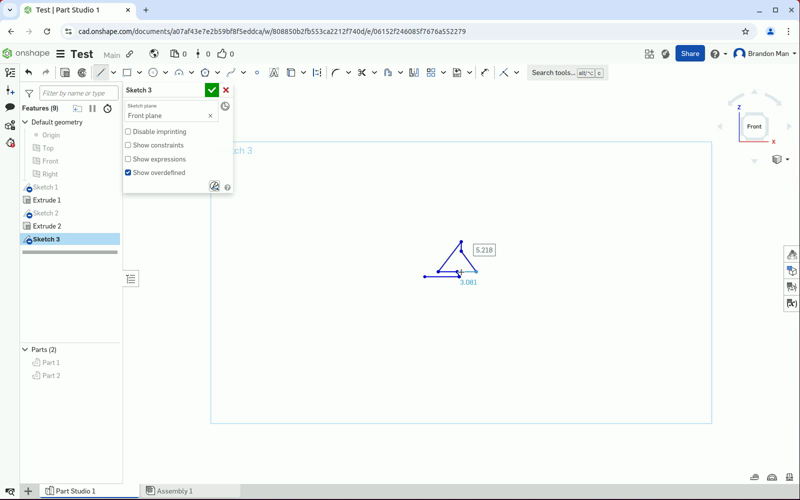
scroll(6)
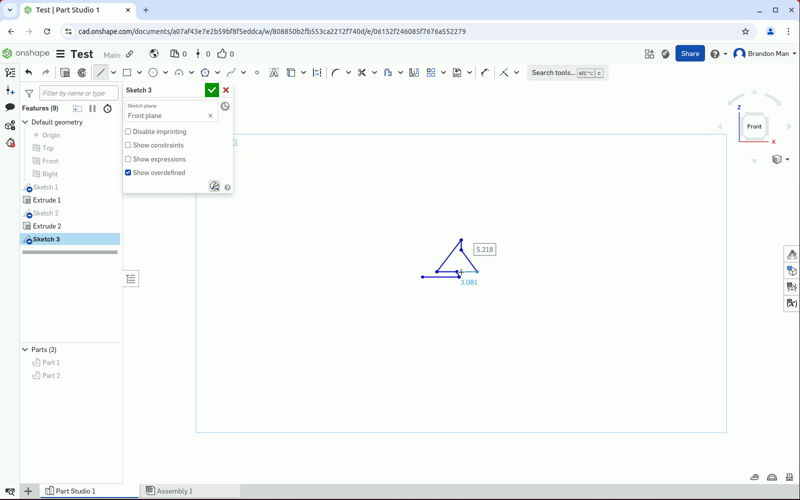
scroll(6)
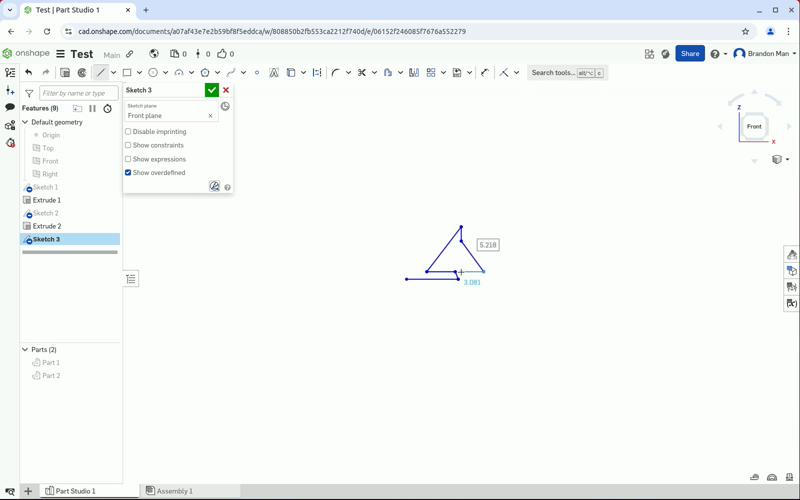
scroll(6)
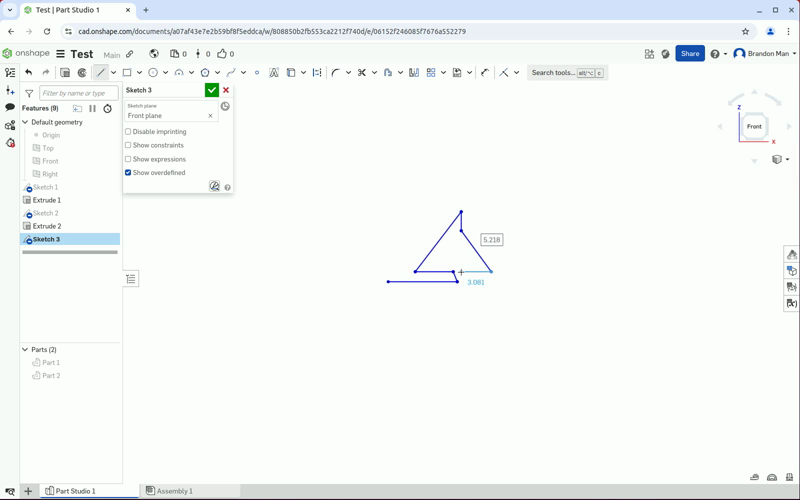
scroll(6)
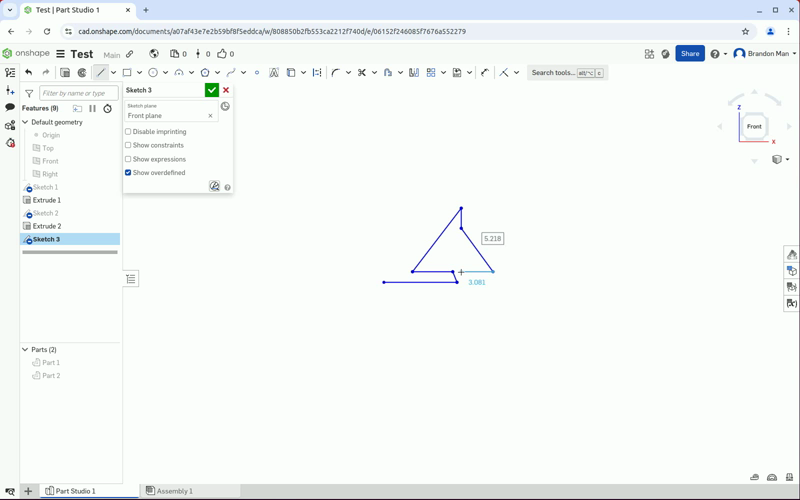
scroll(6)
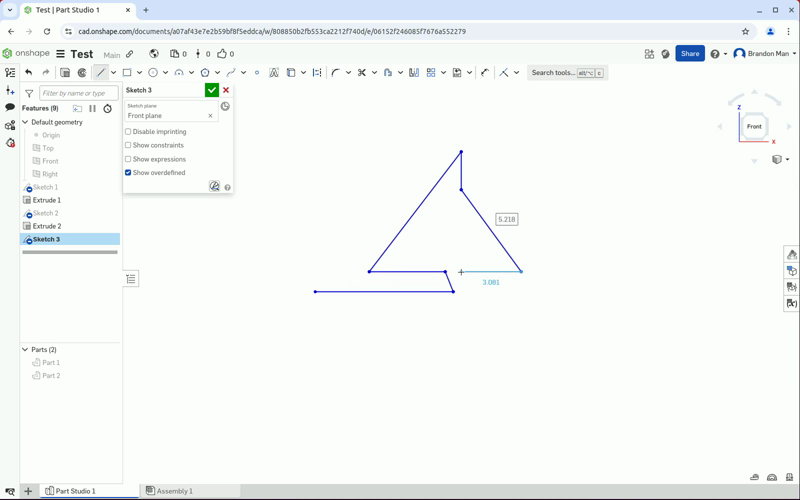
scroll(6)
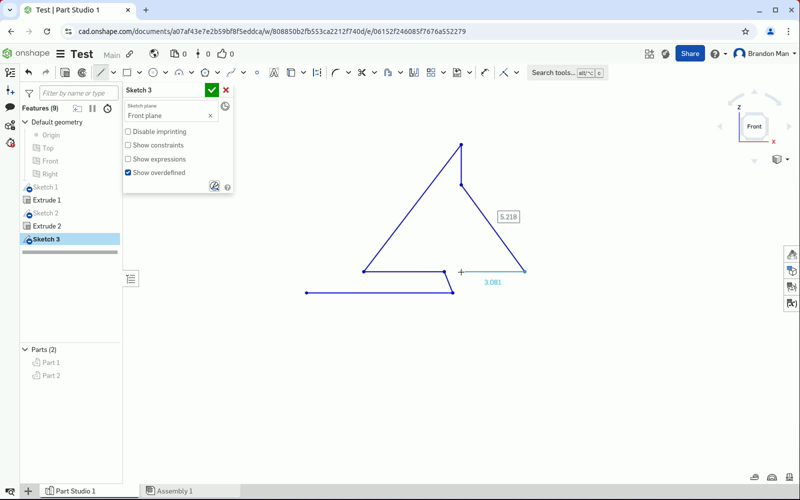
scroll(6)
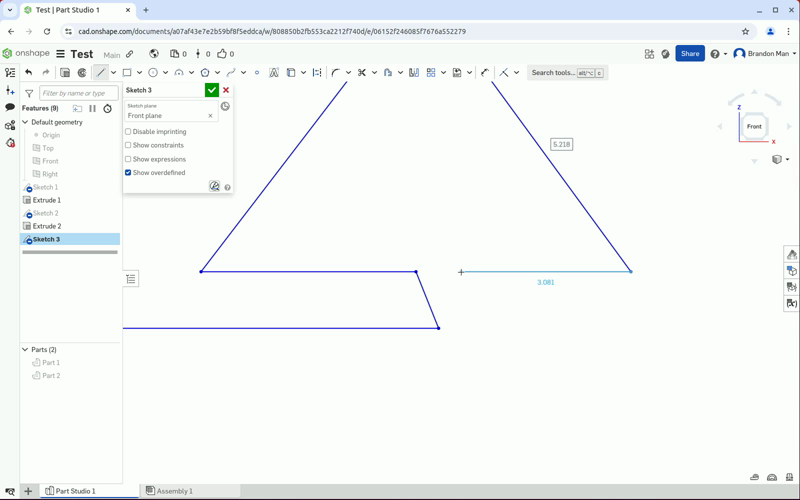
click(461, 271)
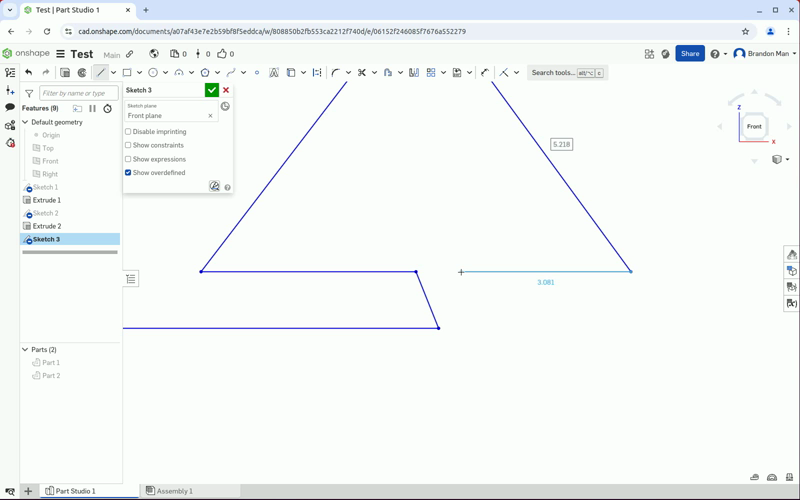
scroll(-6)
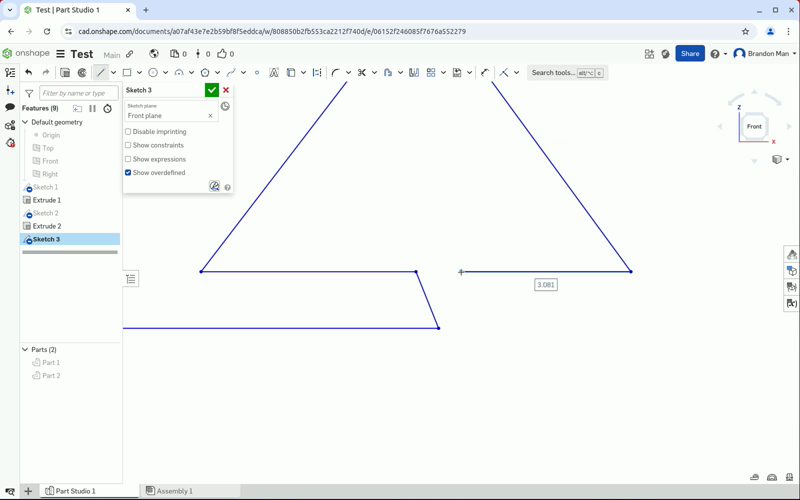
scroll(-6)
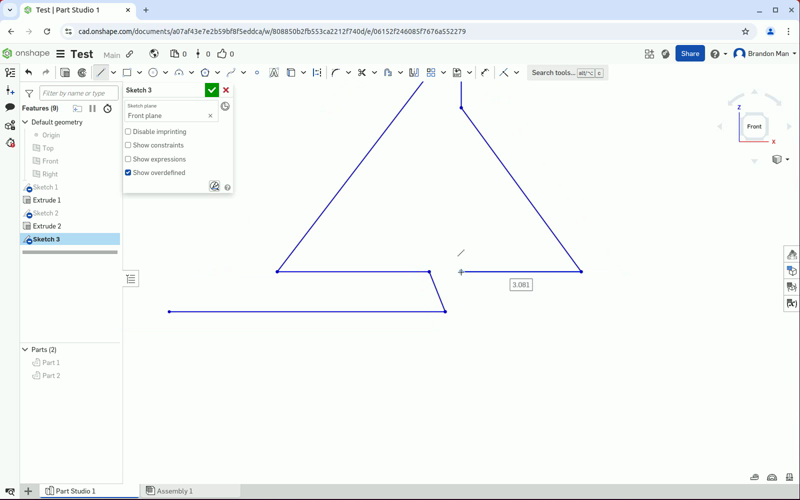
scroll(-6)
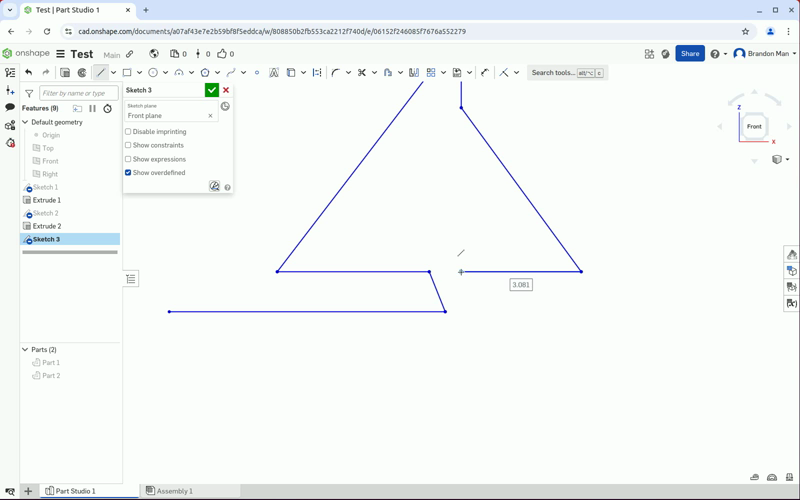
scroll(-6)
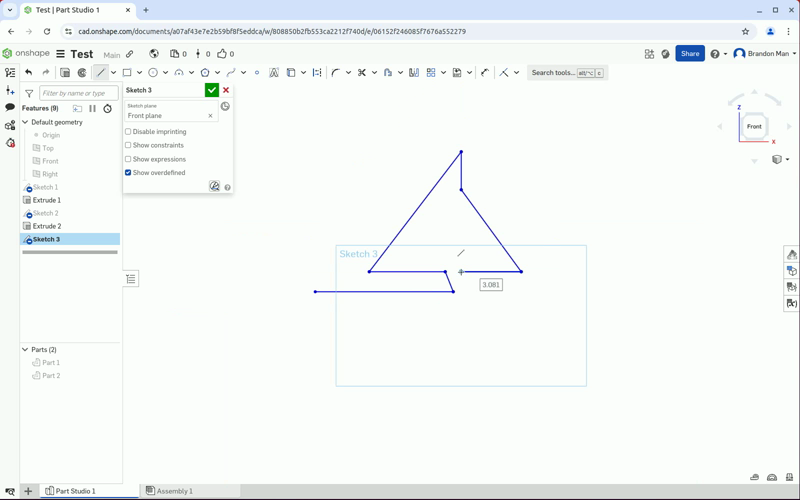
scroll(-6)
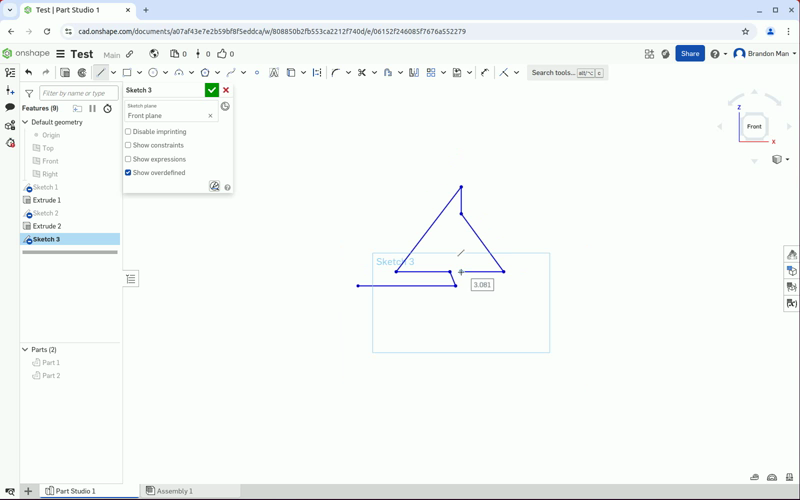
scroll(-6)
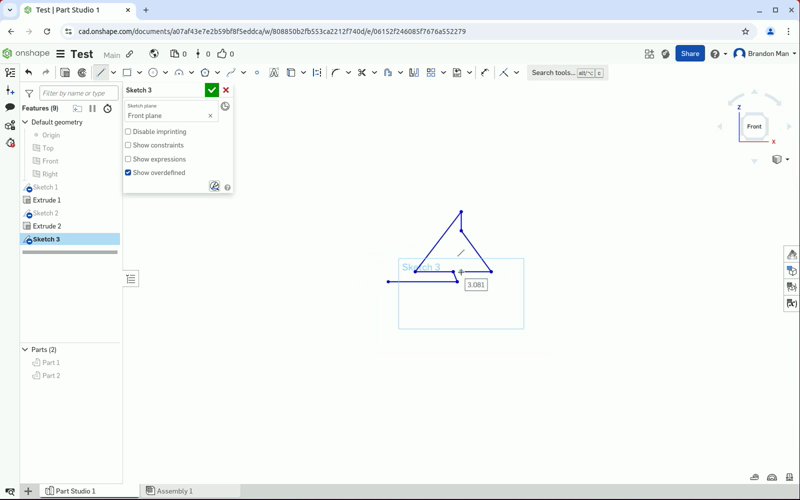
scroll(-6)
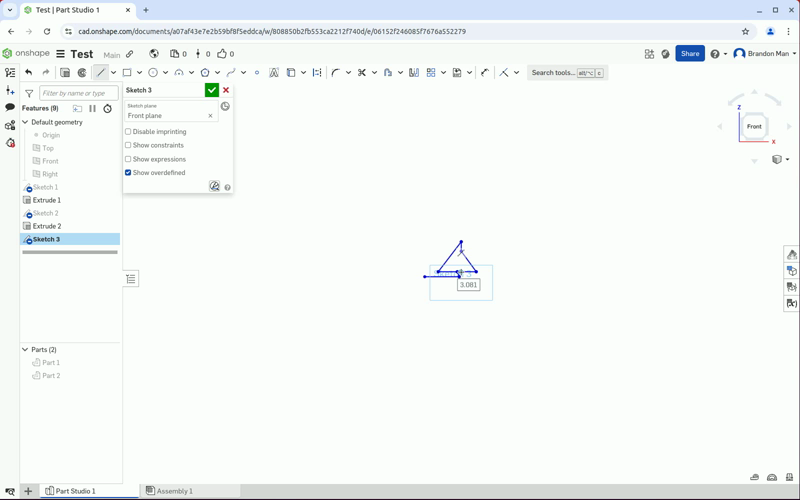
key_up(shift)
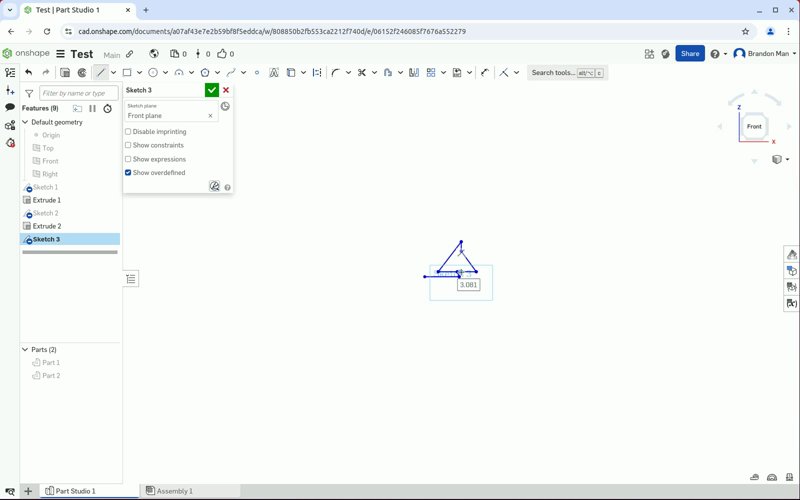
key_down(shift)
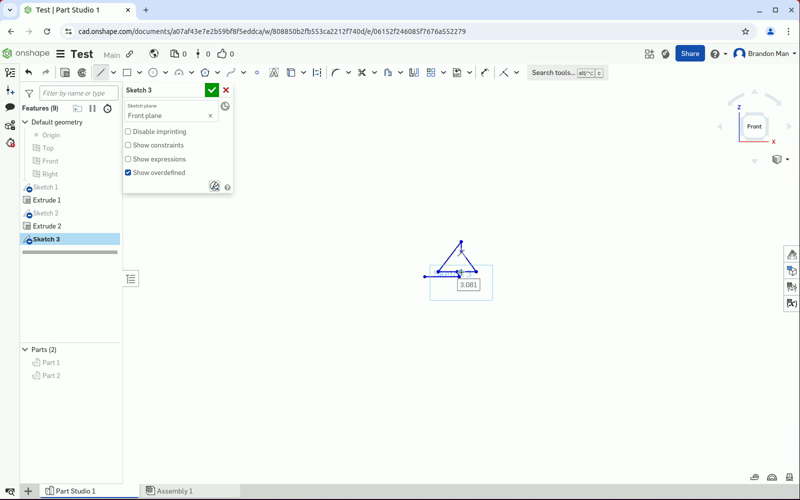
mouse_move(491, 271)
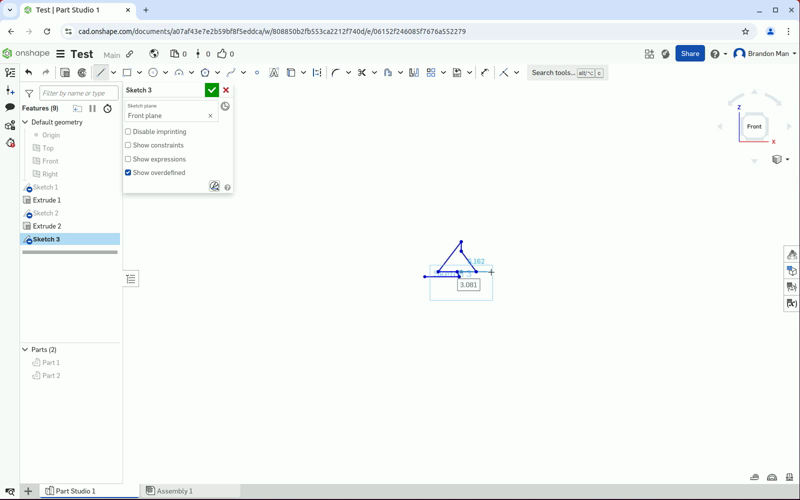
mouse_move(461, 276)
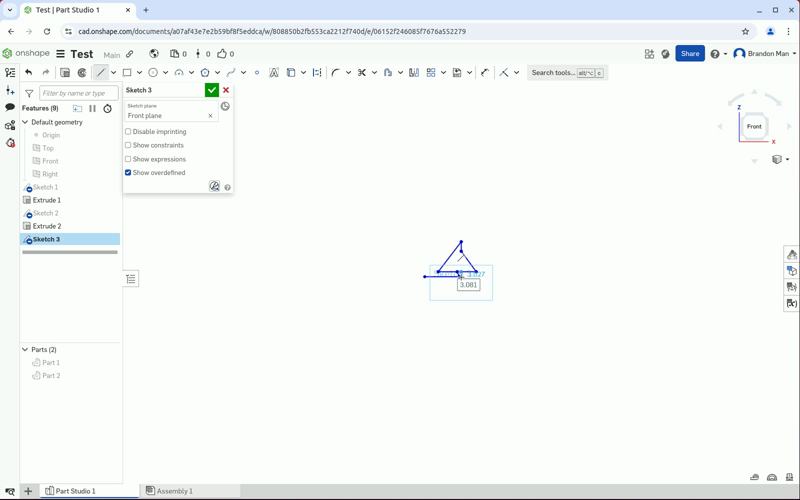
scroll(6)
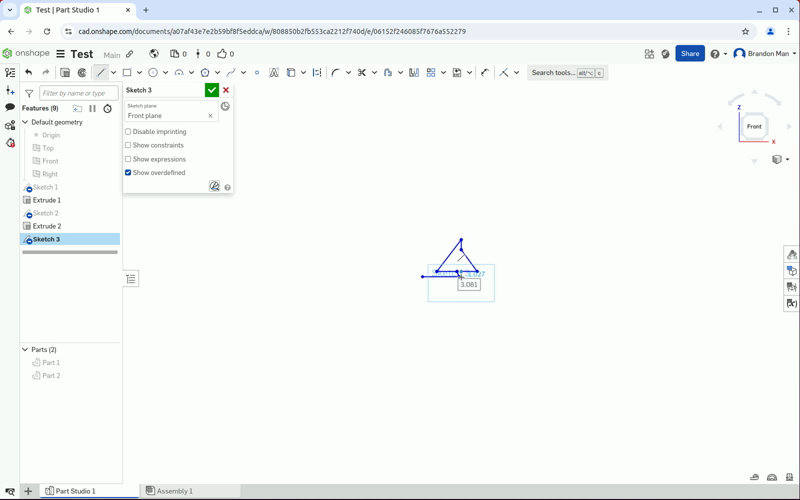
scroll(6)
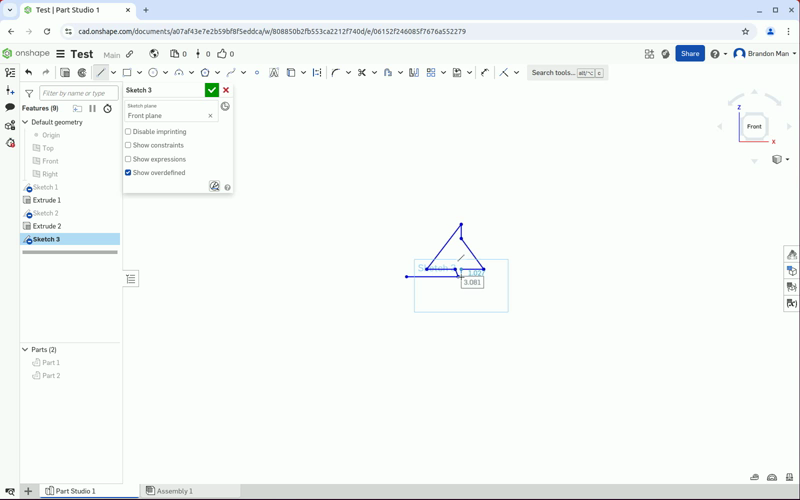
scroll(6)
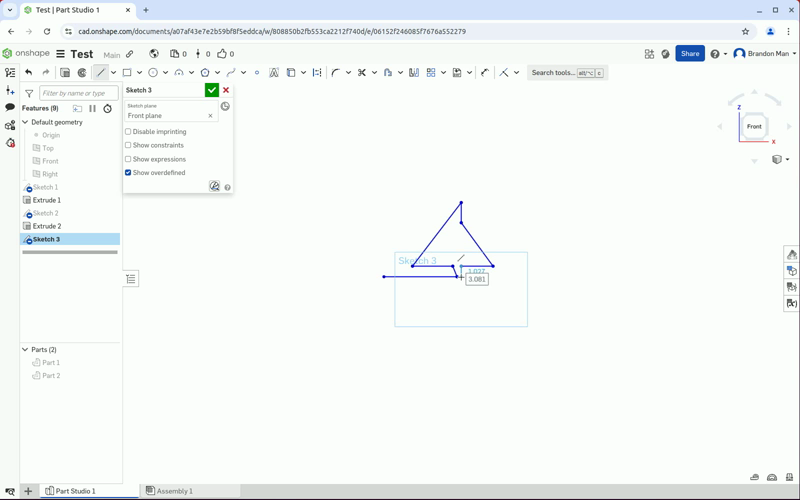
scroll(6)
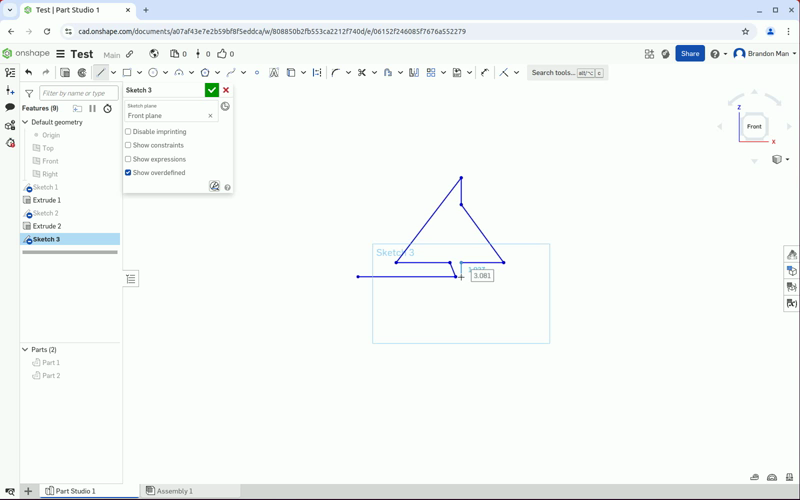
scroll(6)
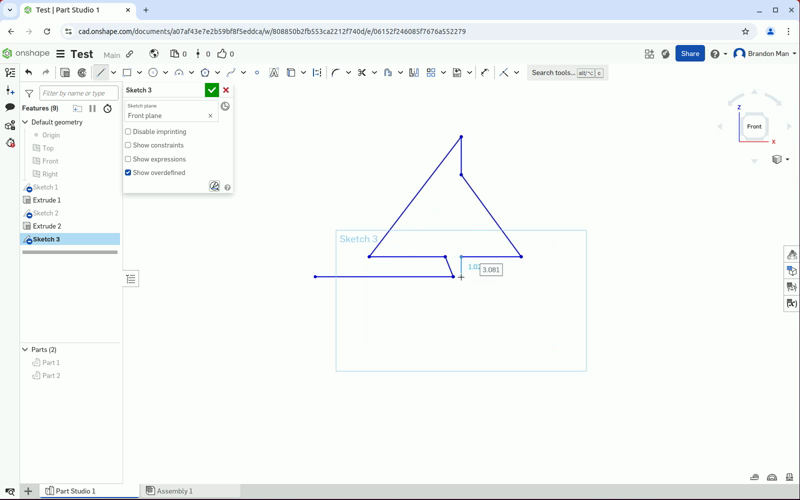
scroll(6)
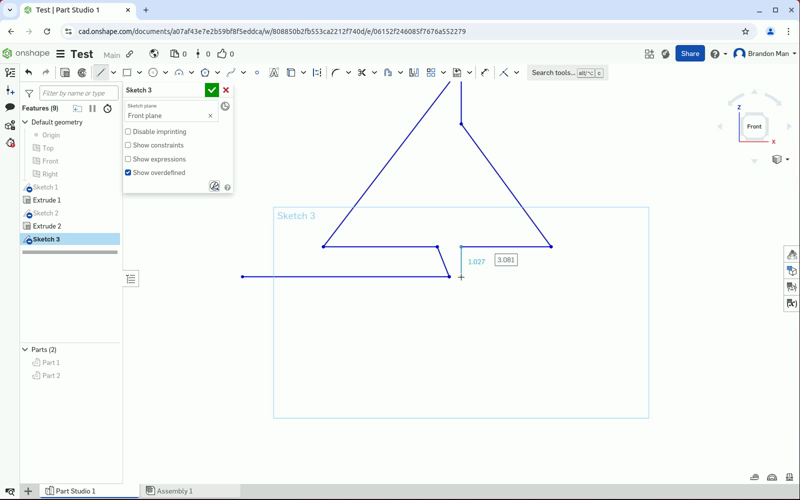
scroll(6)
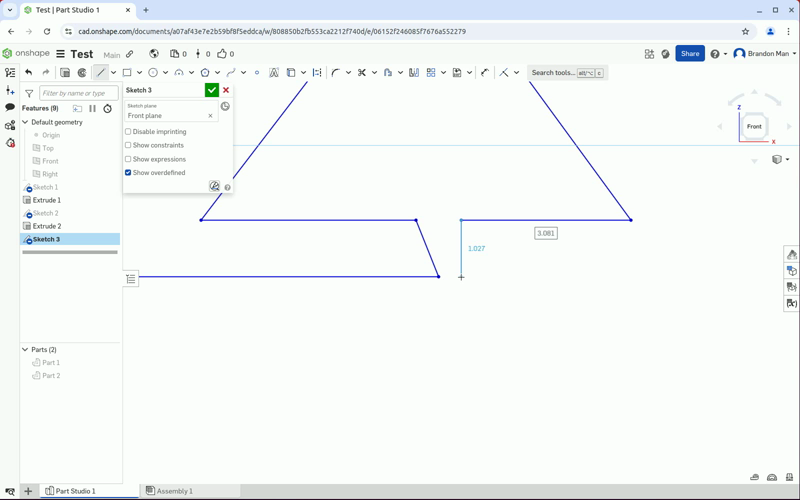
click(461, 276)
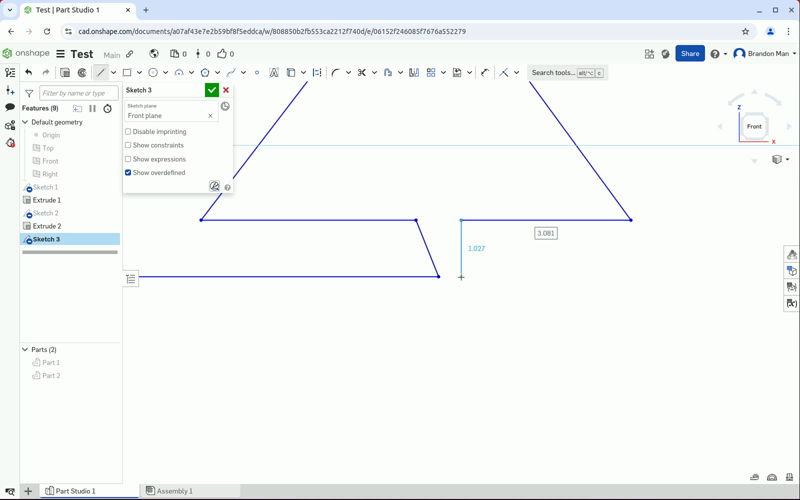
scroll(-6)
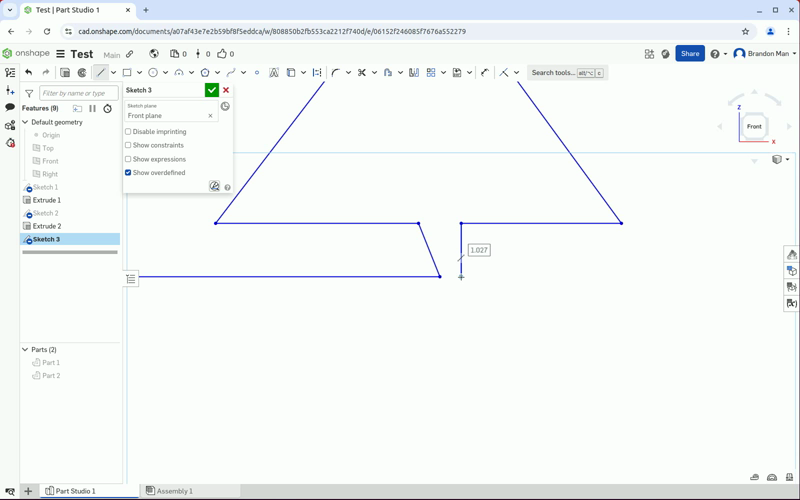
scroll(-6)
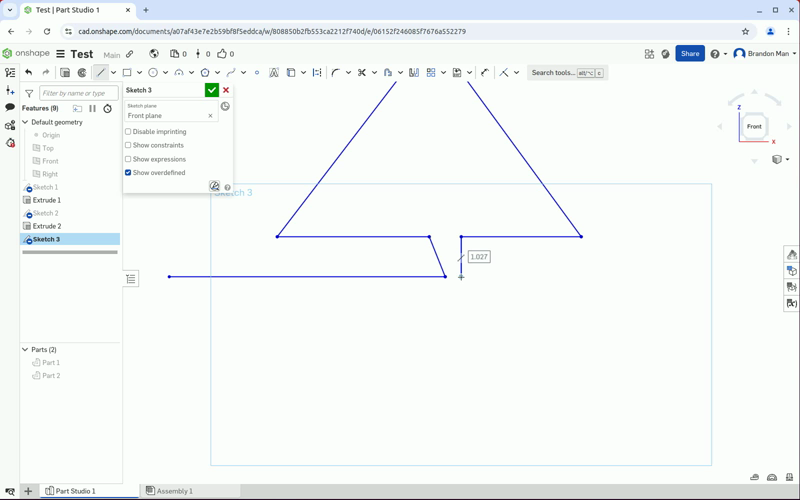
scroll(-6)
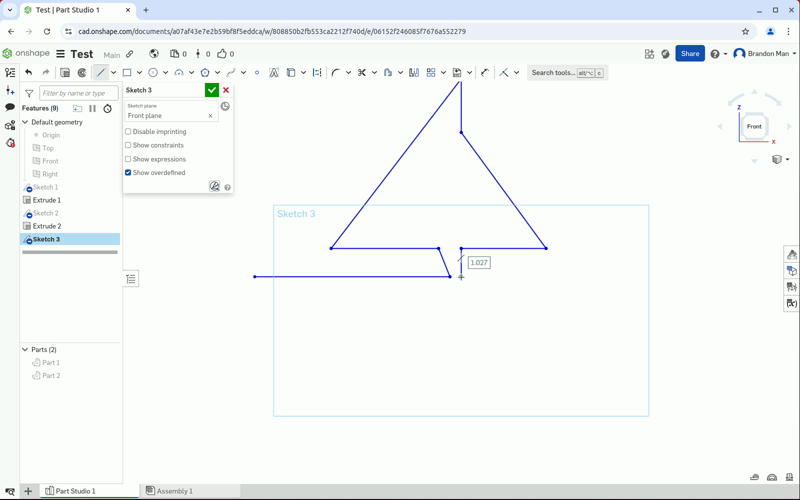
scroll(-6)
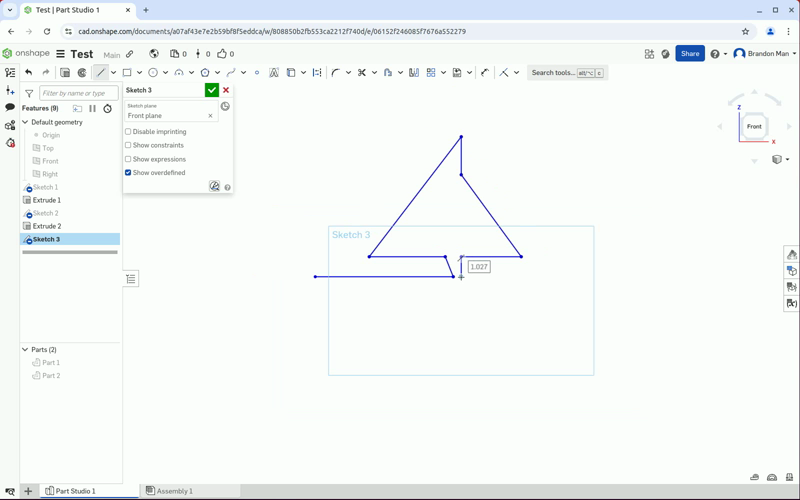
scroll(-6)
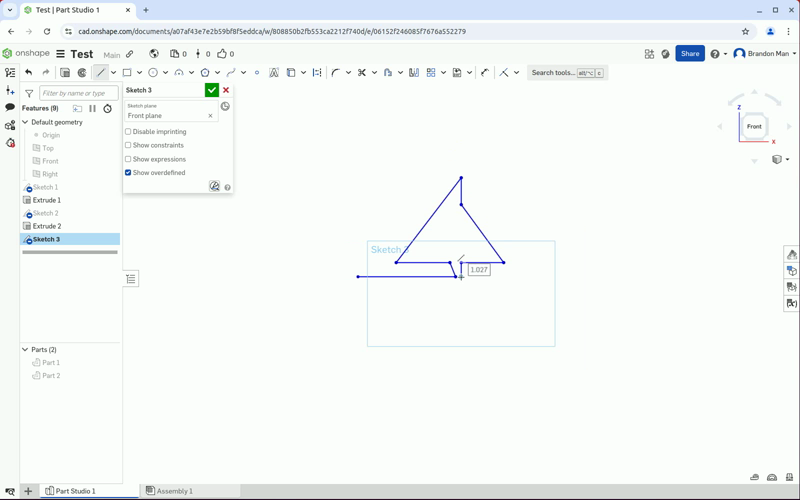
scroll(-6)
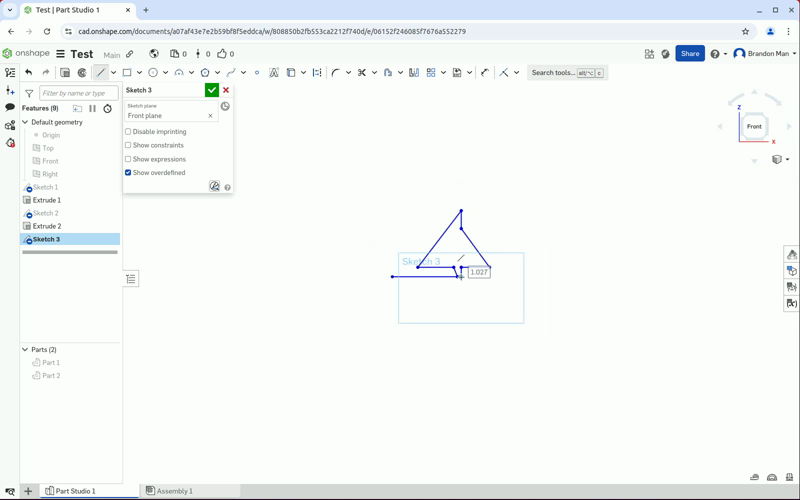
scroll(-6)
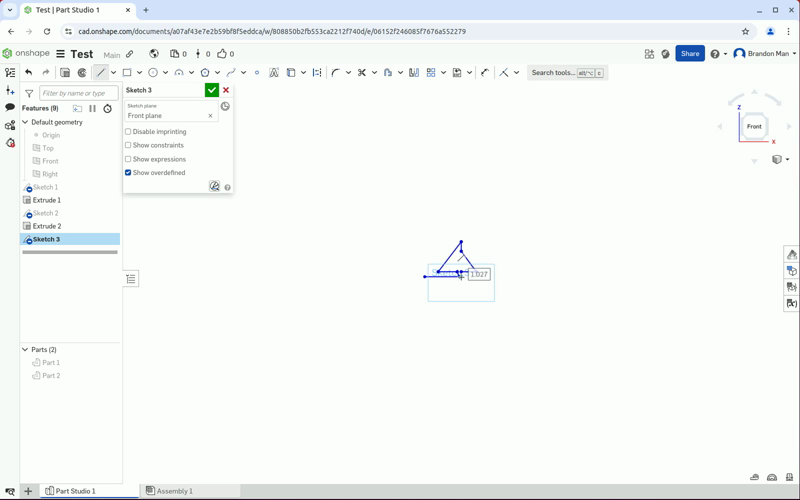
key_up(shift)
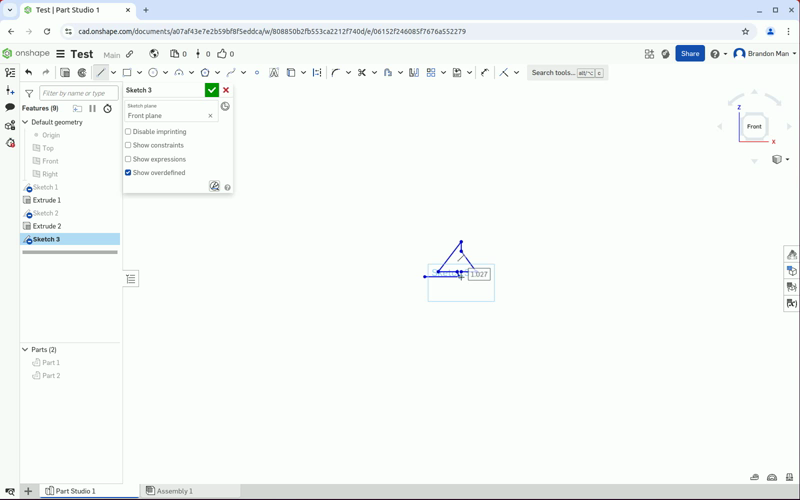
key_down(shift)
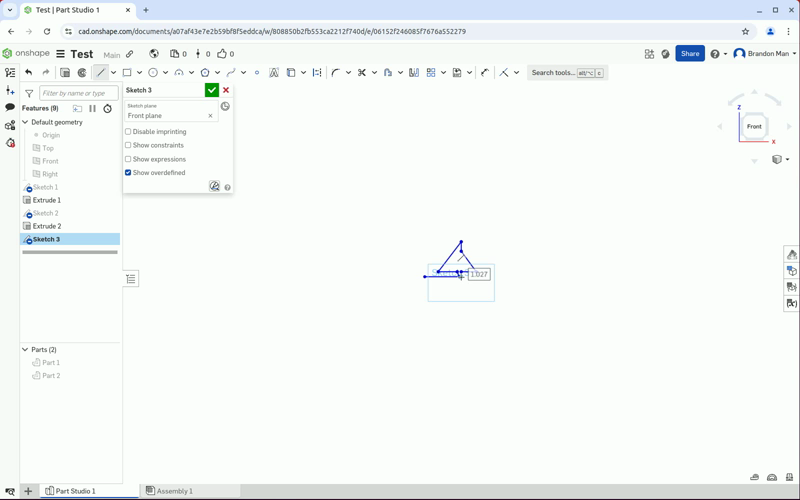
mouse_move(491, 276)
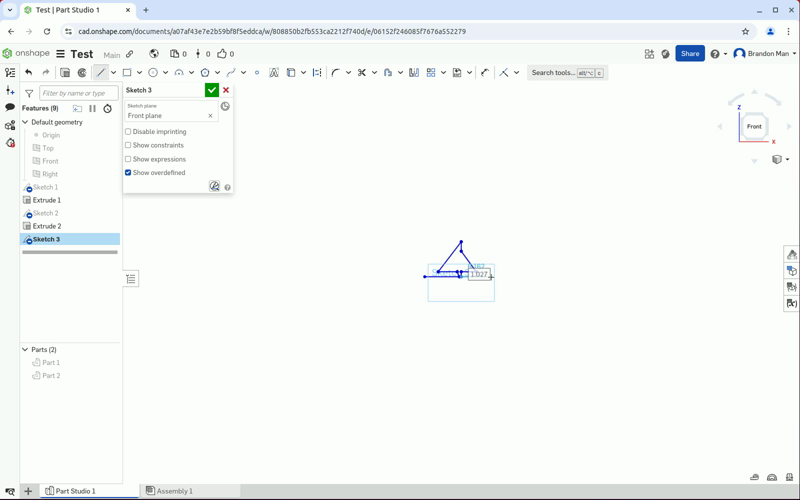
mouse_move(489, 277)
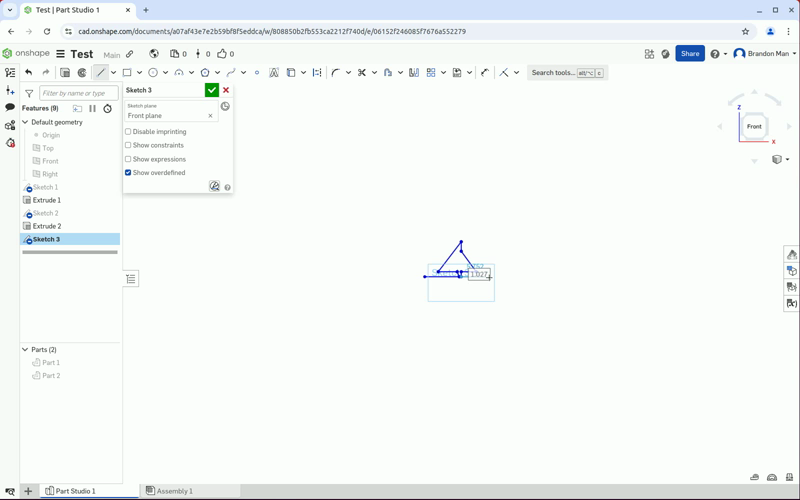
click(489, 277)
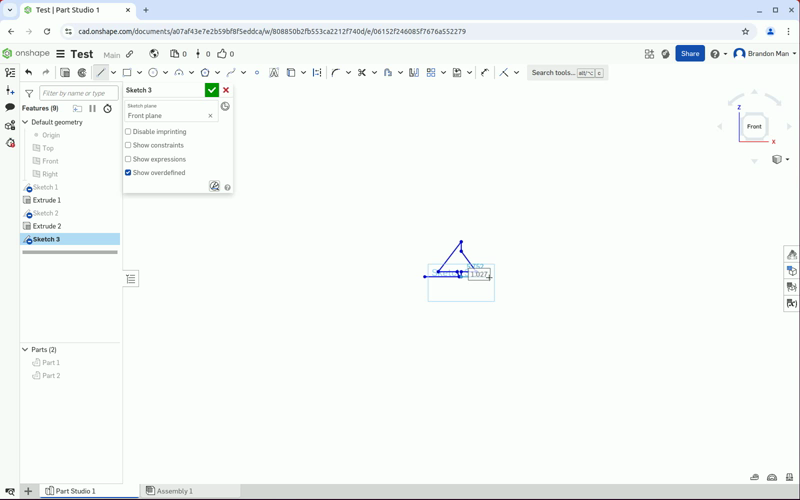
key_up(shift)
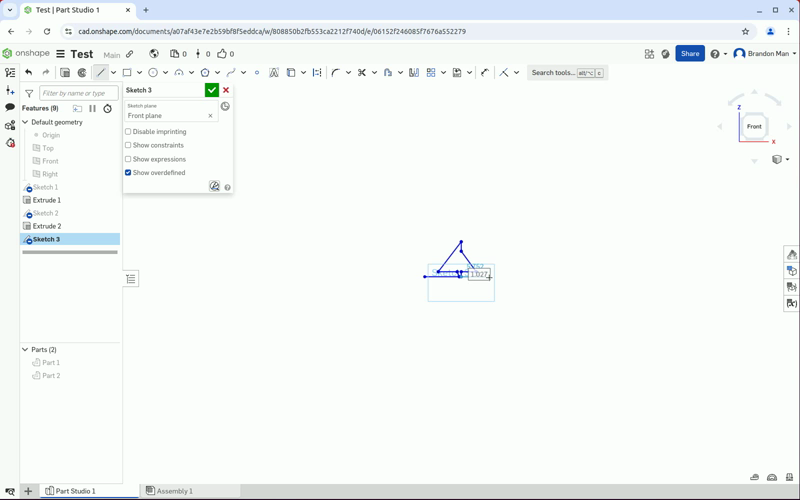
key_down(shift)
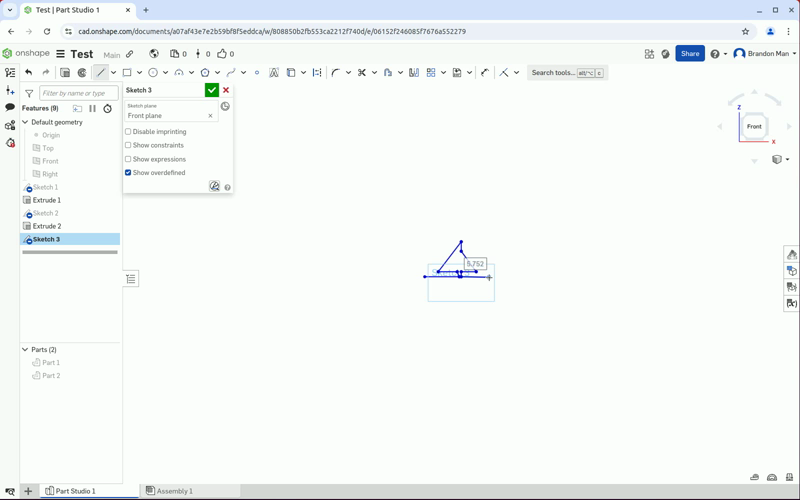
mouse_move(519, 277)
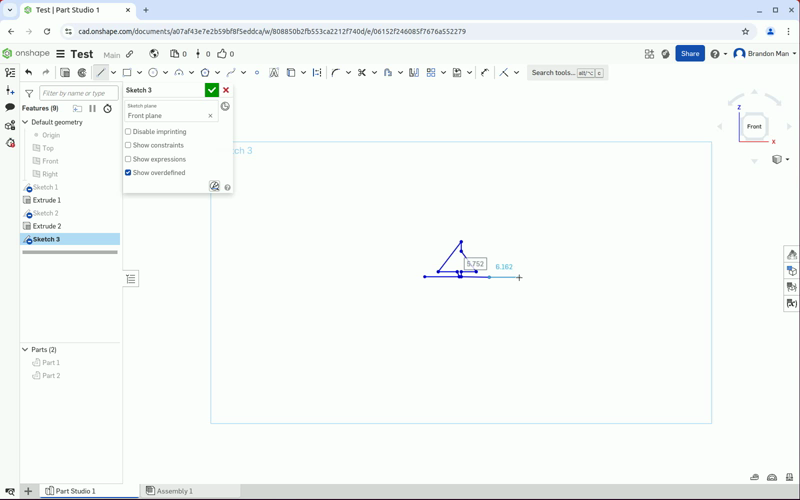
mouse_move(461, 236)
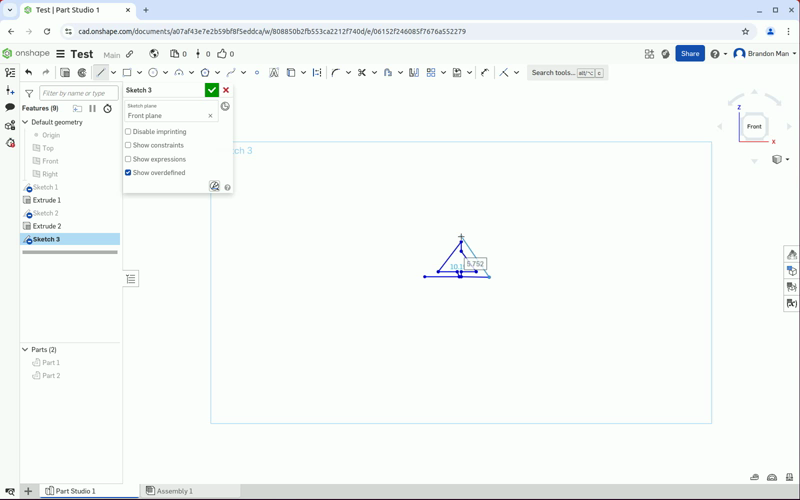
click(461, 236)
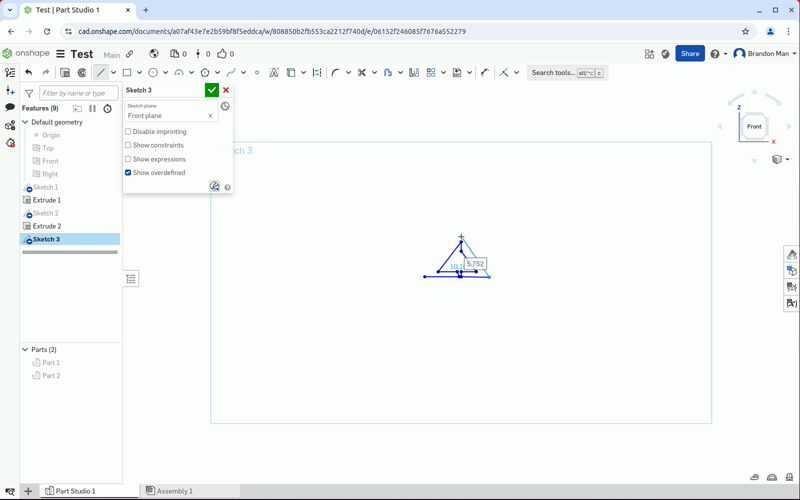
key_up(shift)
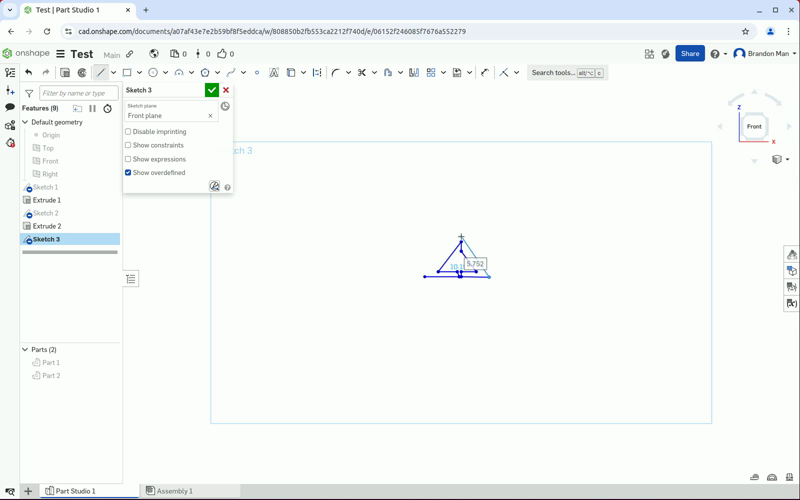
key_down(shift)
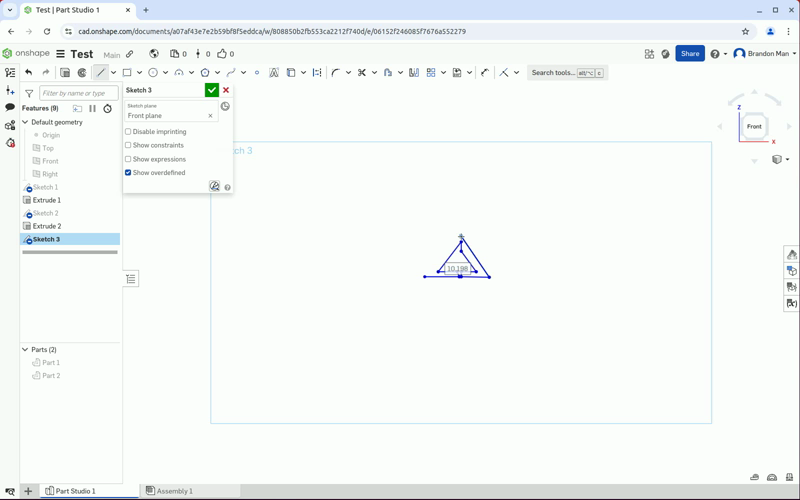
mouse_move(491, 236)
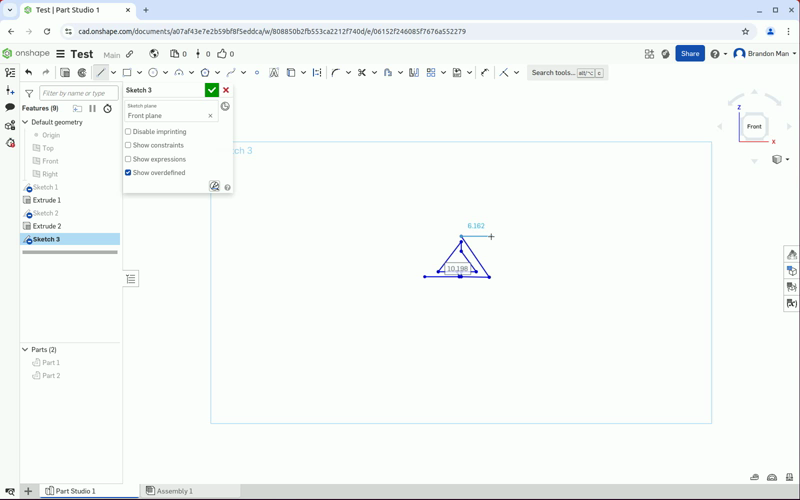
mouse_move(461, 215)
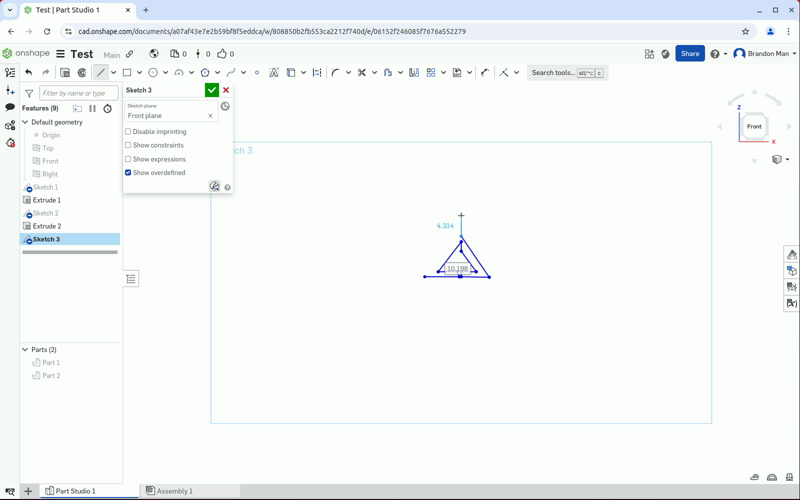
click(461, 215)
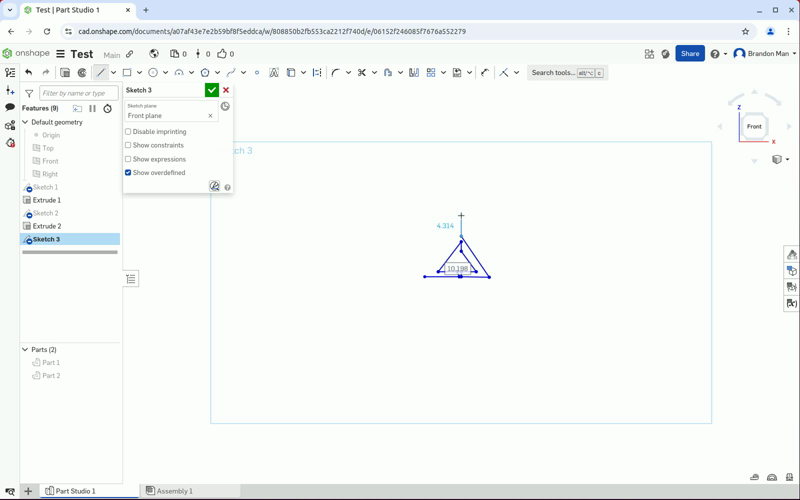
key_up(shift)
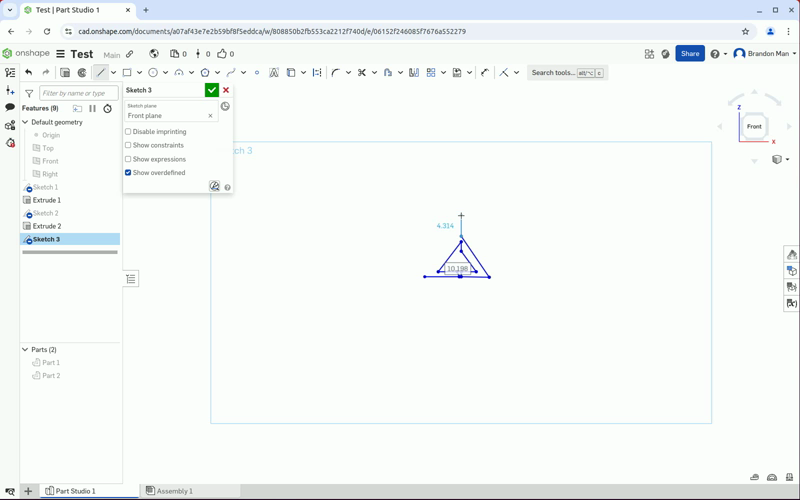
key_down(shift)
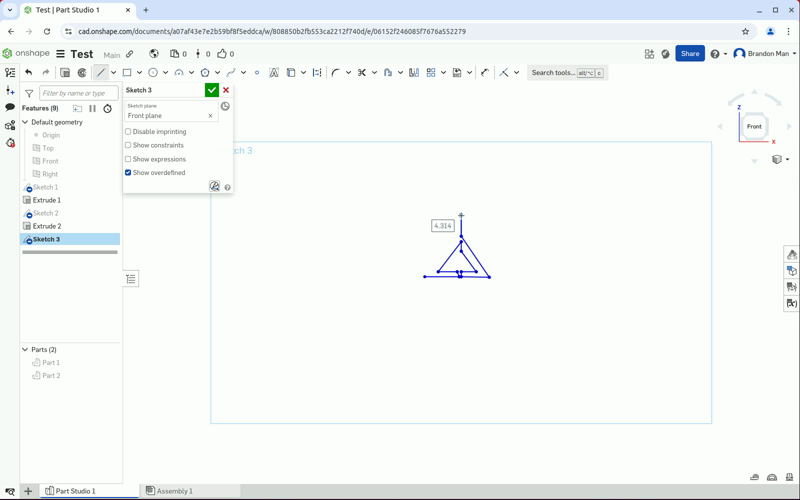
mouse_move(424, 276)
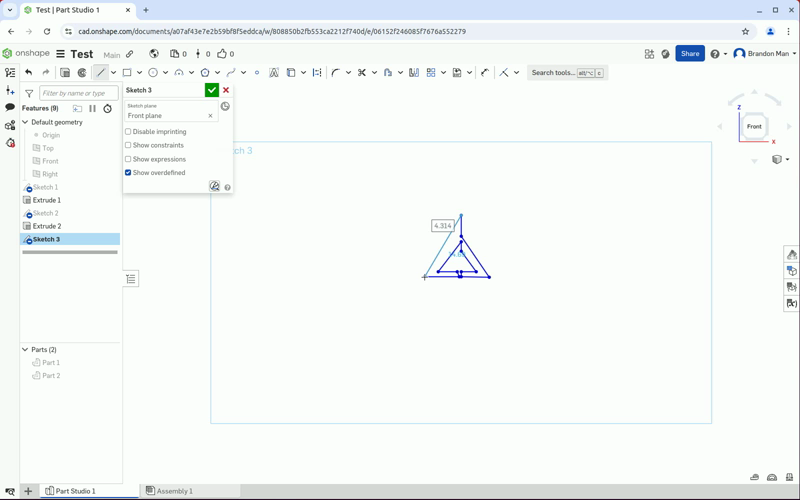
key_up(shift)
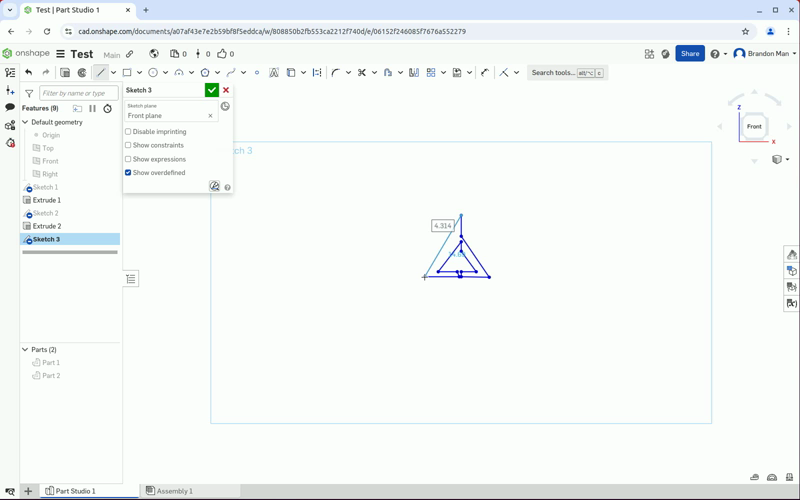
click(424, 276)
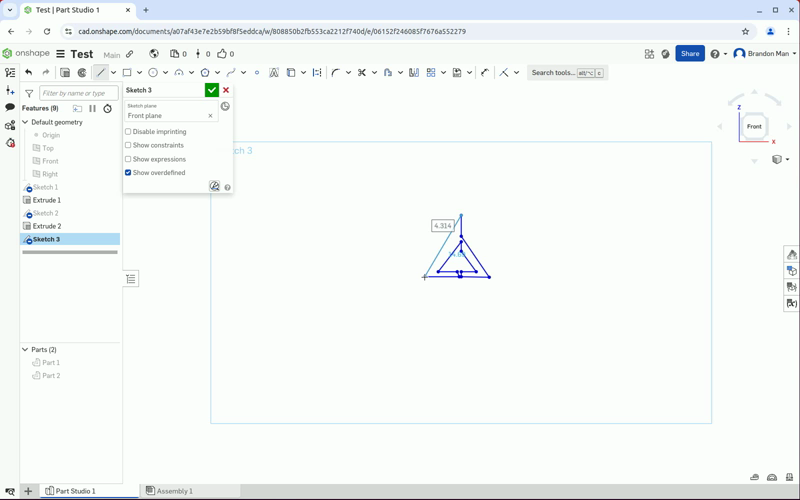
key(esc)
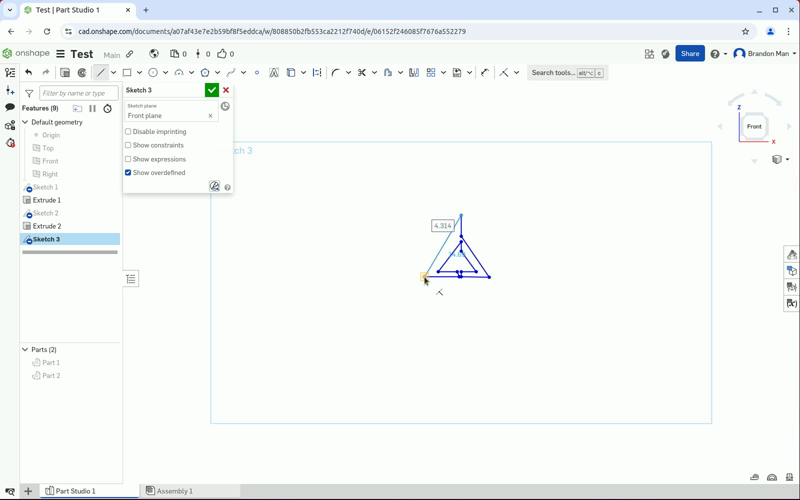
mouse_move(473, 261)
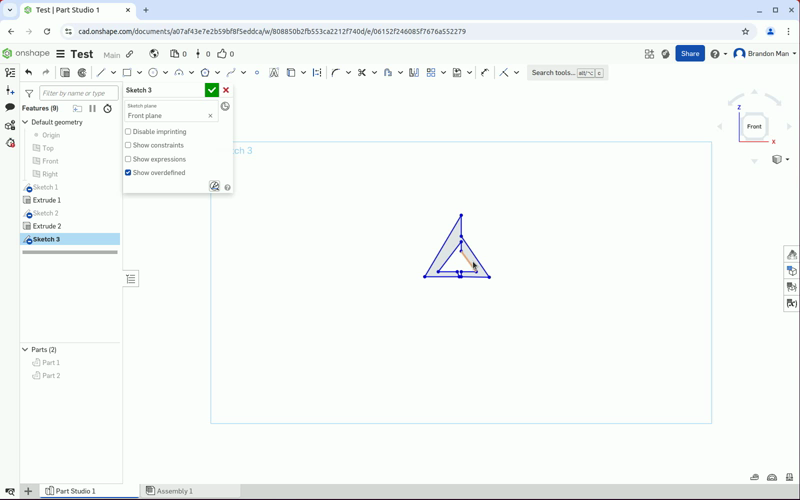
scroll(6)
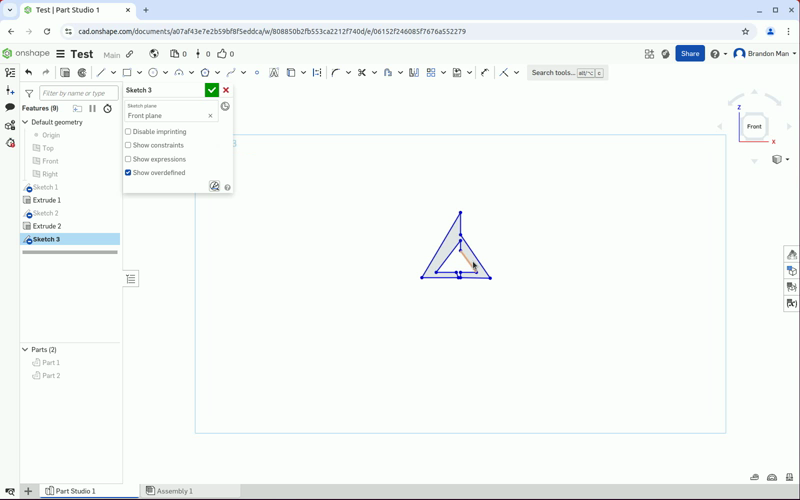
scroll(6)
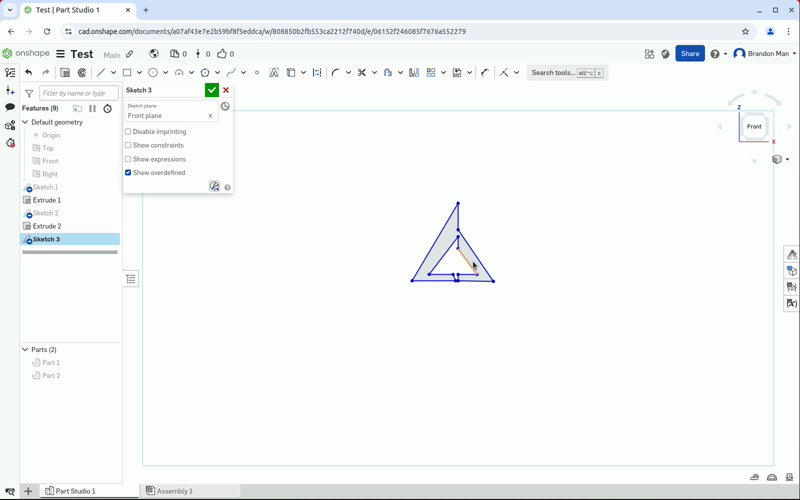
scroll(6)
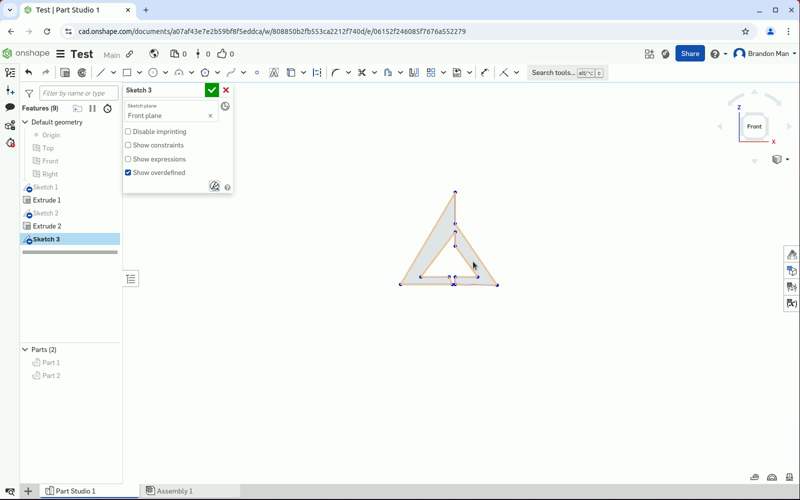
scroll(6)
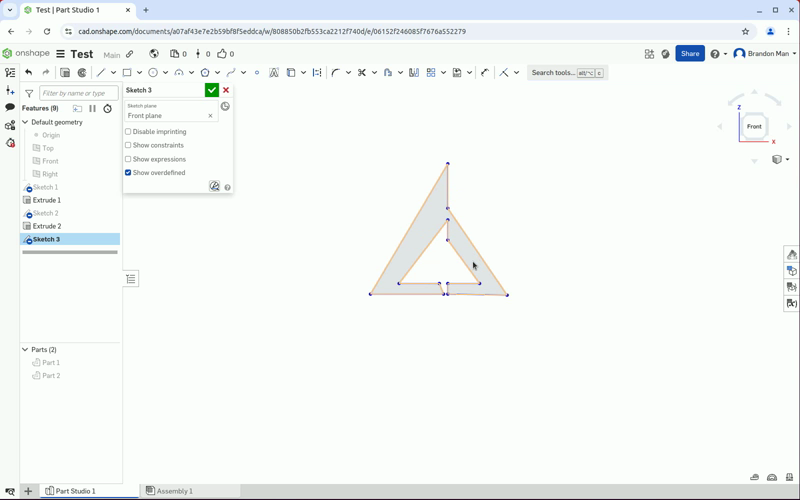
scroll(6)
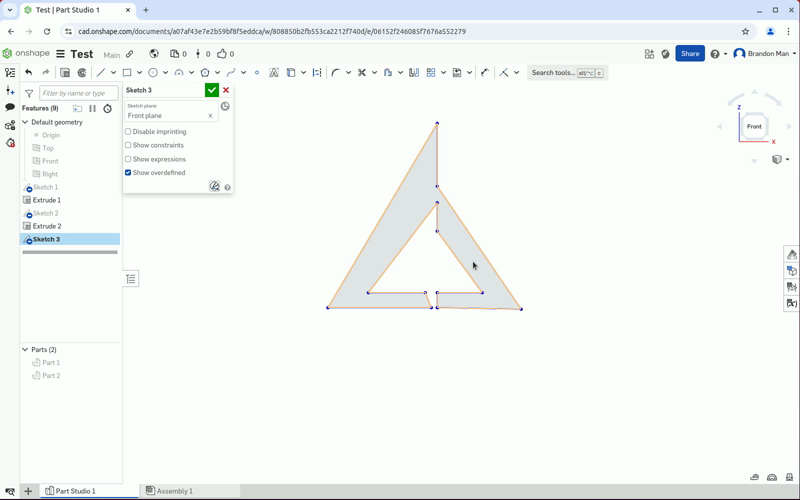
scroll(6)
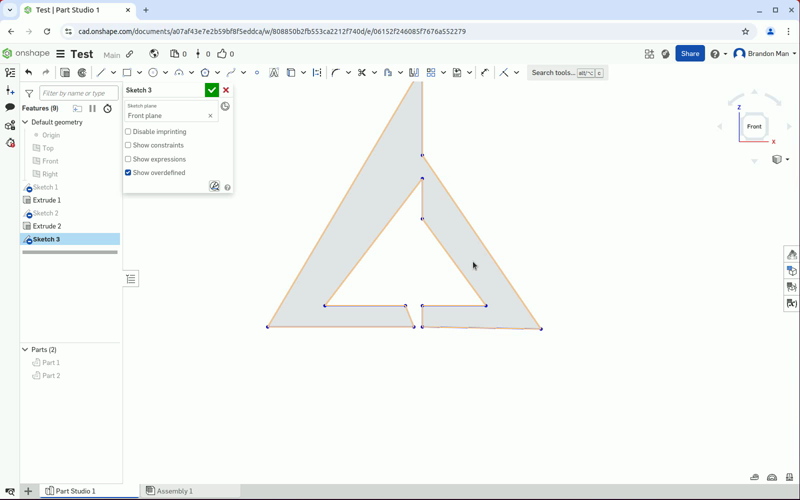
scroll(6)
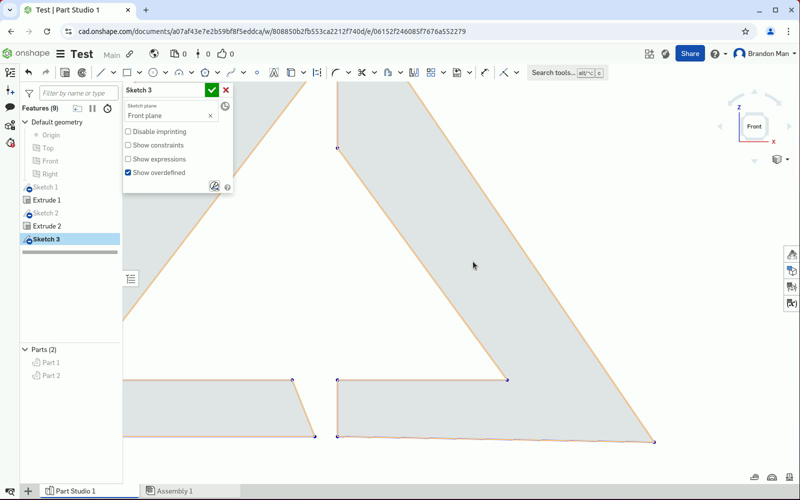
click(473, 261)
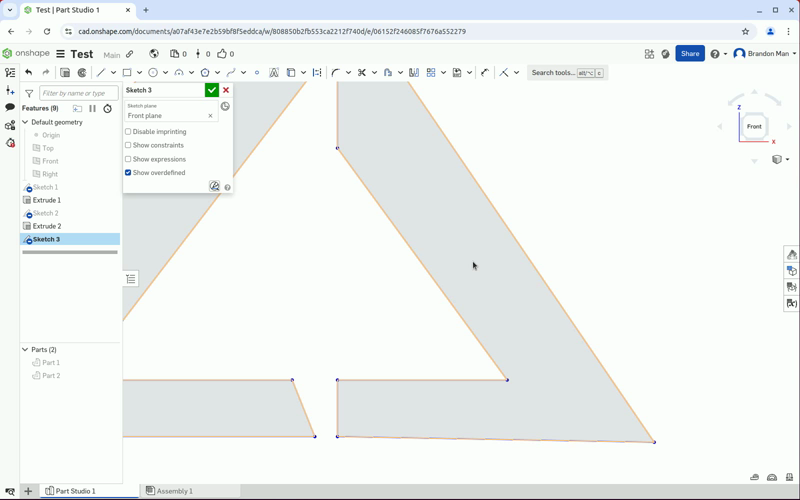
scroll(-6)
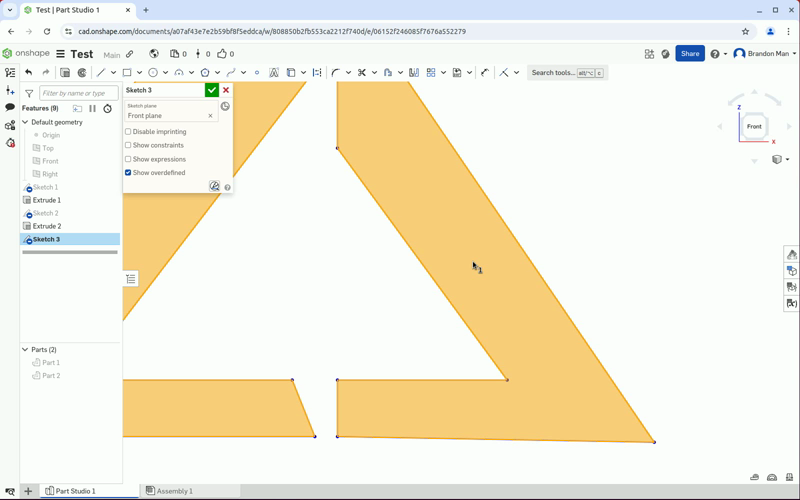
scroll(-6)
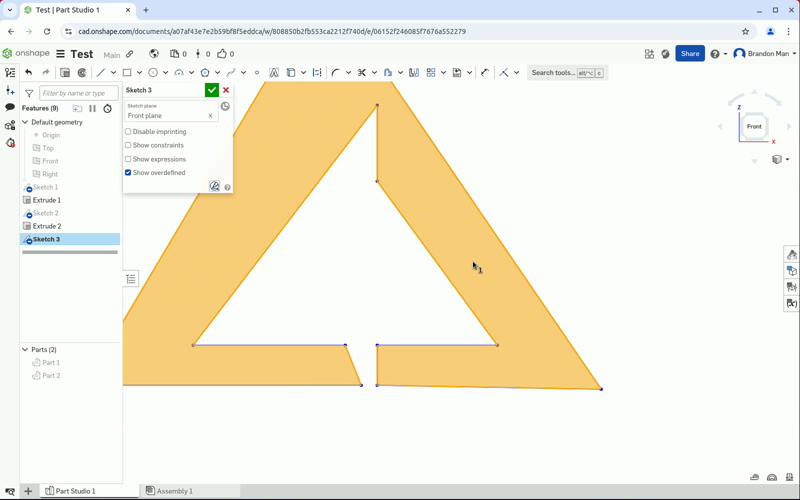
scroll(-6)
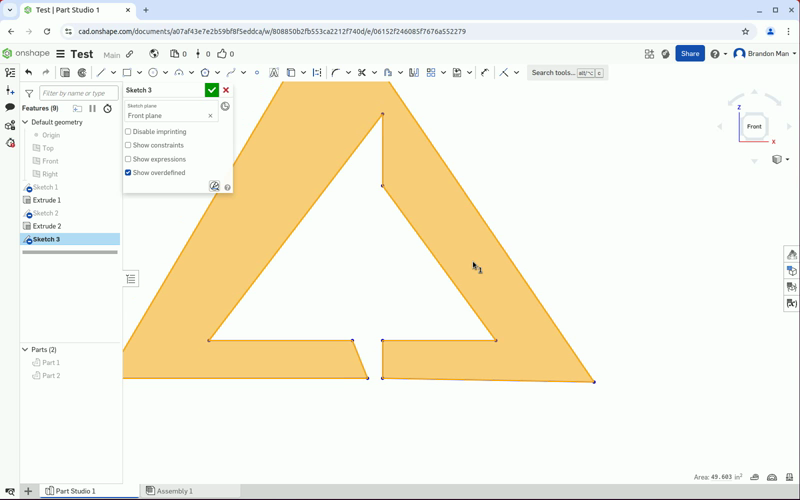
scroll(-6)
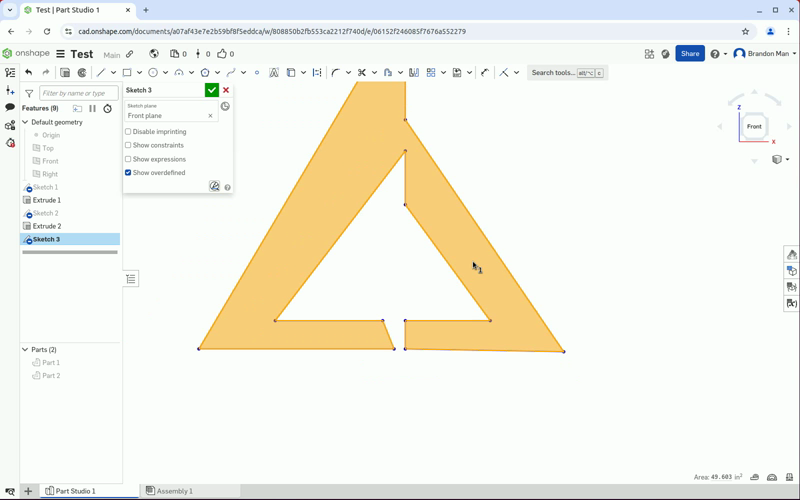
scroll(-6)
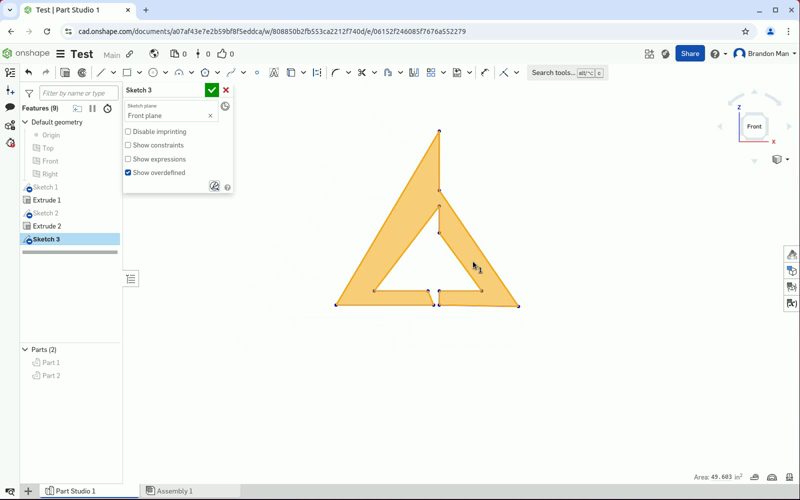
scroll(-6)
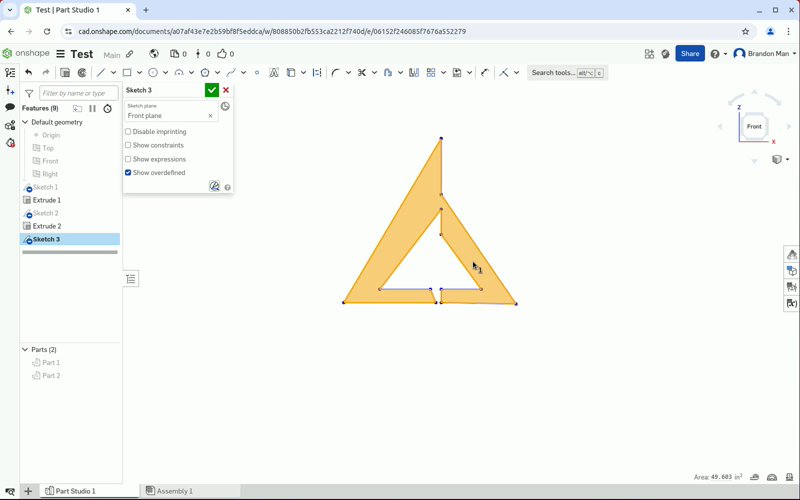
scroll(-6)
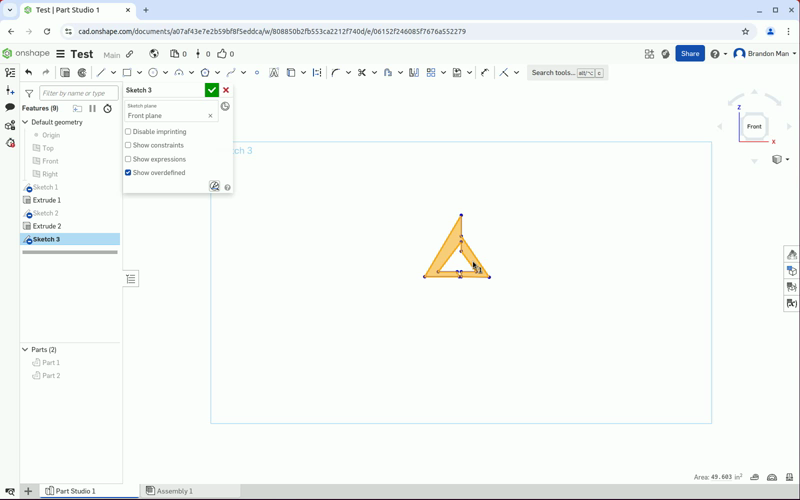
mouse_move(73, 352)
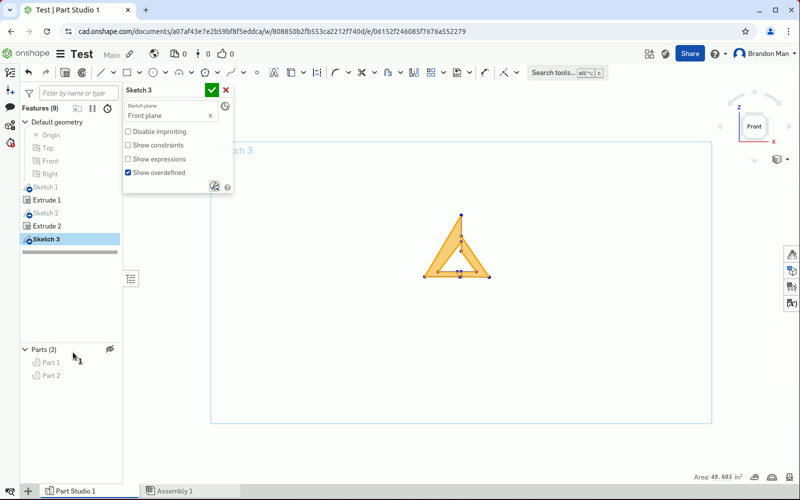
key(shift+y)
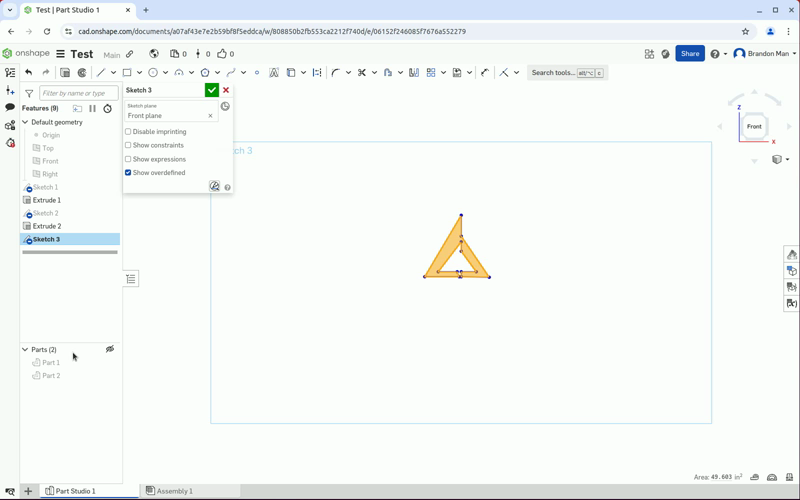
key(shift+e)
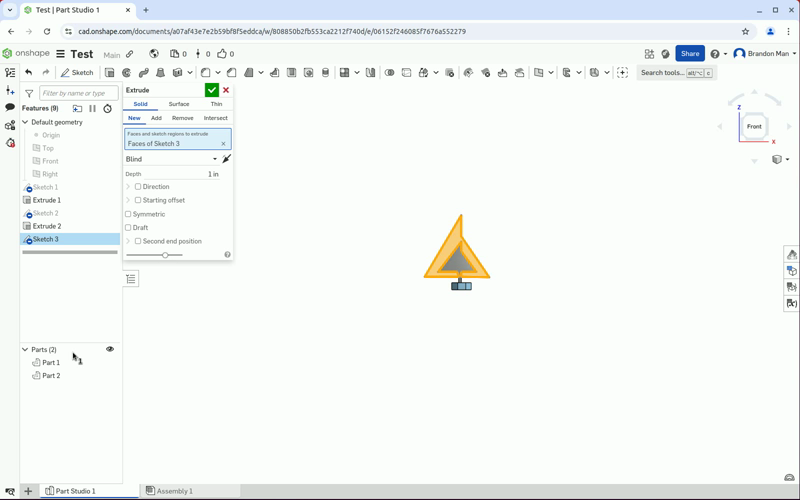
mouse_move(143, 106)
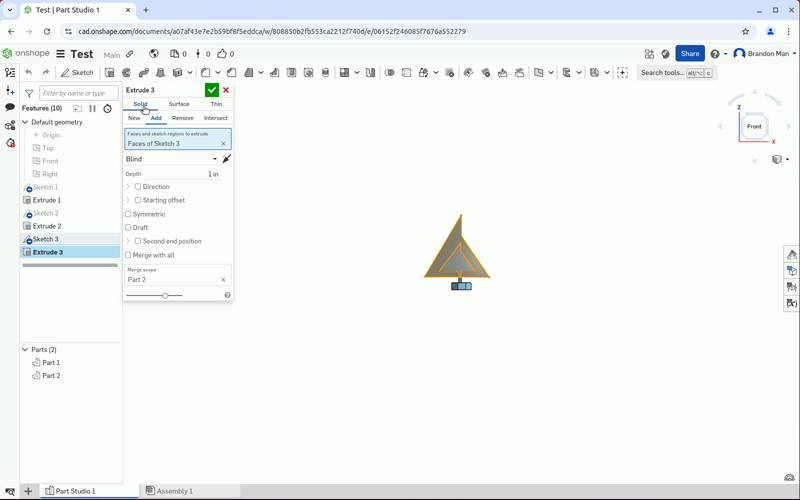
click(143, 106)
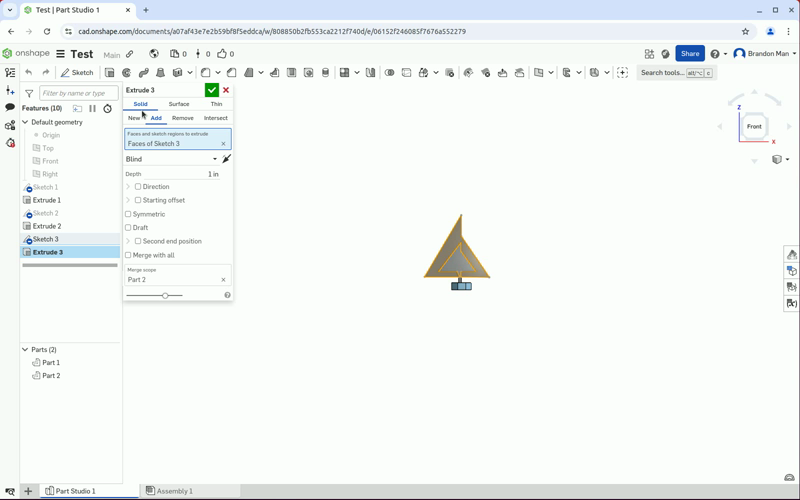
mouse_move(137, 120)
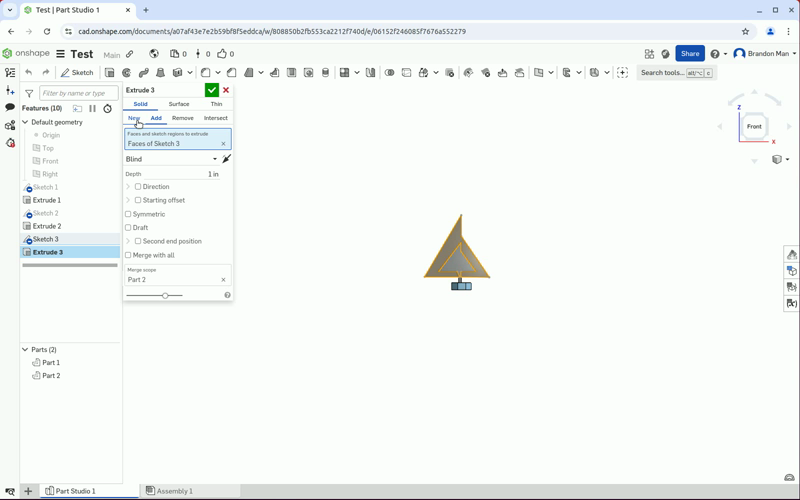
click(137, 120)
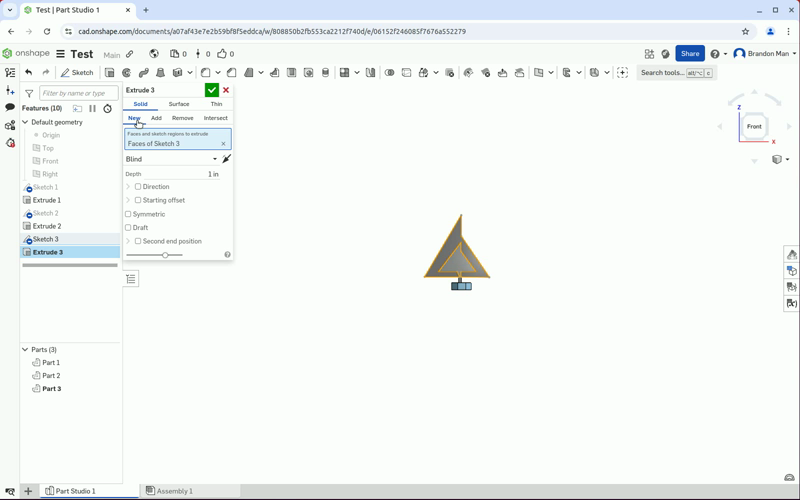
key(tab, 4)
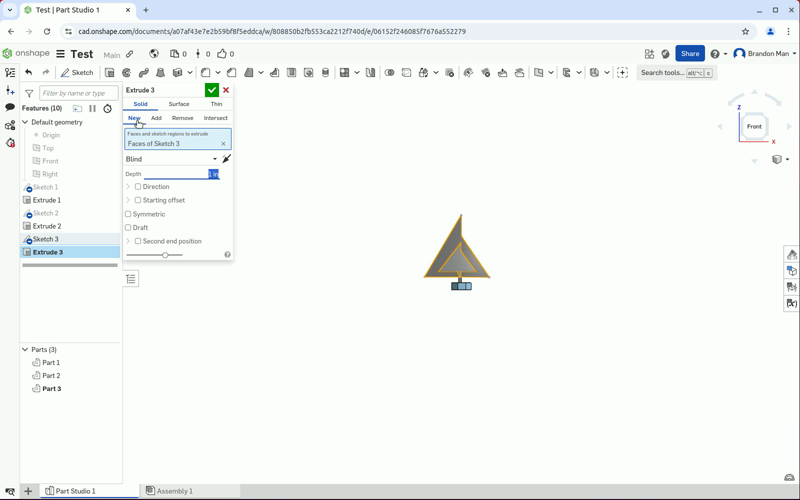
text(0.241)
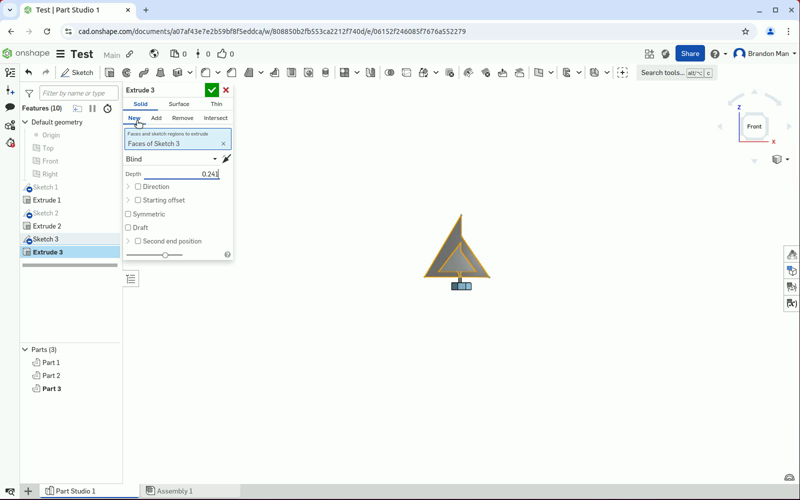
key(enter)
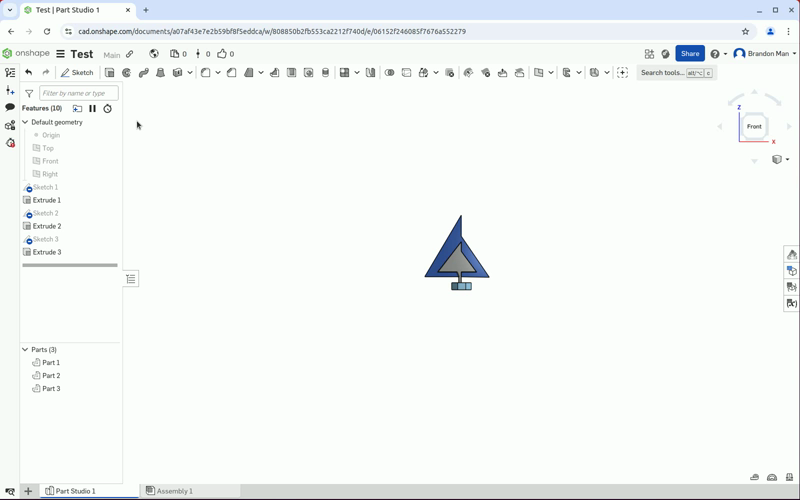
key(shift+h)
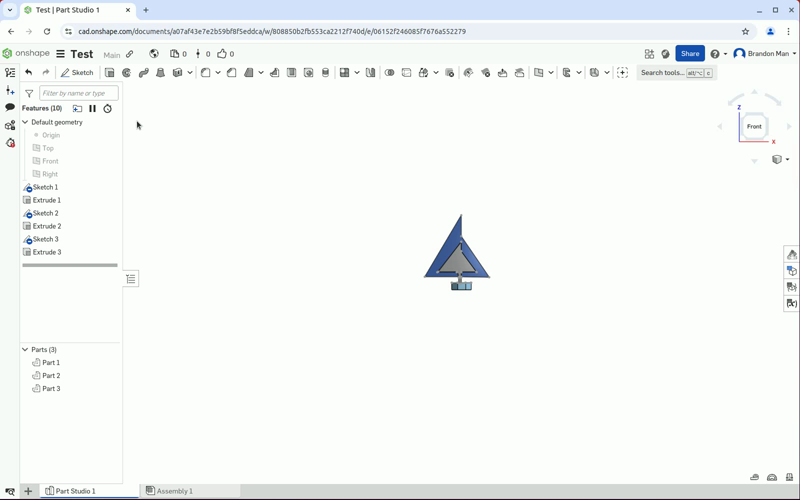
key(shift+h)
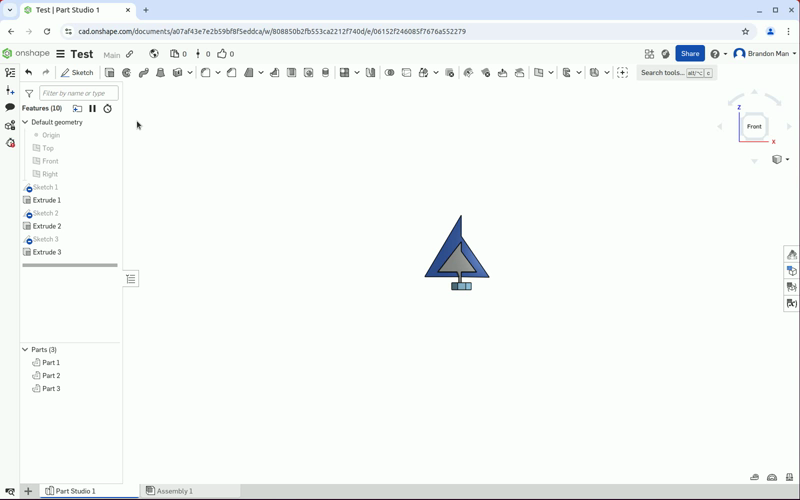
mouse_move(73, 189)
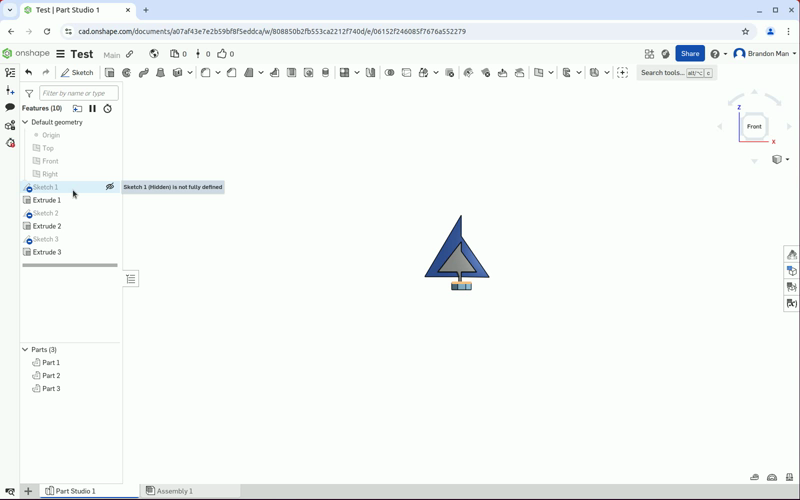
click(73, 189)
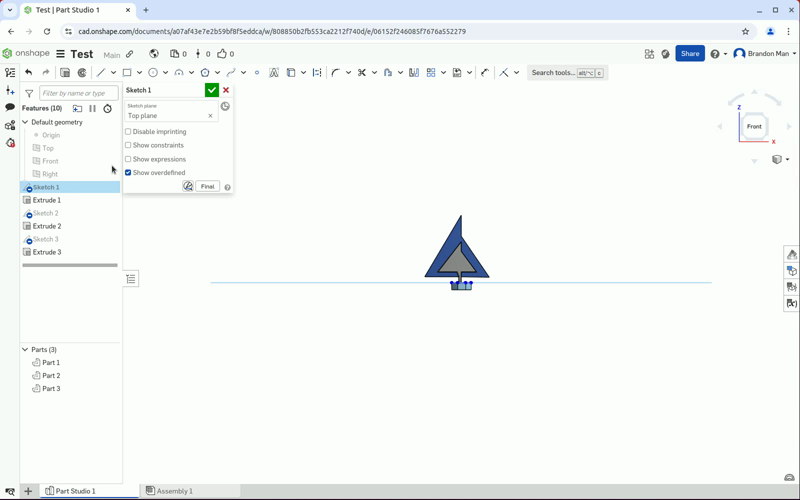
mouse_move(229, 92)
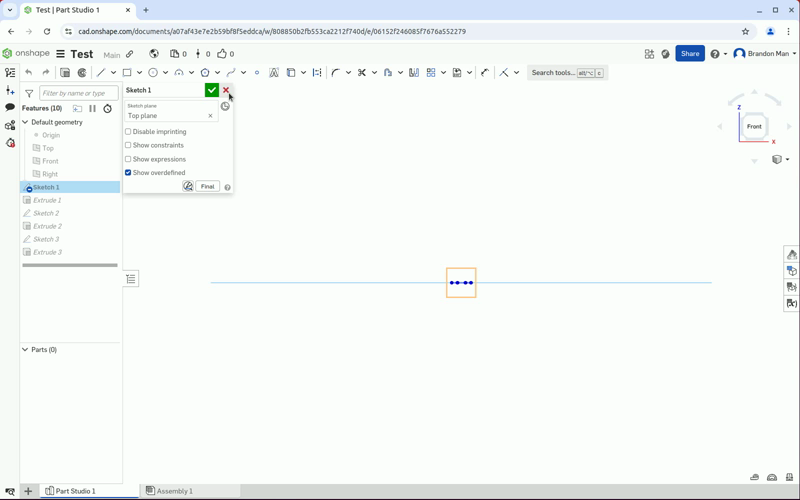
click(229, 92)
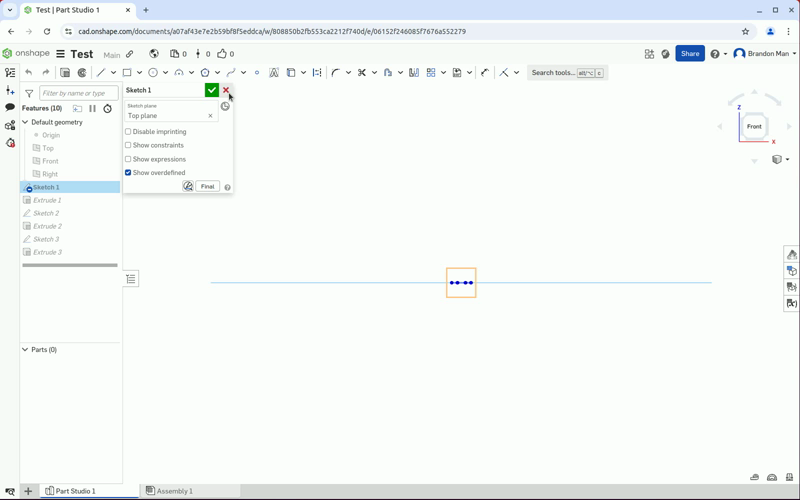
key(shift+s)
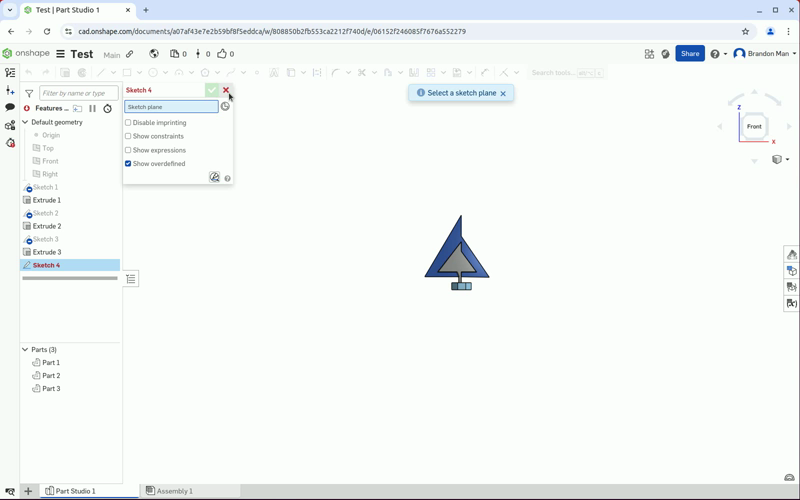
mouse_move(73, 163)
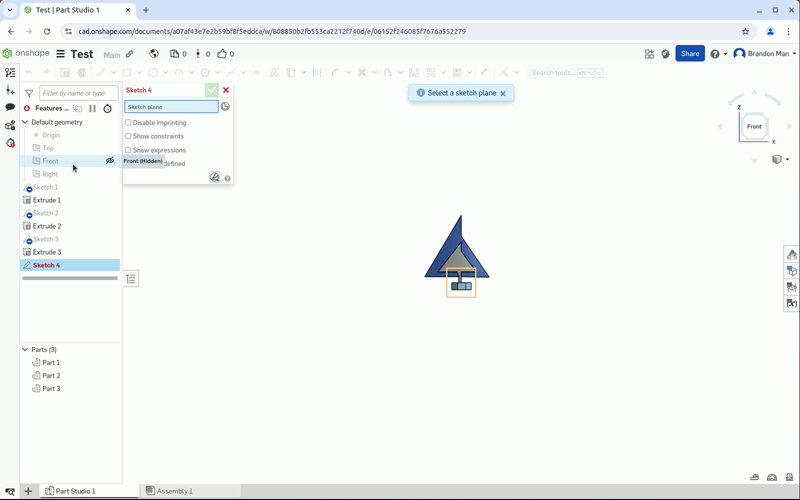
click(73, 163)
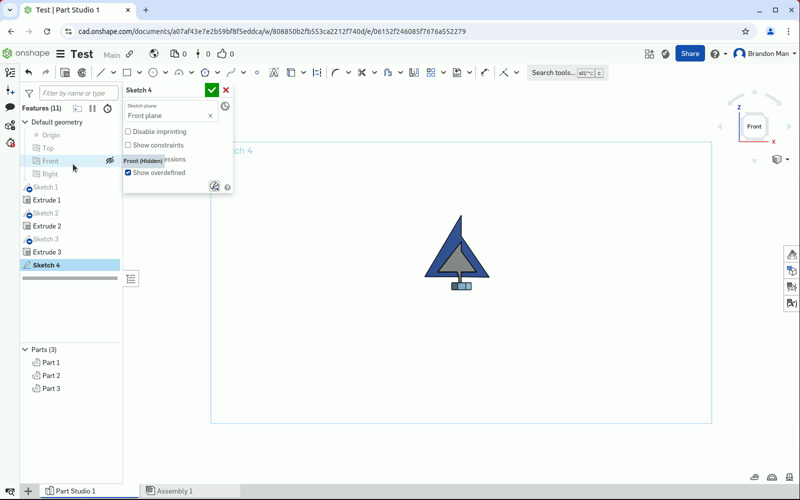
mouse_move(73, 352)
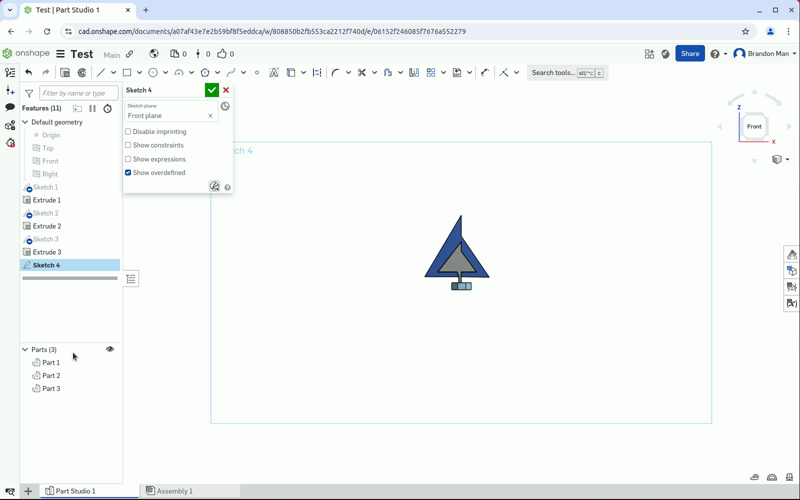
key(y)
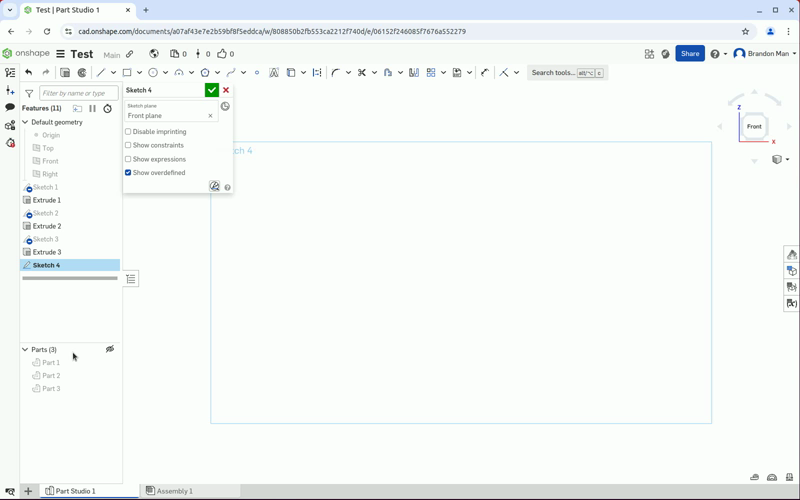
key(l)
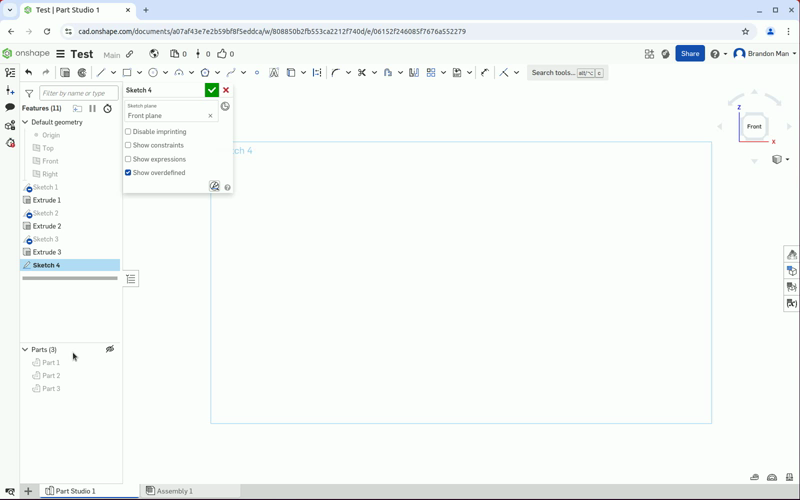
key_down(shift)
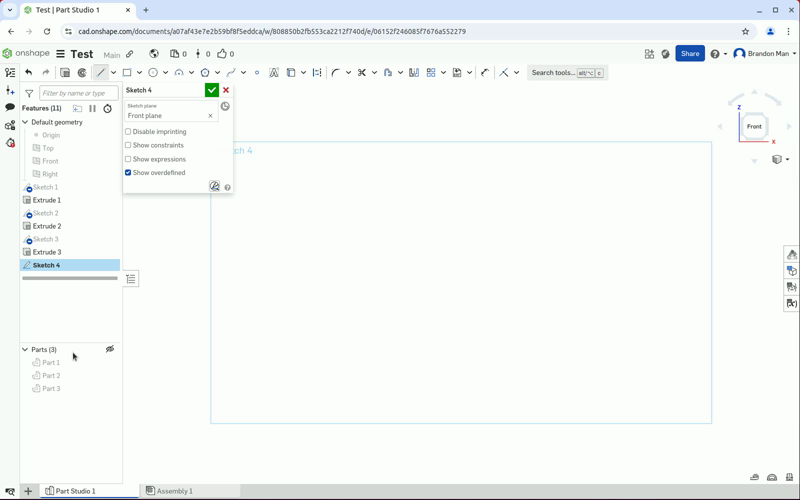
mouse_move(380, 276)
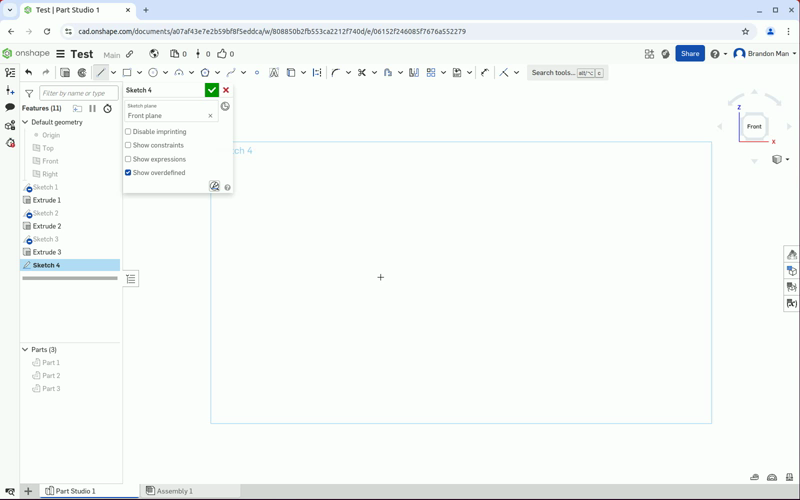
click(380, 276)
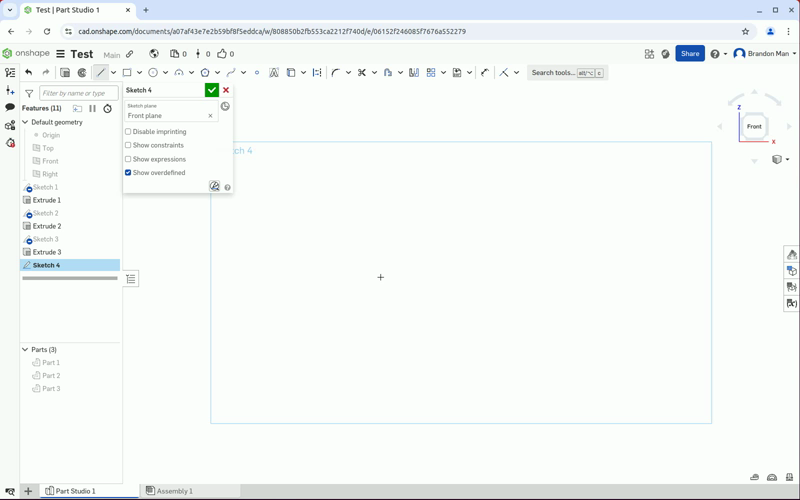
key_up(shift)
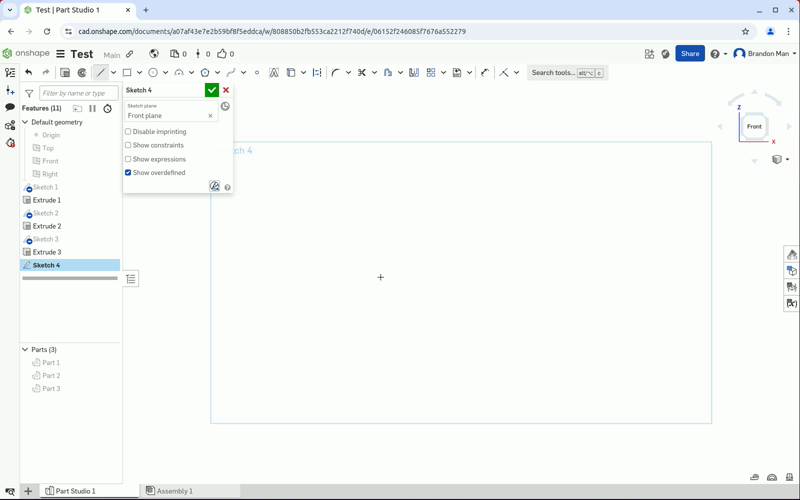
key_down(shift)
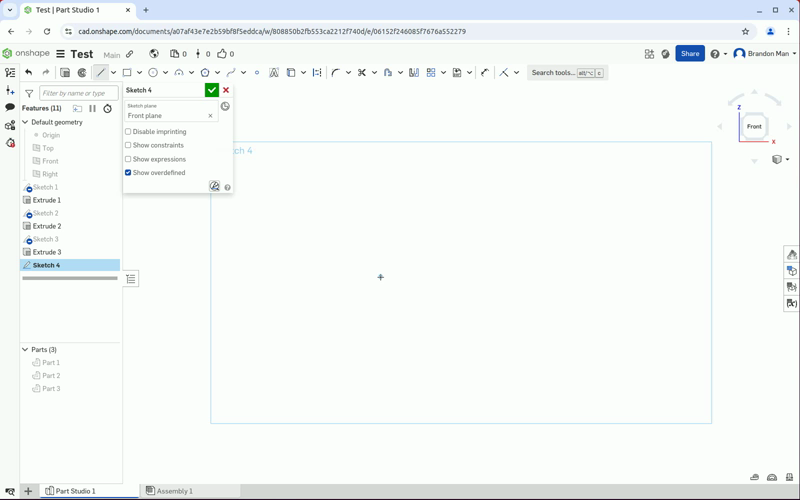
mouse_move(410, 276)
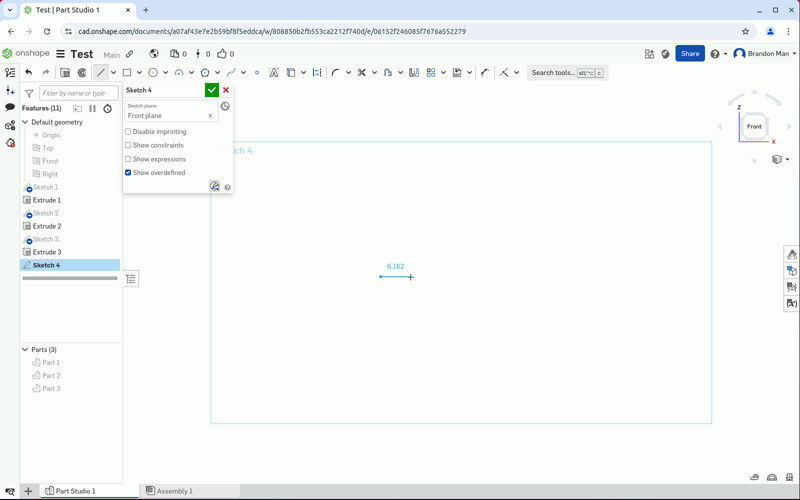
mouse_move(424, 276)
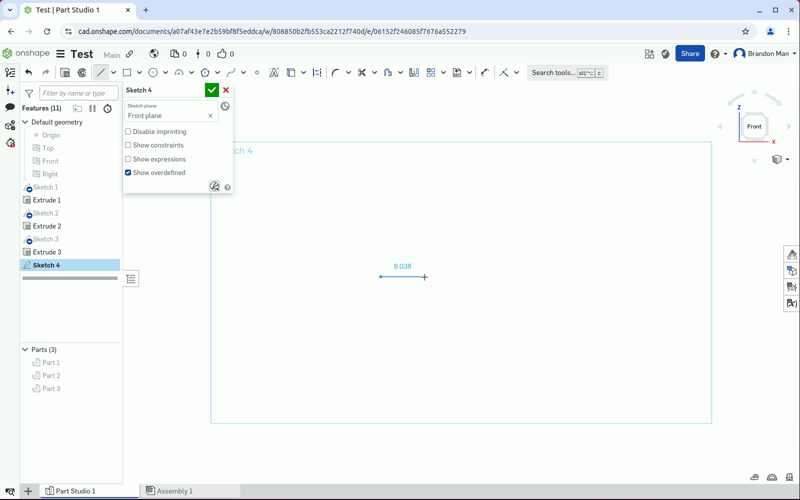
click(424, 276)
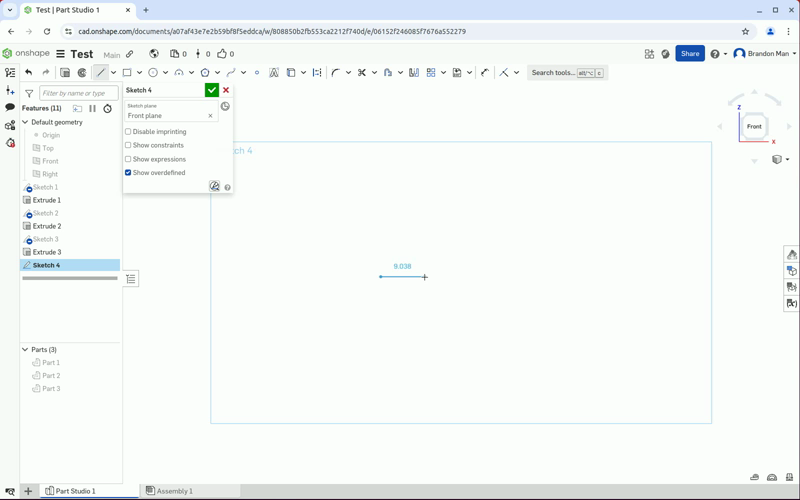
key_up(shift)
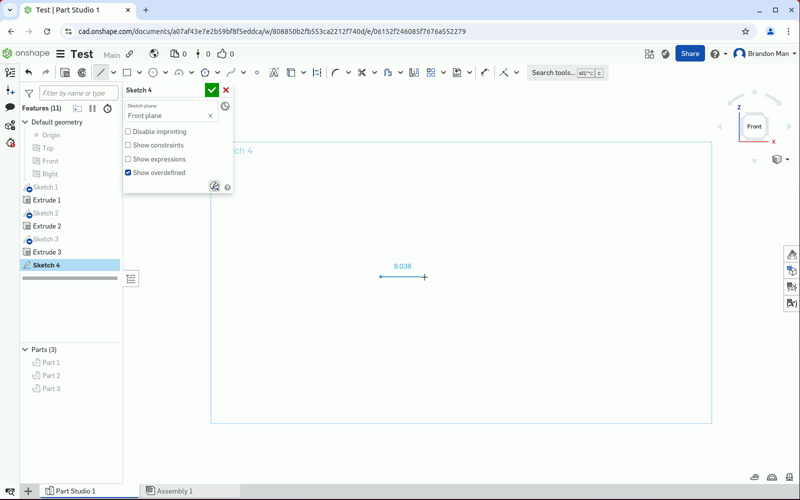
key_down(shift)
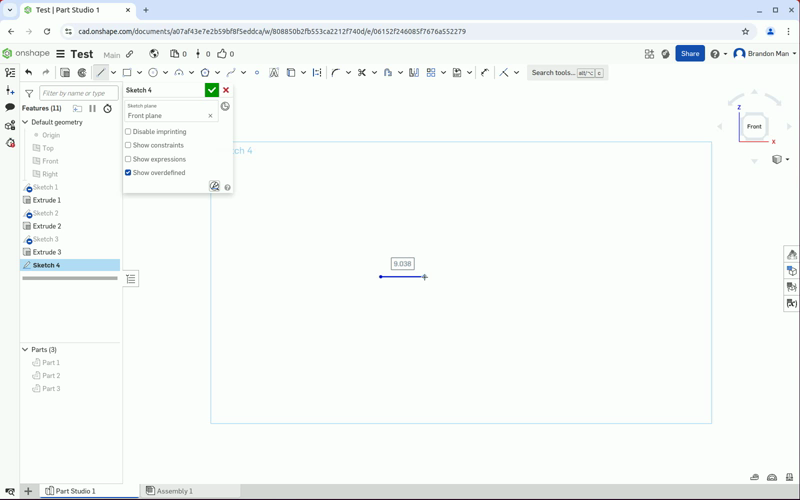
mouse_move(460, 216)
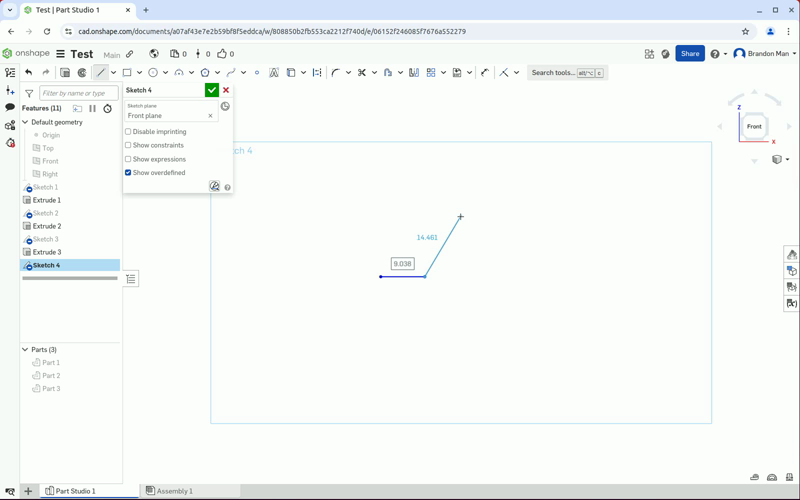
click(460, 216)
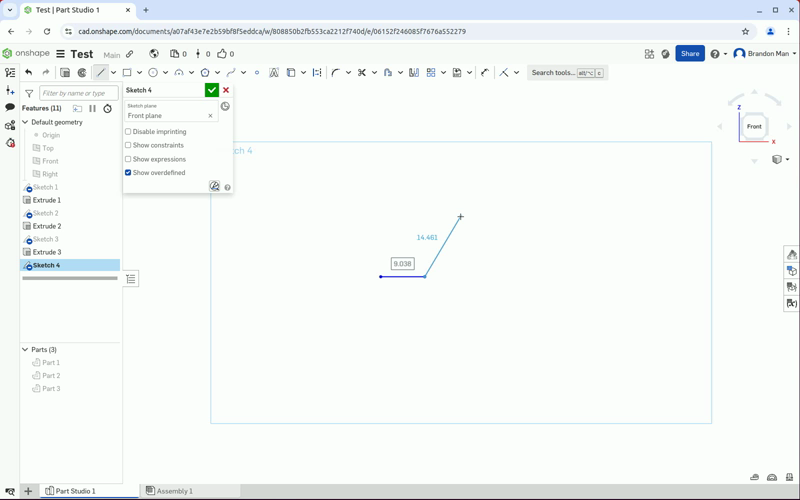
key_up(shift)
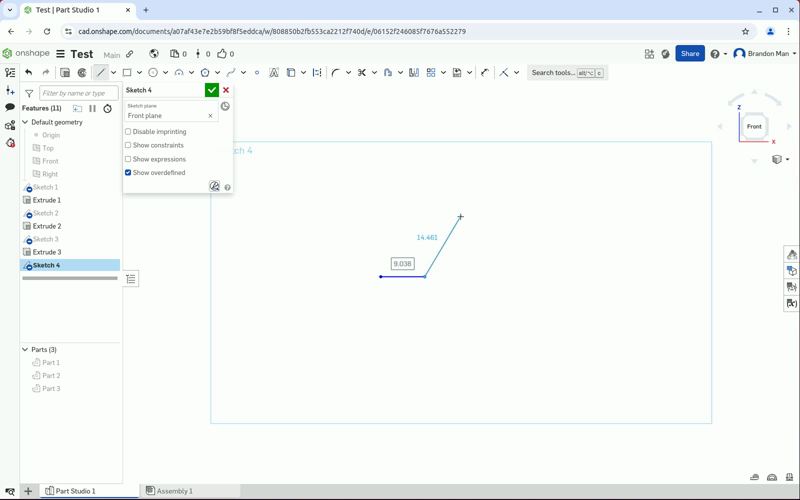
key_down(shift)
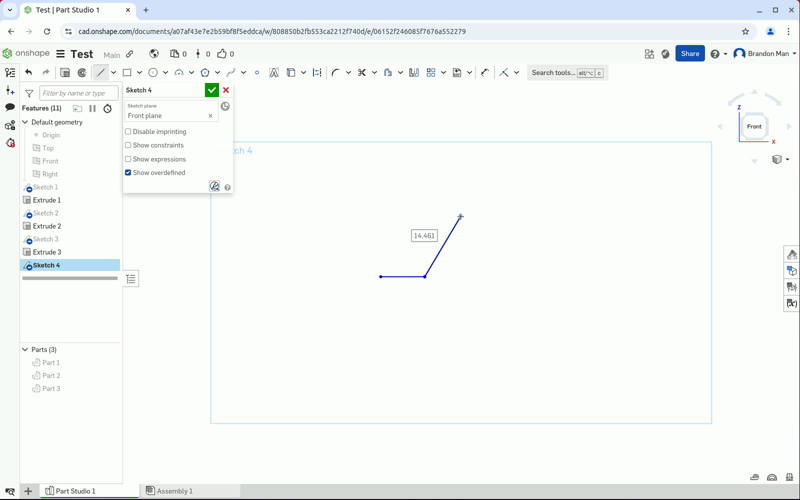
mouse_move(490, 216)
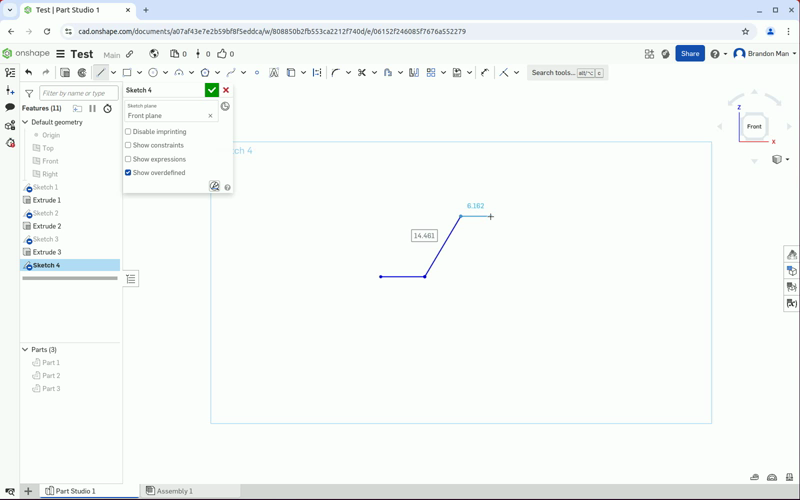
mouse_move(460, 236)
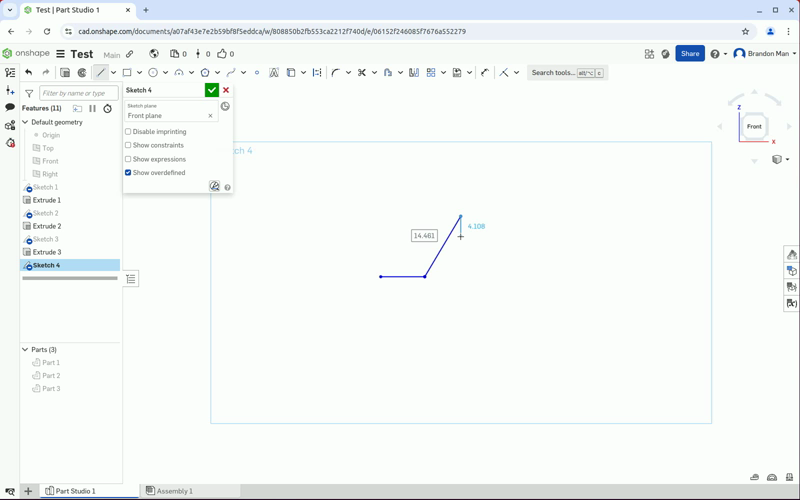
click(460, 236)
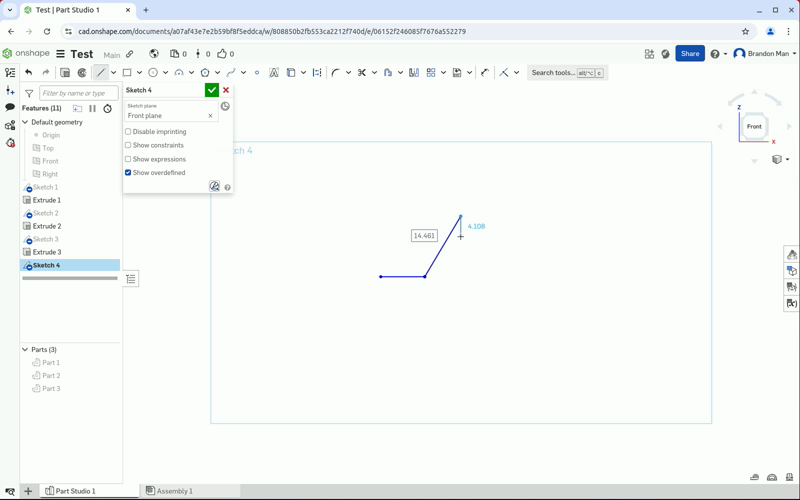
key_up(shift)
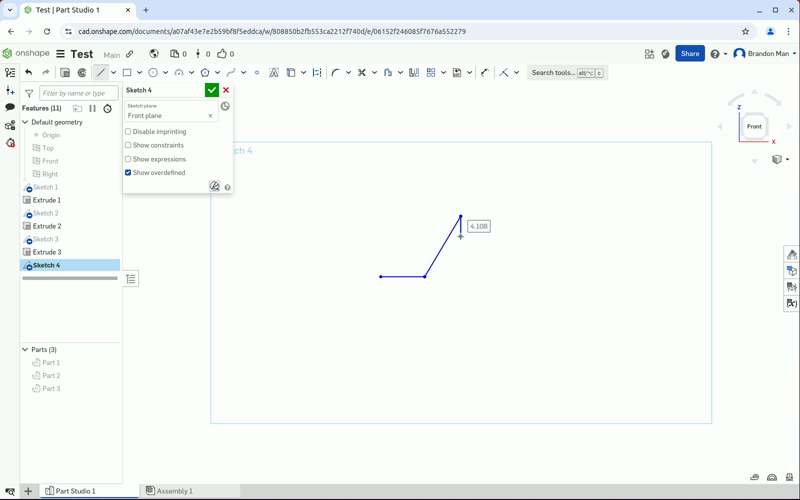
key_down(shift)
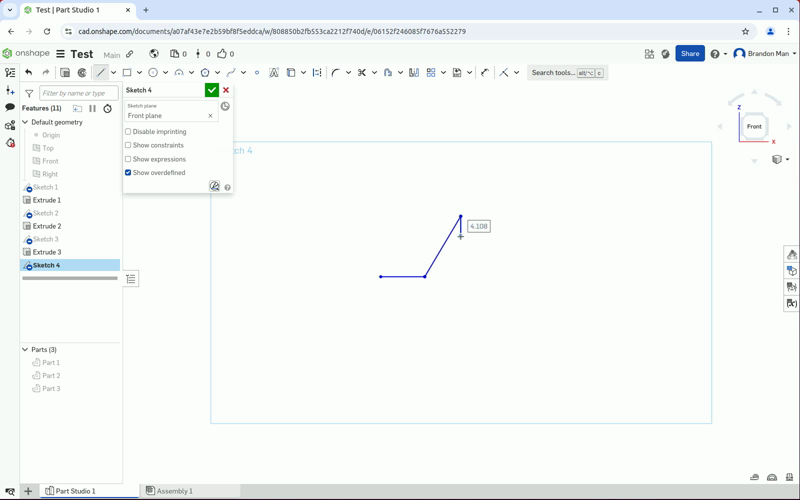
mouse_move(490, 236)
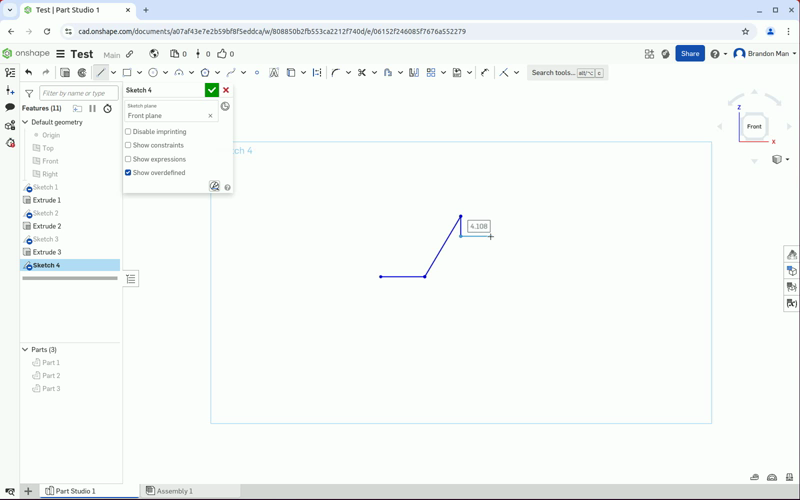
mouse_move(489, 277)
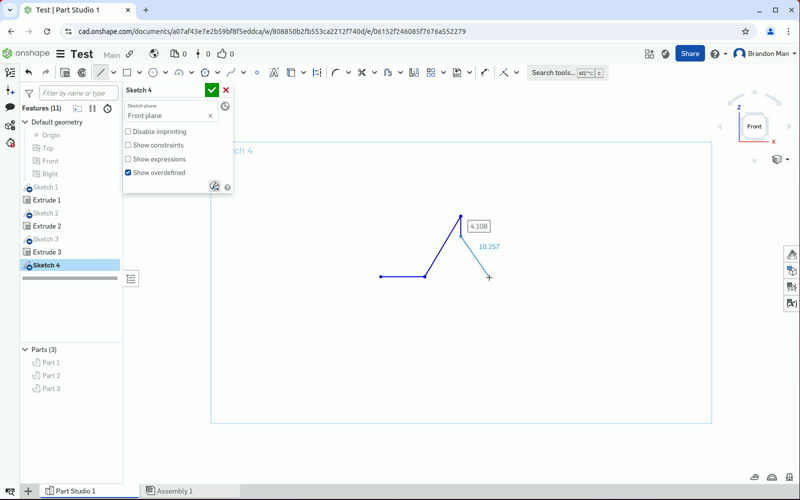
click(489, 277)
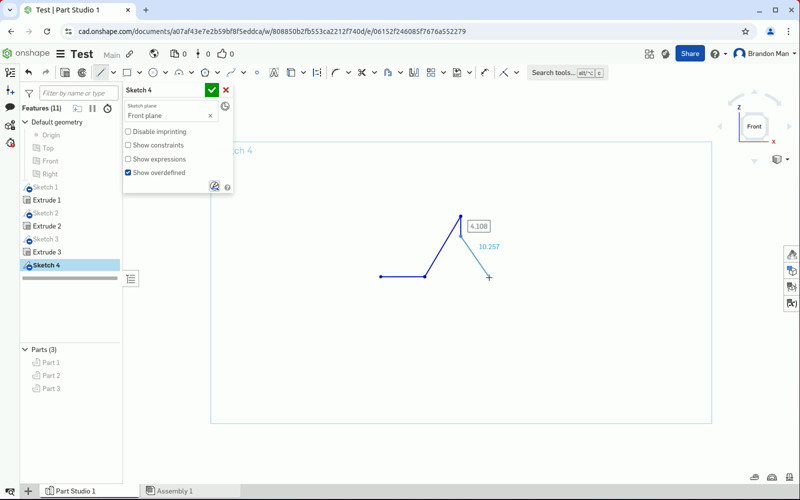
key_up(shift)
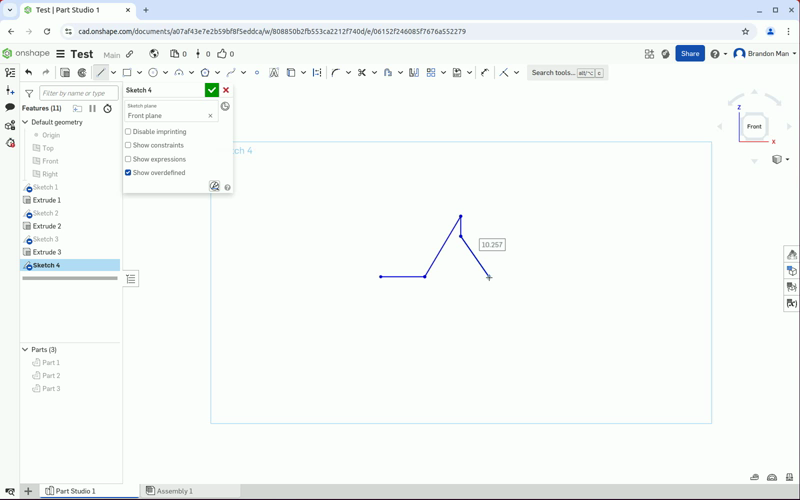
key_down(shift)
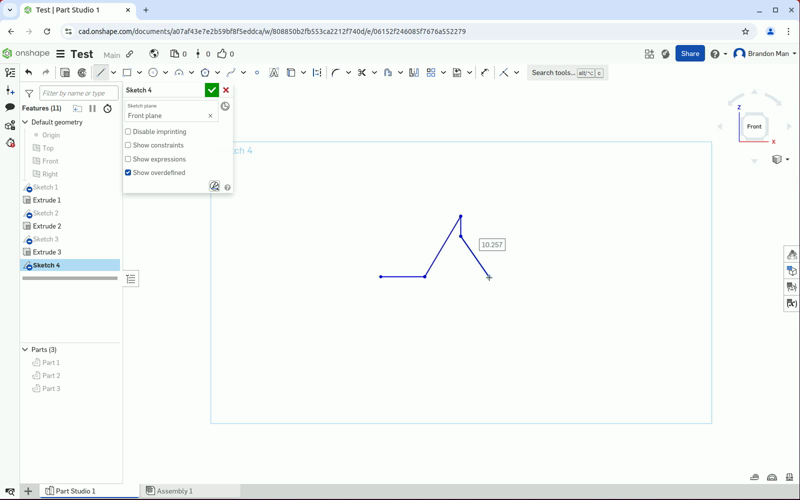
mouse_move(519, 277)
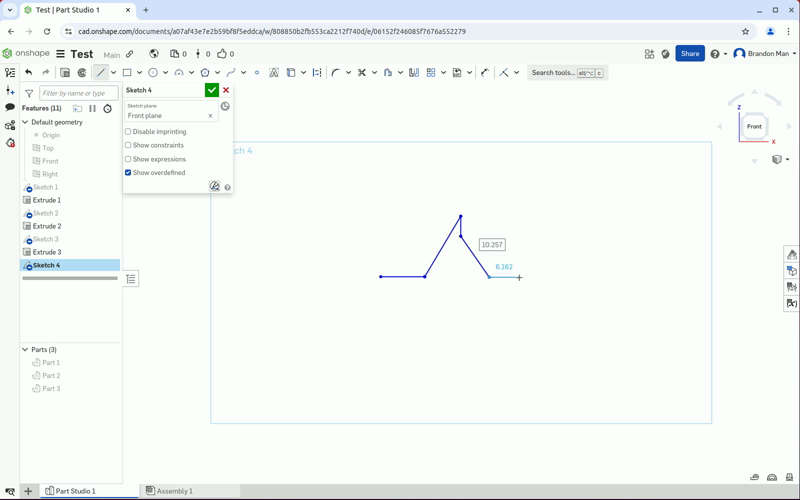
mouse_move(529, 273)
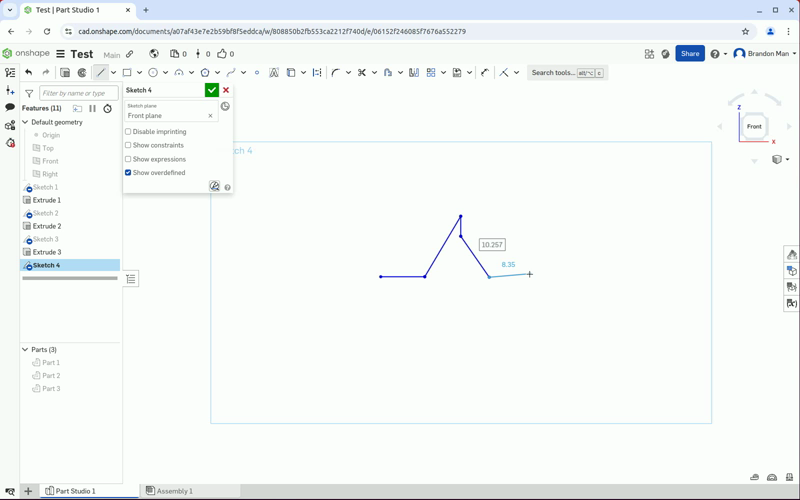
click(529, 273)
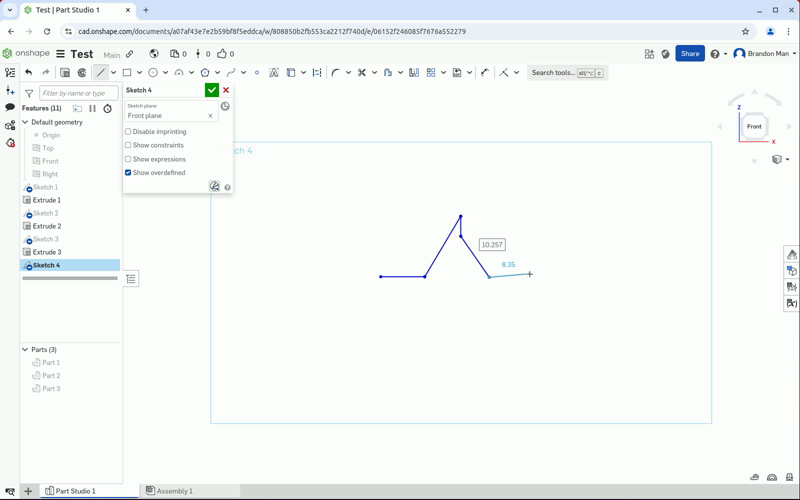
key_up(shift)
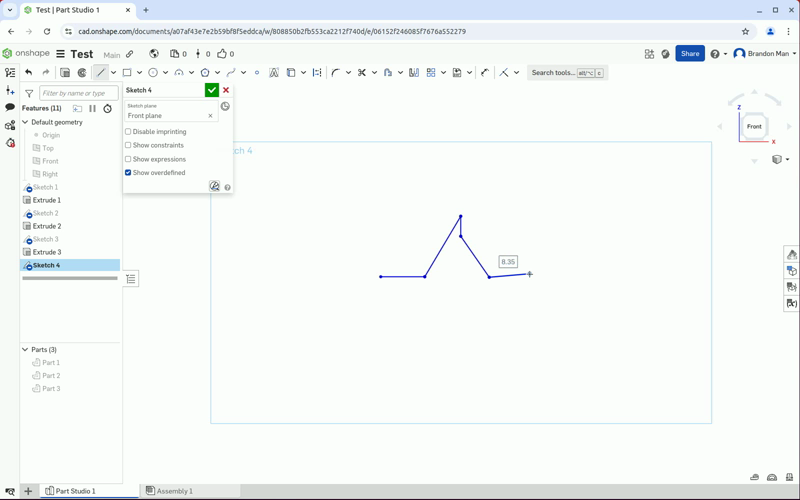
key_down(shift)
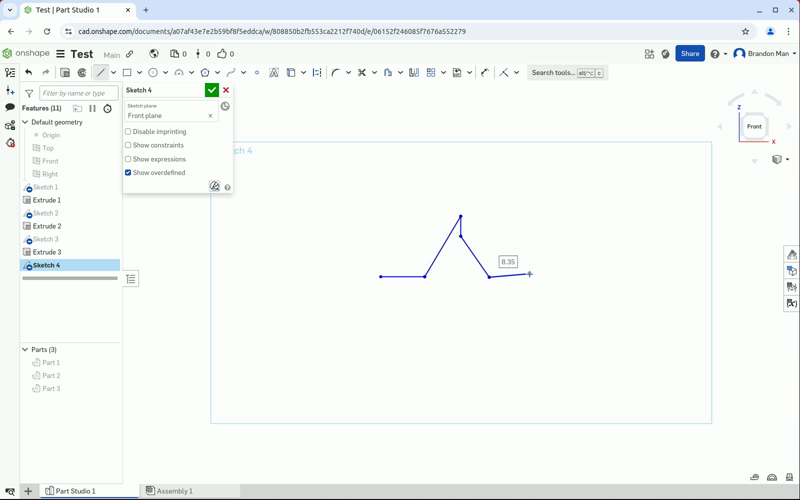
mouse_move(460, 169)
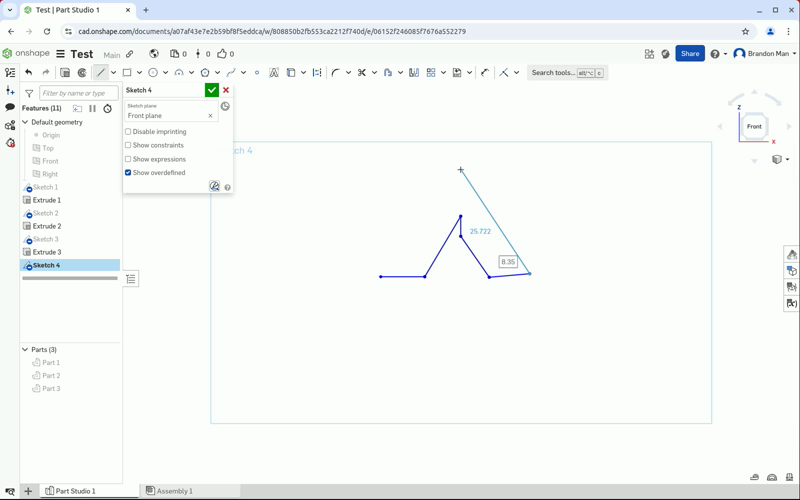
click(460, 169)
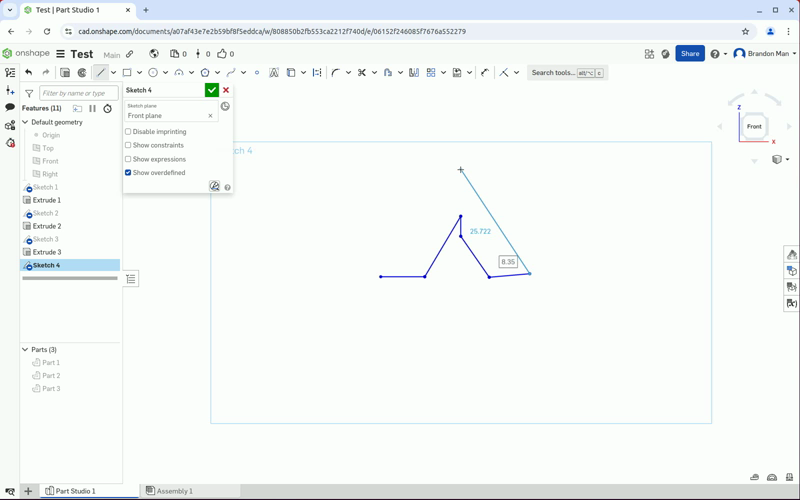
key_up(shift)
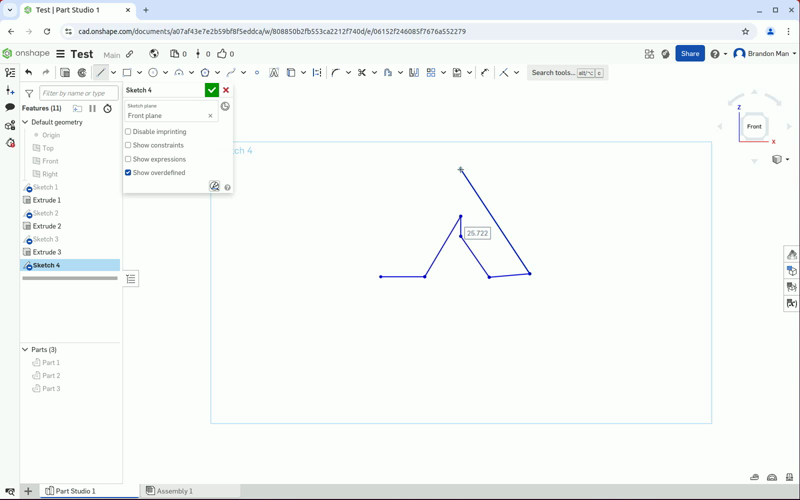
key_down(shift)
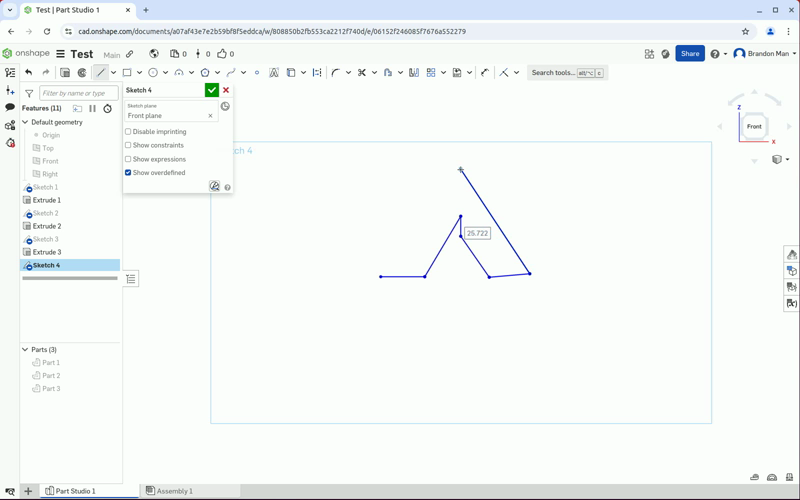
mouse_move(380, 276)
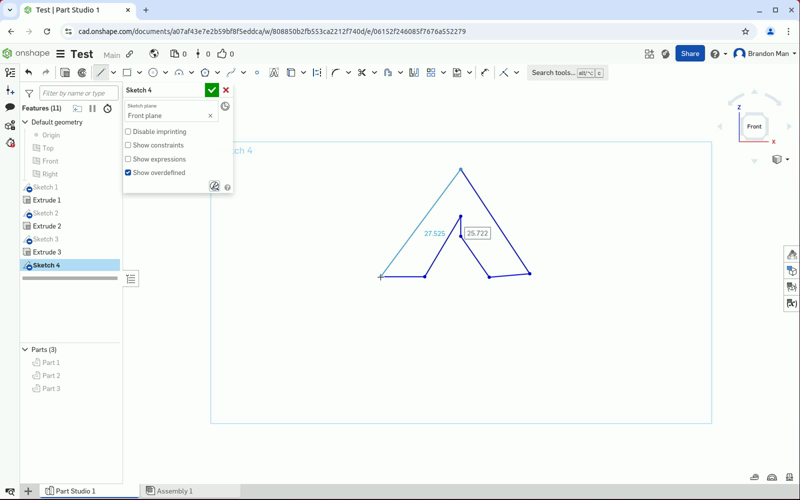
key_up(shift)
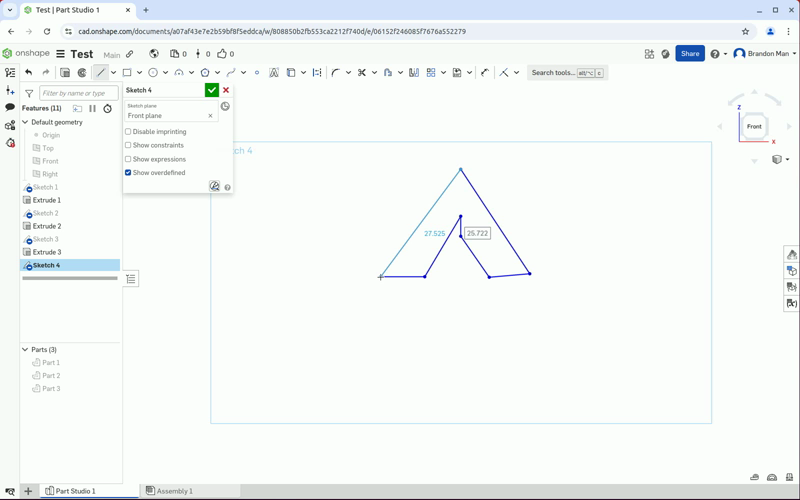
click(380, 276)
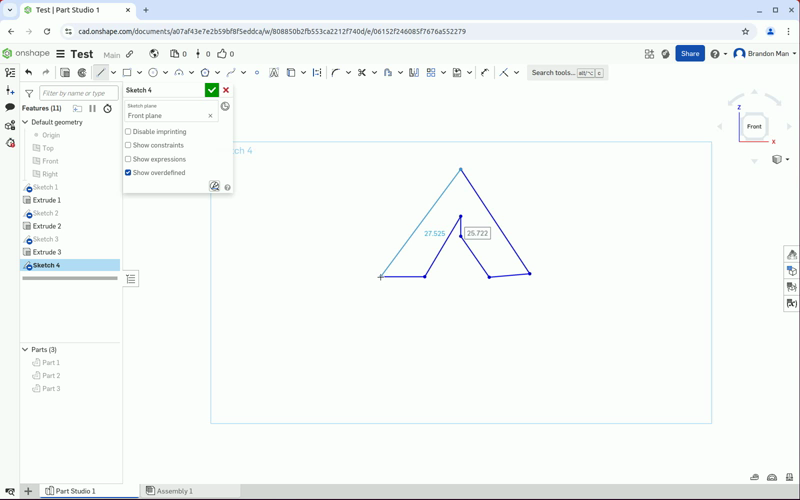
key(esc)
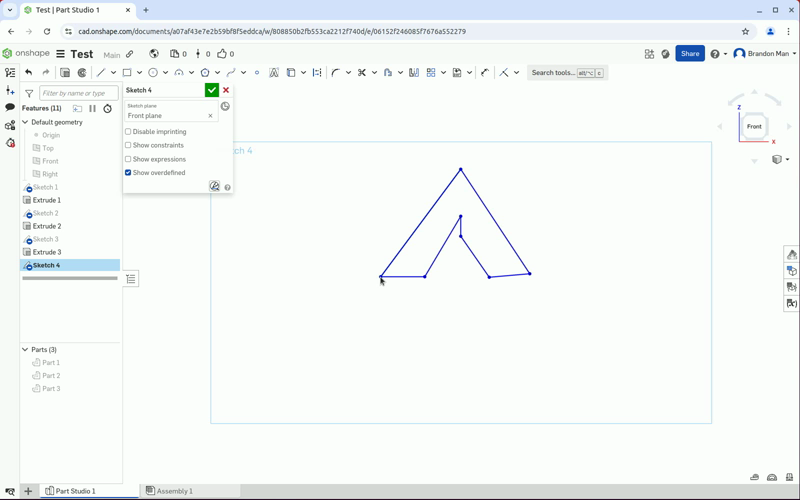
mouse_move(447, 200)
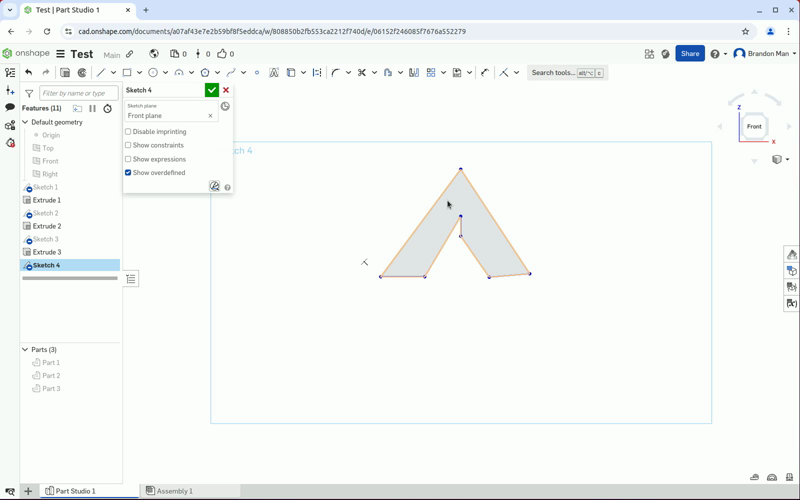
click(447, 200)
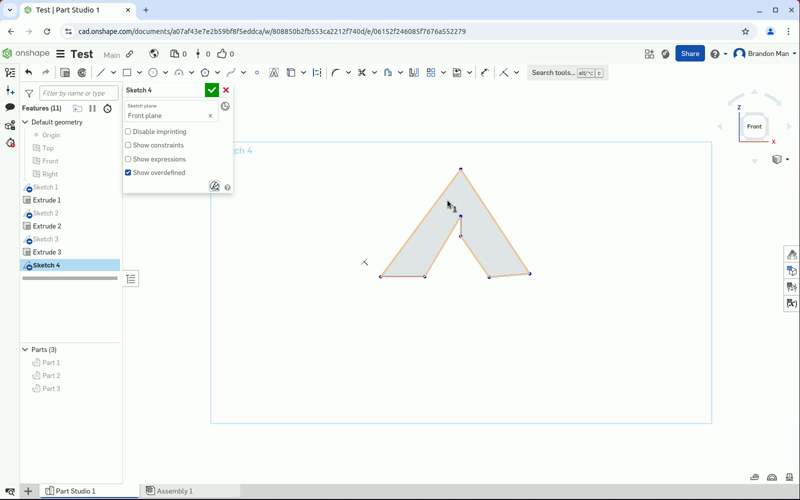
mouse_move(73, 352)
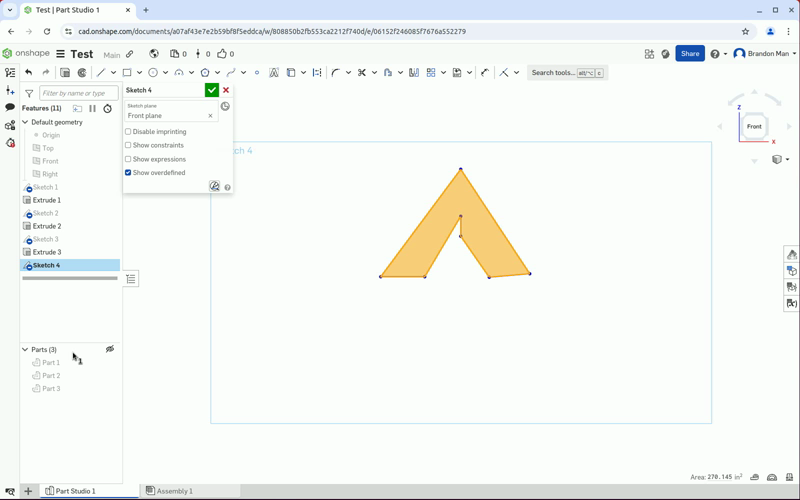
key(shift+y)
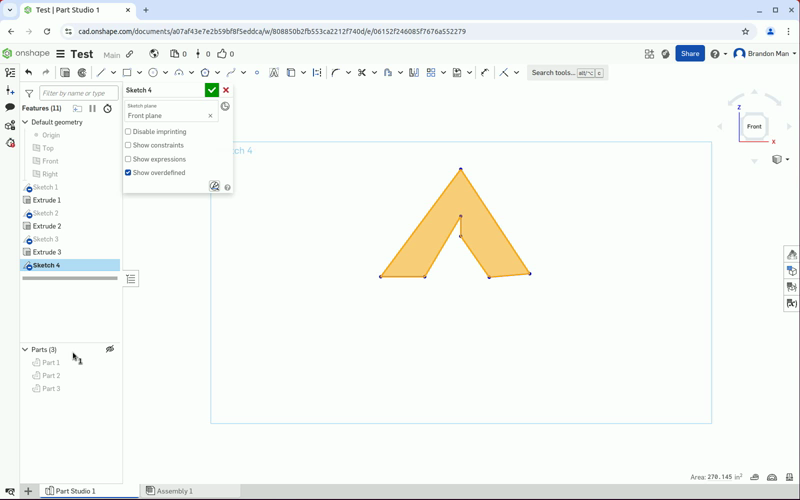
key(shift+e)
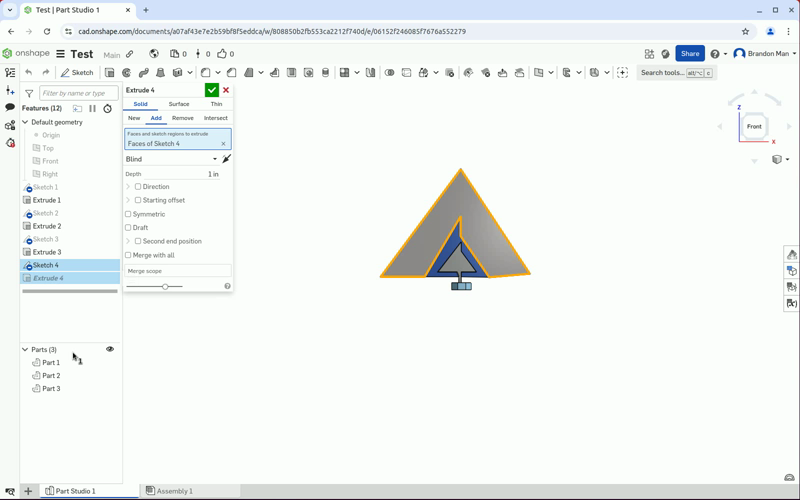
mouse_move(143, 106)
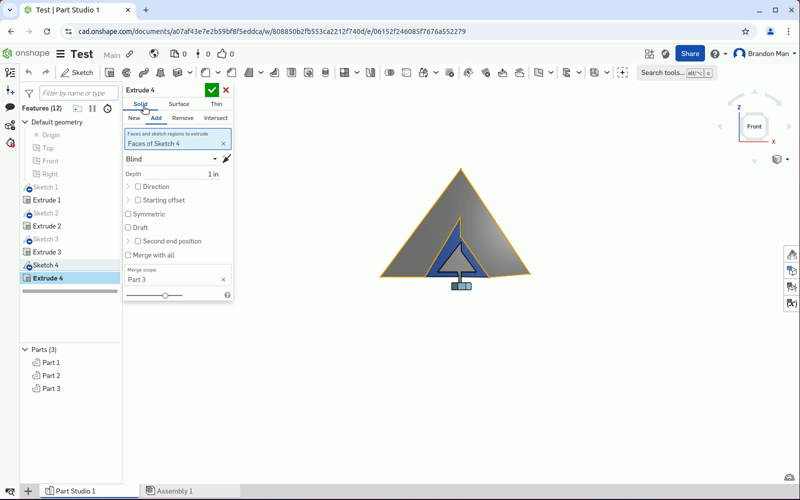
click(143, 106)
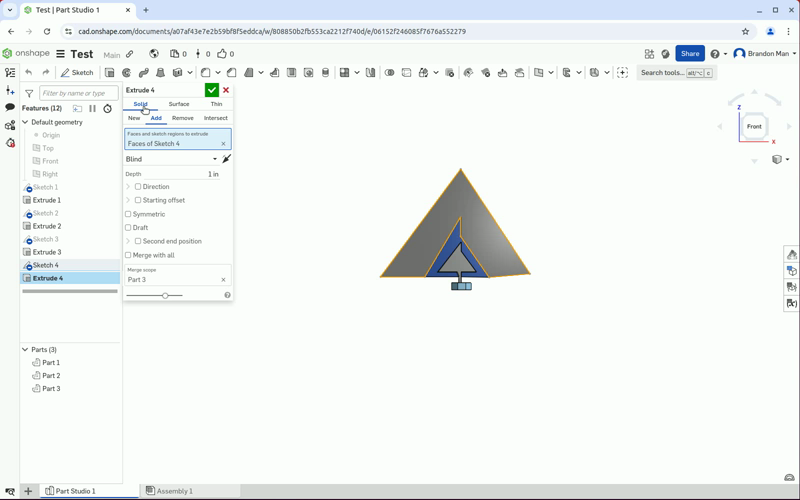
mouse_move(137, 120)
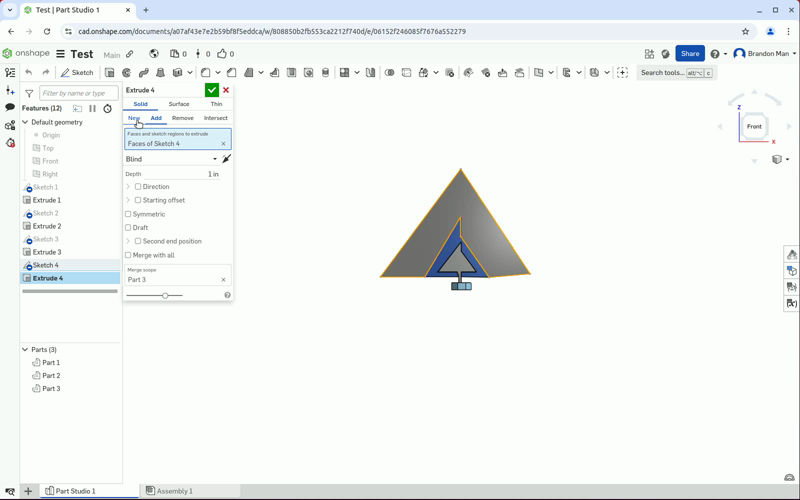
click(137, 120)
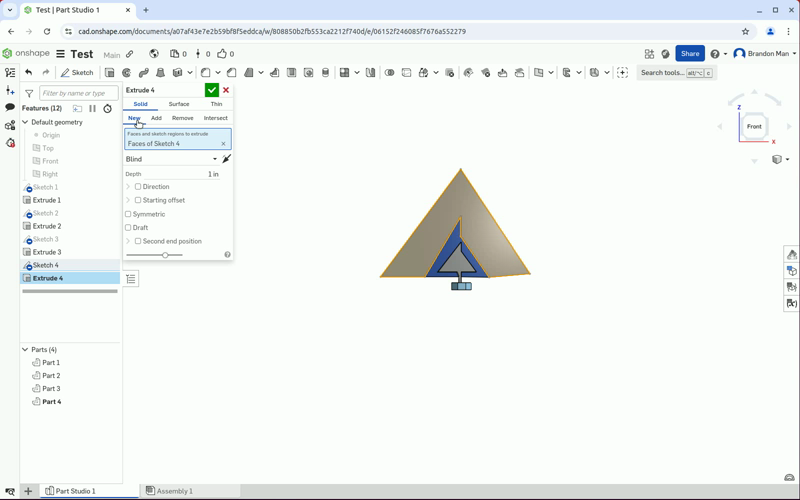
key(tab, 4)
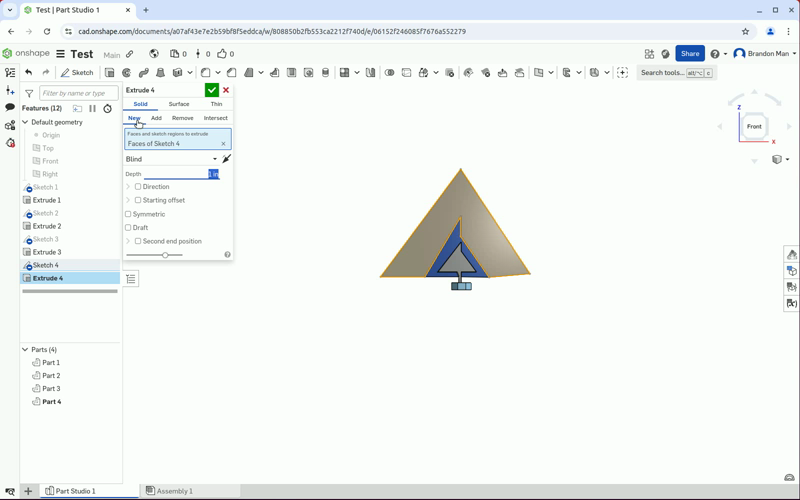
text(0.241)
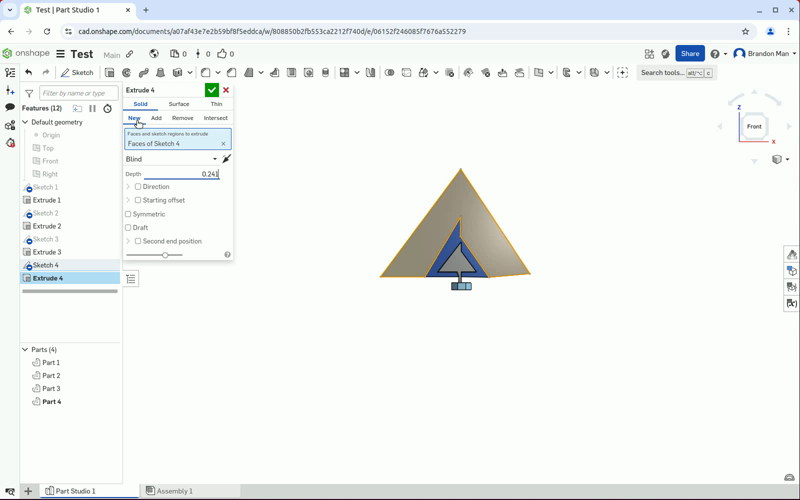
key(enter)
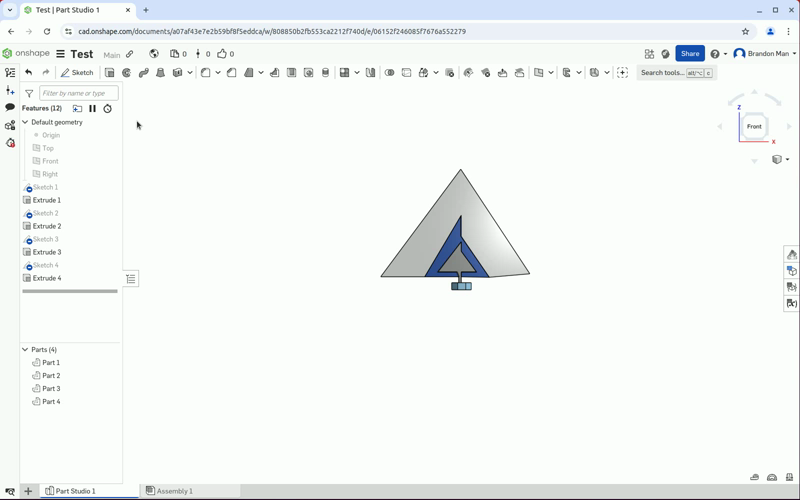
key(shift+h)
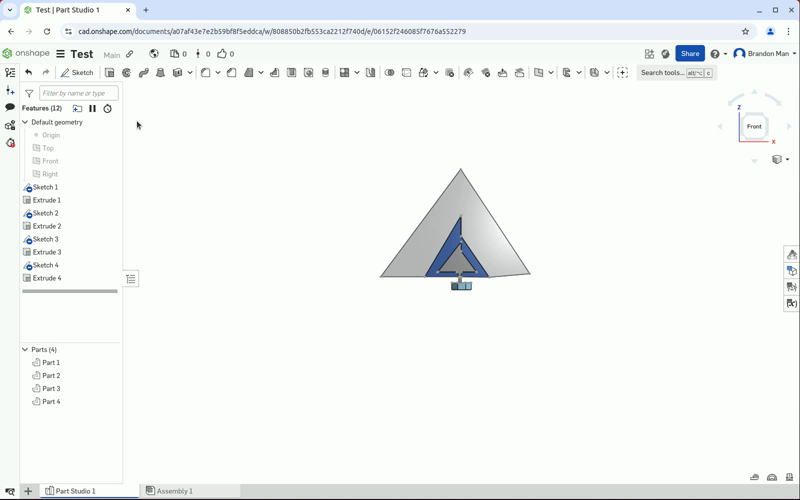
key(shift+h)
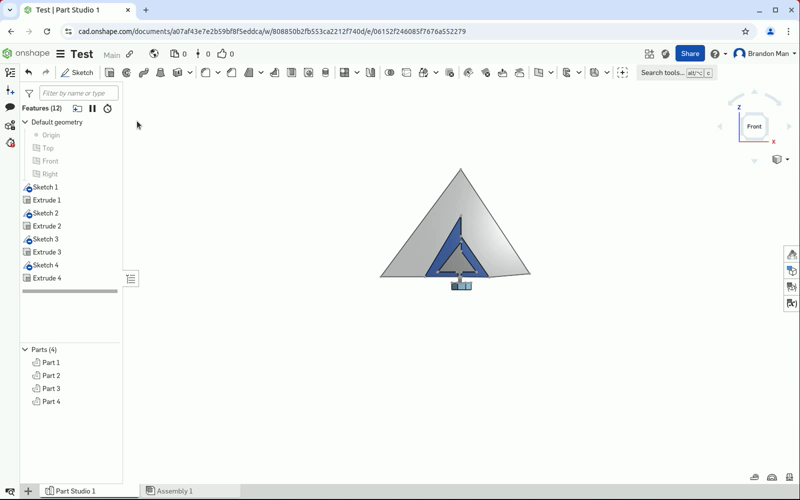
key(shift+7)
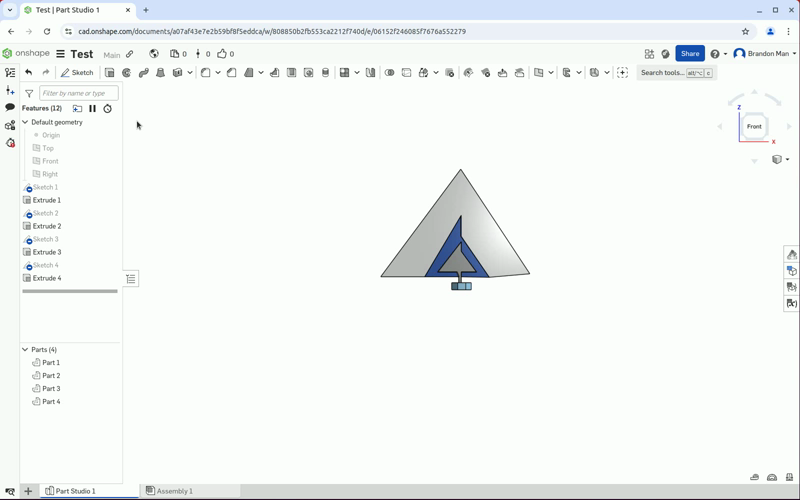
key(left, 2)
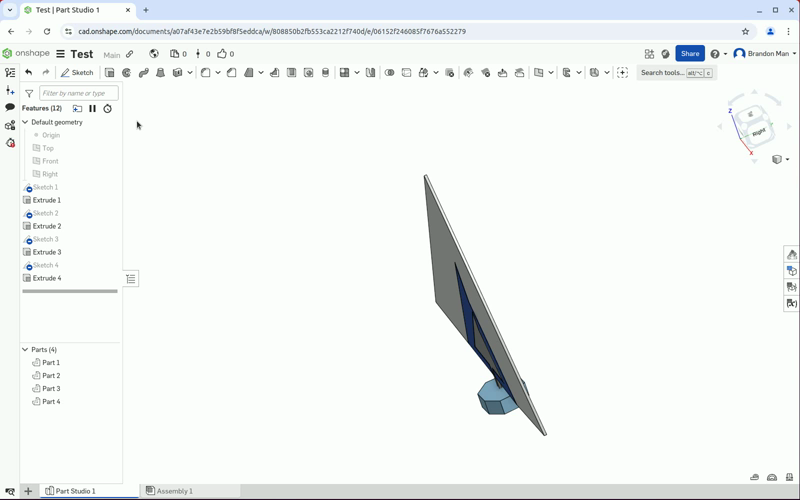
key(down, 2)
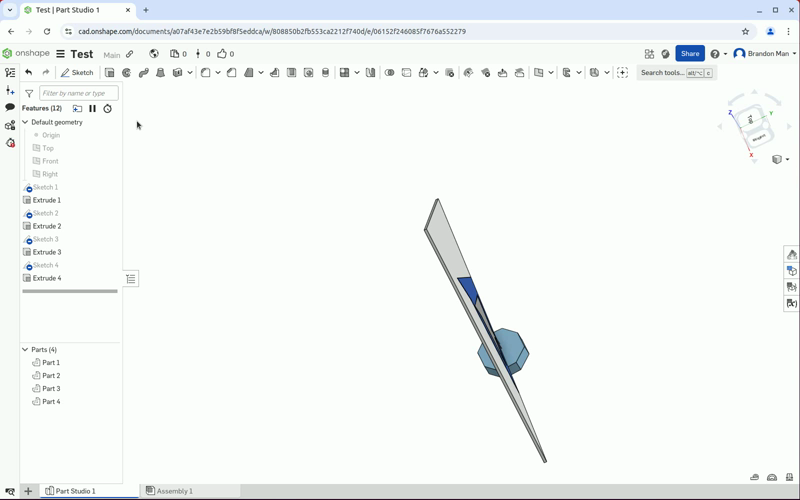
key(up, 2)
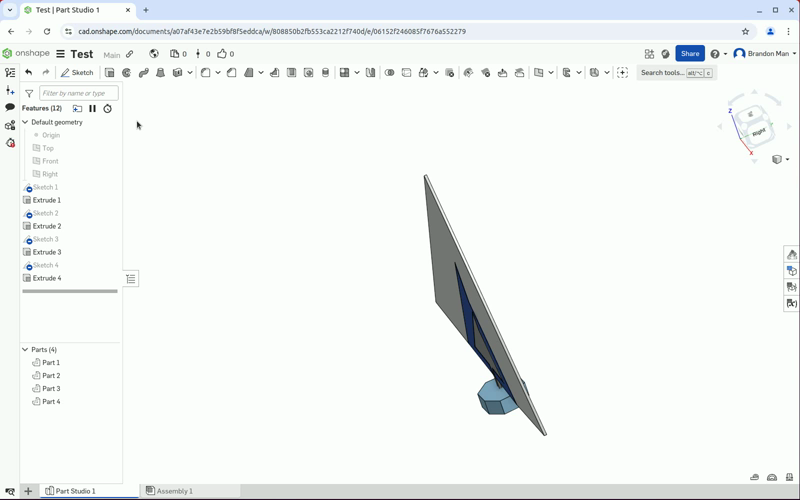
key(right, 2)
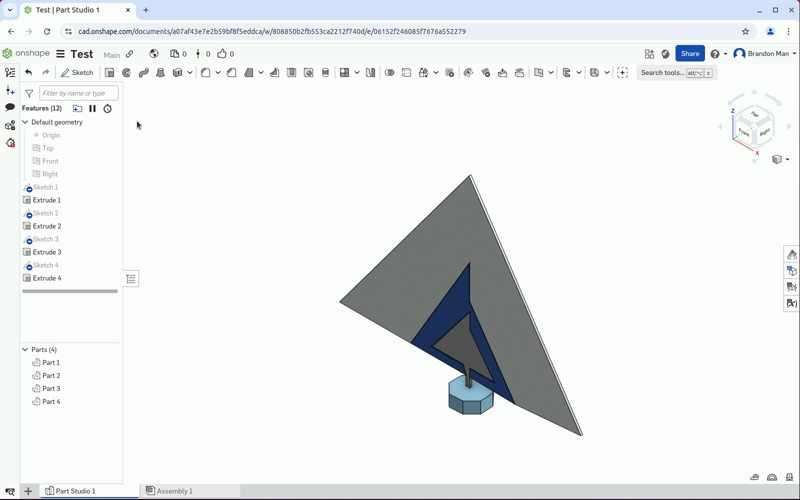
mouse_move(73, 189)
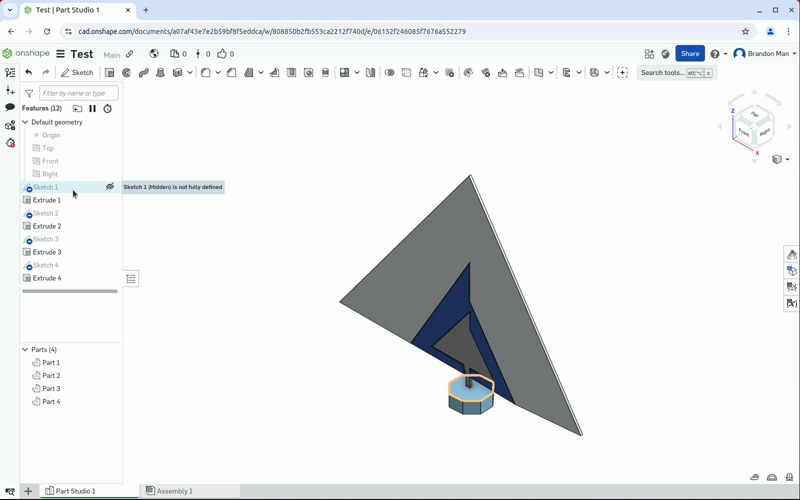
click(73, 189)